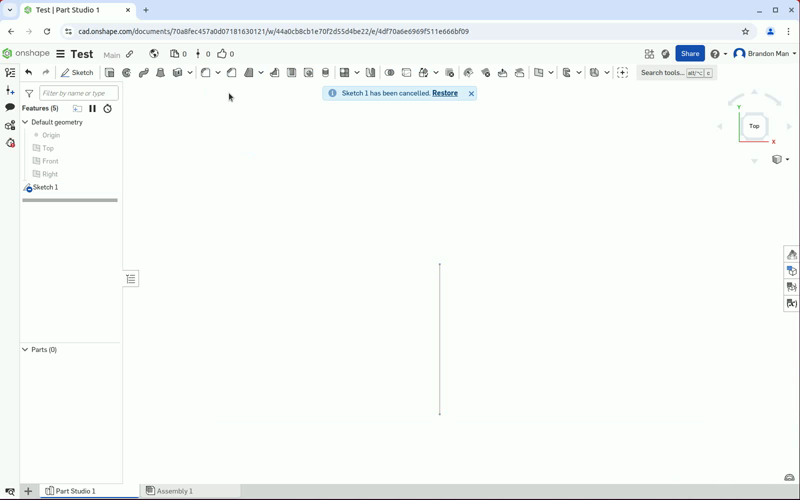
key(shift+h)
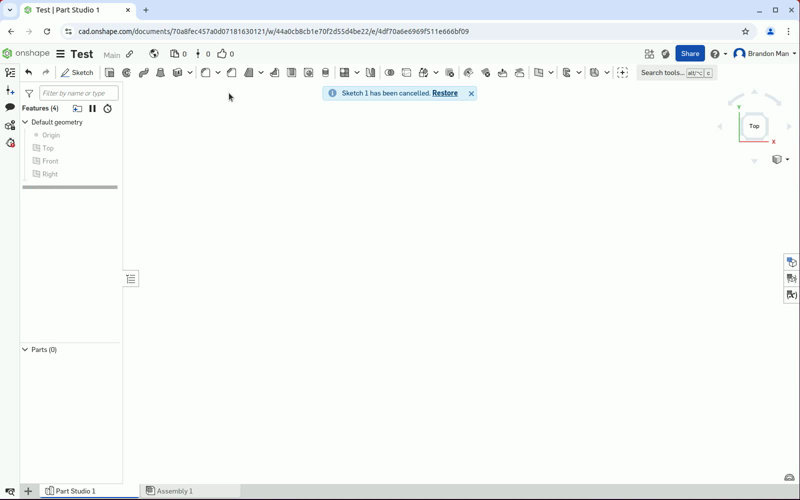
mouse_move(73, 352)
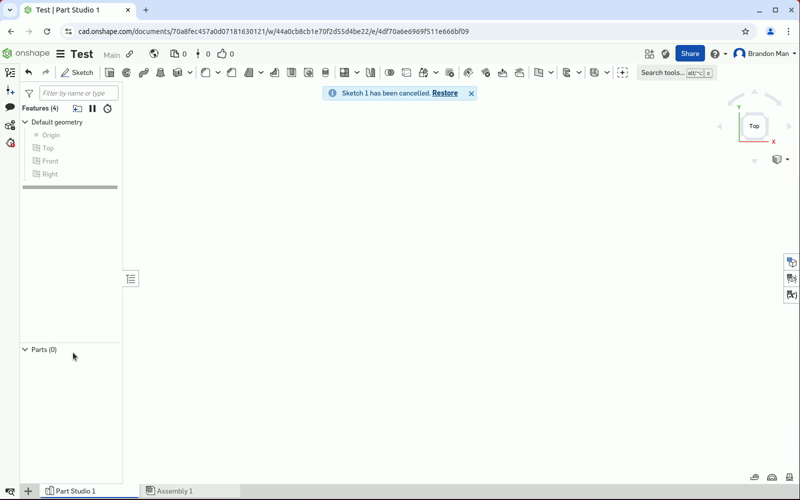
key(y)
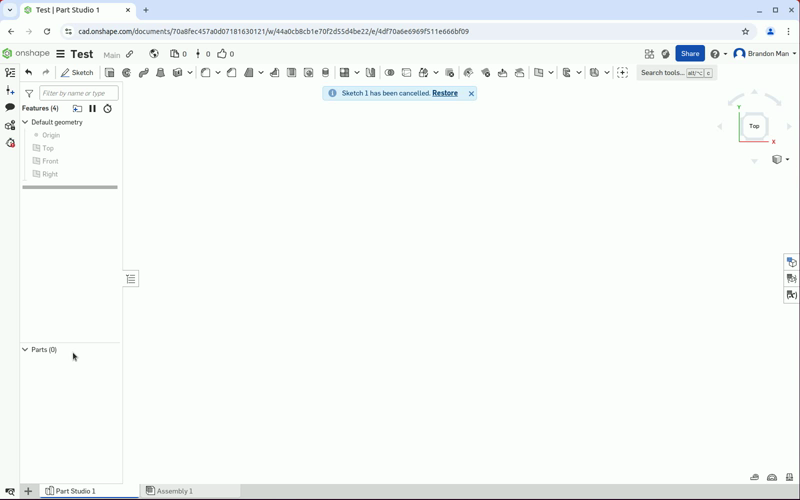
key(shift+p)
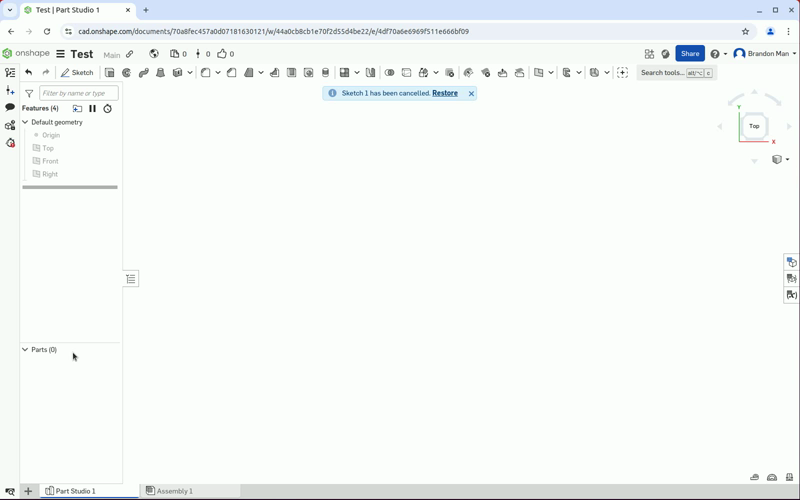
key(space)
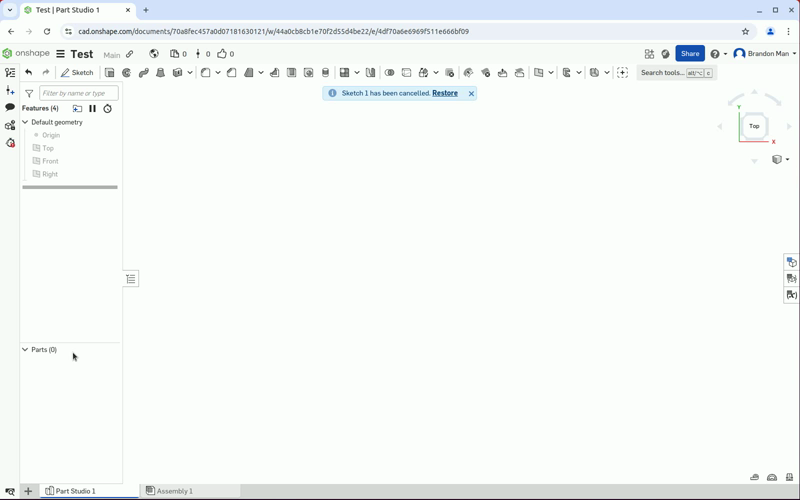
key_down(shift)
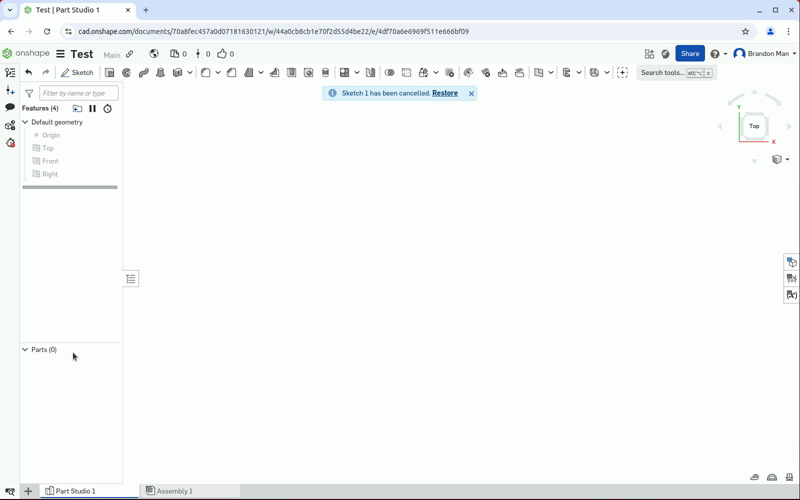
key(up)
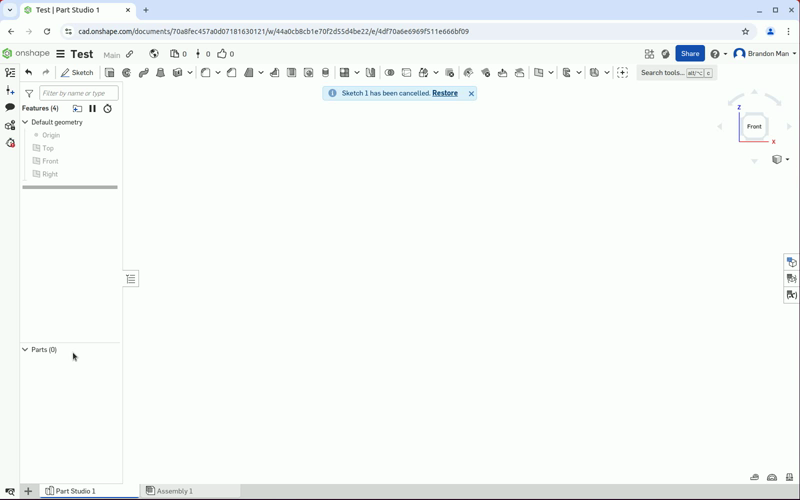
key_up(shift)
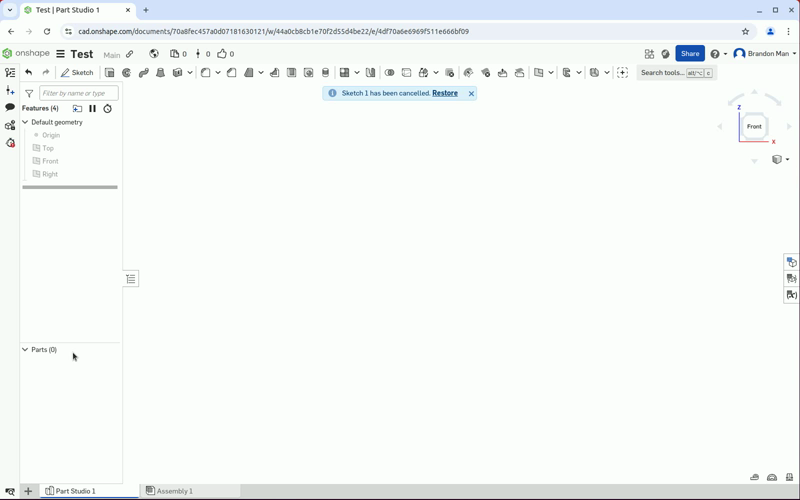
mouse_move(73, 352)
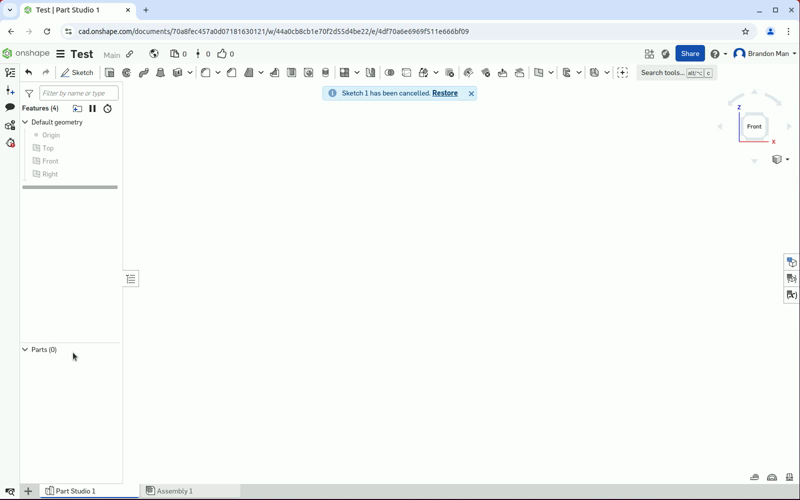
key(shift+y)
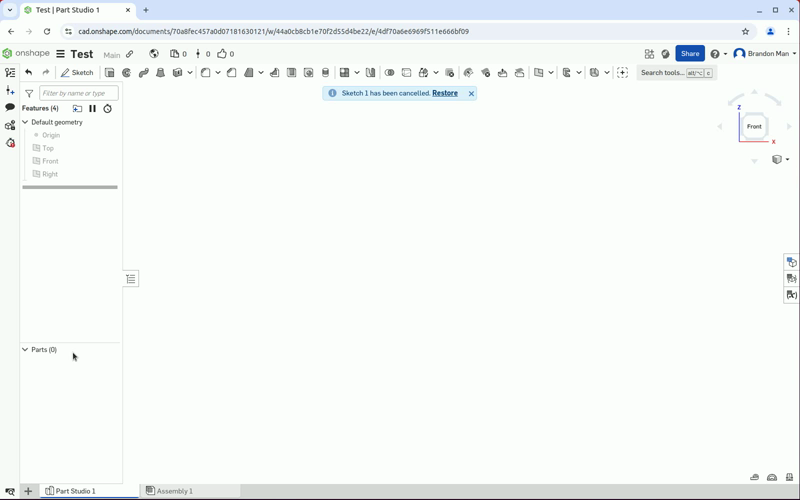
key(shift+s)
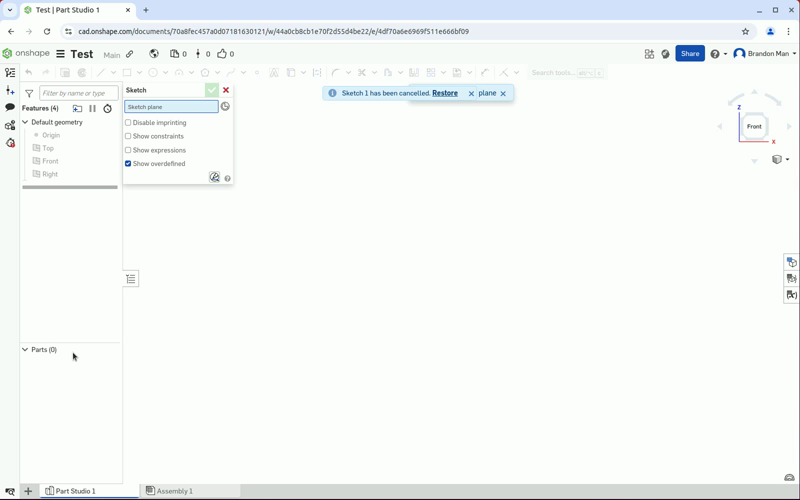
mouse_move(73, 163)
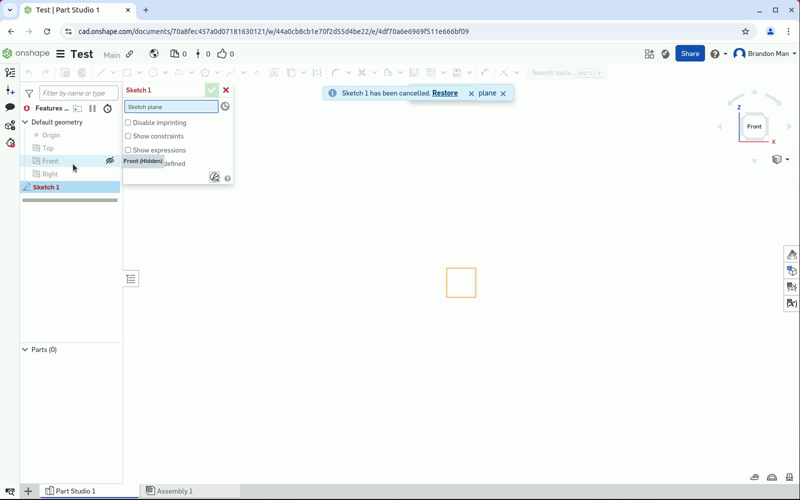
click(73, 163)
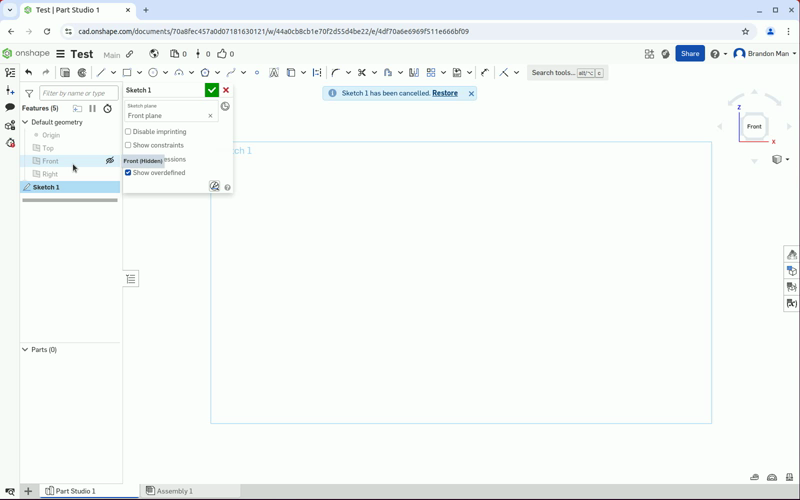
mouse_move(73, 352)
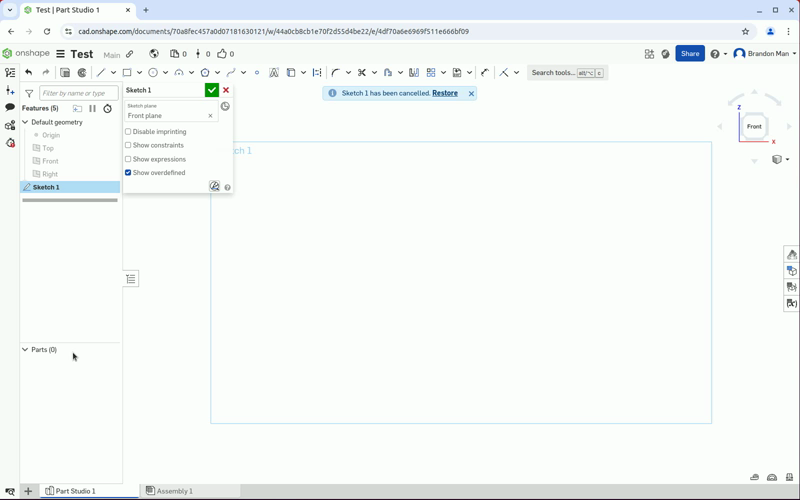
key(y)
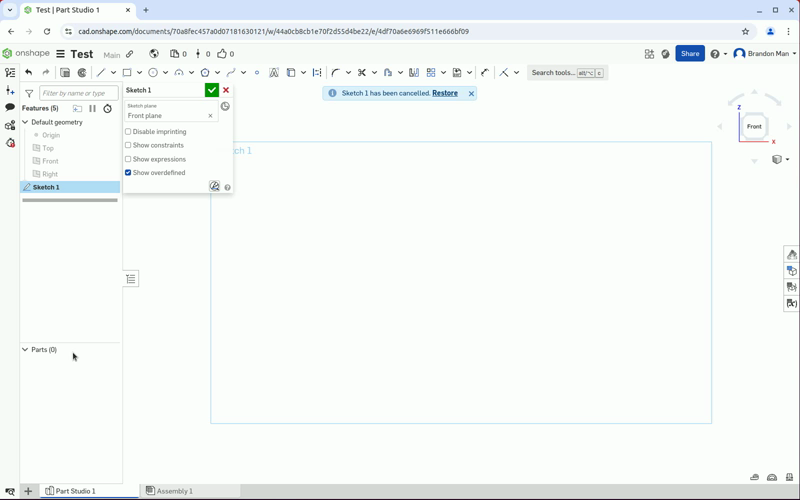
key(l)
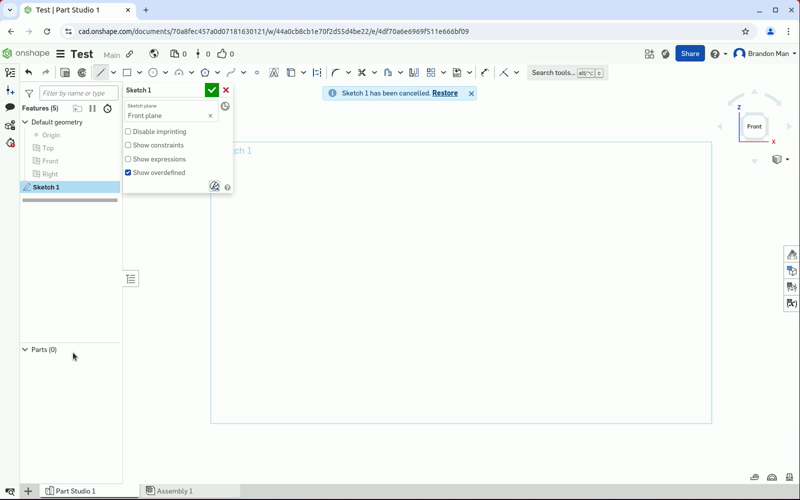
key_down(shift)
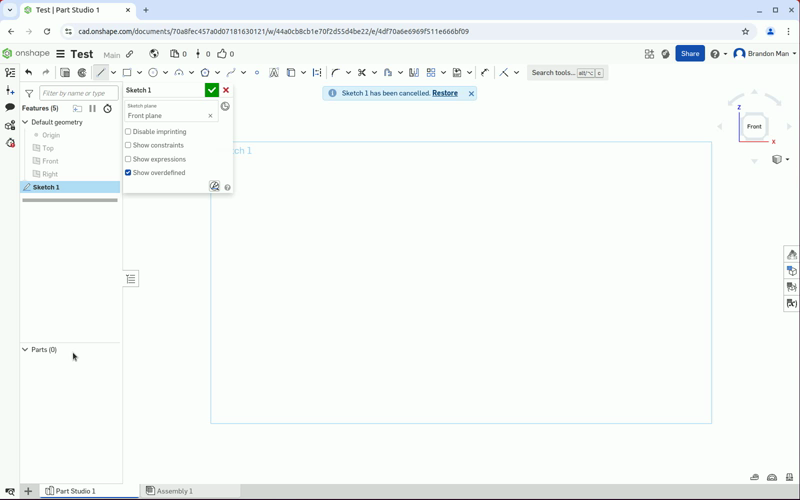
mouse_move(460, 282)
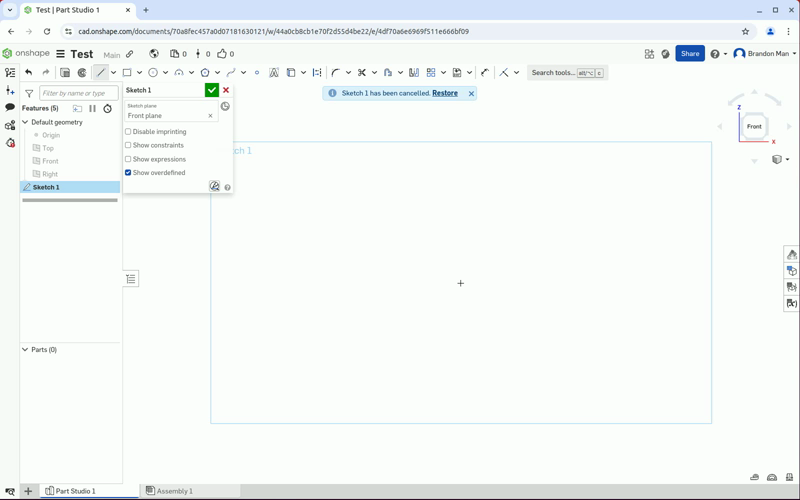
click(460, 282)
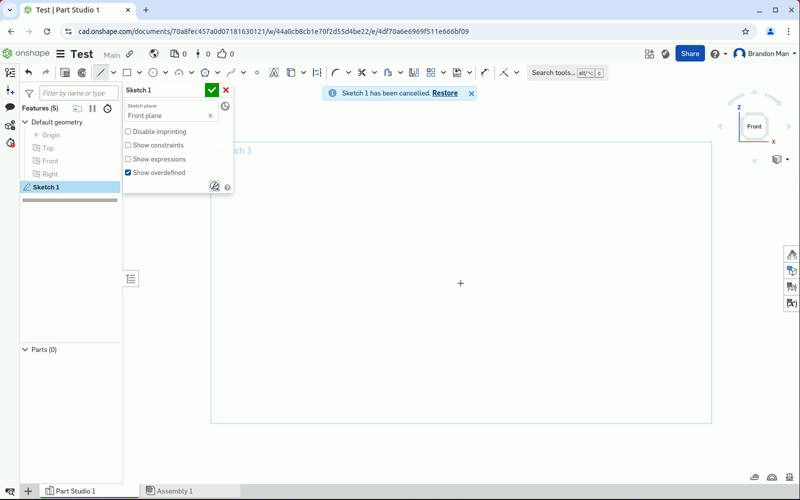
key_up(shift)
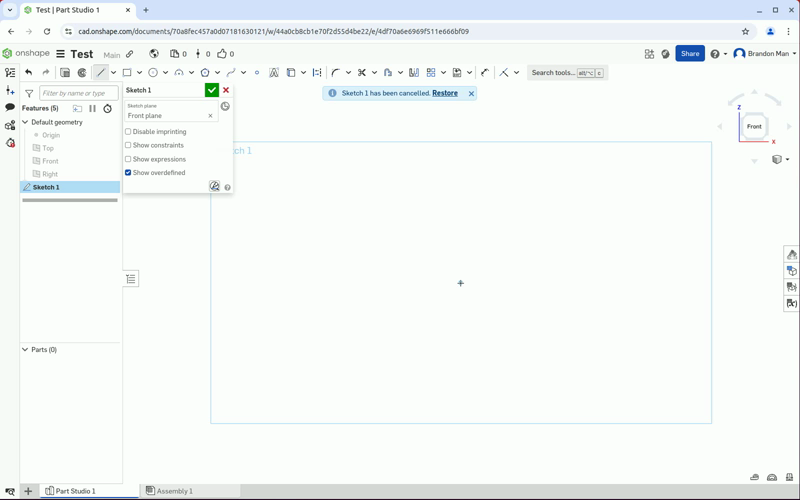
key_down(shift)
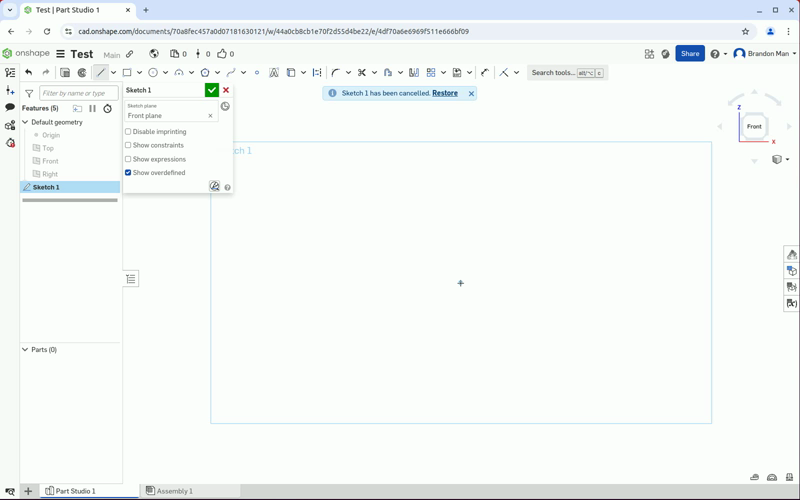
mouse_move(573, 282)
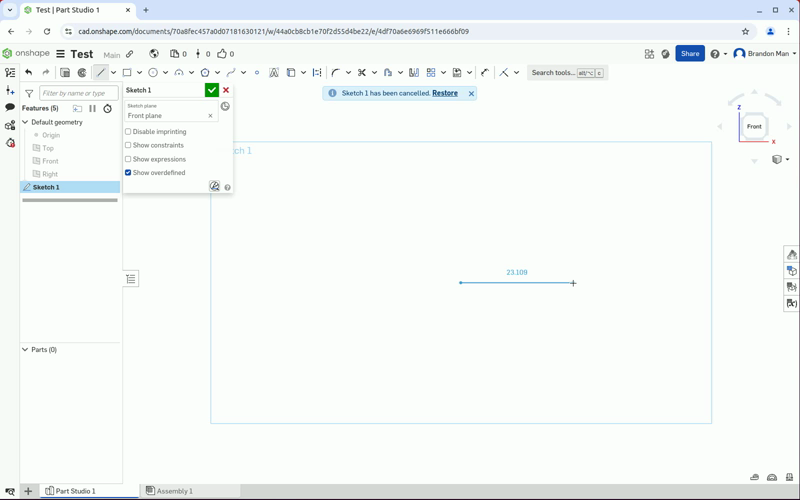
click(573, 282)
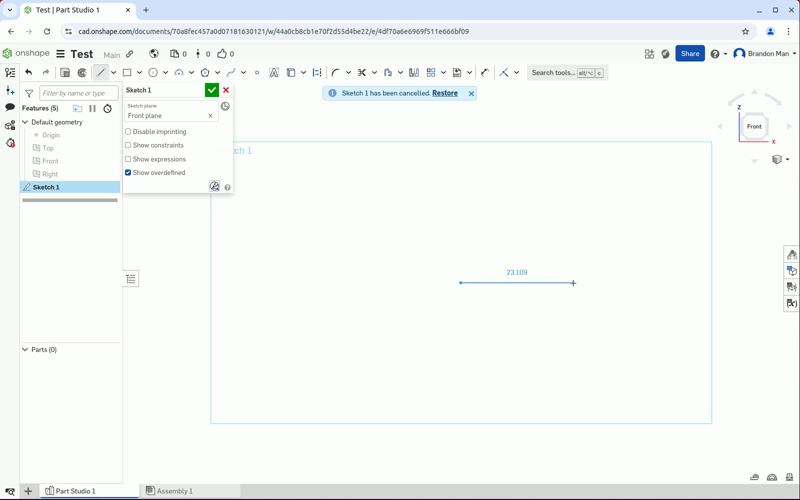
key_up(shift)
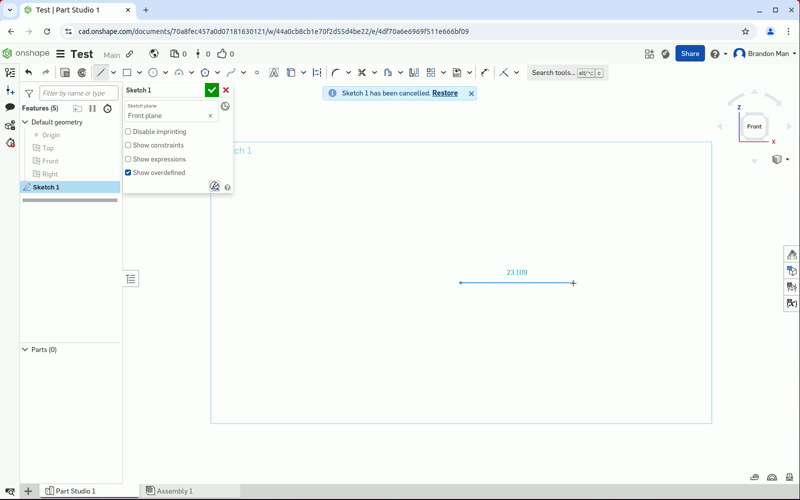
key_down(shift)
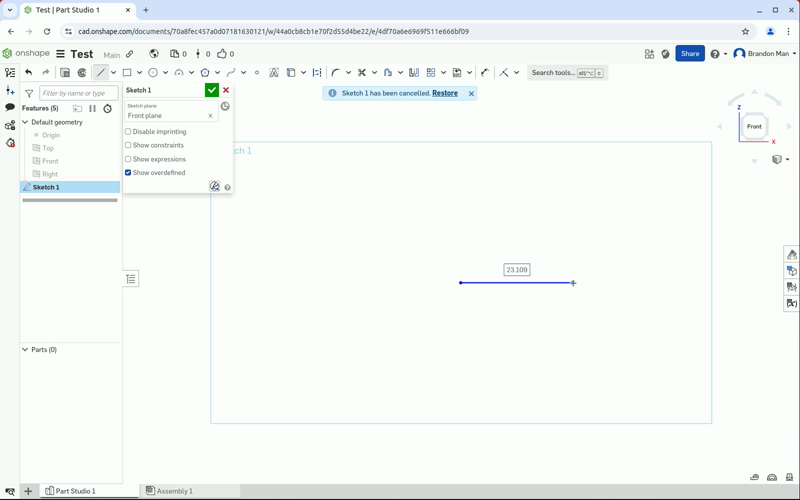
mouse_move(573, 208)
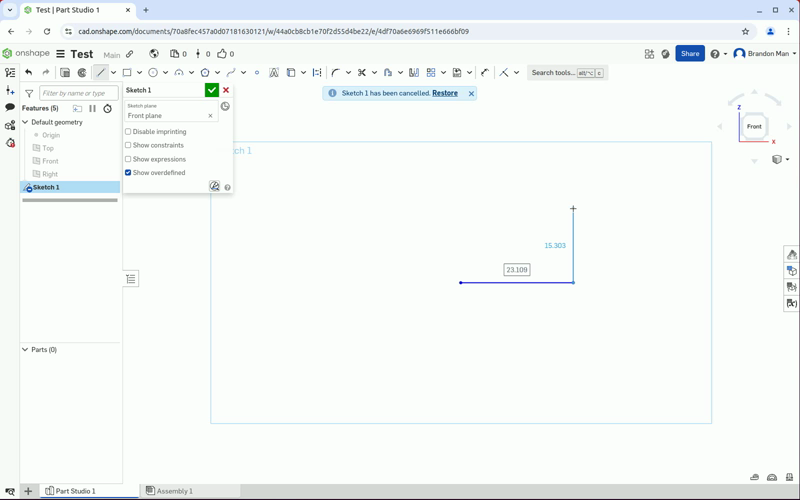
click(573, 208)
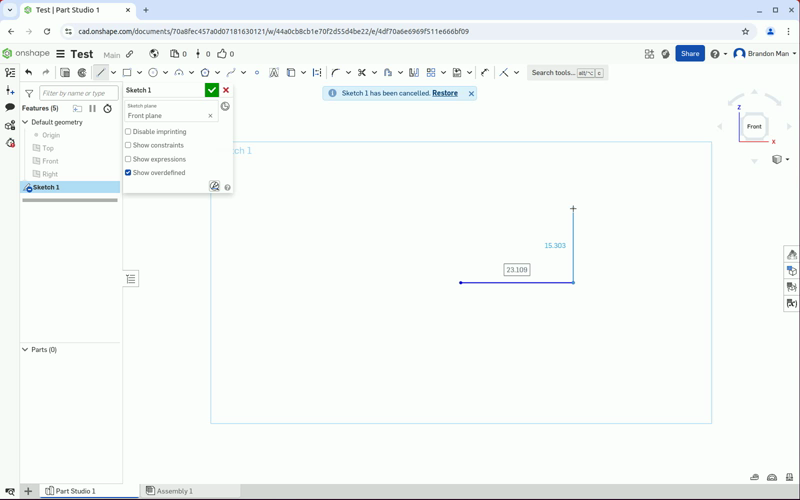
key_up(shift)
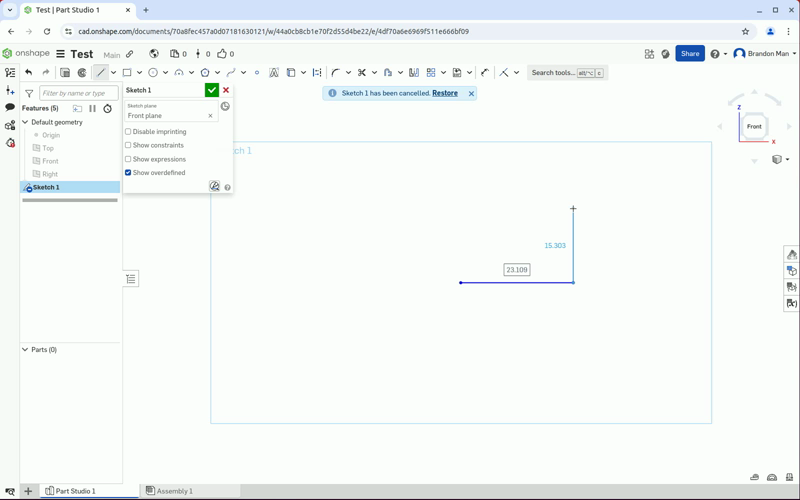
key_down(shift)
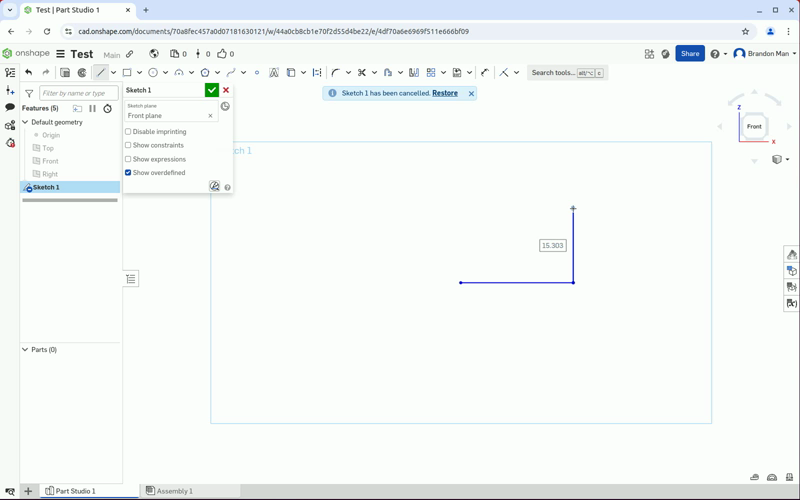
mouse_move(460, 208)
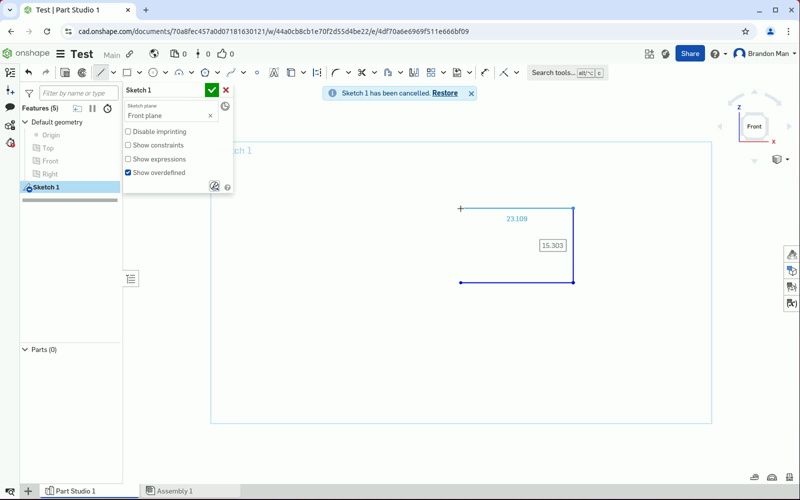
click(460, 208)
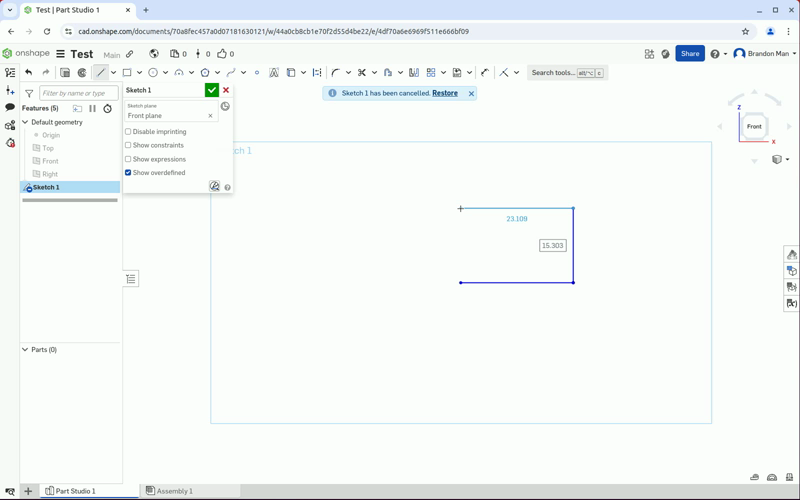
key_up(shift)
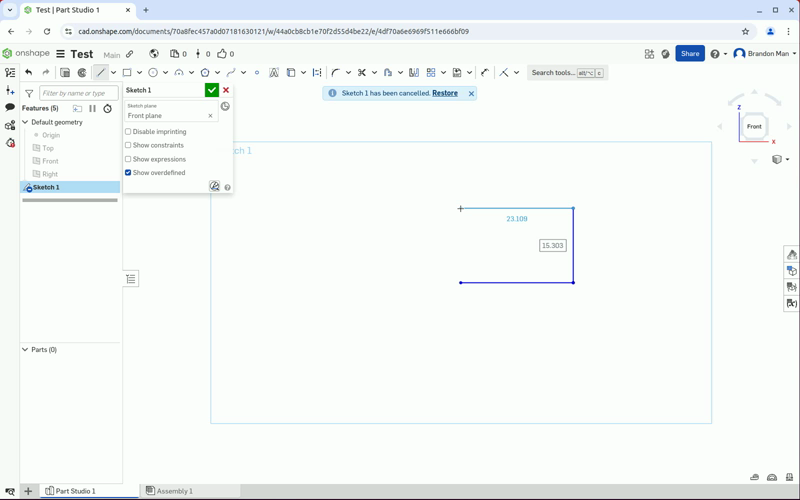
key_down(shift)
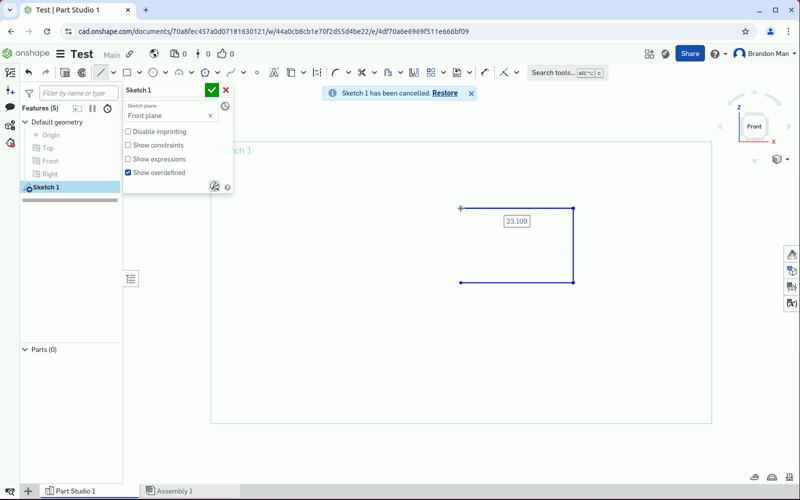
mouse_move(460, 282)
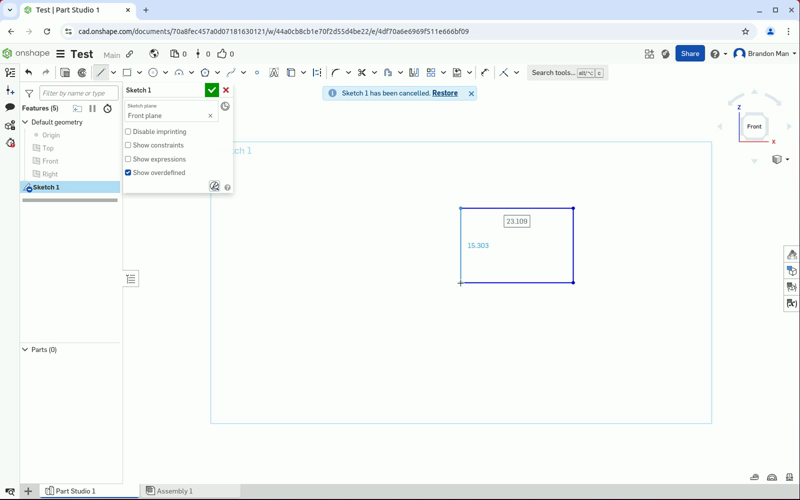
key_up(shift)
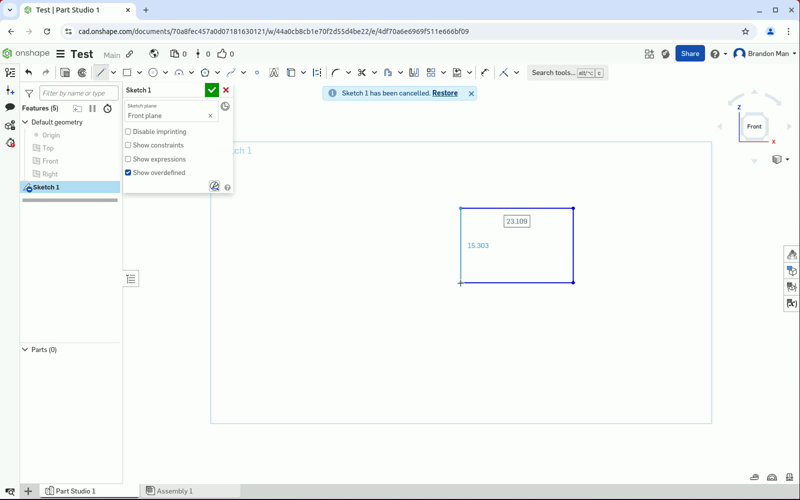
click(460, 282)
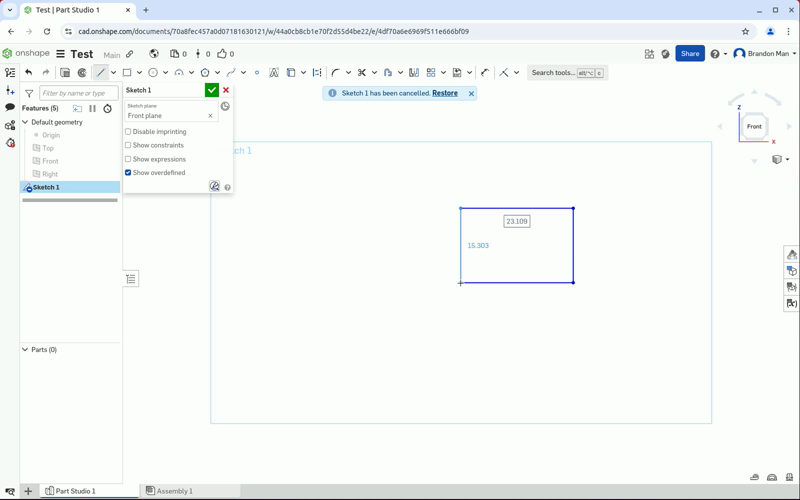
key(esc)
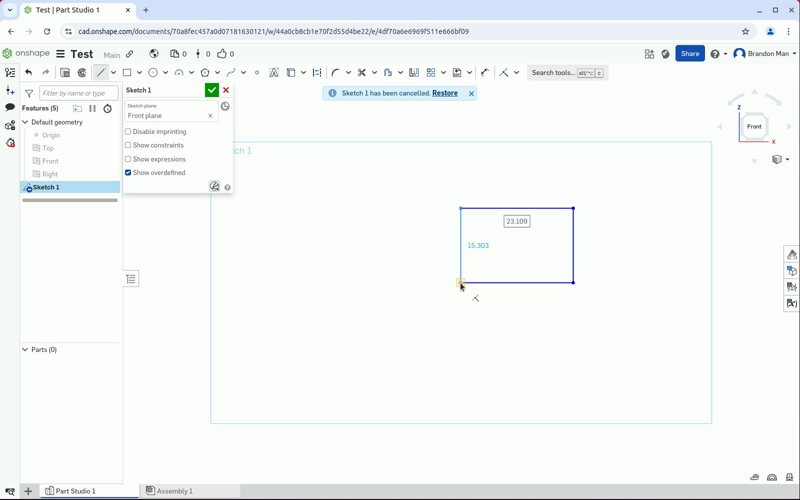
mouse_move(492, 245)
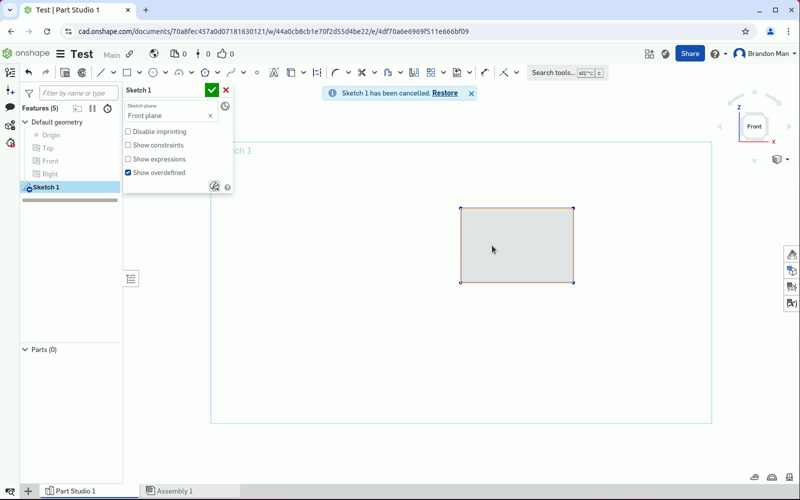
click(492, 245)
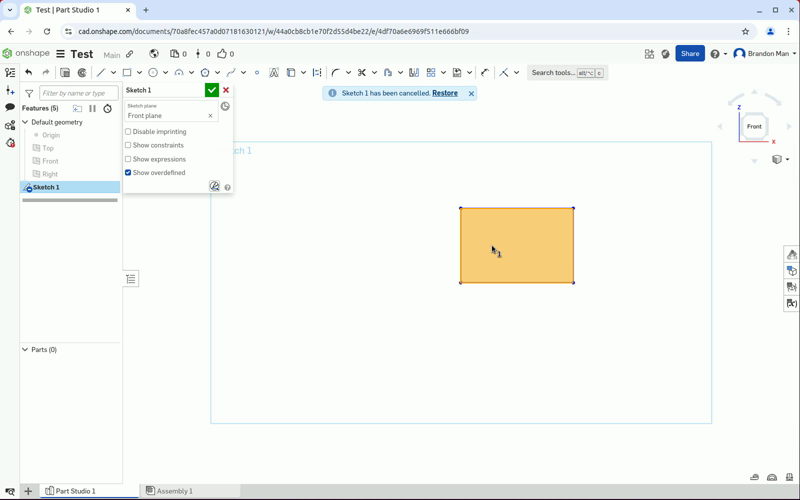
mouse_move(73, 352)
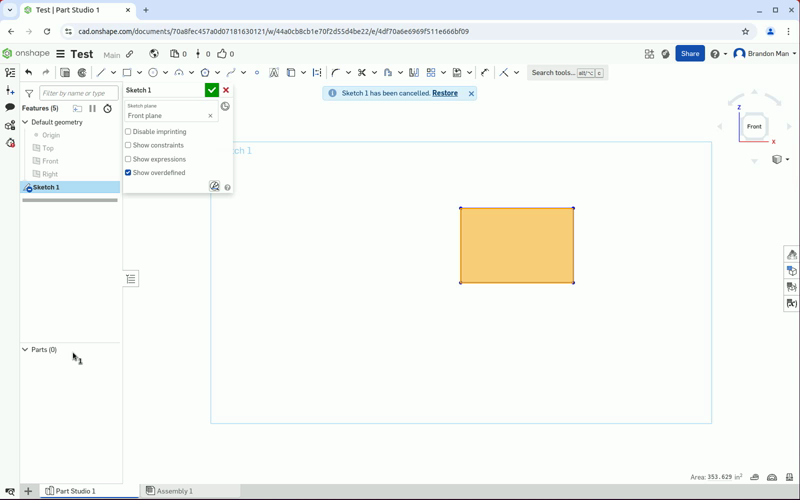
key(shift+y)
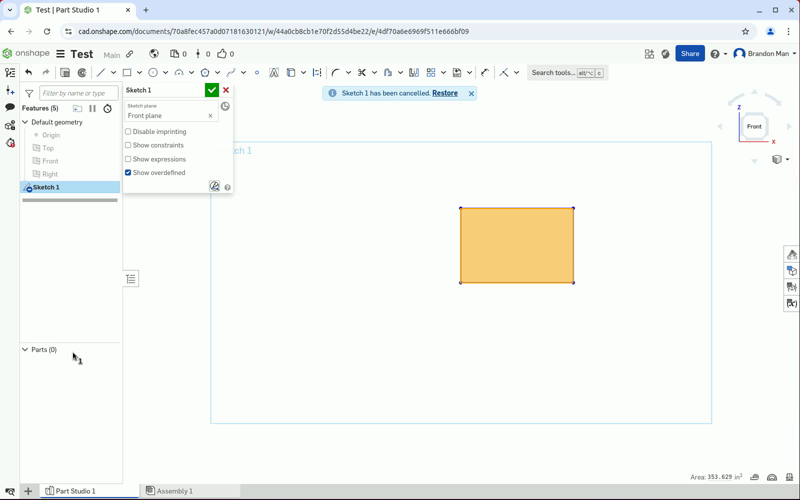
key(shift+e)
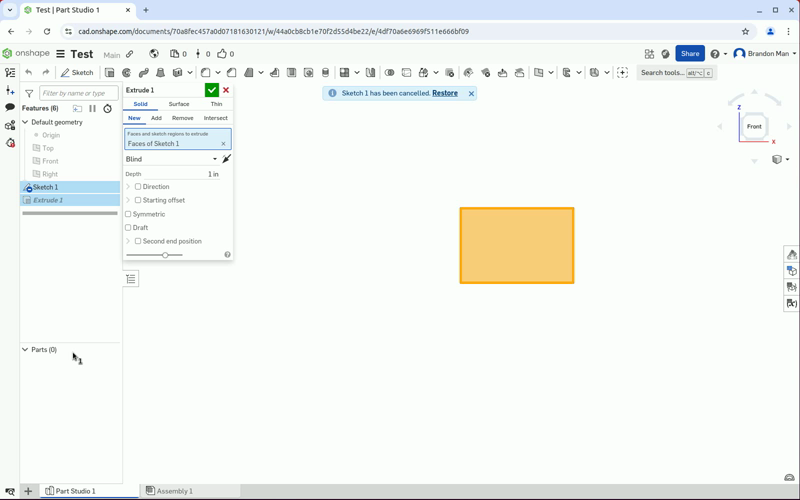
mouse_move(143, 106)
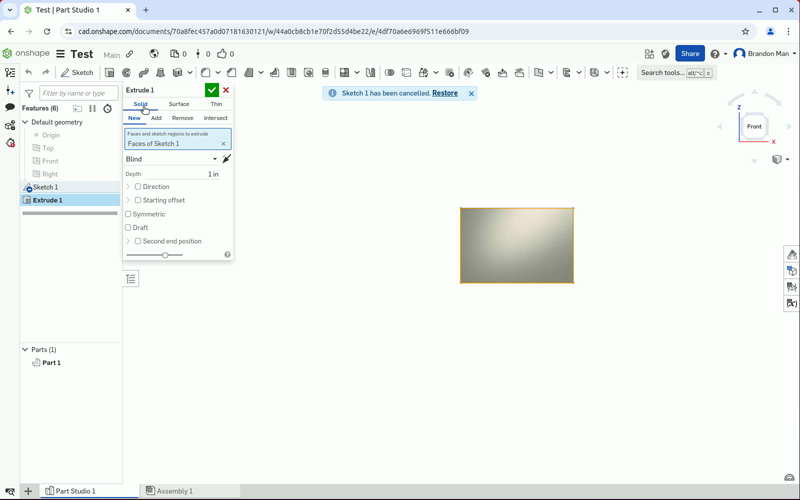
click(143, 106)
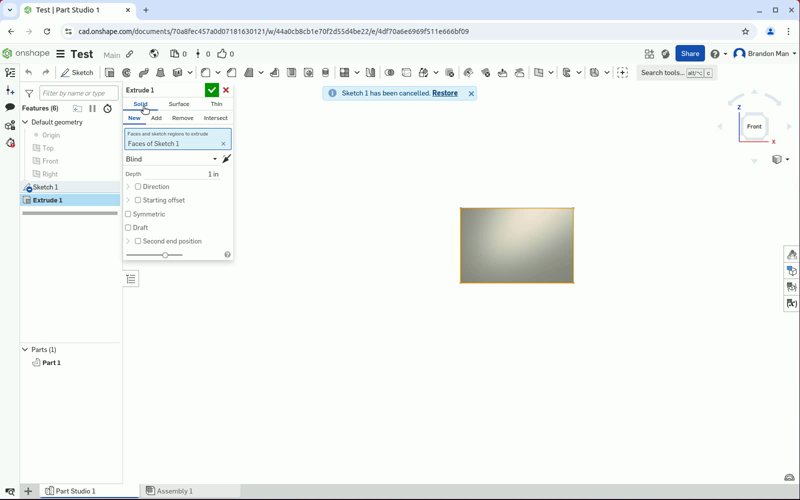
mouse_move(137, 120)
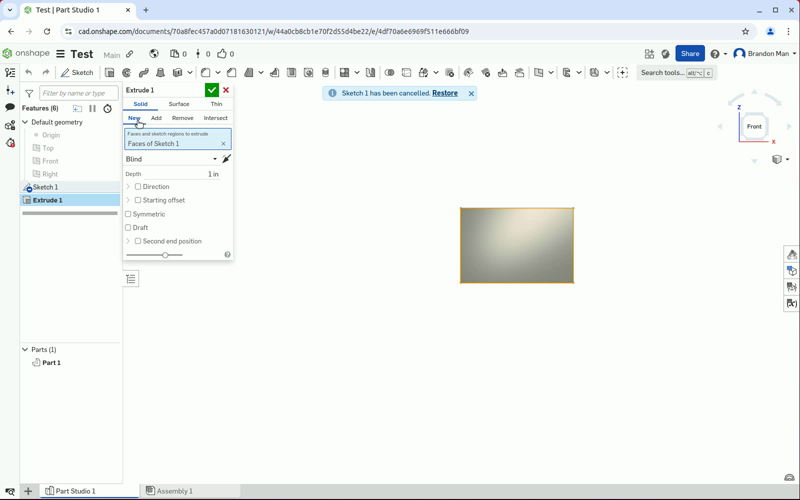
click(137, 120)
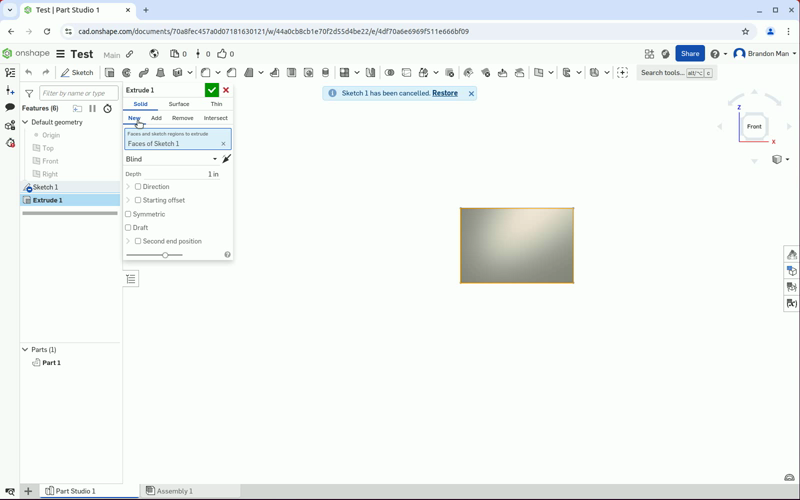
key(tab, 4)
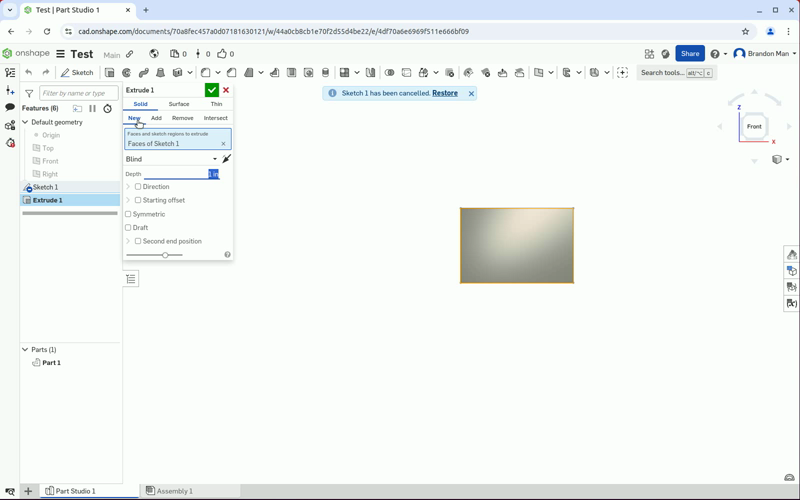
text(3.851)
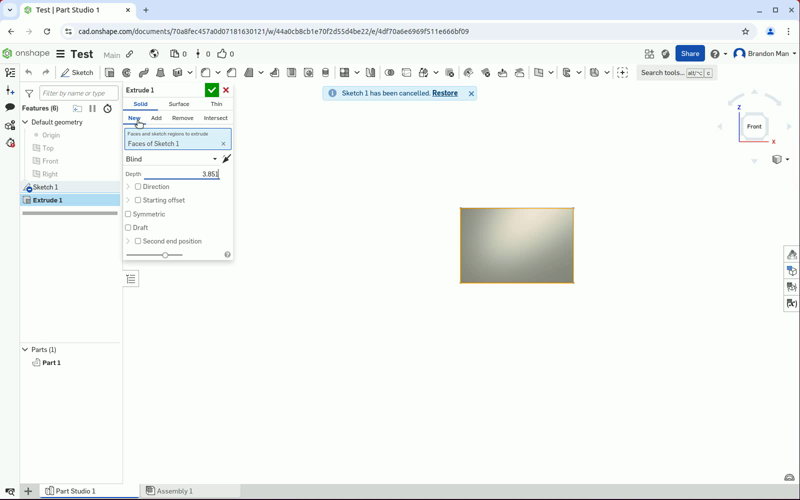
key(enter)
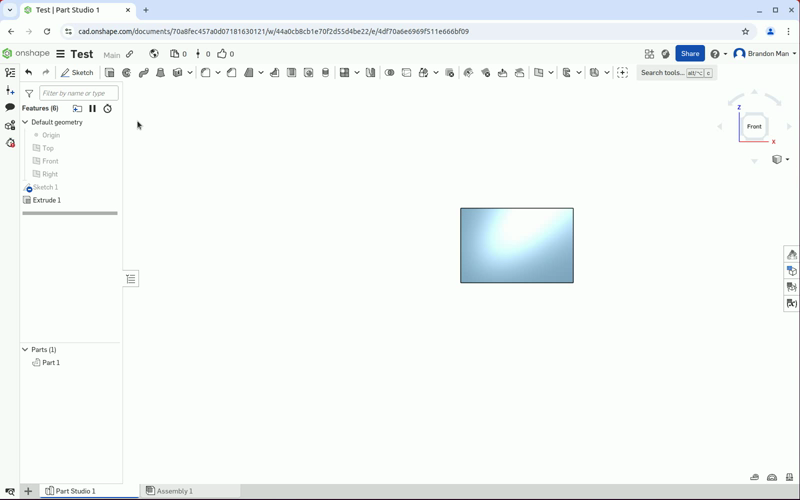
key(shift+h)
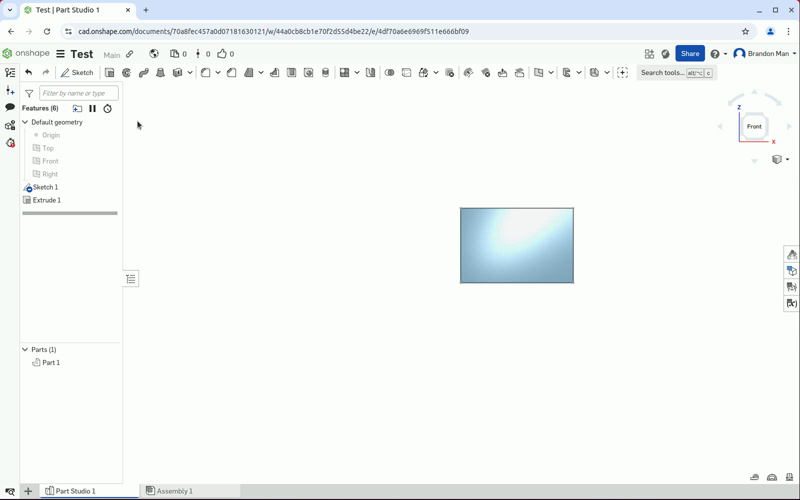
key(shift+h)
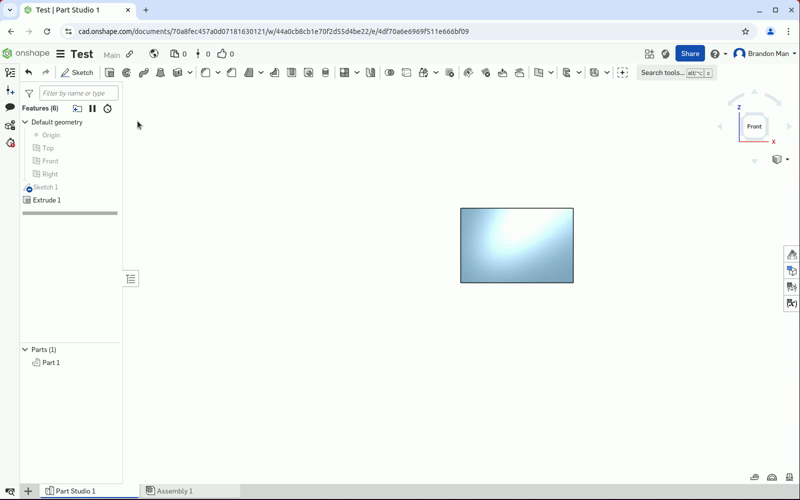
mouse_move(73, 189)
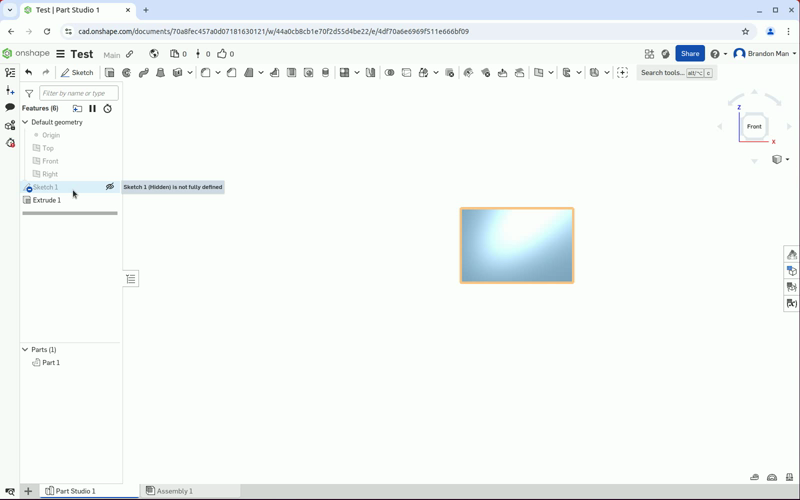
click(73, 189)
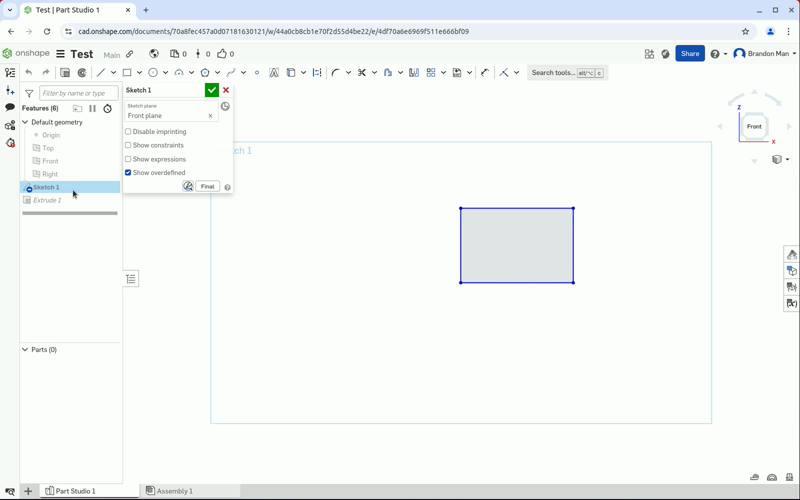
mouse_move(229, 92)
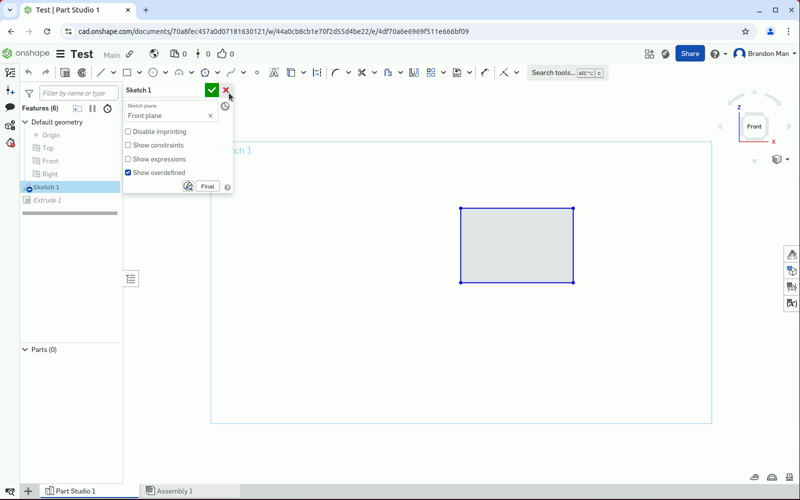
click(229, 92)
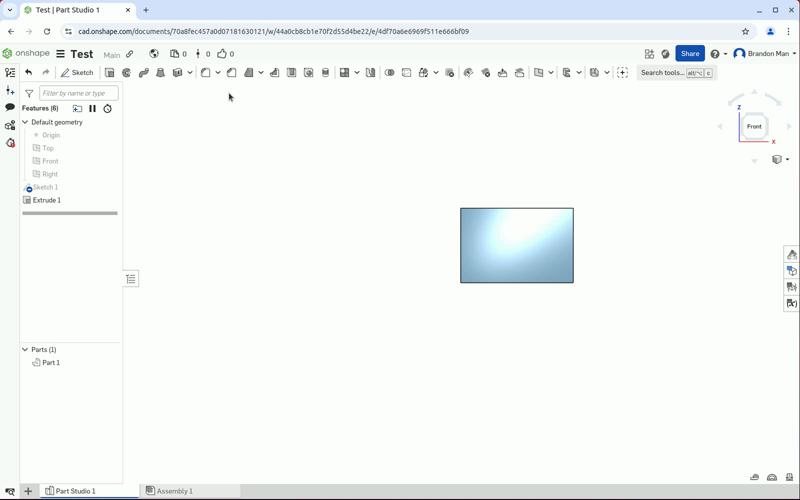
mouse_move(541, 75)
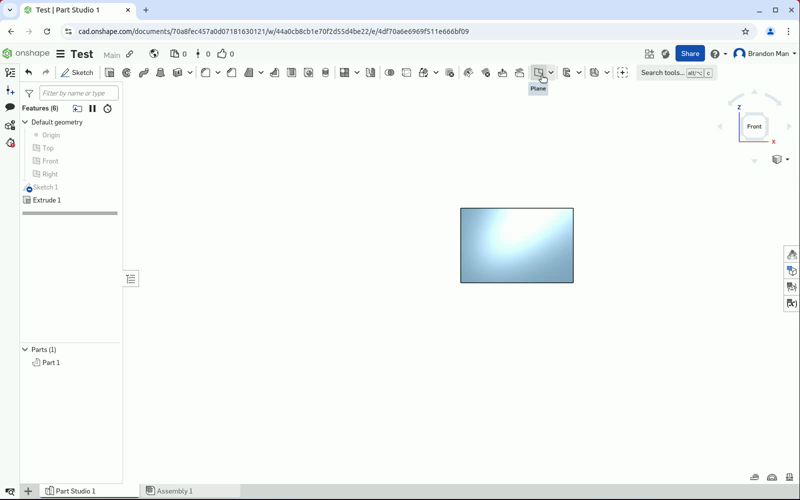
click(541, 75)
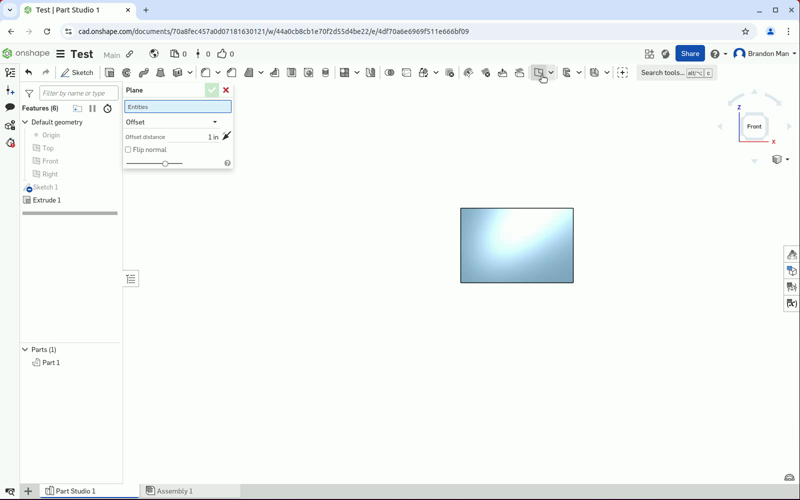
mouse_move(73, 163)
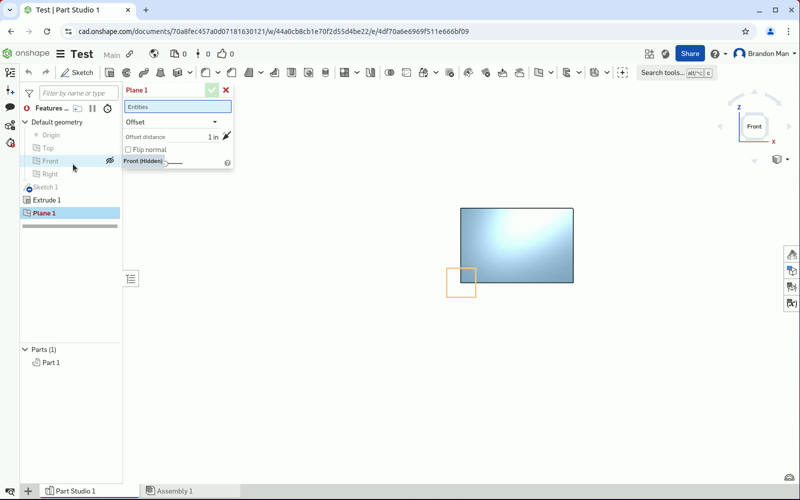
click(73, 163)
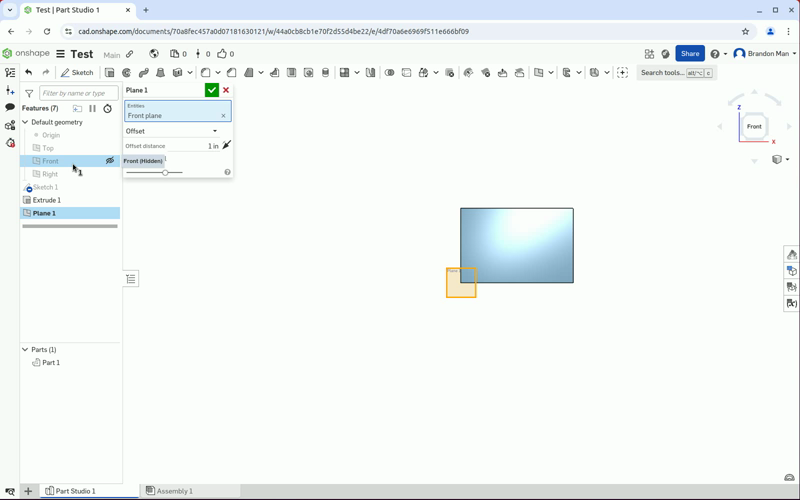
key(tab, 2)
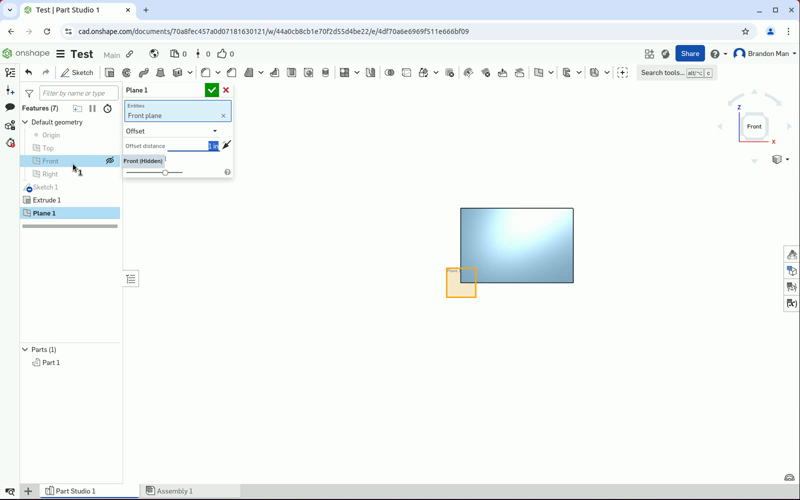
text(3.851)
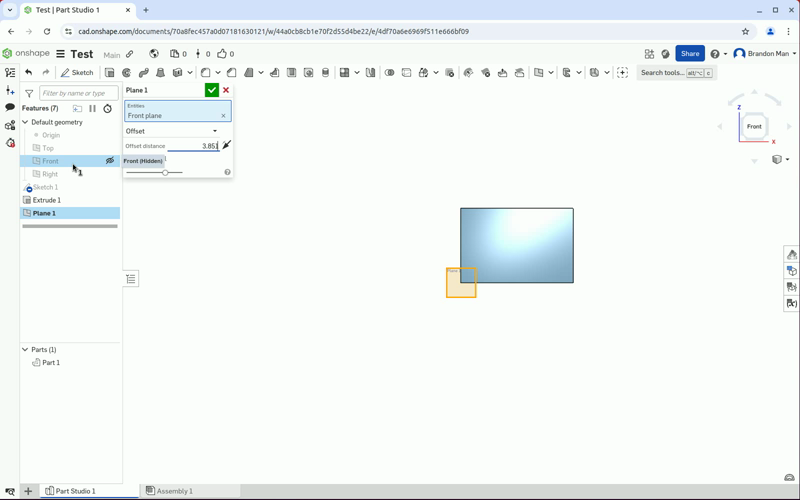
key(enter, 2)
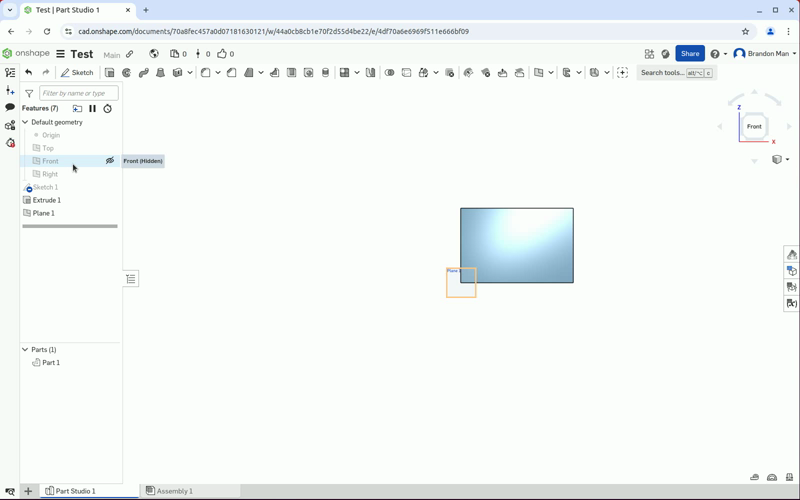
key(shift+s)
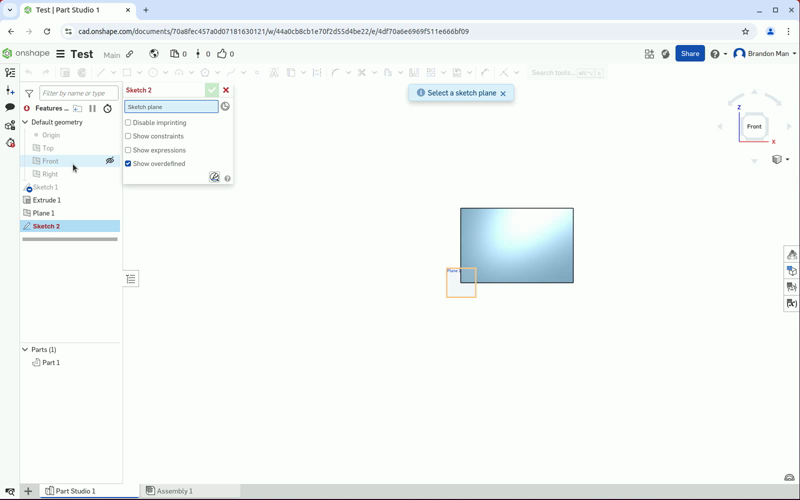
mouse_move(73, 215)
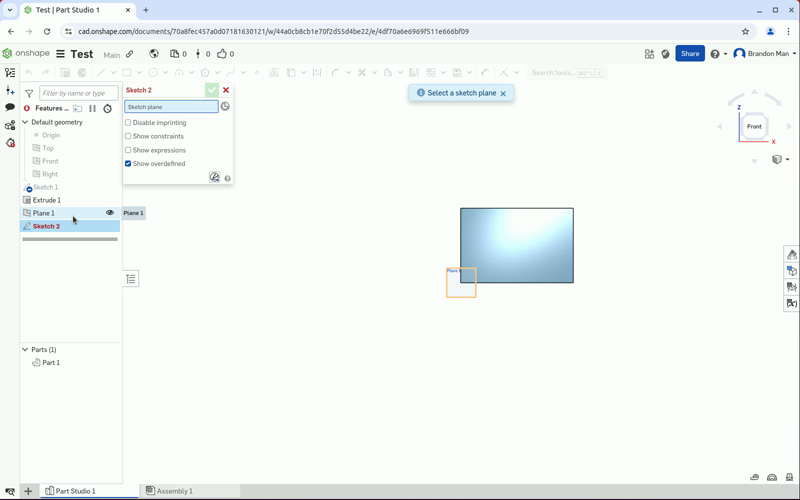
click(73, 215)
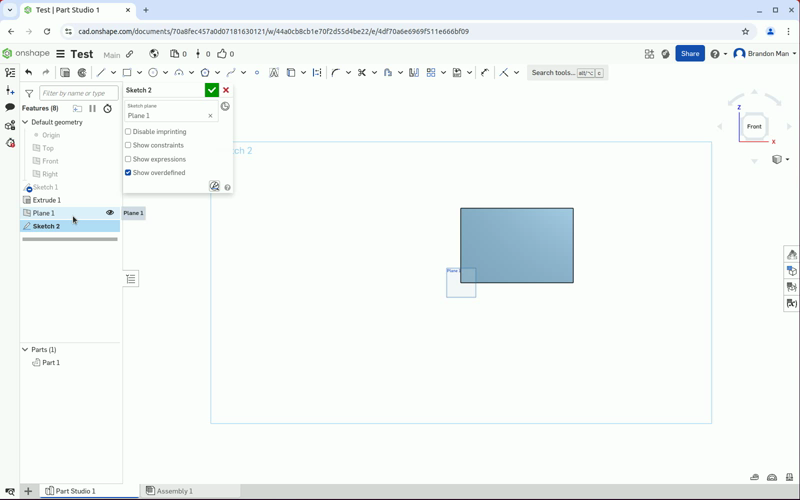
mouse_move(73, 352)
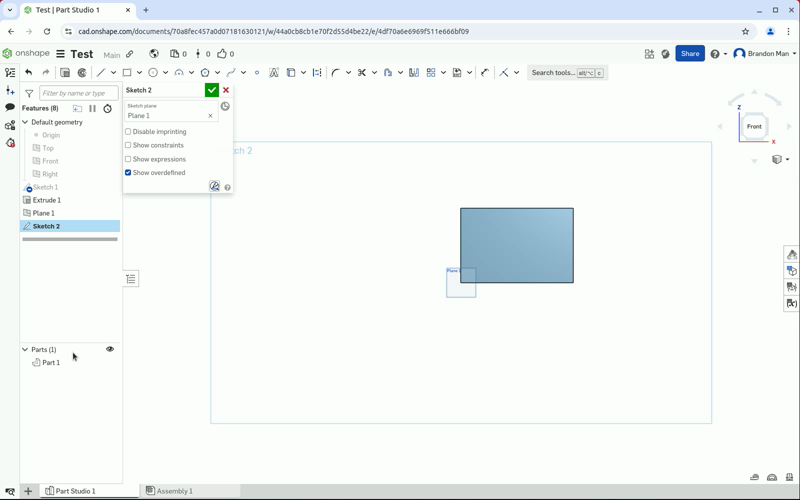
key(y)
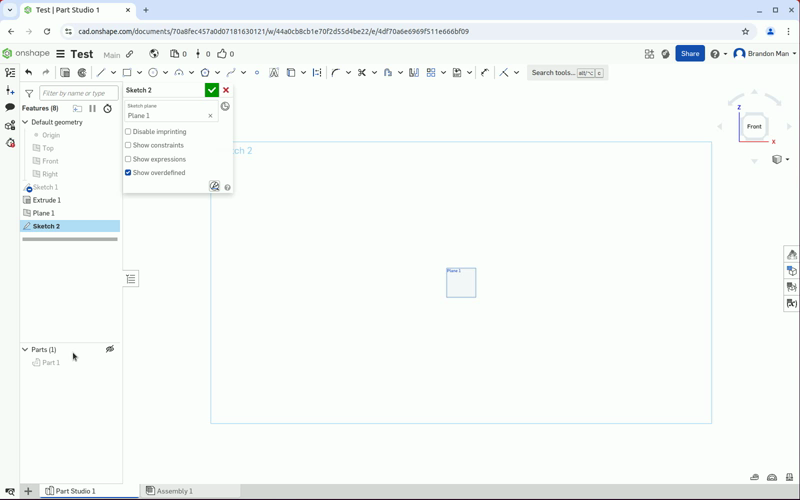
key(l)
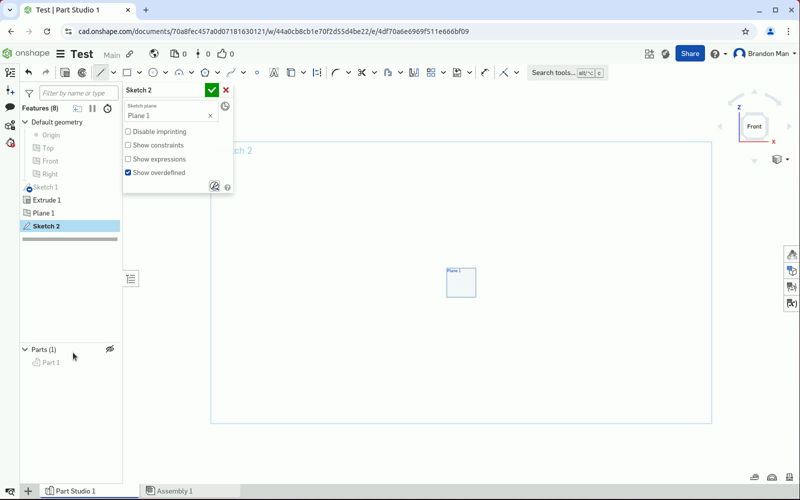
key_down(shift)
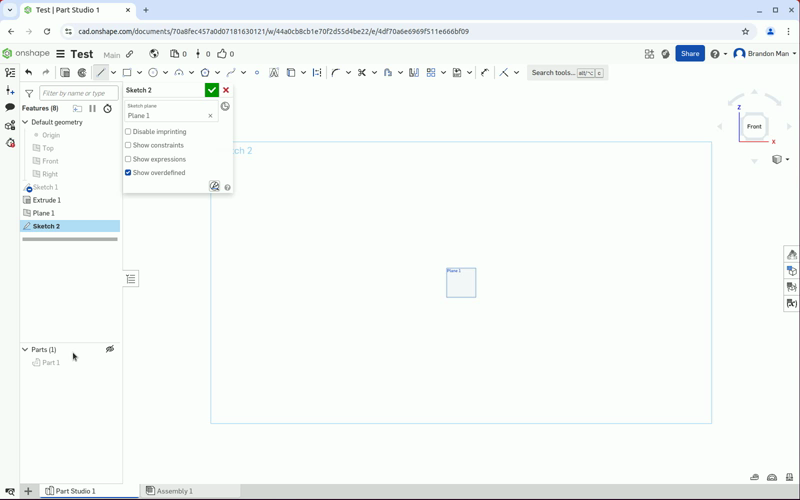
mouse_move(460, 245)
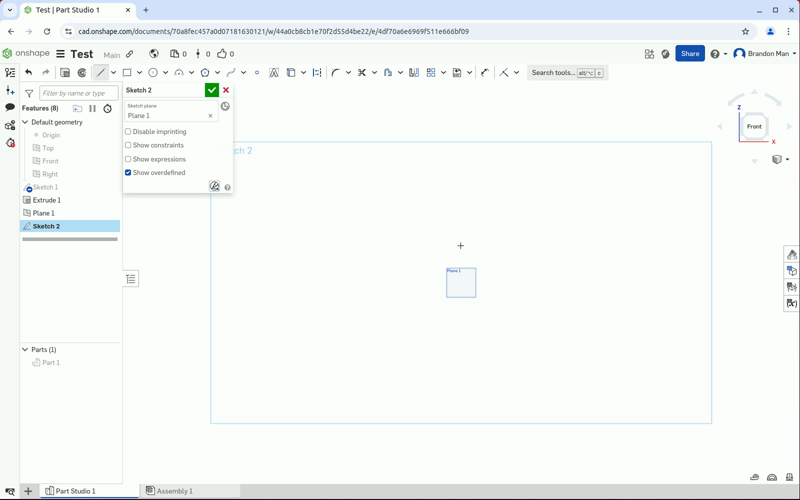
click(460, 245)
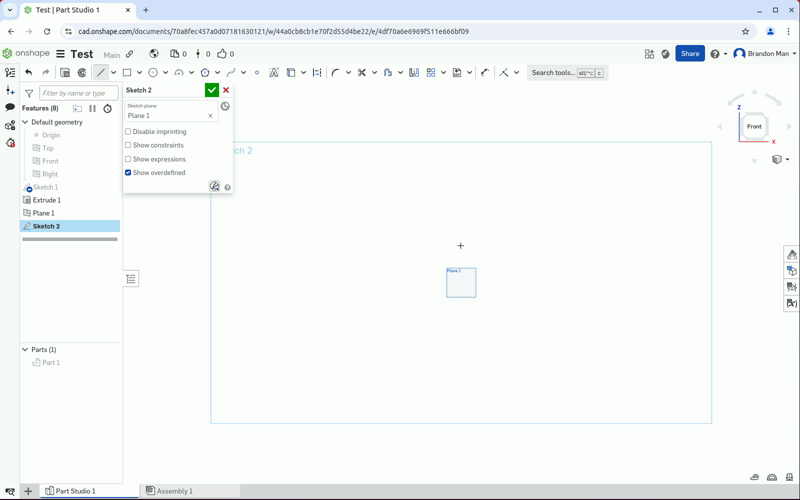
key_up(shift)
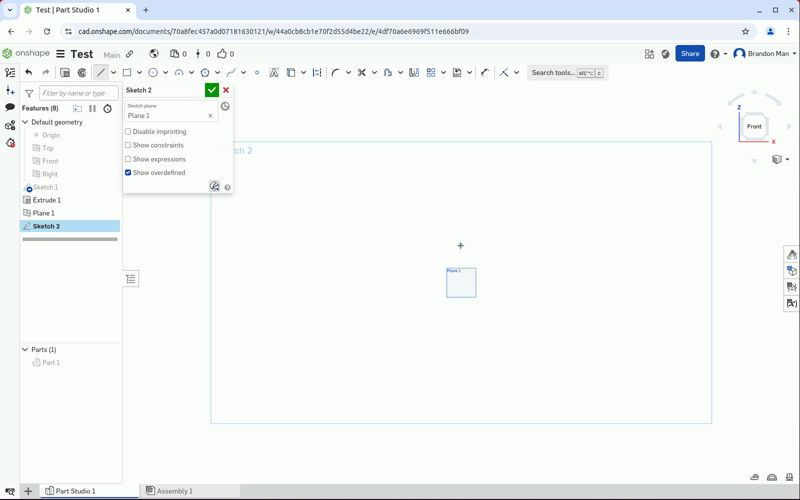
key_down(shift)
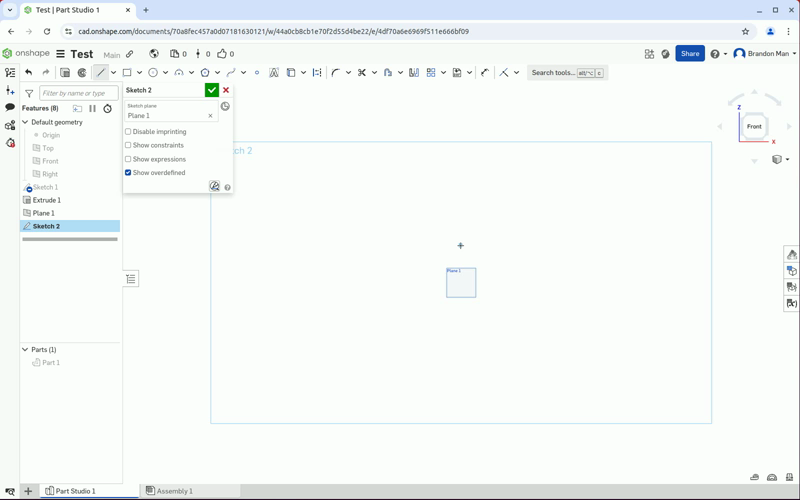
mouse_move(490, 245)
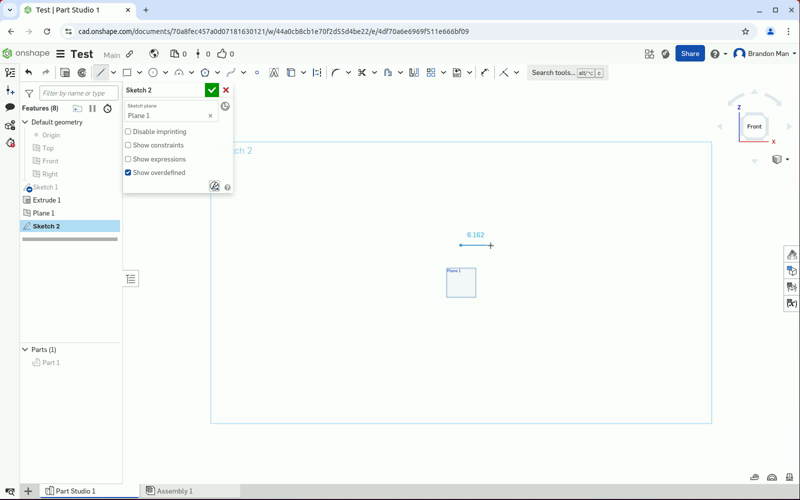
mouse_move(499, 207)
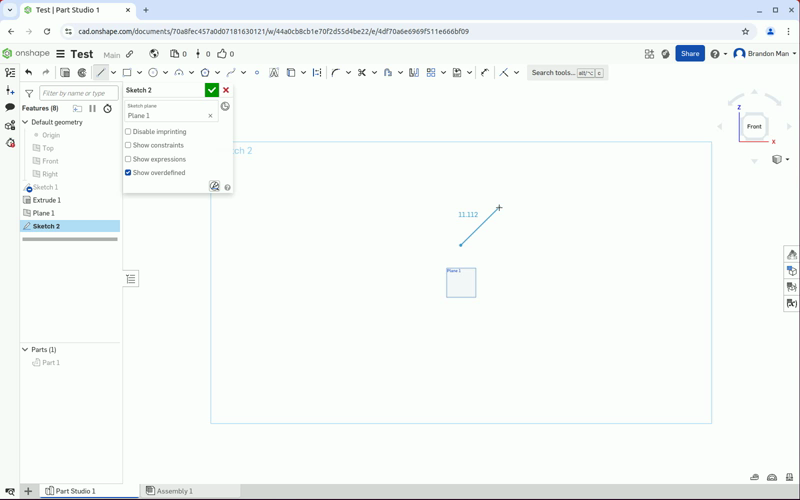
click(499, 207)
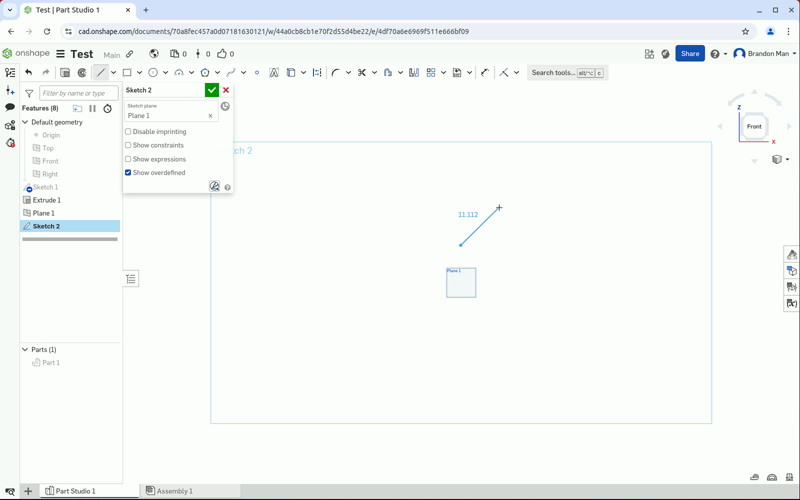
key_up(shift)
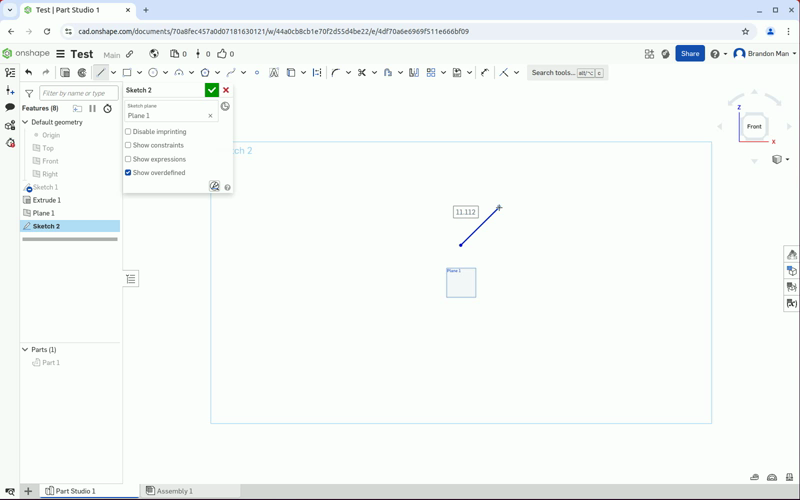
key_down(shift)
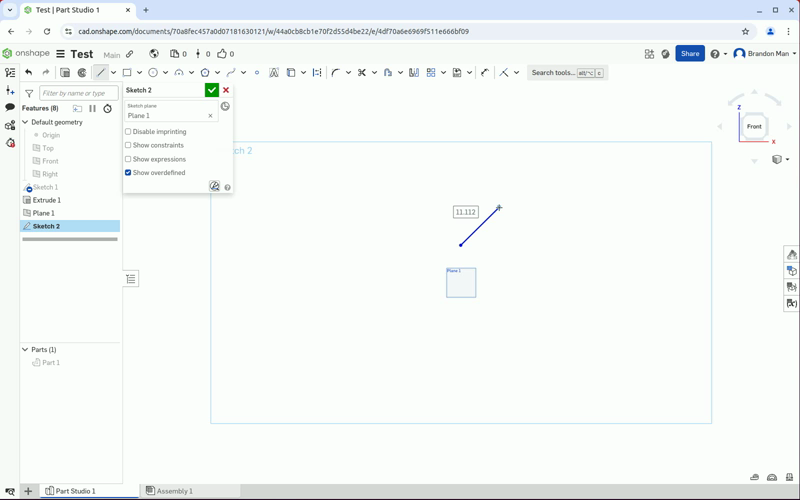
mouse_move(529, 207)
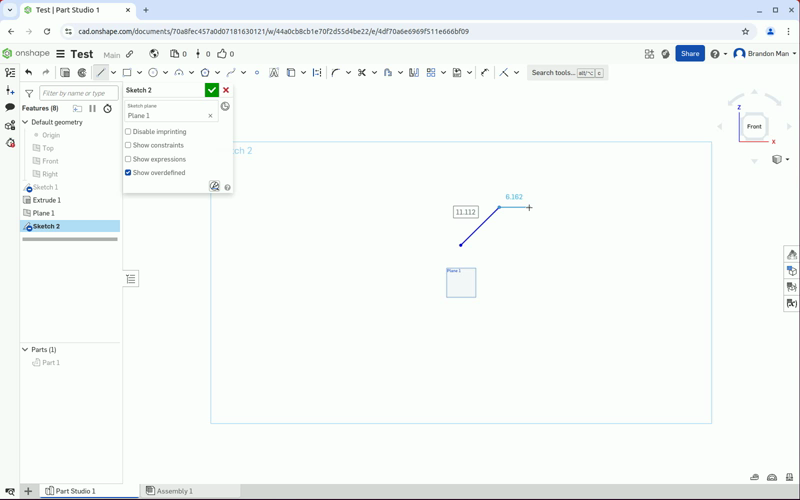
mouse_move(460, 207)
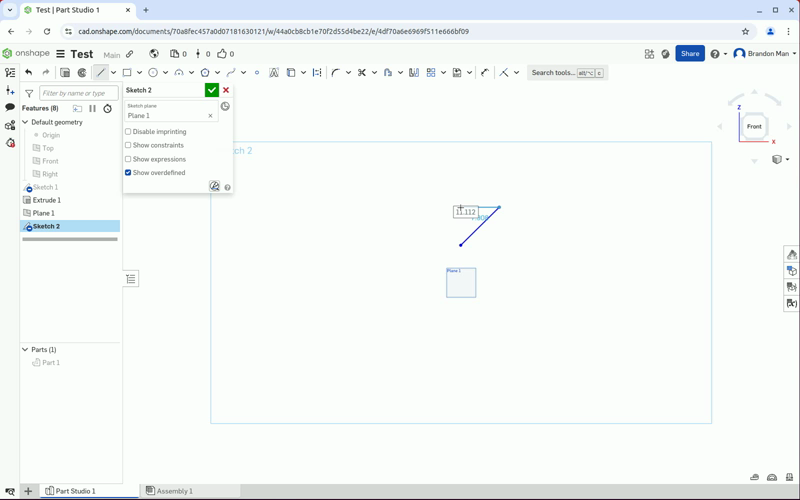
click(460, 207)
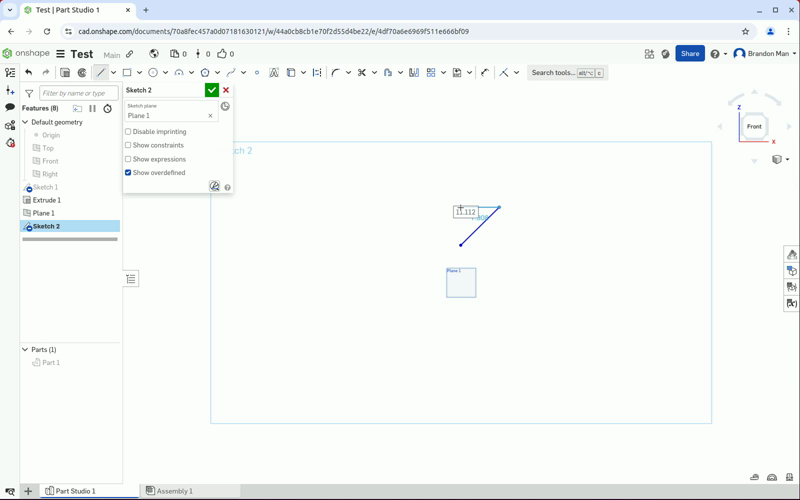
key_up(shift)
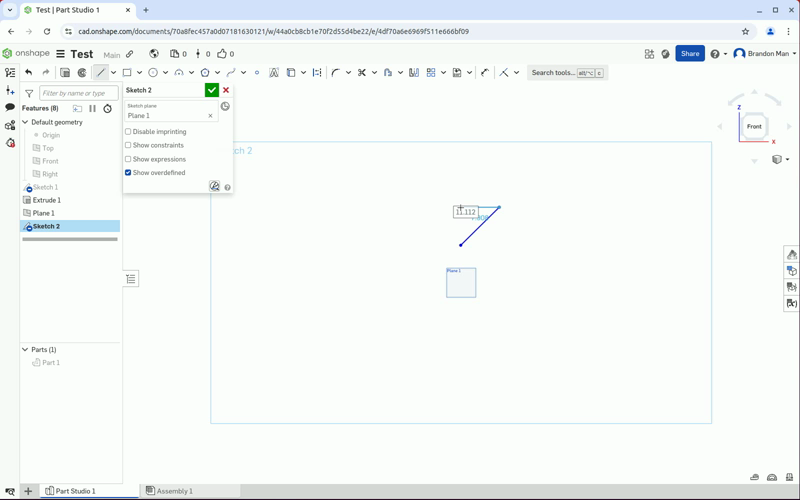
mouse_move(490, 207)
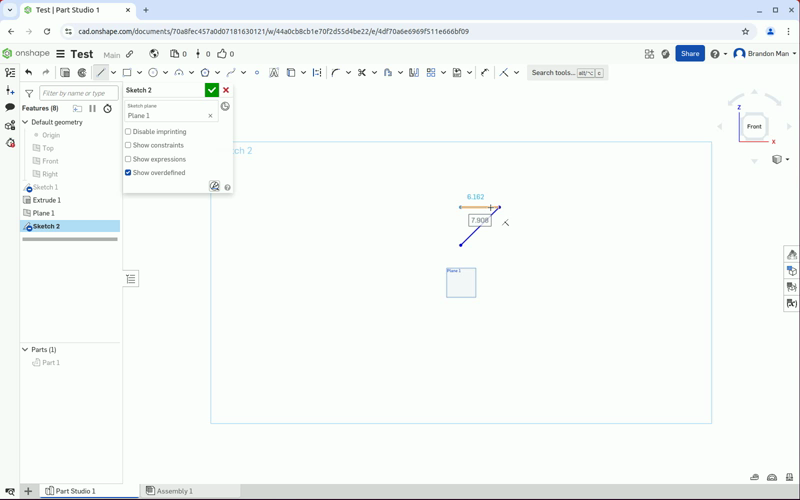
key_down(shift)
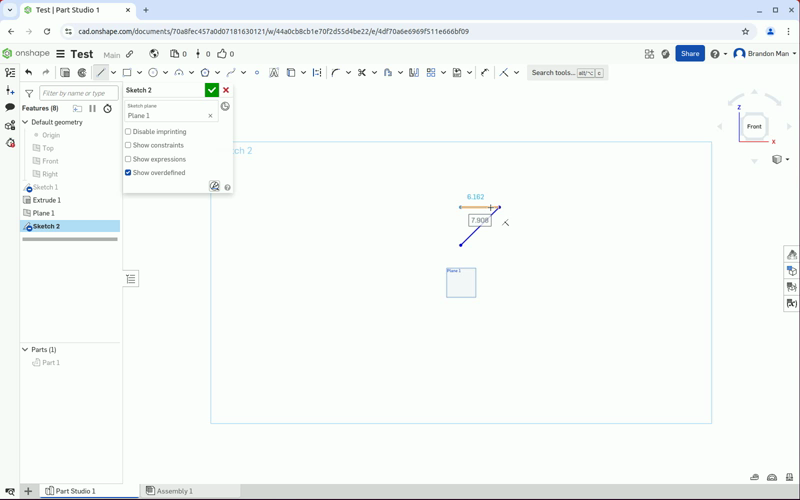
mouse_move(460, 245)
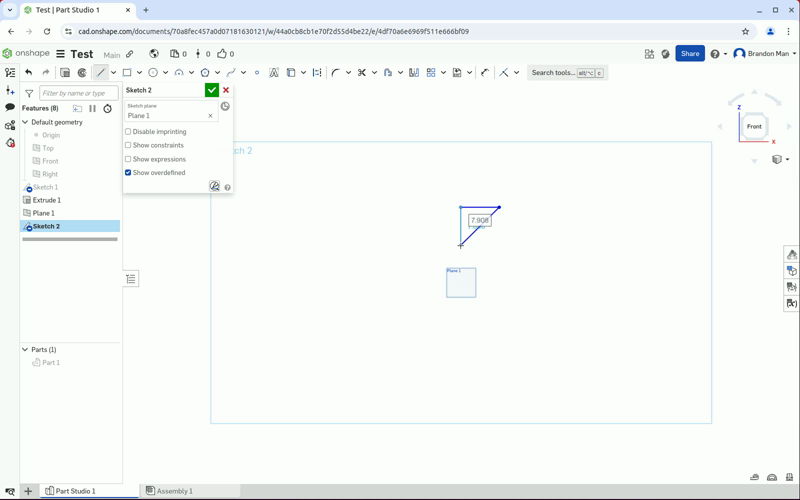
key_up(shift)
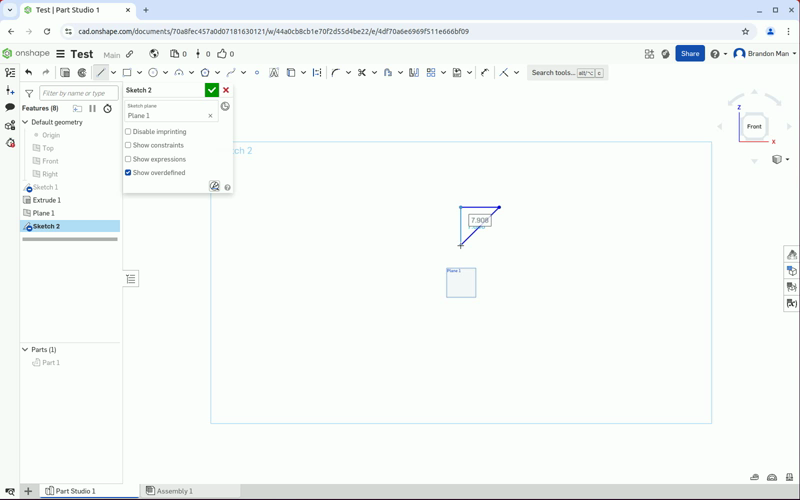
click(460, 245)
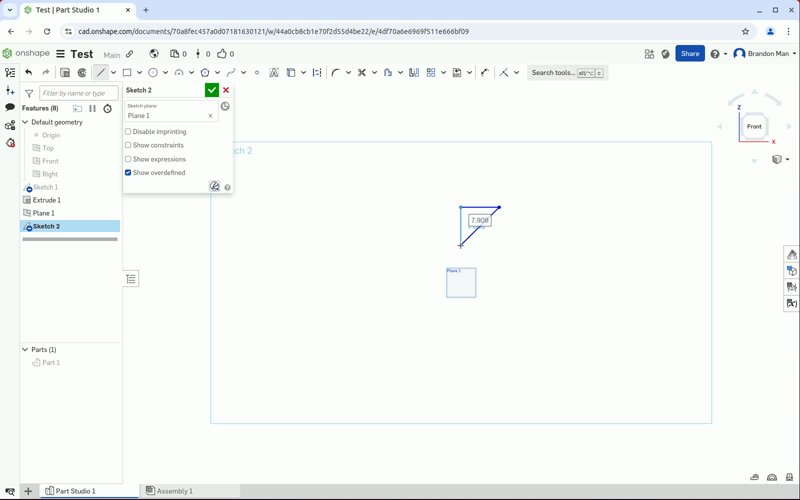
key(esc)
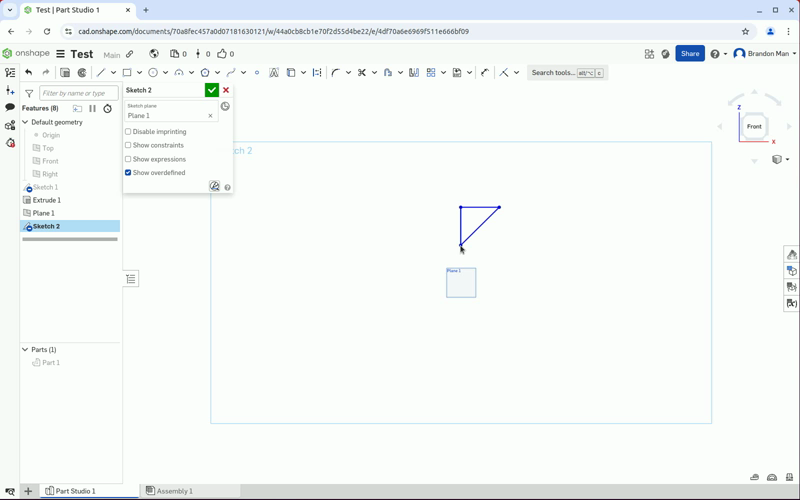
mouse_move(464, 210)
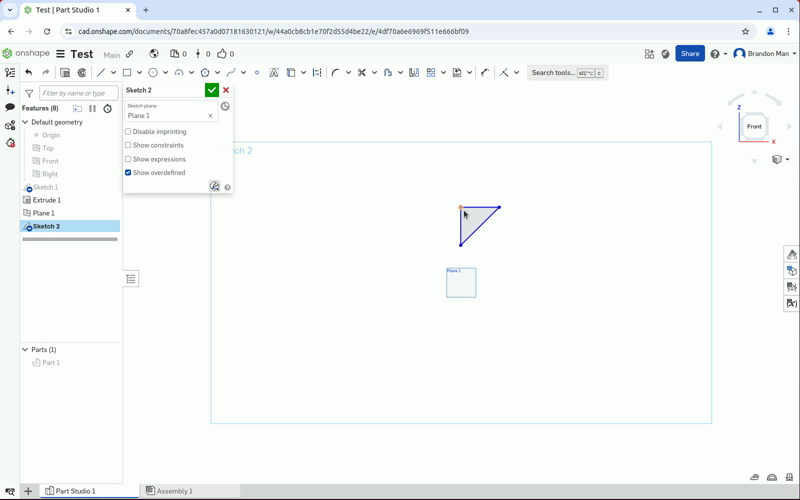
scroll(6)
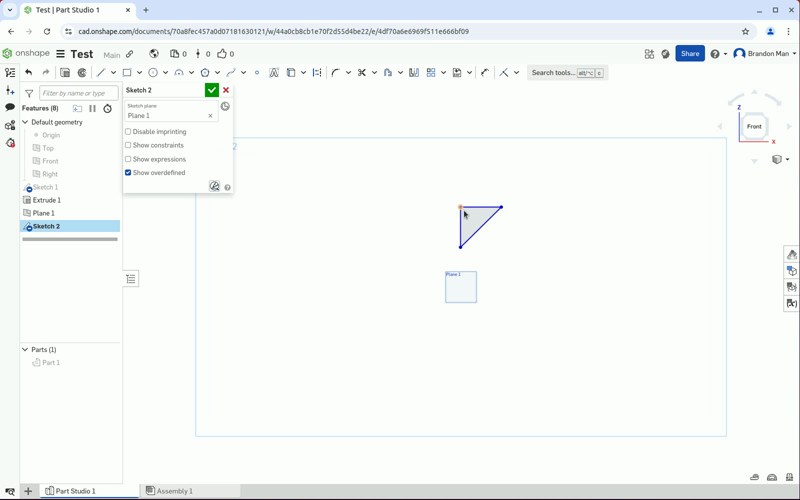
scroll(6)
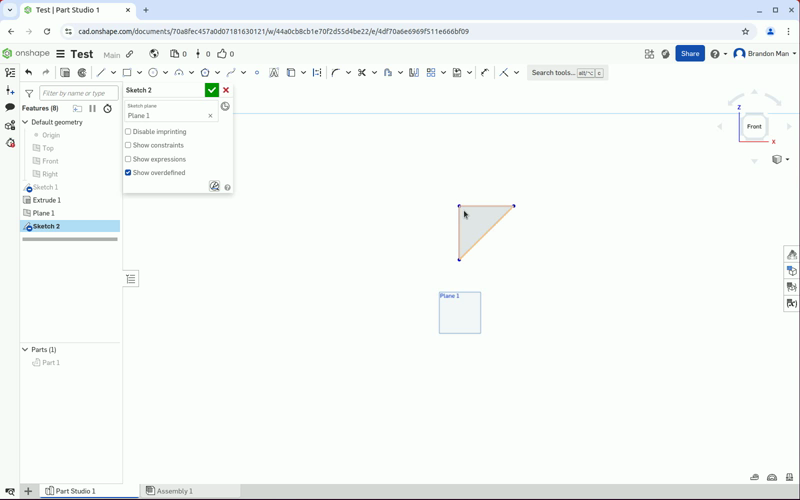
scroll(6)
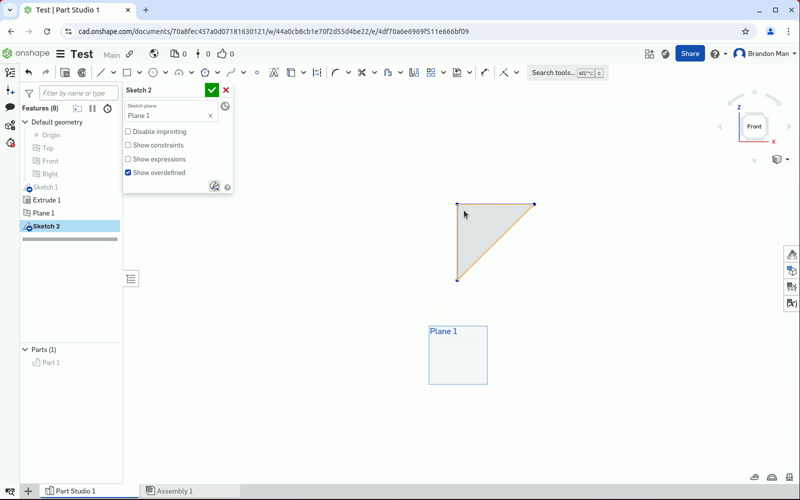
scroll(6)
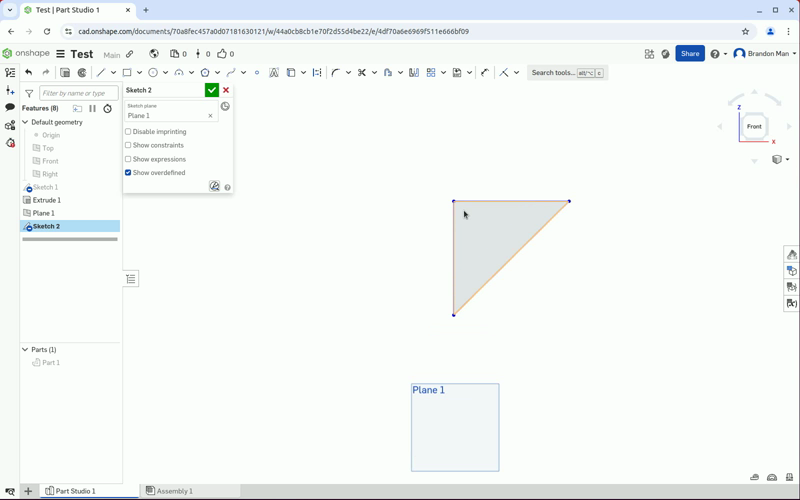
scroll(6)
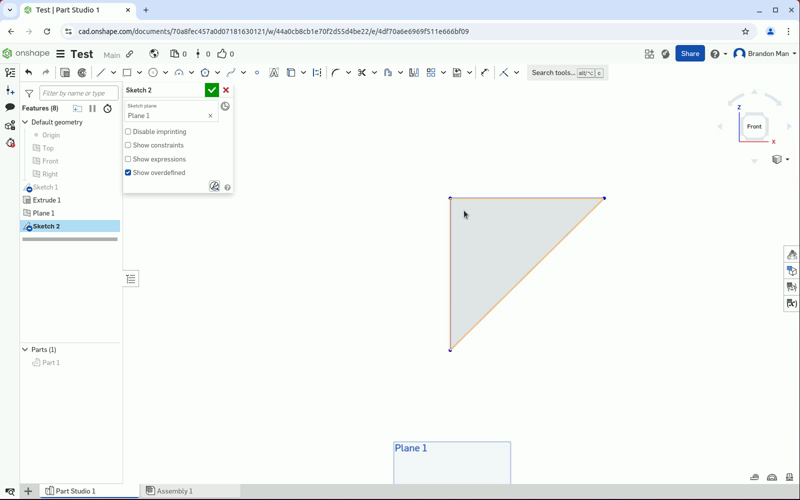
scroll(6)
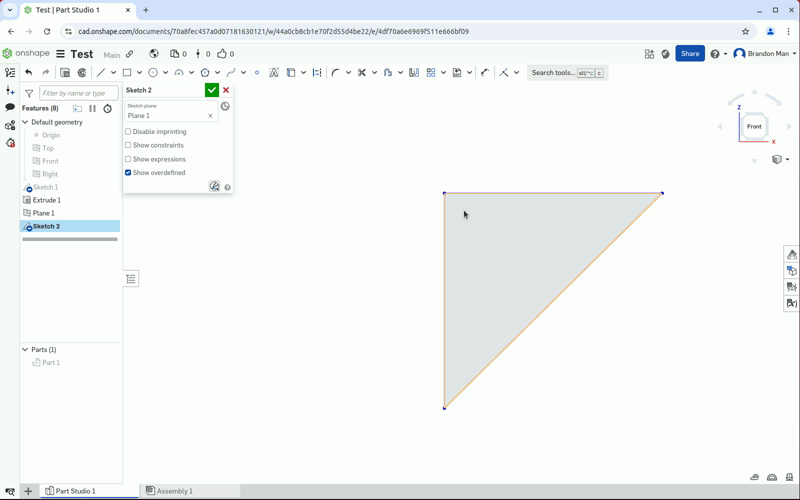
scroll(6)
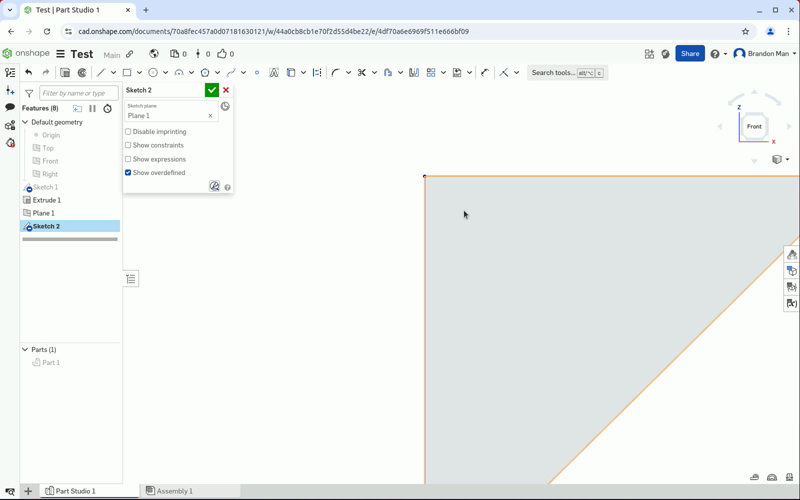
click(464, 210)
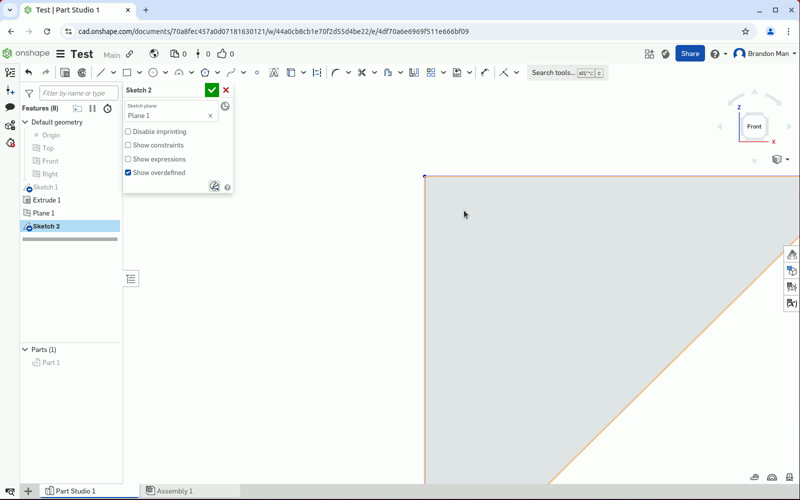
scroll(-6)
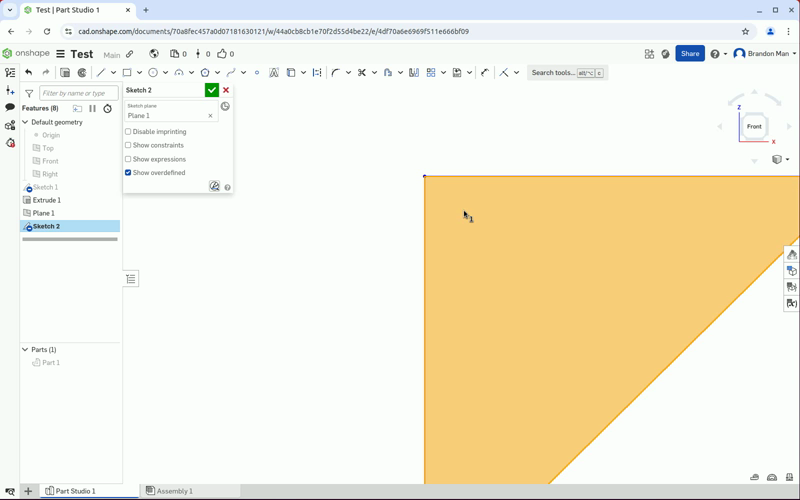
scroll(-6)
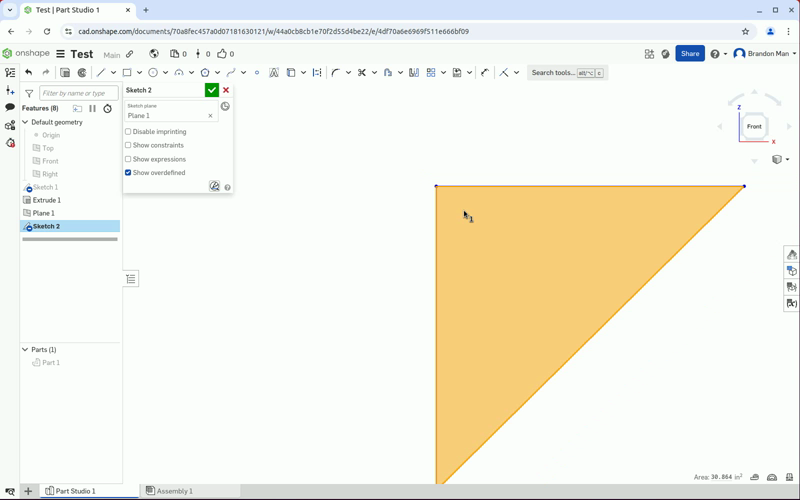
scroll(-6)
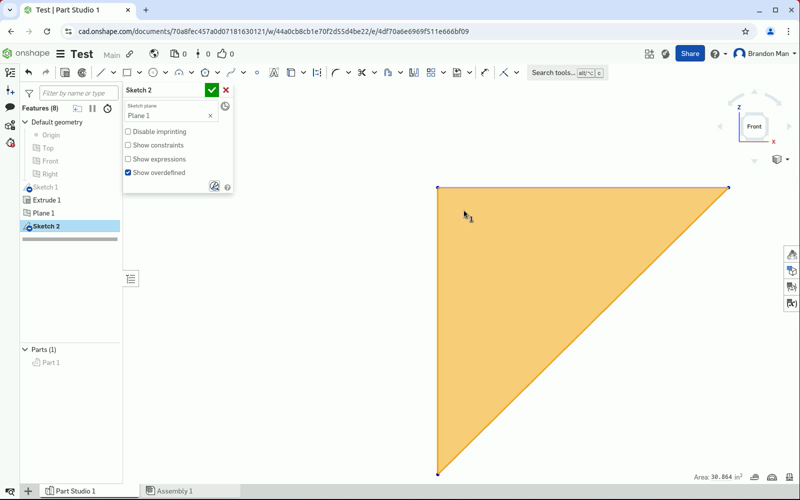
scroll(-6)
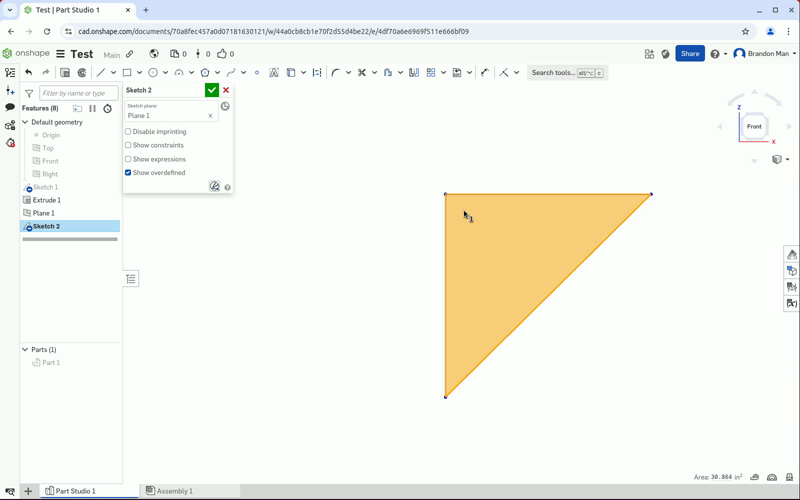
scroll(-6)
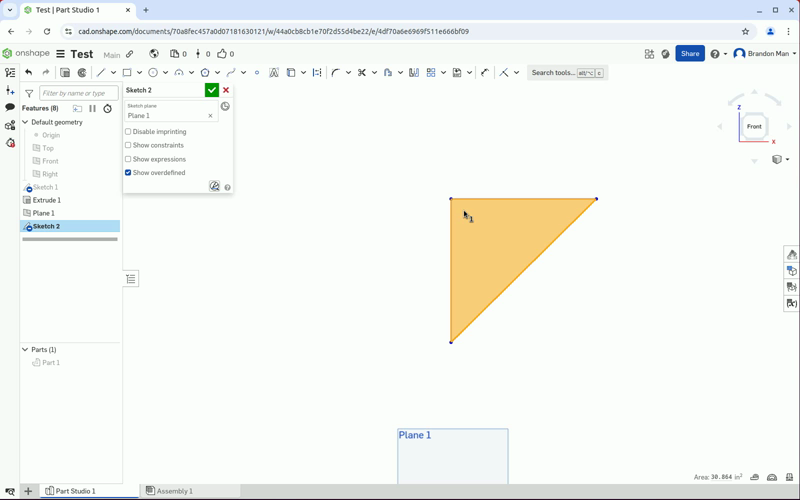
scroll(-6)
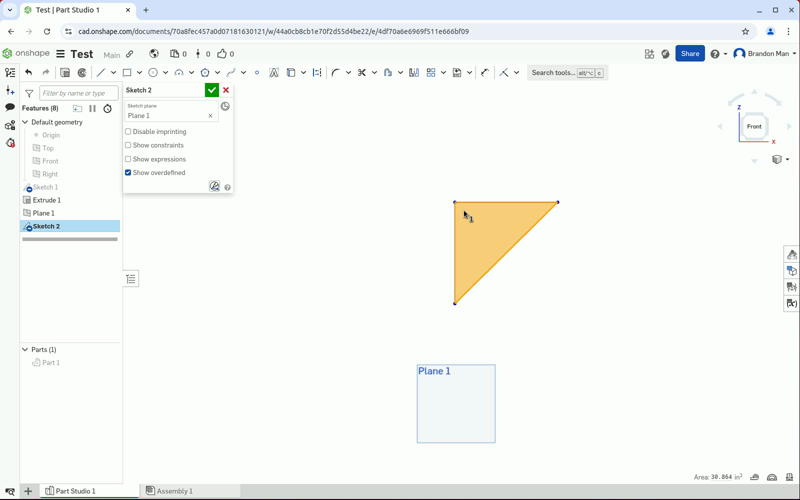
scroll(-6)
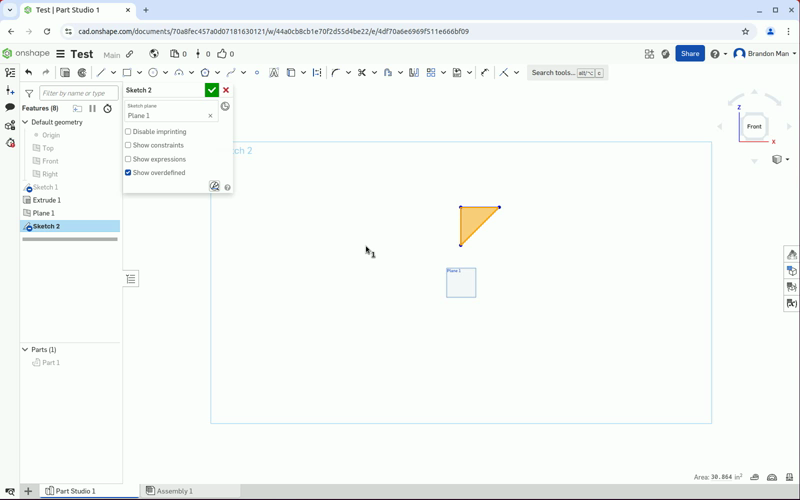
mouse_move(73, 352)
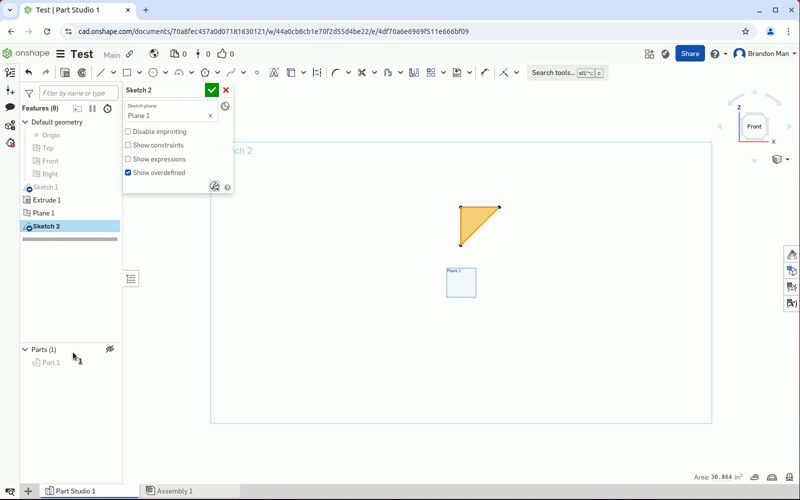
key(shift+y)
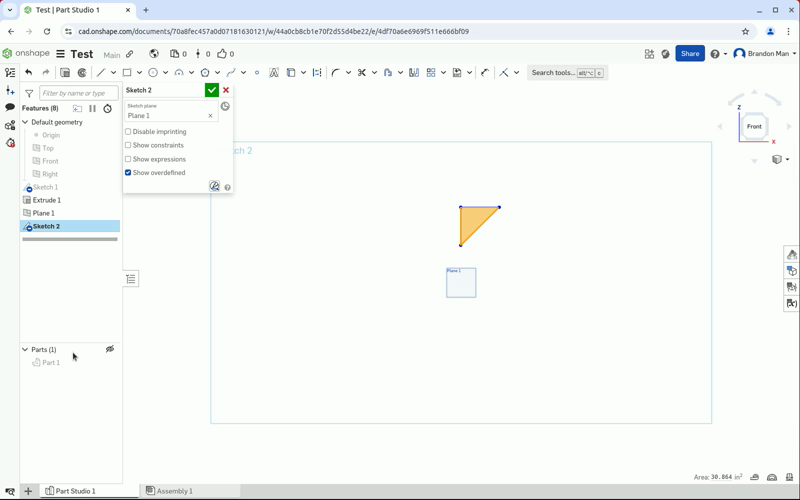
key(shift+e)
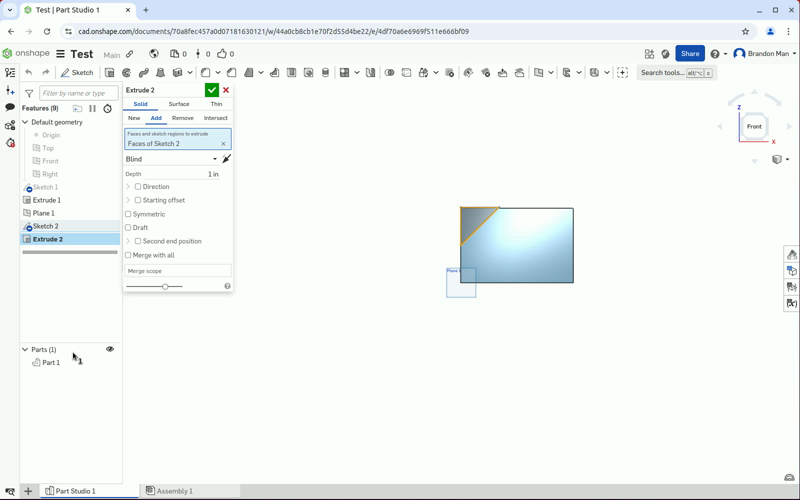
mouse_move(143, 106)
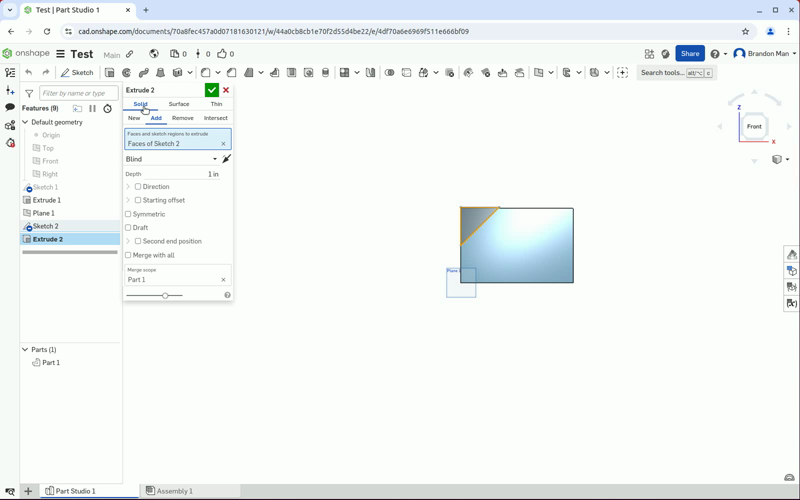
click(143, 106)
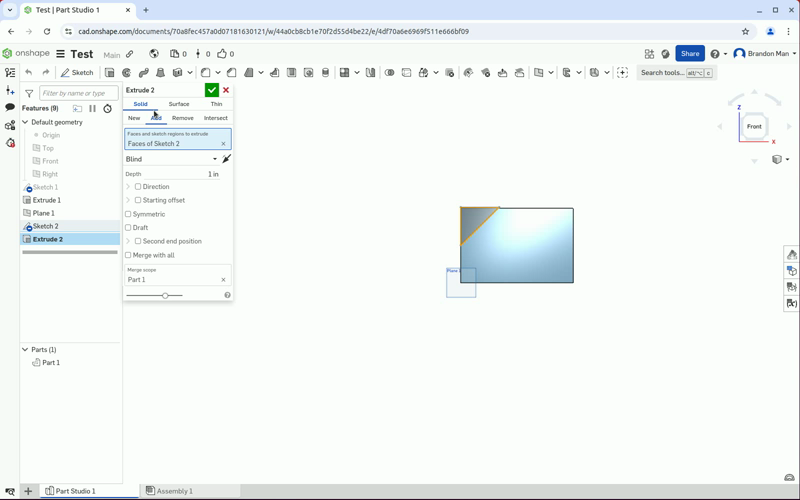
mouse_move(186, 120)
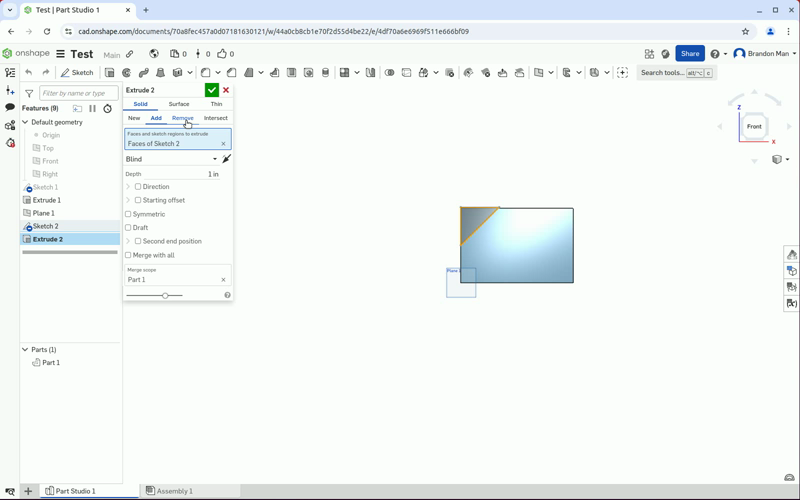
click(186, 120)
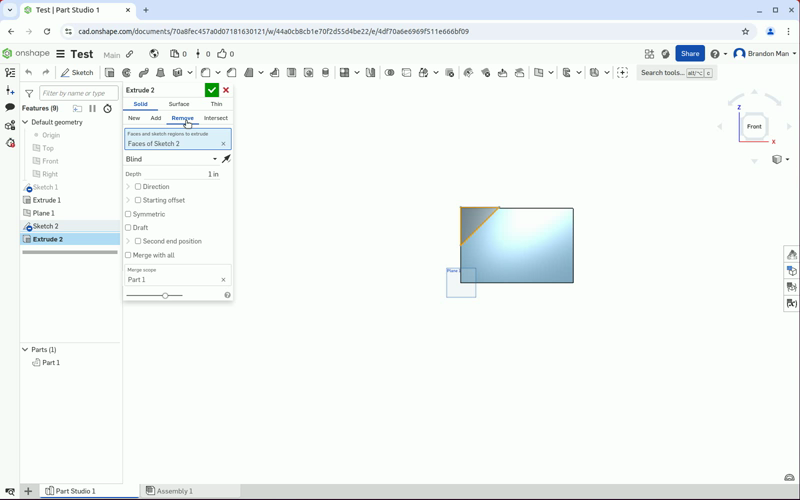
key(tab, 4)
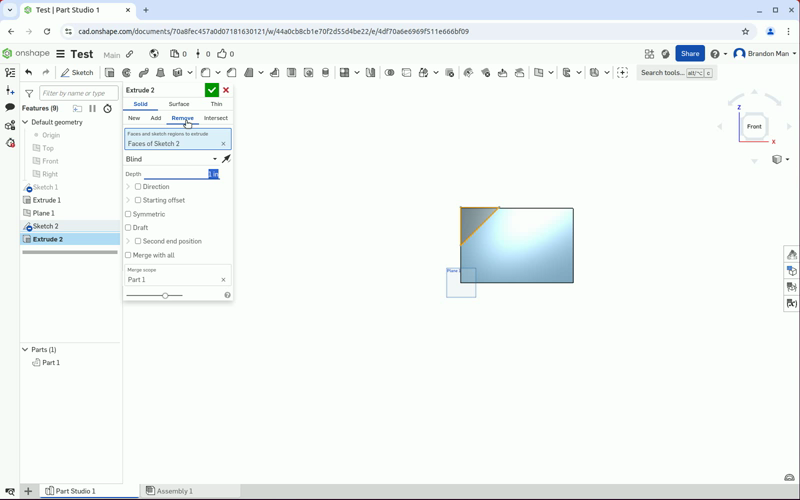
text(3.851)
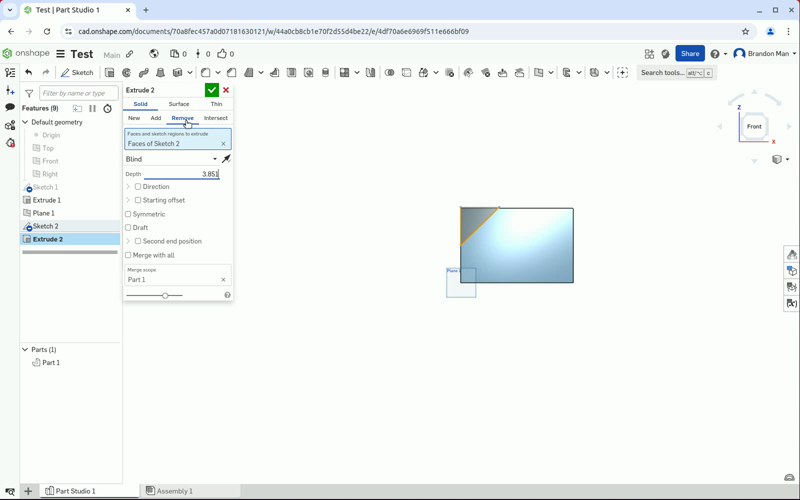
key(tab, 6)
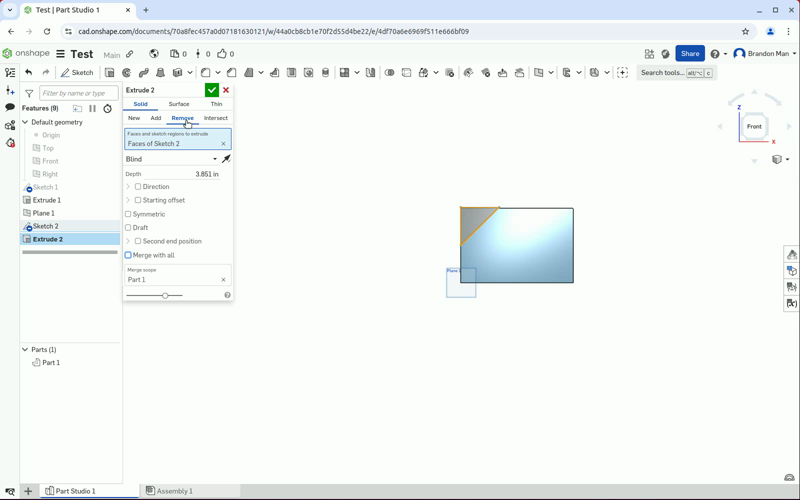
key(space)
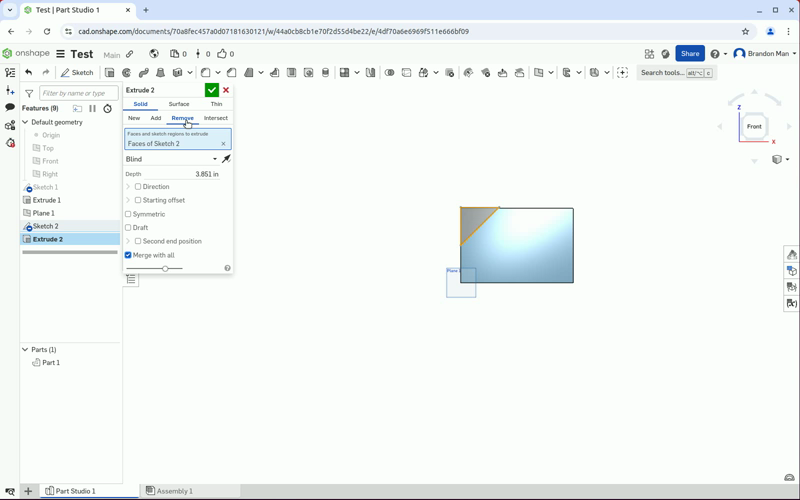
key(enter)
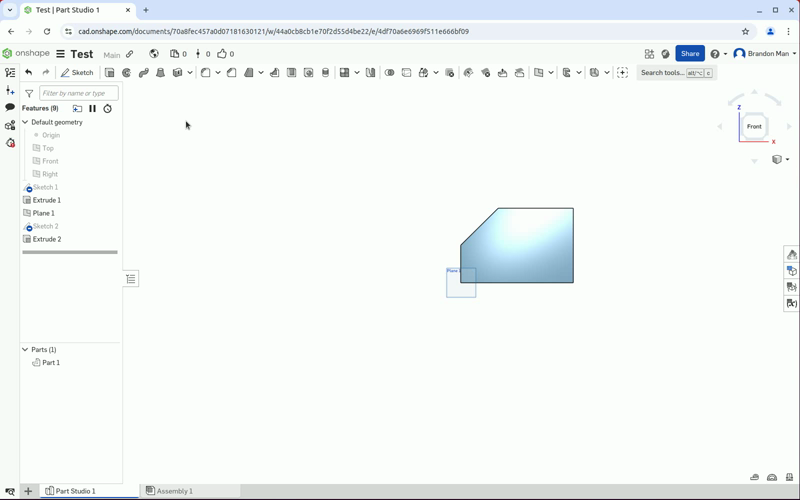
key(shift+h)
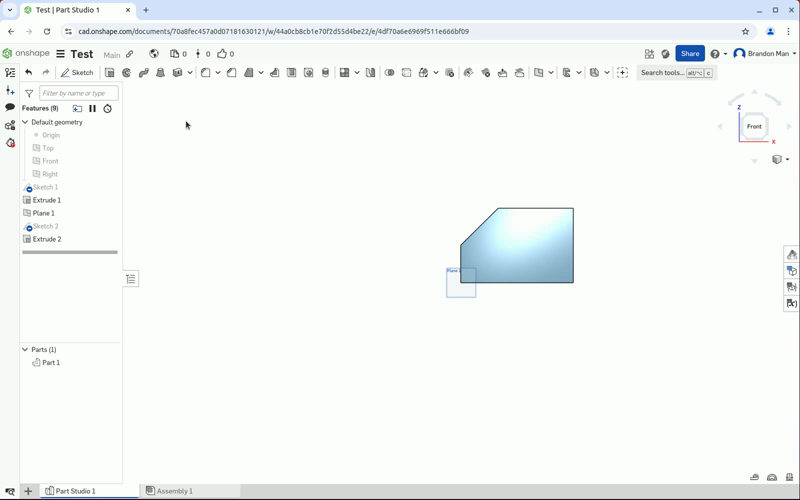
key(shift+h)
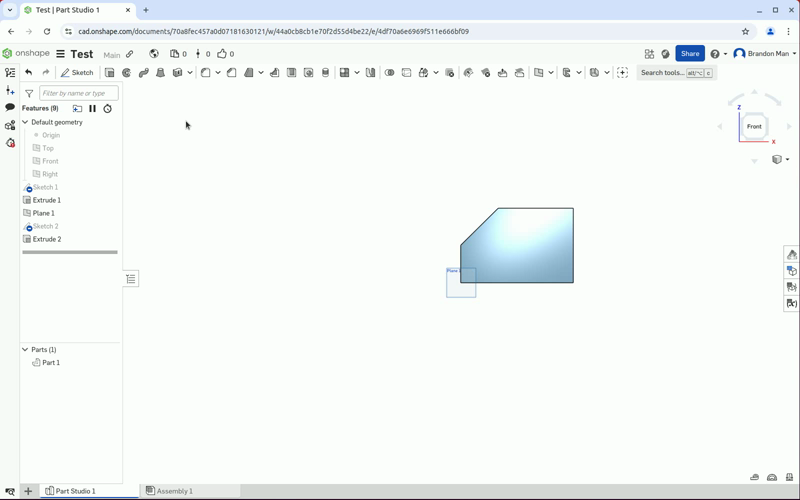
mouse_move(73, 189)
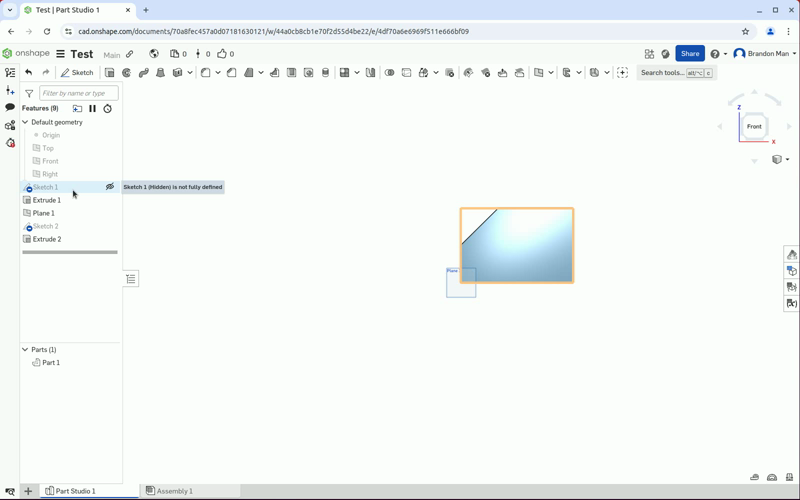
click(73, 189)
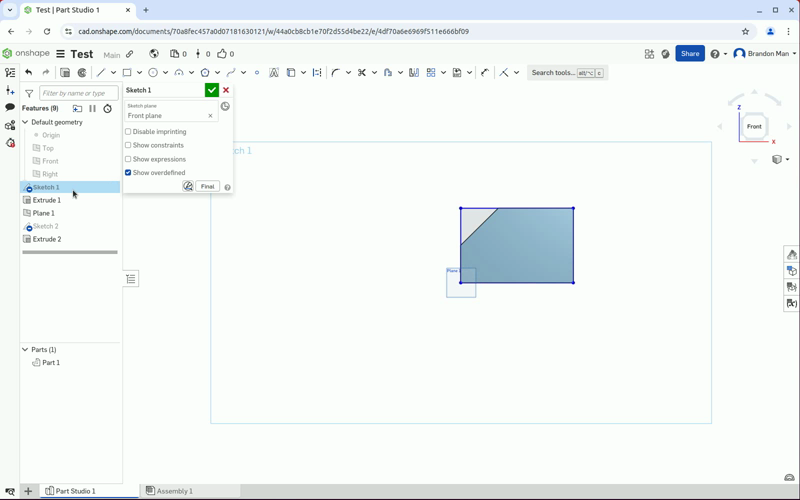
mouse_move(229, 92)
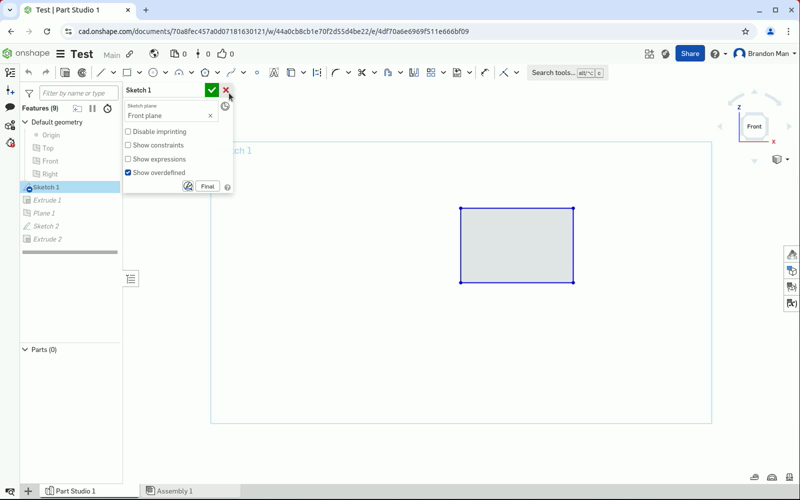
click(229, 92)
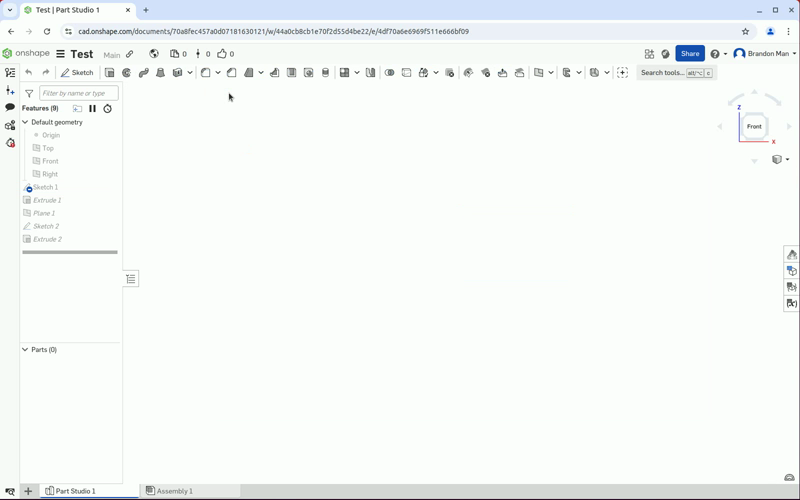
key(shift+s)
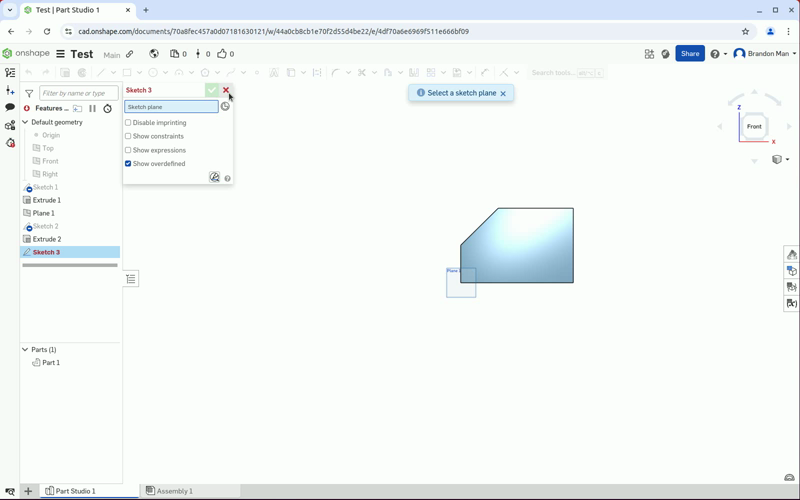
mouse_move(73, 215)
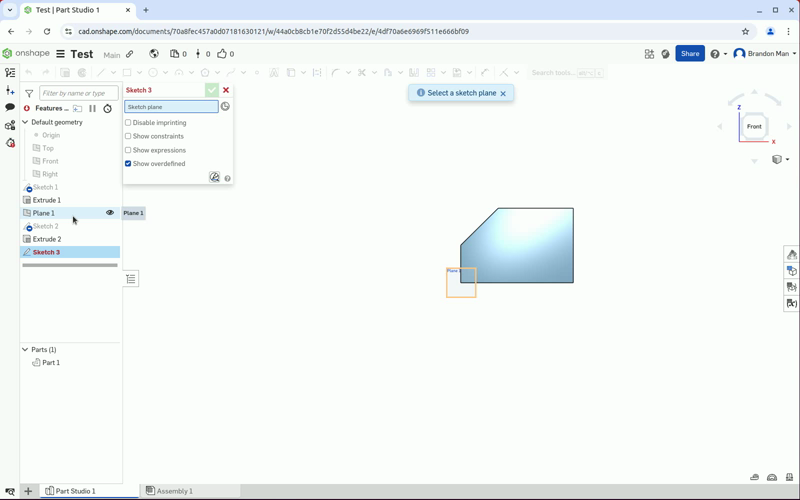
click(73, 215)
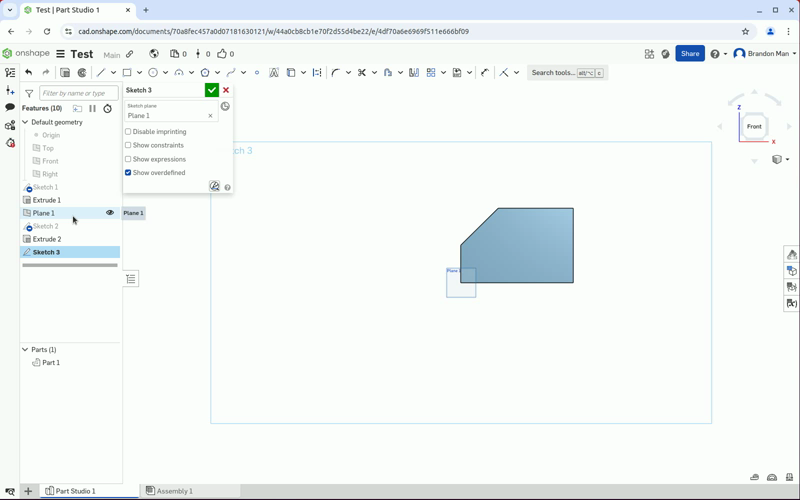
mouse_move(73, 352)
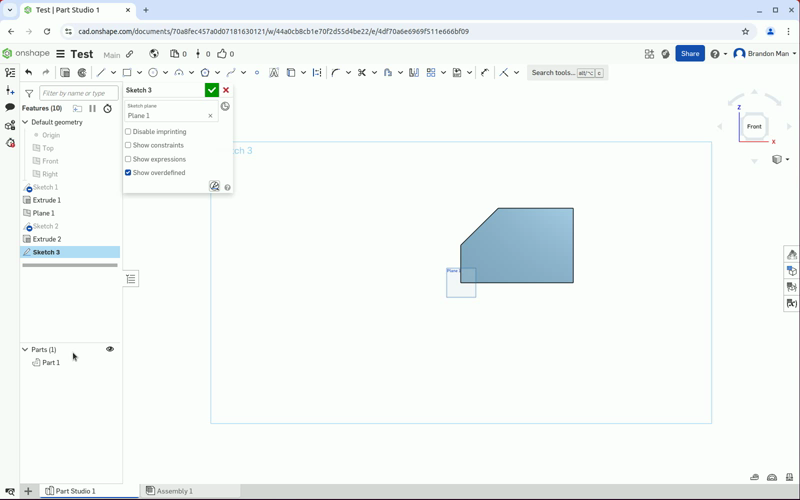
key(y)
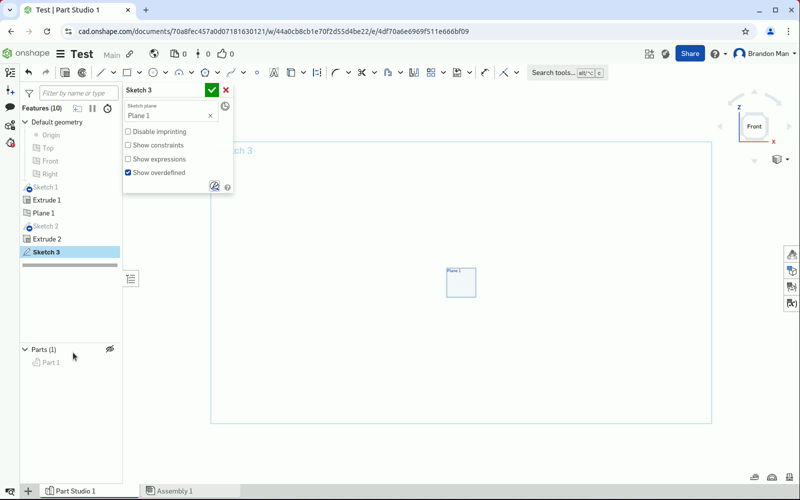
key(l)
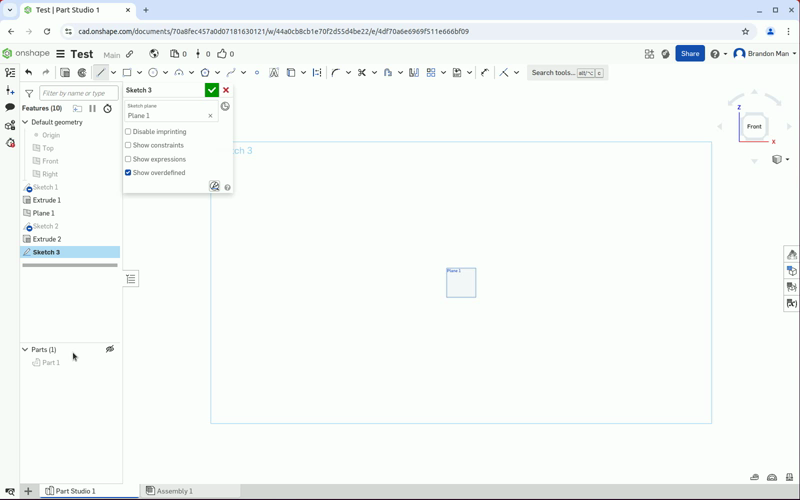
key_down(shift)
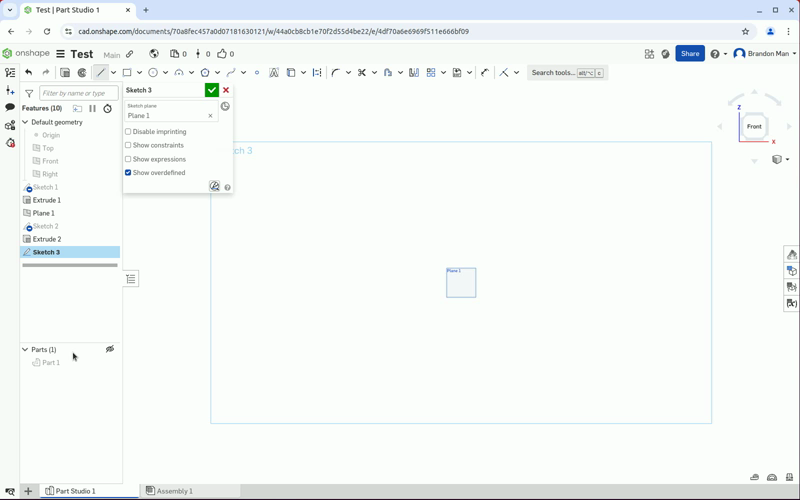
mouse_move(535, 207)
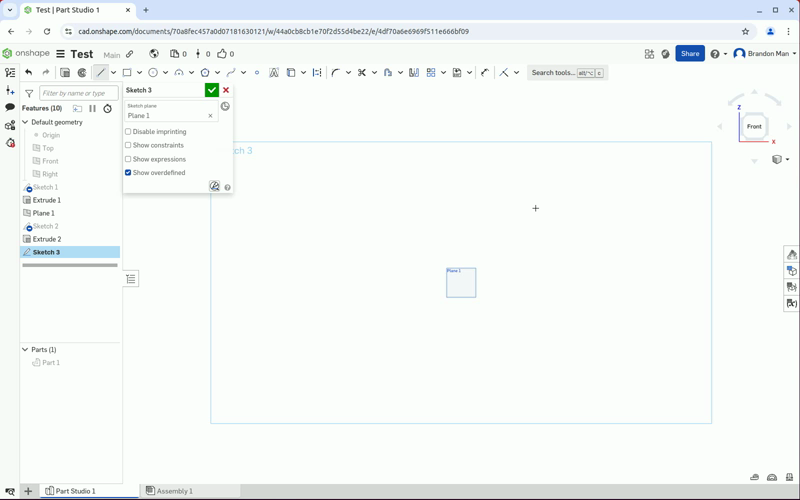
click(535, 207)
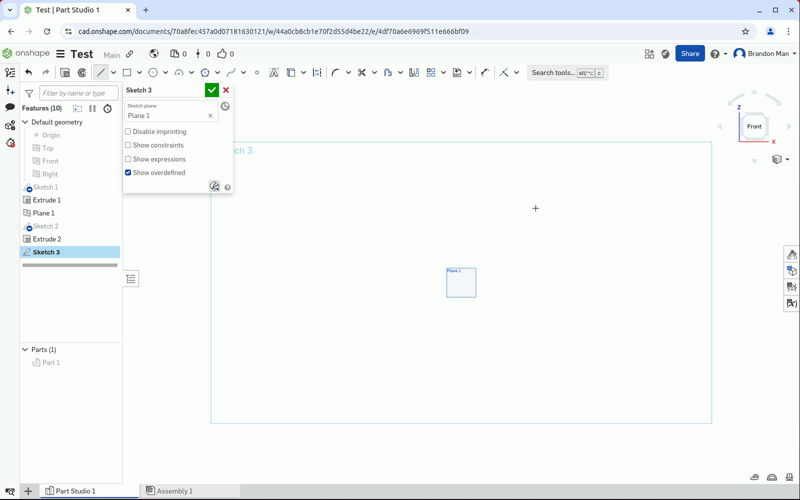
key_up(shift)
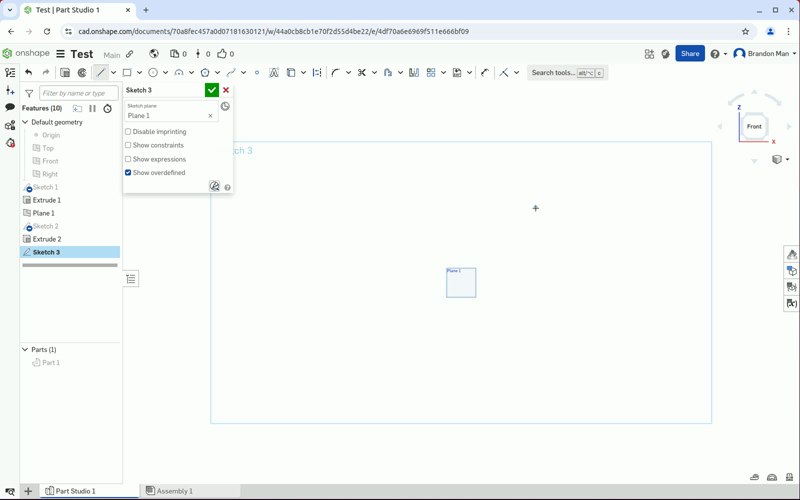
key_down(shift)
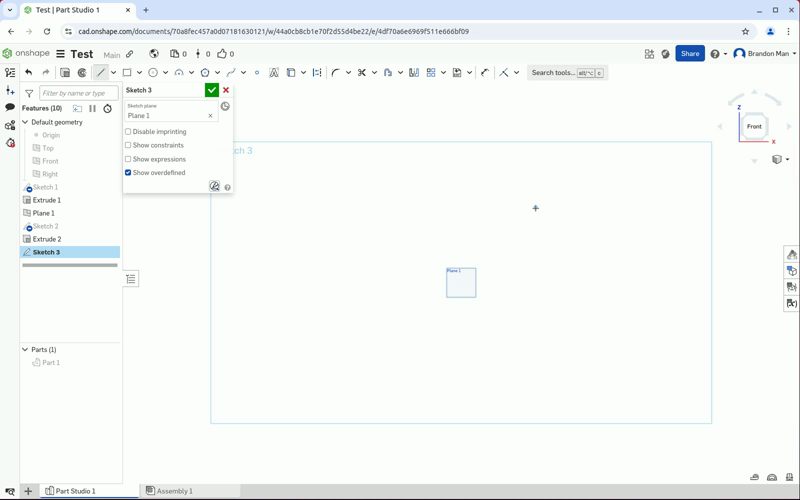
mouse_move(565, 207)
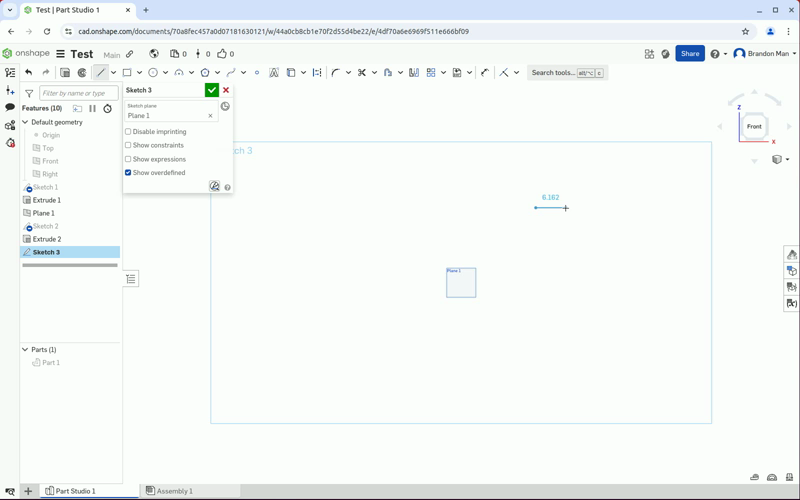
mouse_move(574, 246)
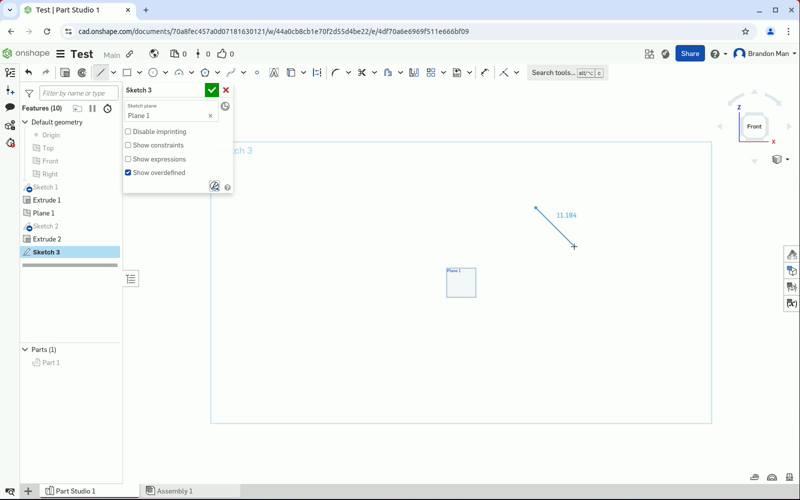
click(574, 246)
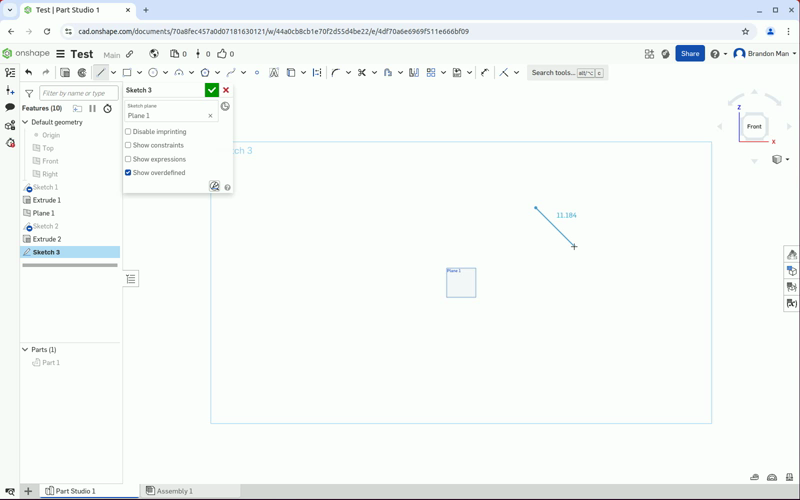
key_up(shift)
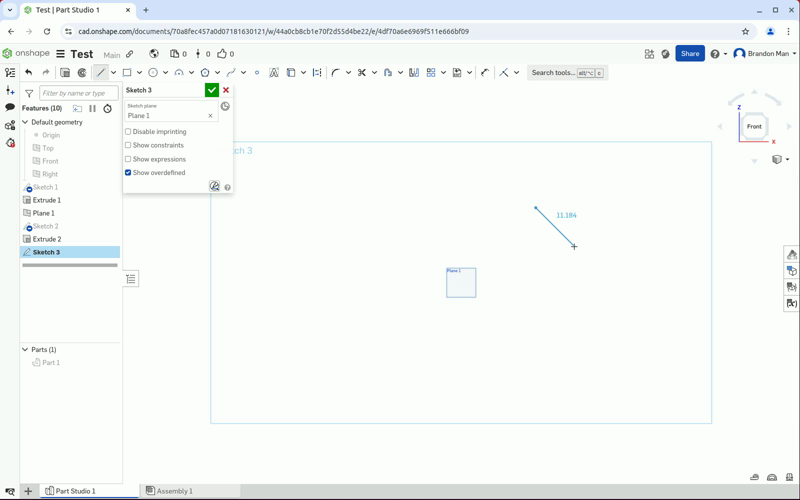
key_down(shift)
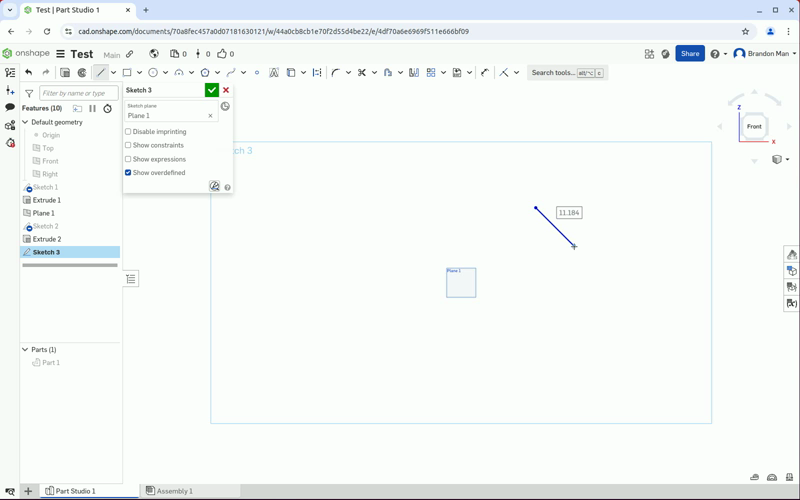
mouse_move(589, 246)
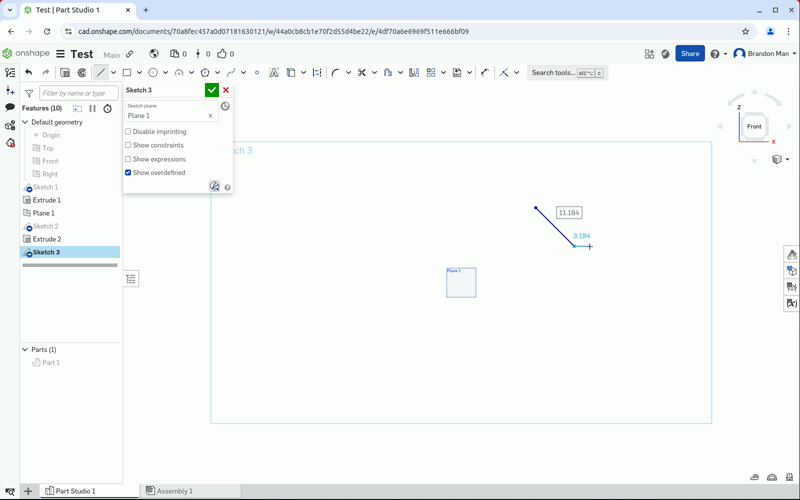
mouse_move(574, 207)
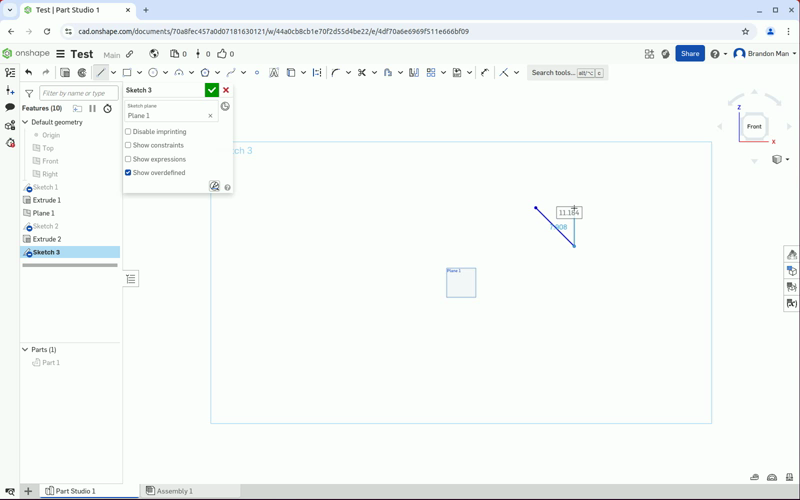
click(574, 207)
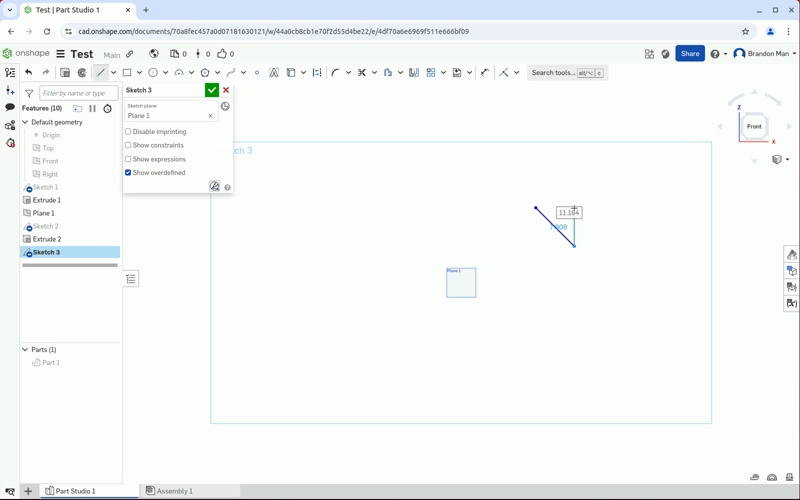
key_up(shift)
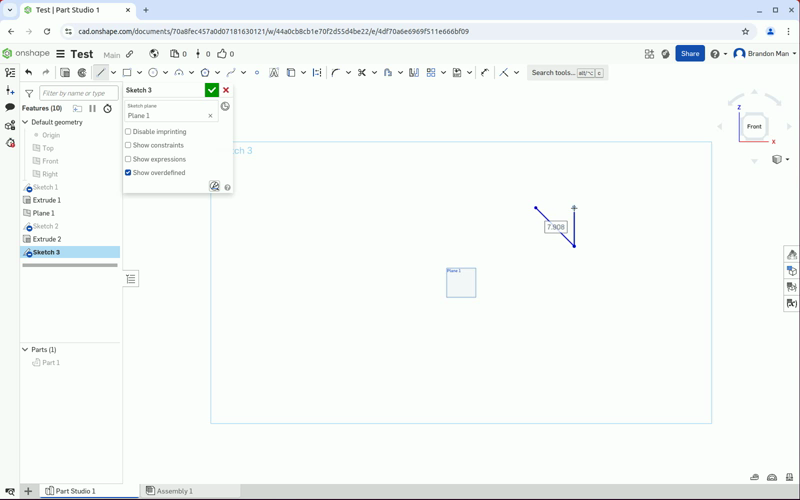
mouse_move(589, 207)
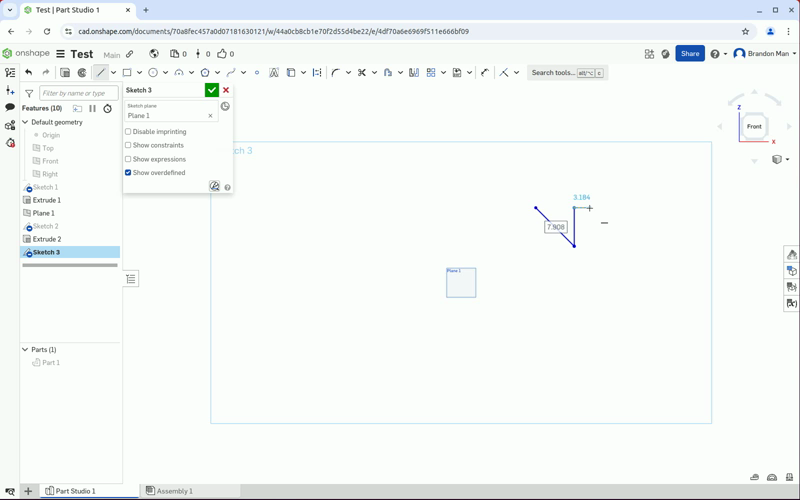
key_down(shift)
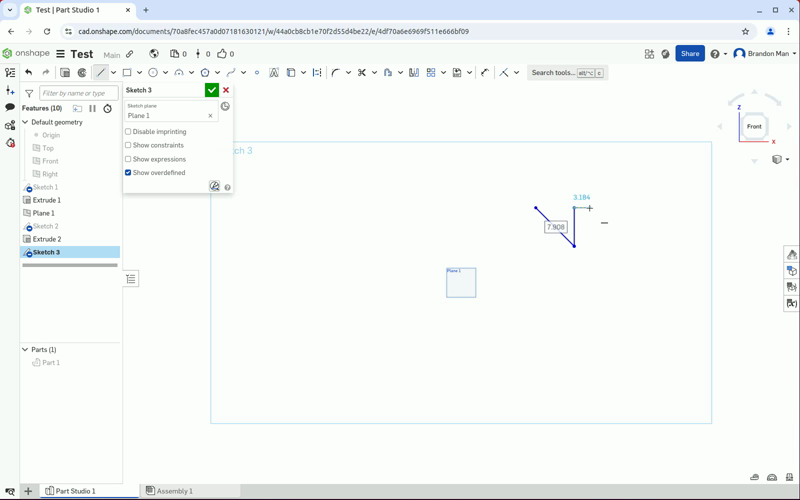
mouse_move(535, 207)
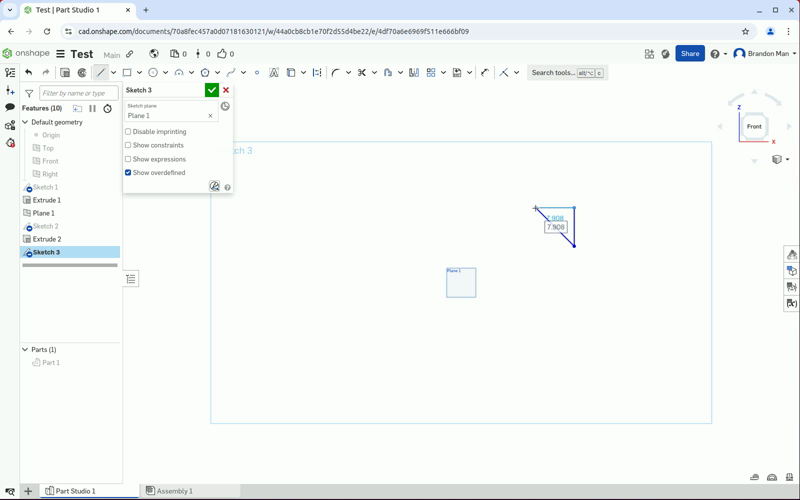
key_up(shift)
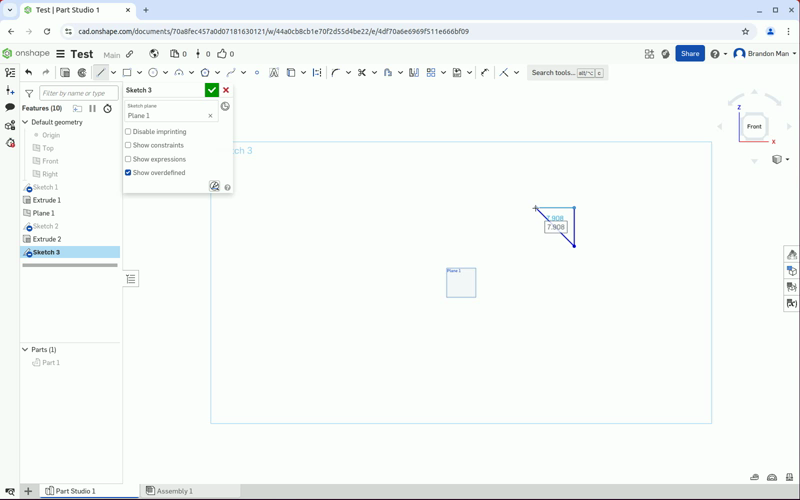
click(535, 207)
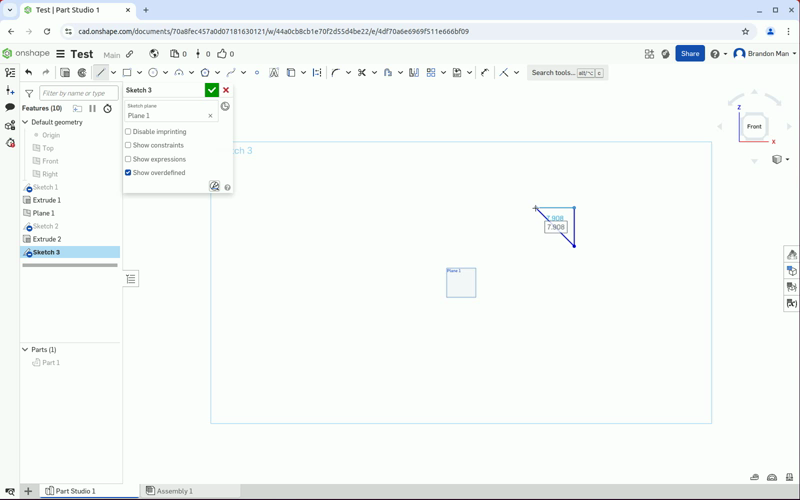
key(esc)
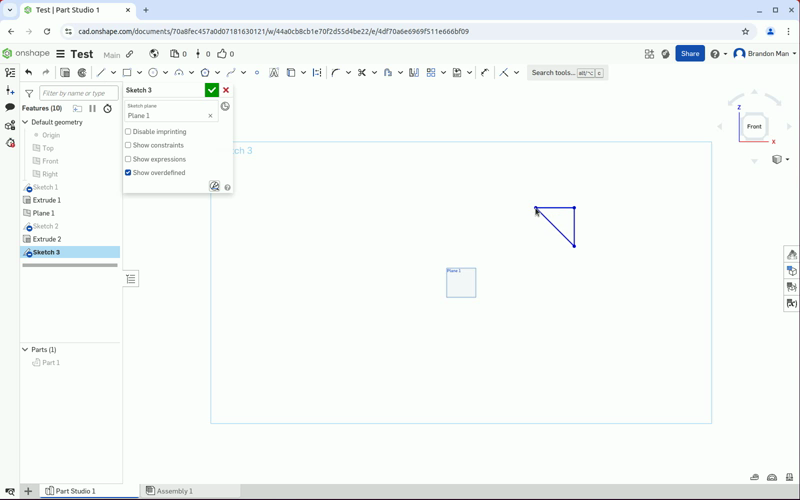
mouse_move(549, 217)
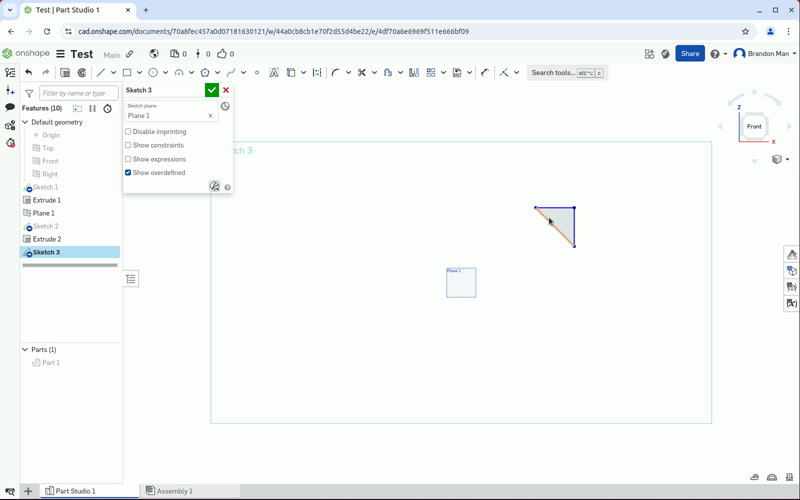
scroll(6)
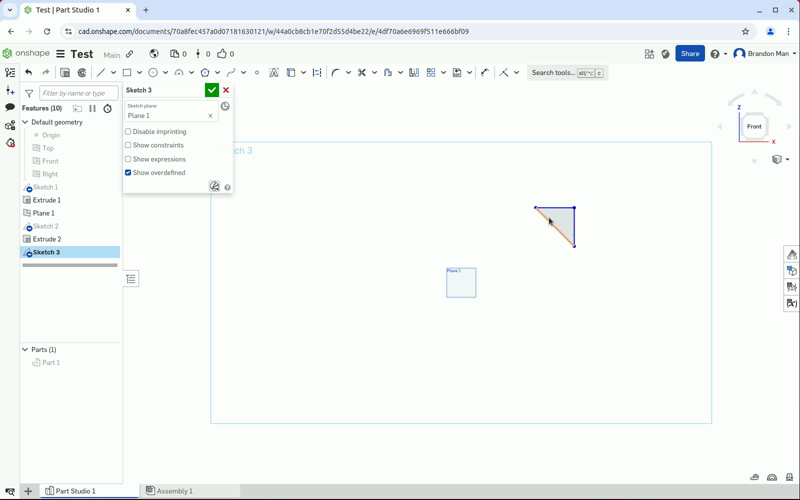
scroll(6)
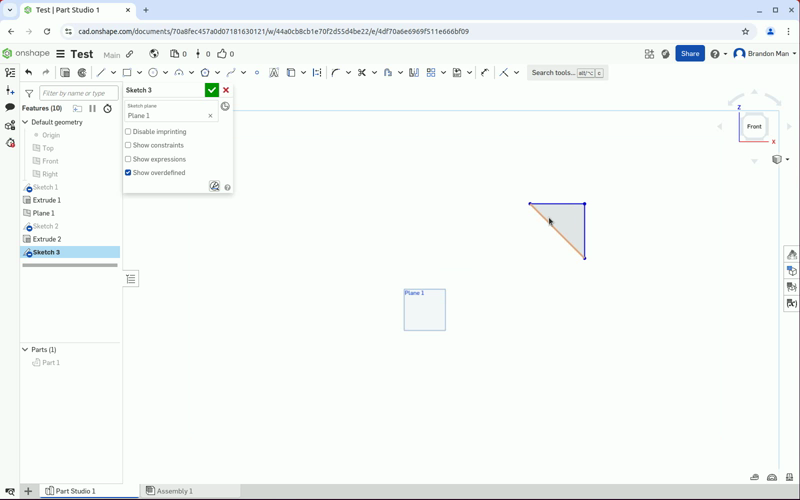
scroll(6)
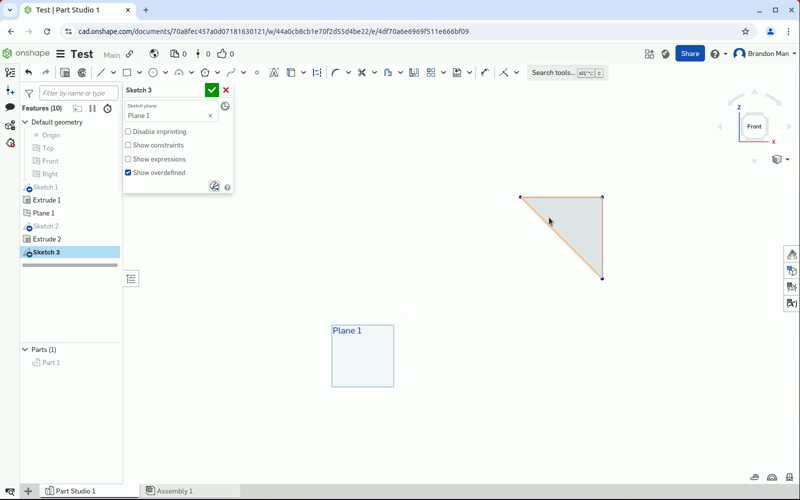
scroll(6)
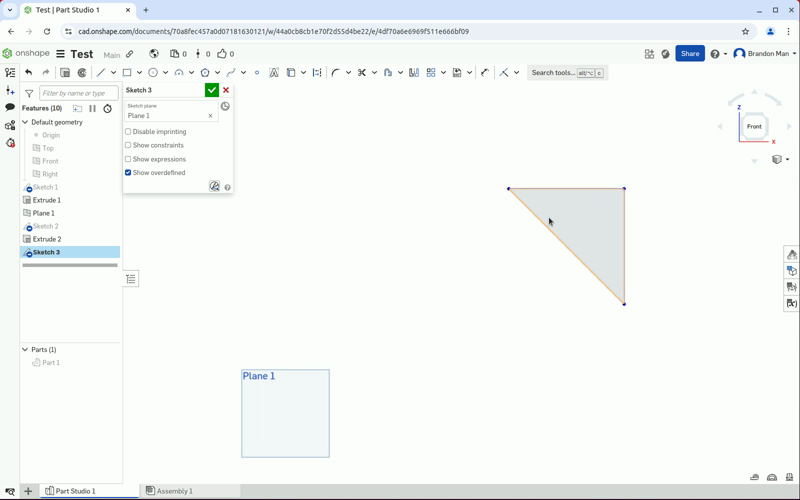
scroll(6)
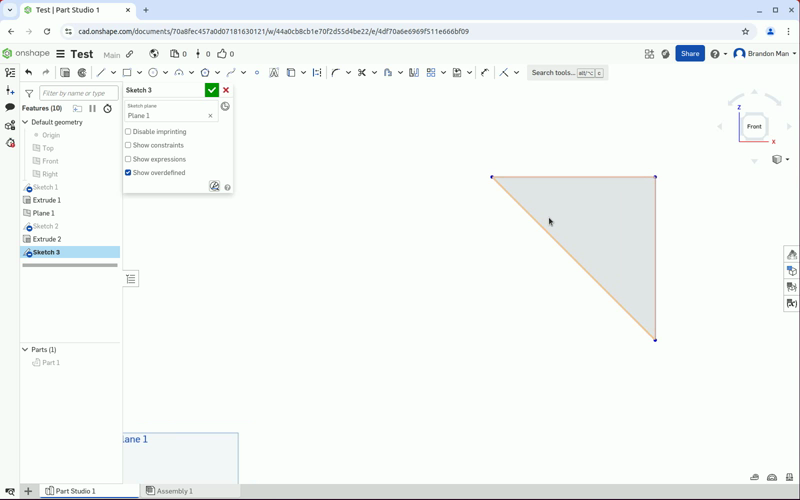
scroll(6)
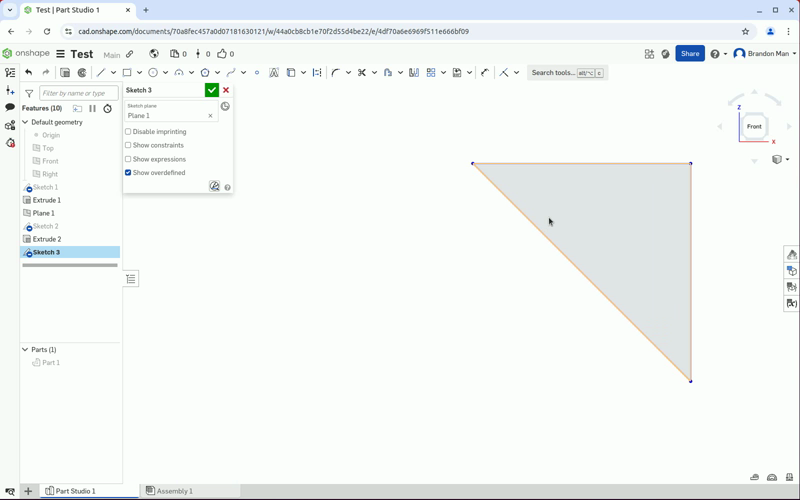
scroll(6)
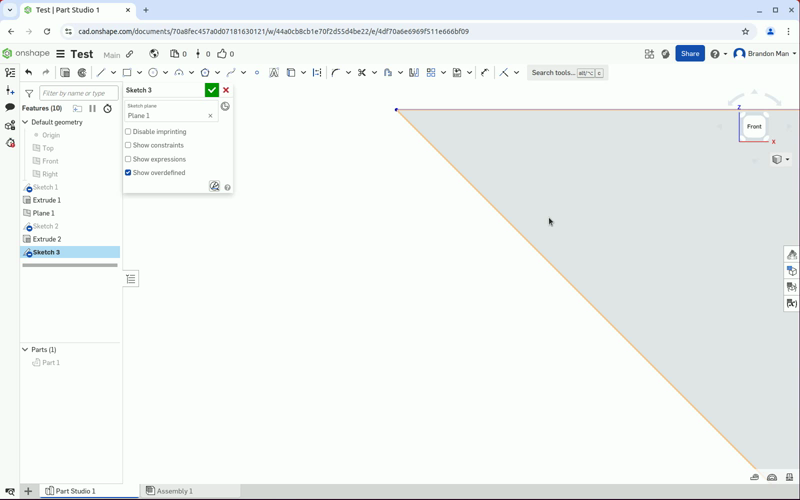
click(549, 217)
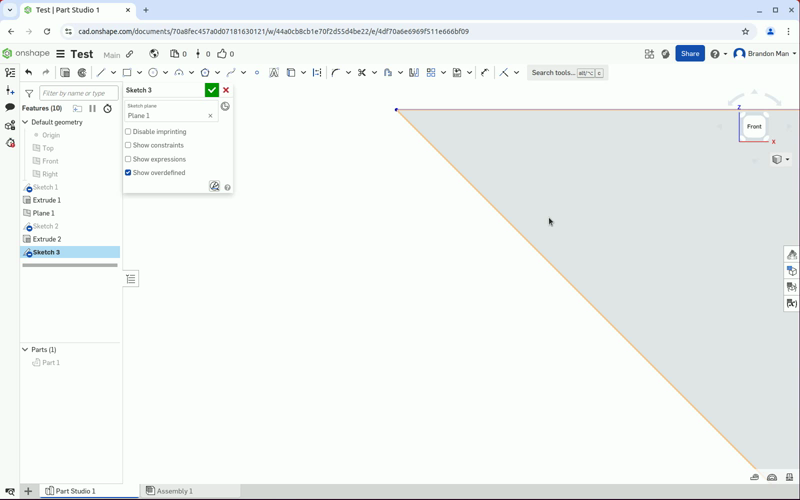
scroll(-6)
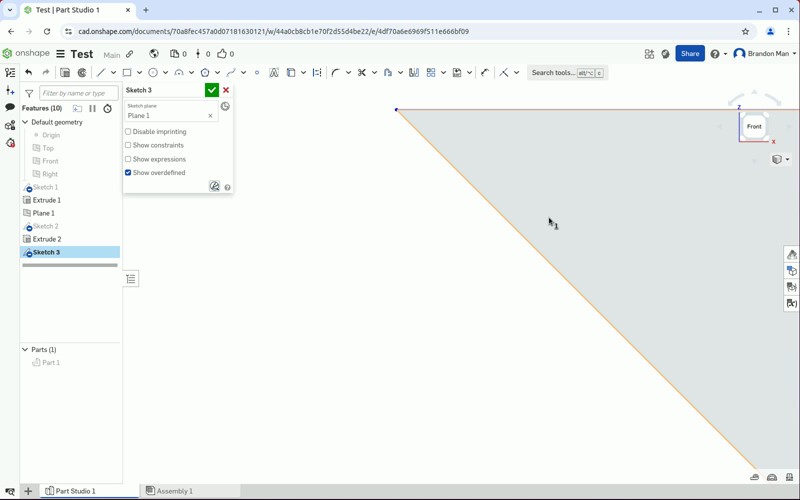
scroll(-6)
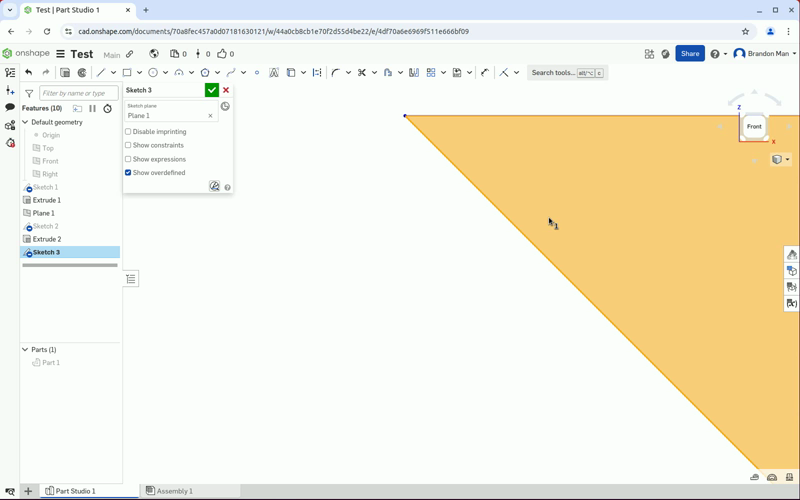
scroll(-6)
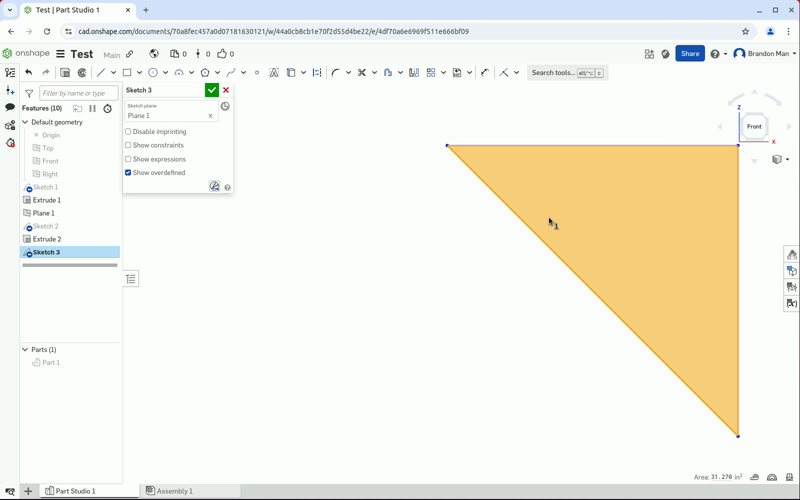
scroll(-6)
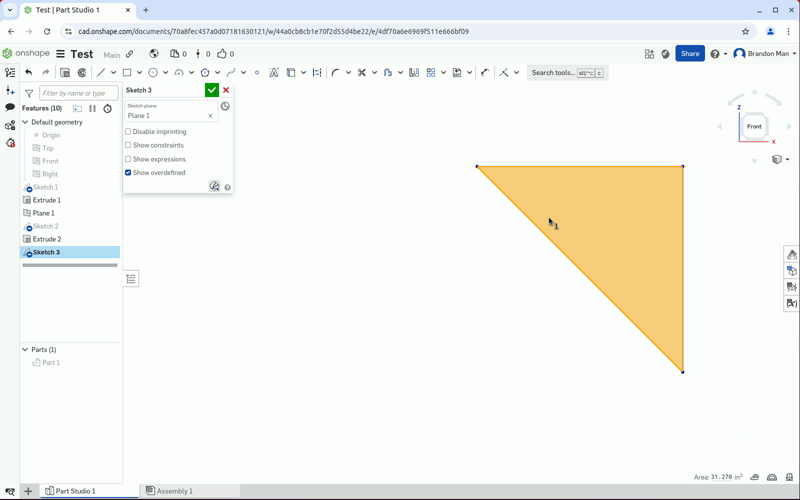
scroll(-6)
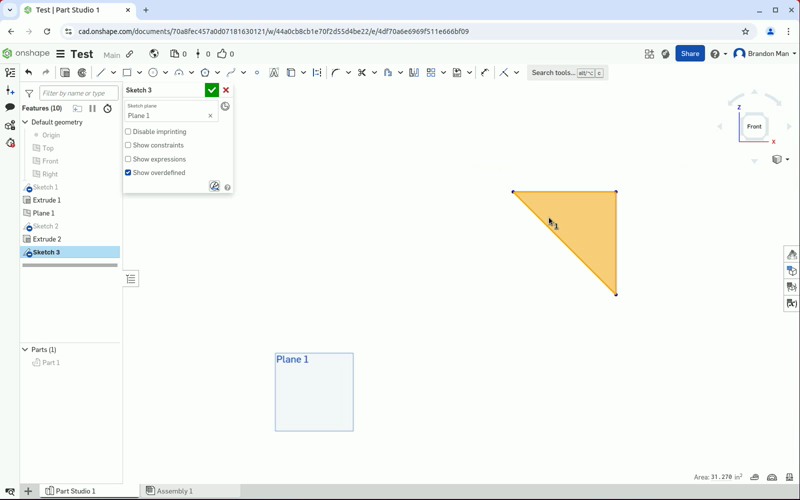
scroll(-6)
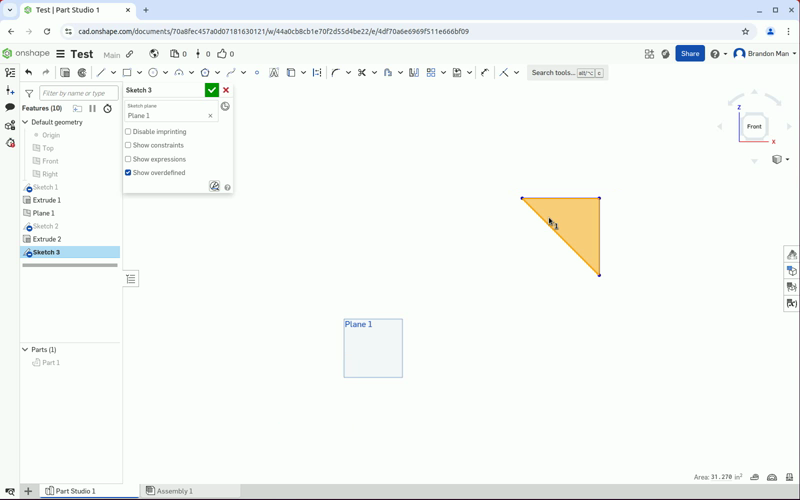
scroll(-6)
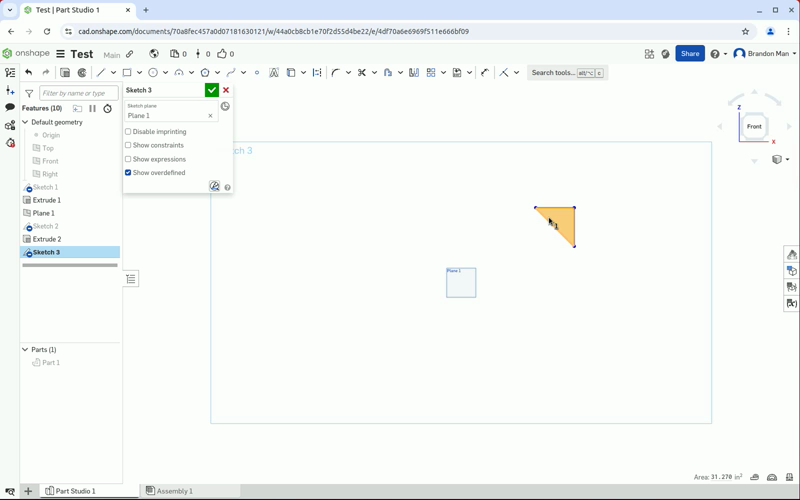
mouse_move(73, 352)
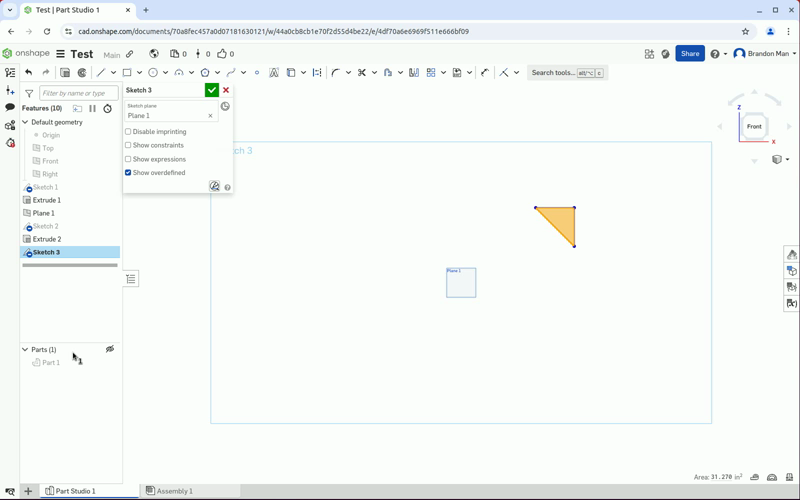
key(shift+y)
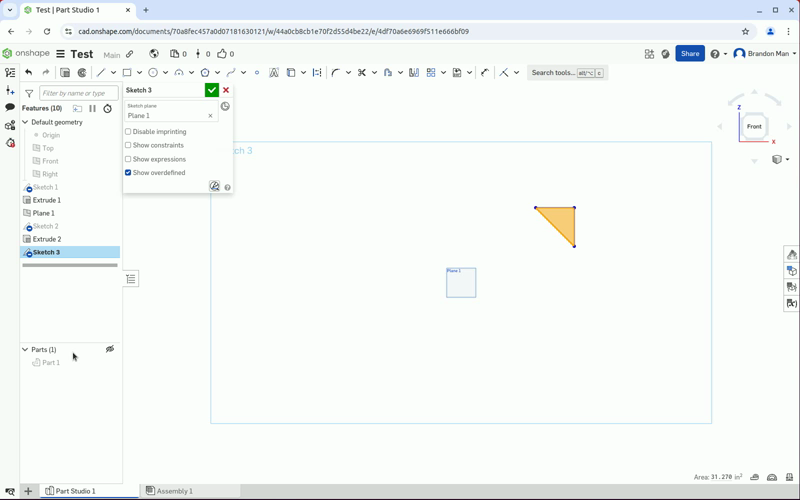
key(shift+e)
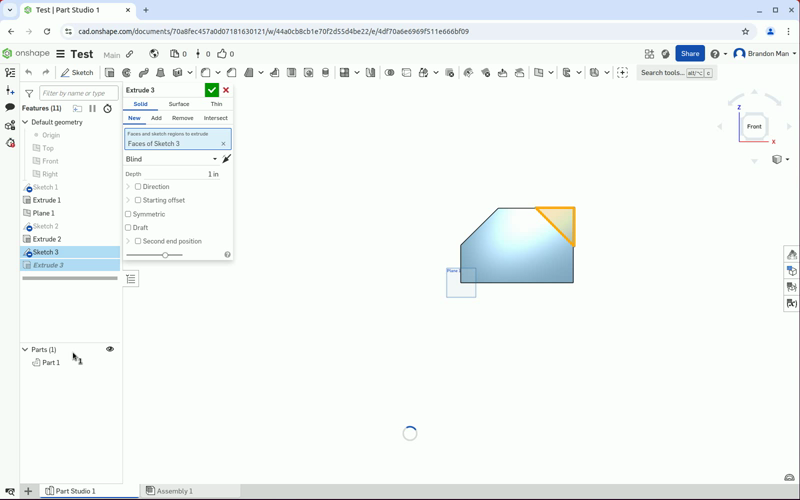
mouse_move(143, 106)
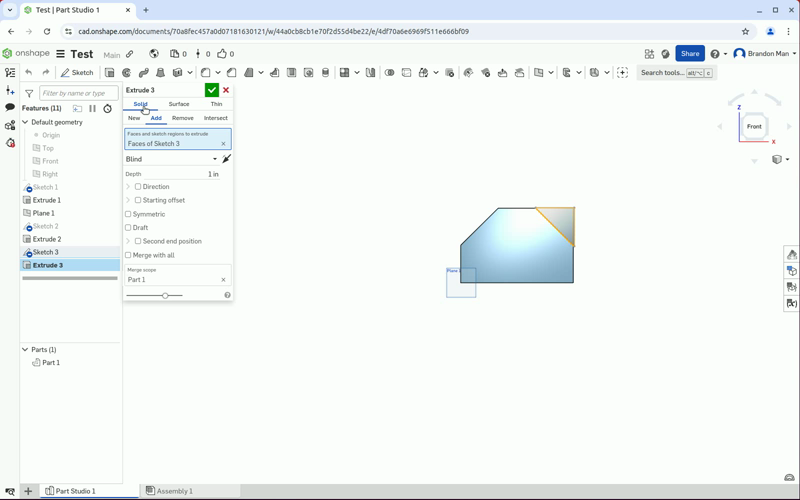
click(143, 106)
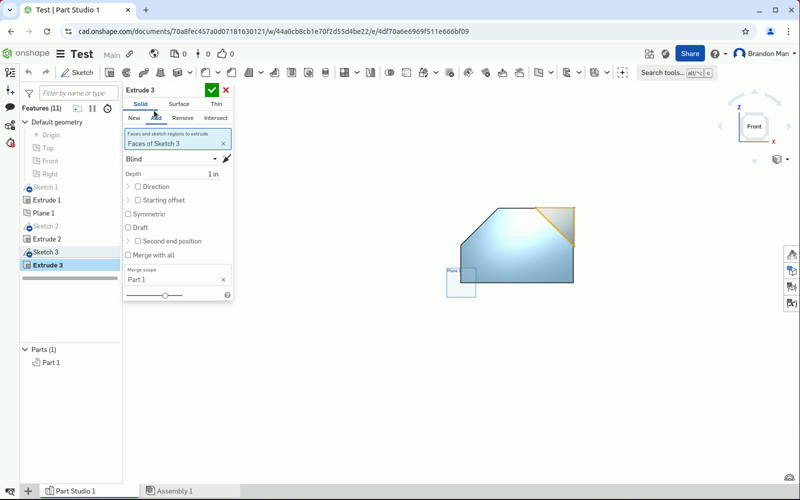
mouse_move(186, 120)
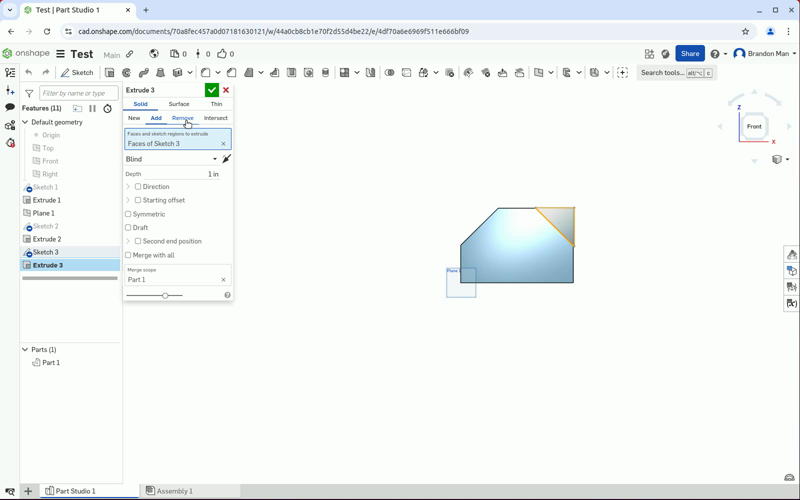
click(186, 120)
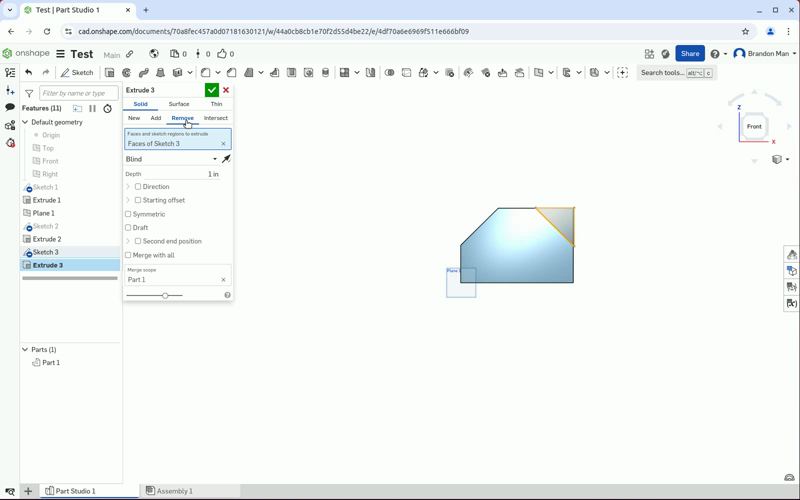
key(tab, 4)
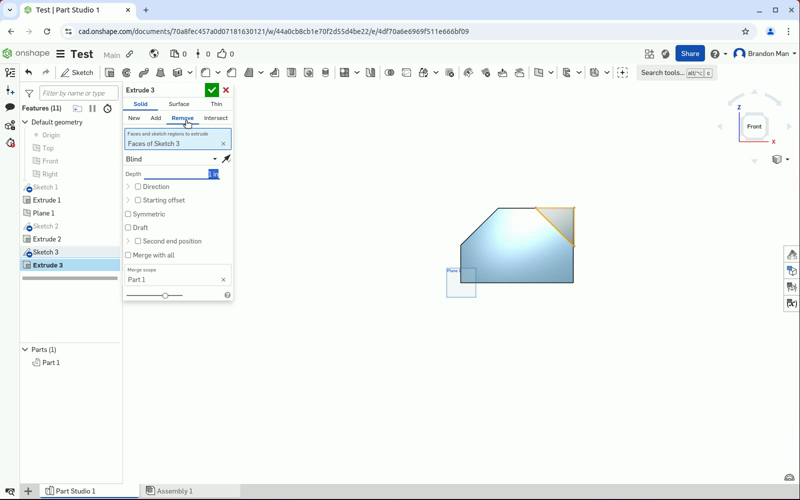
text(3.851)
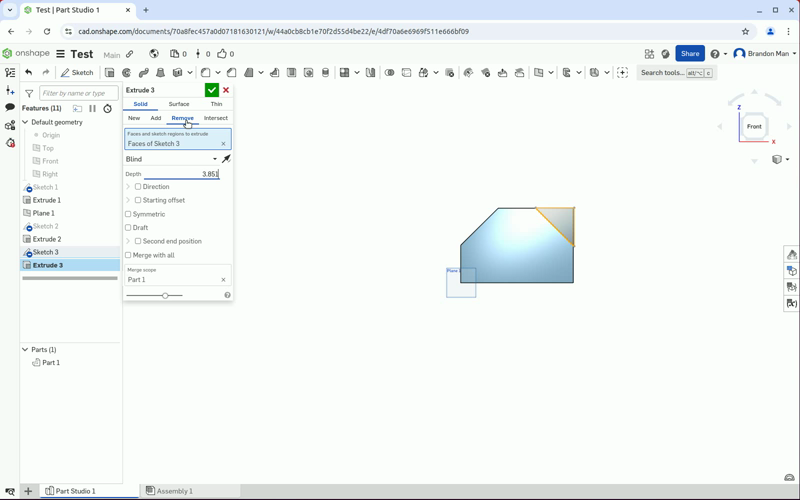
key(tab, 6)
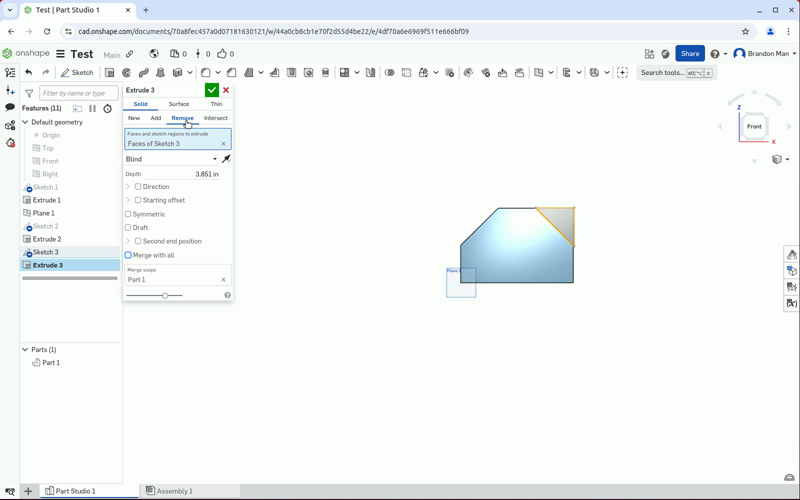
key(space)
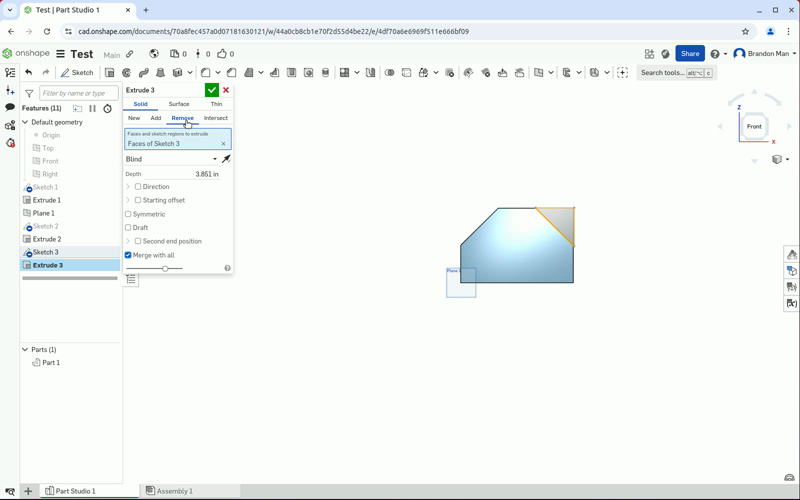
key(enter)
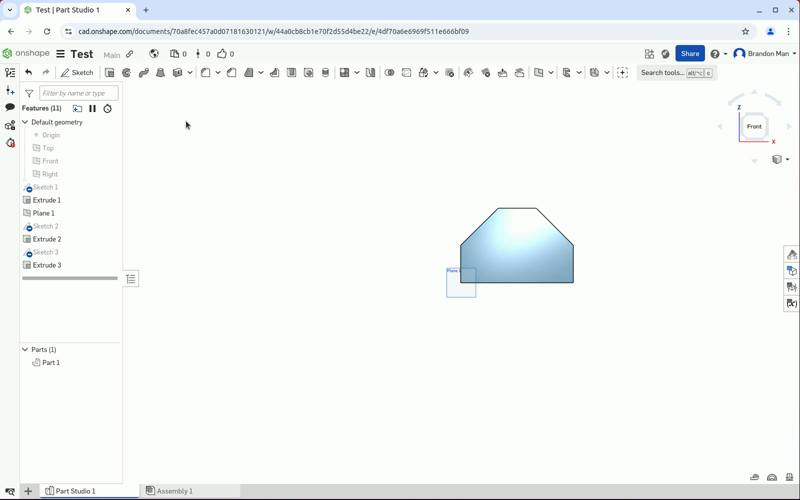
key(shift+h)
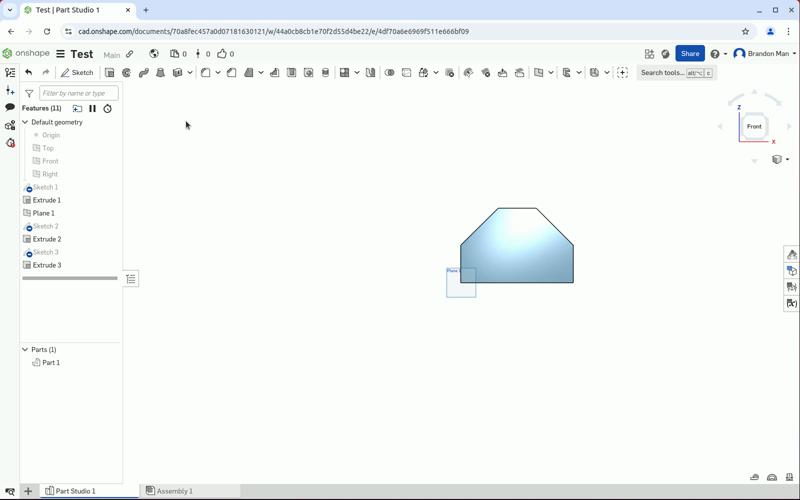
key(shift+h)
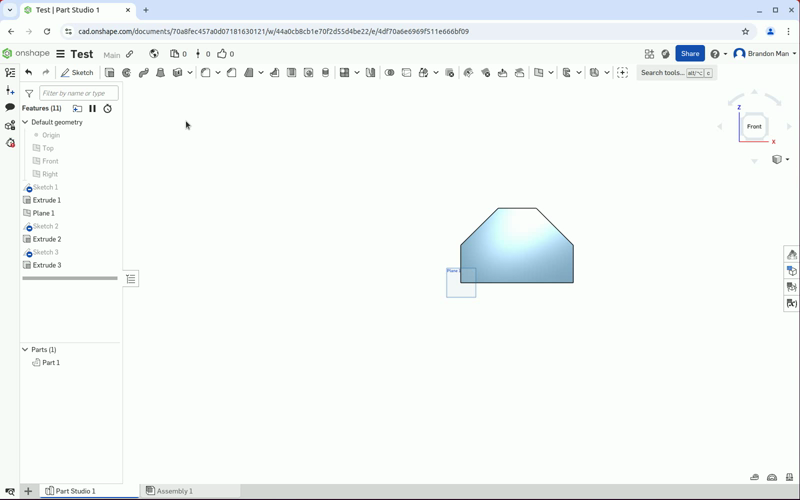
mouse_move(73, 189)
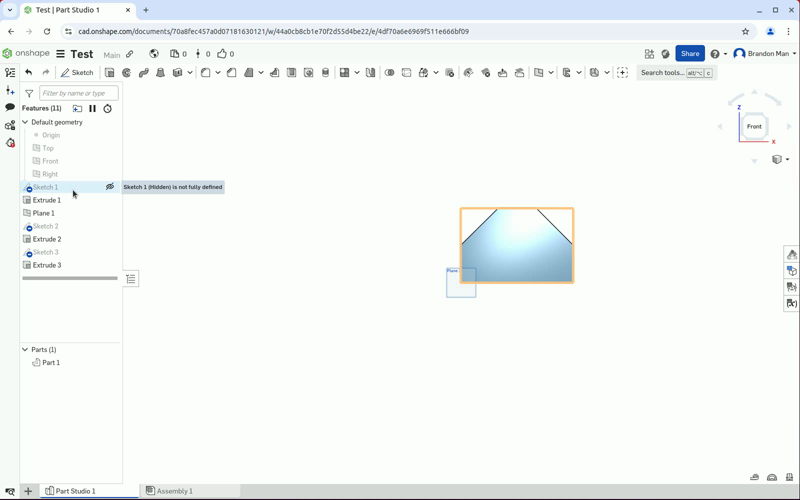
click(73, 189)
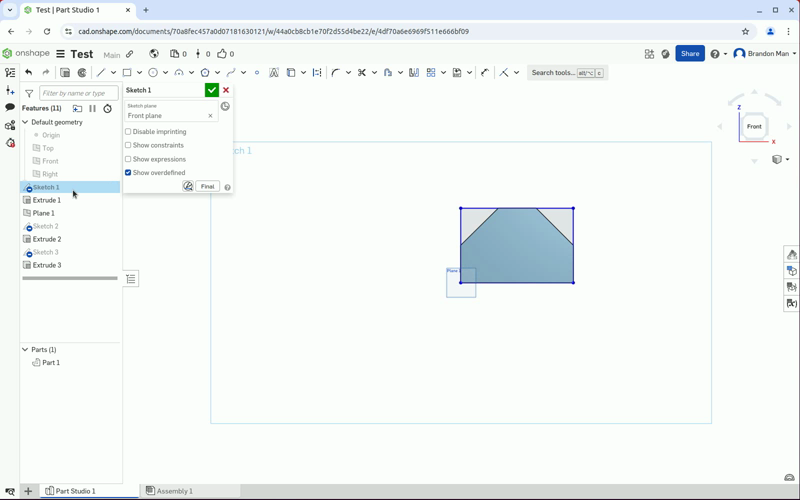
mouse_move(229, 92)
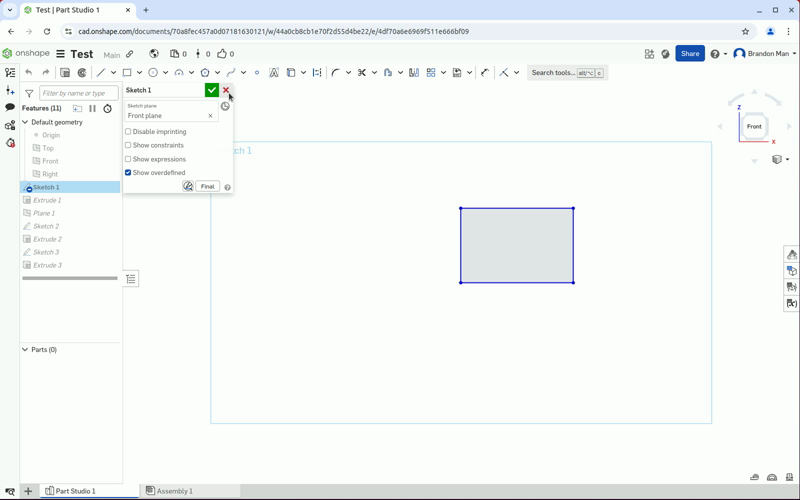
click(229, 92)
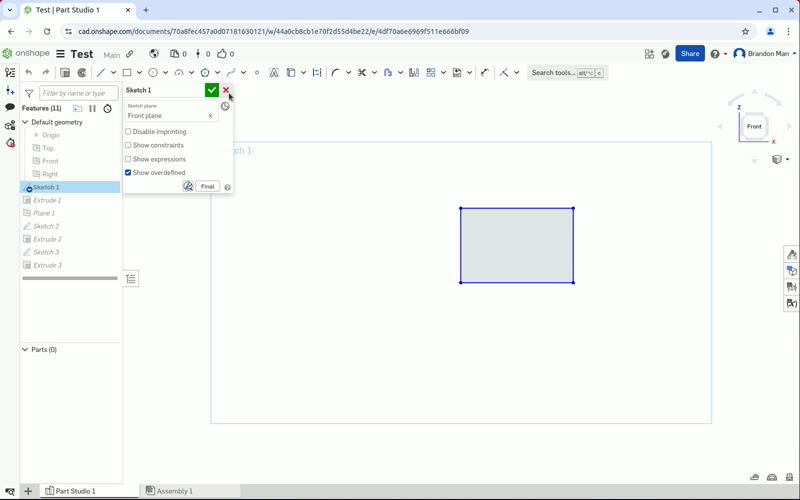
key(shift+s)
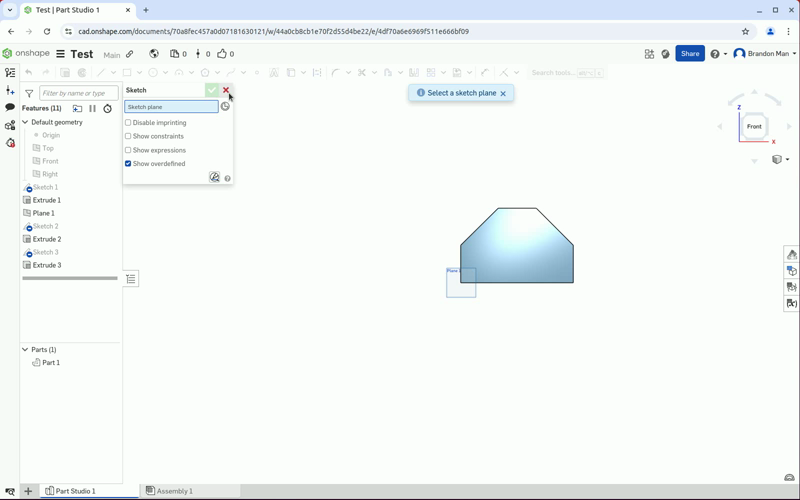
mouse_move(73, 215)
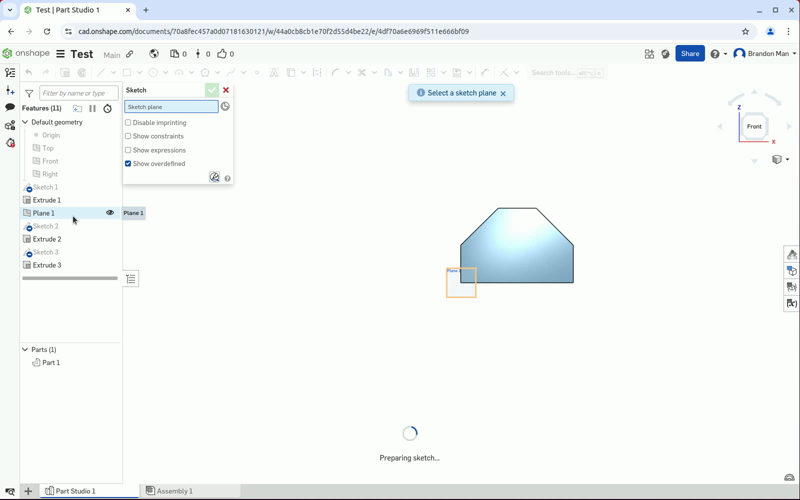
click(73, 215)
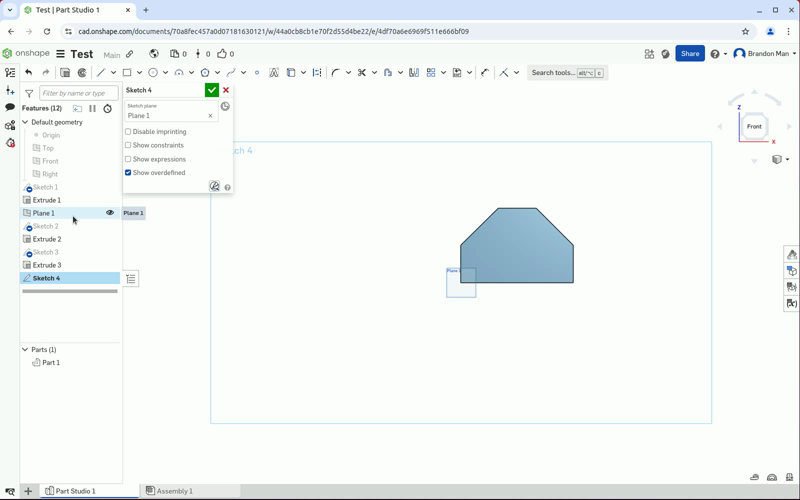
mouse_move(73, 352)
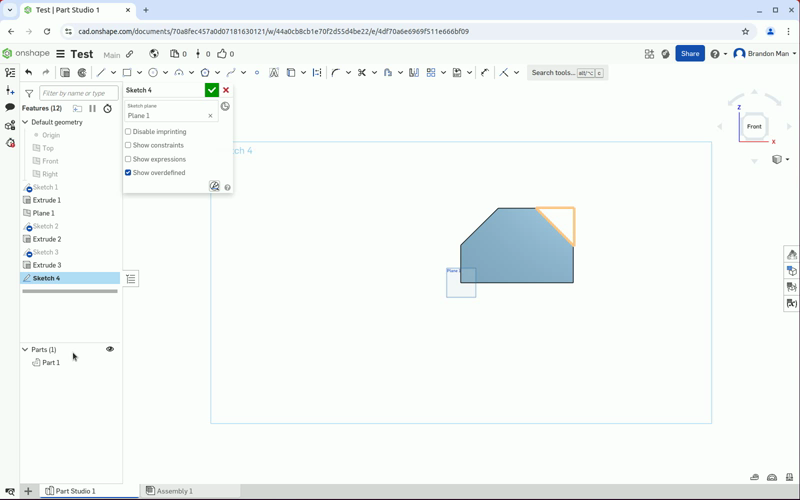
key(y)
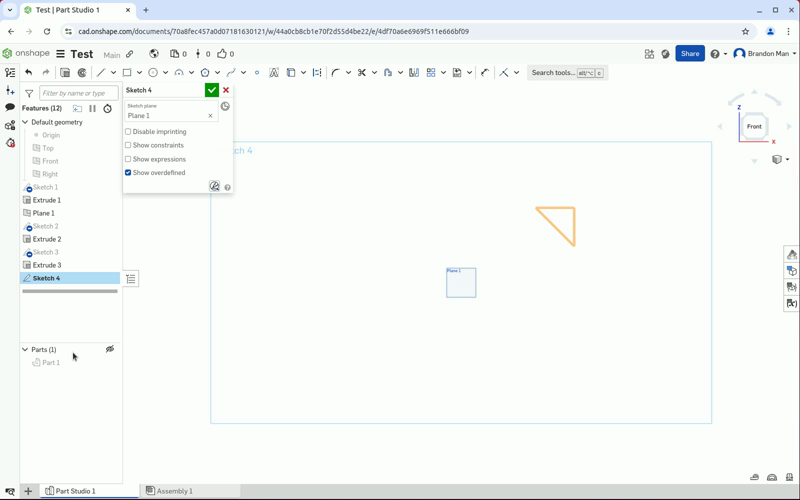
key(l)
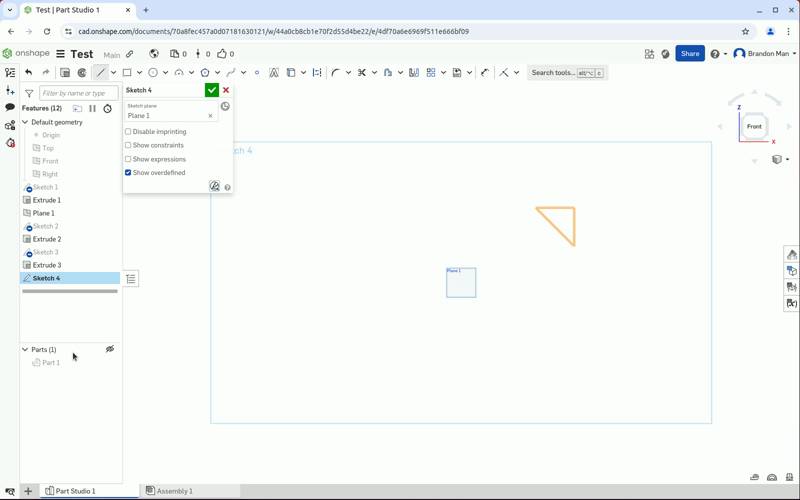
key_down(shift)
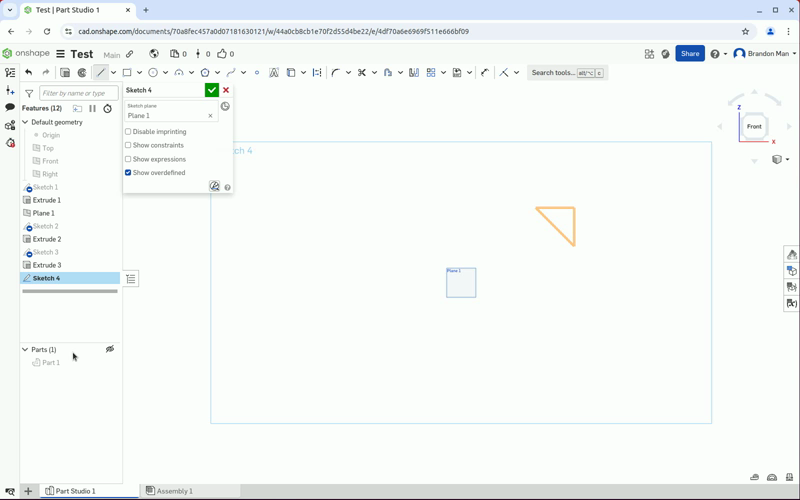
mouse_move(460, 282)
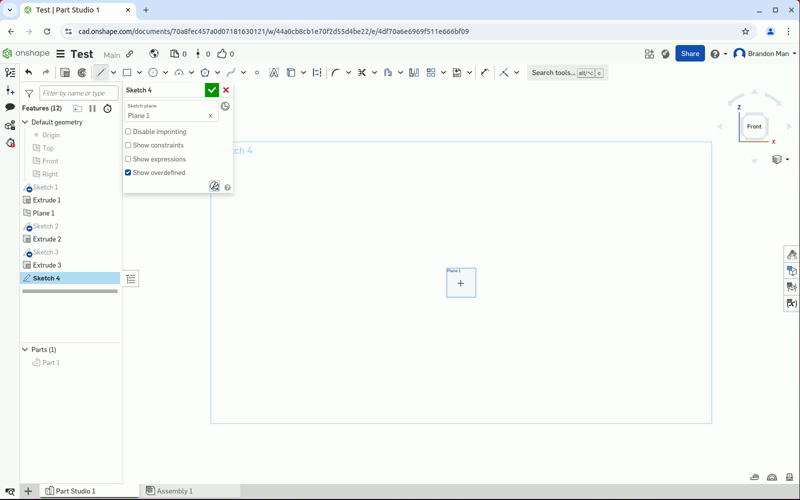
click(460, 282)
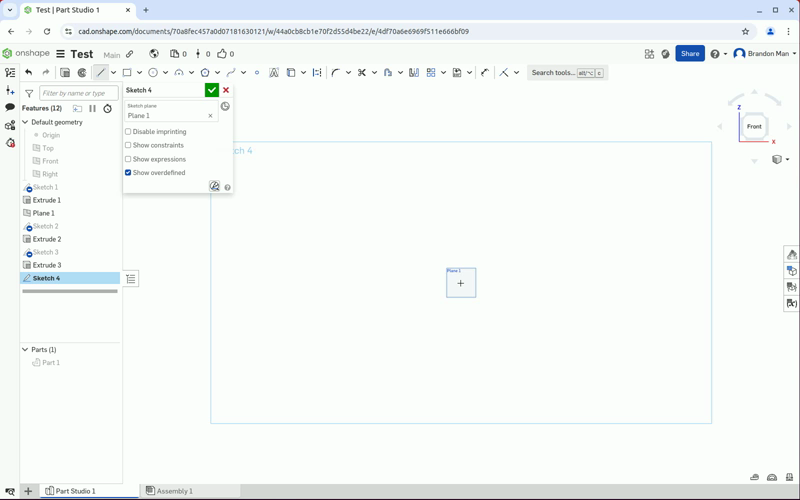
key_up(shift)
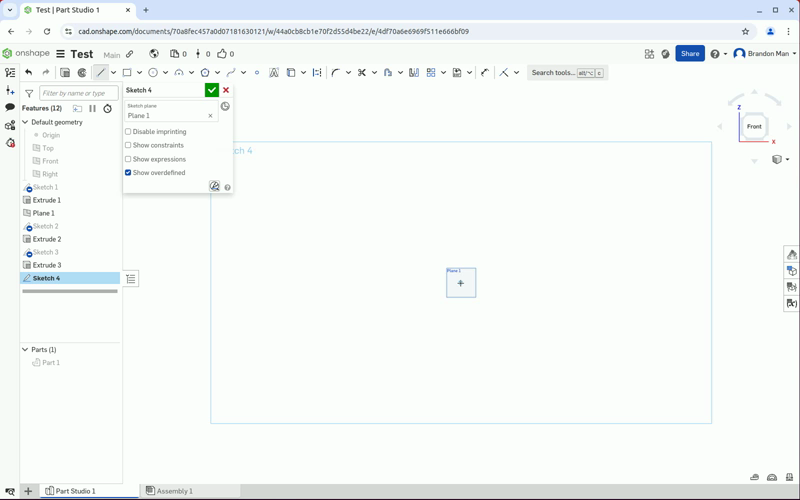
key_down(shift)
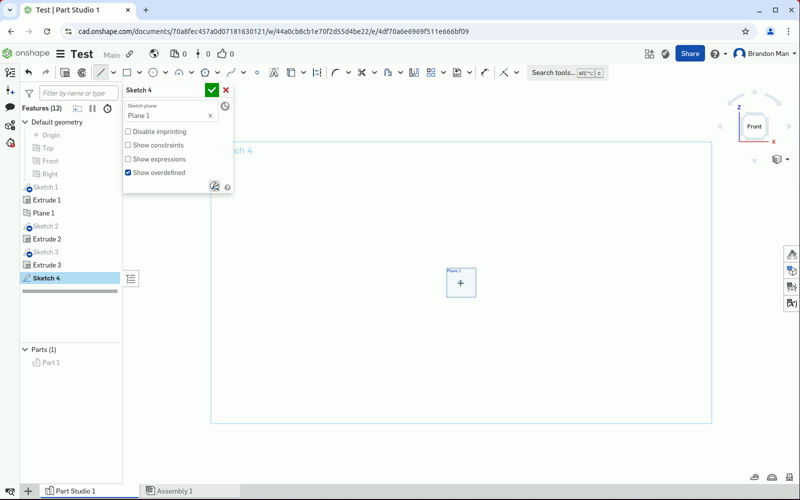
mouse_move(573, 282)
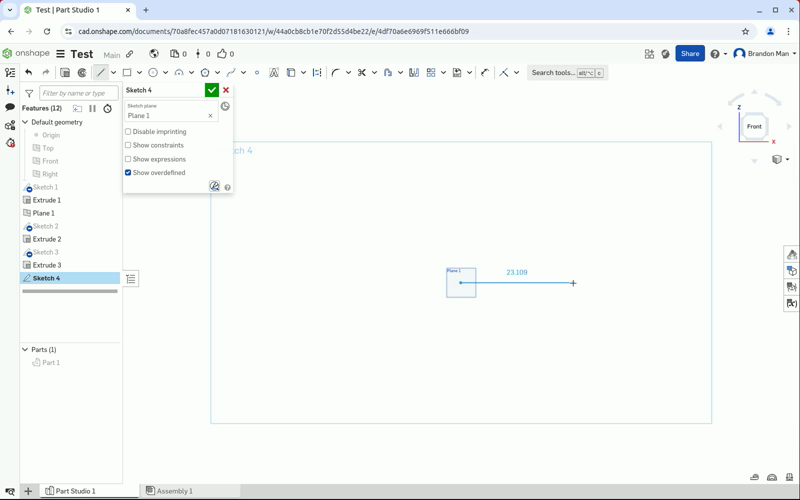
click(573, 282)
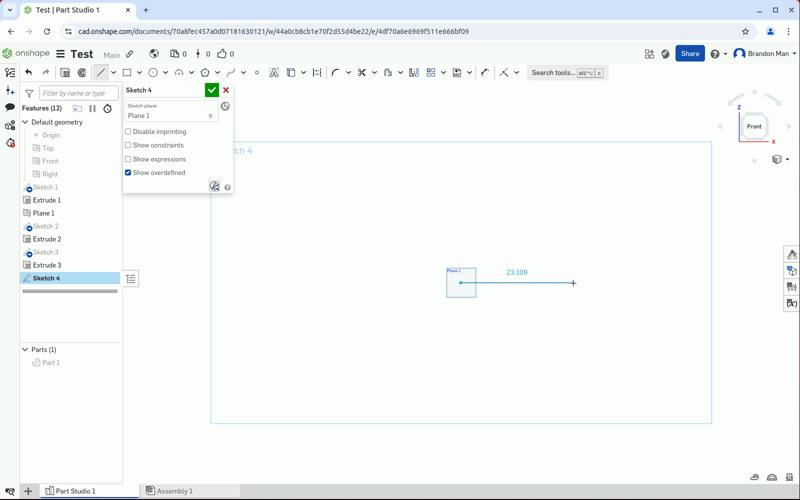
key_up(shift)
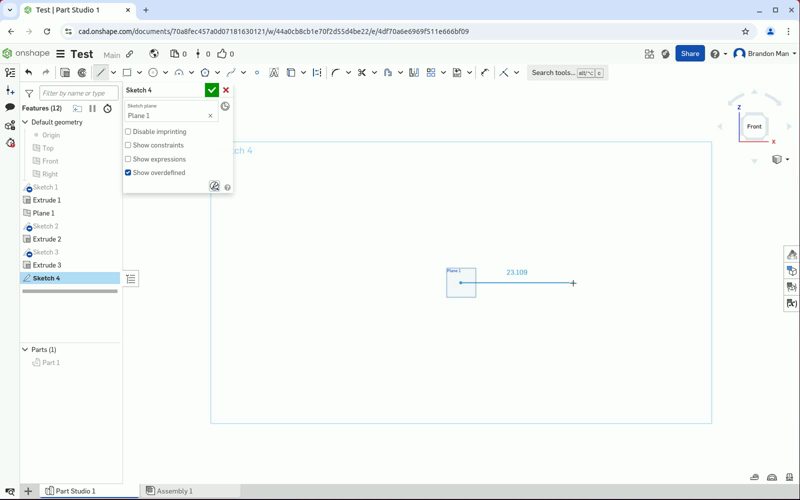
key_down(shift)
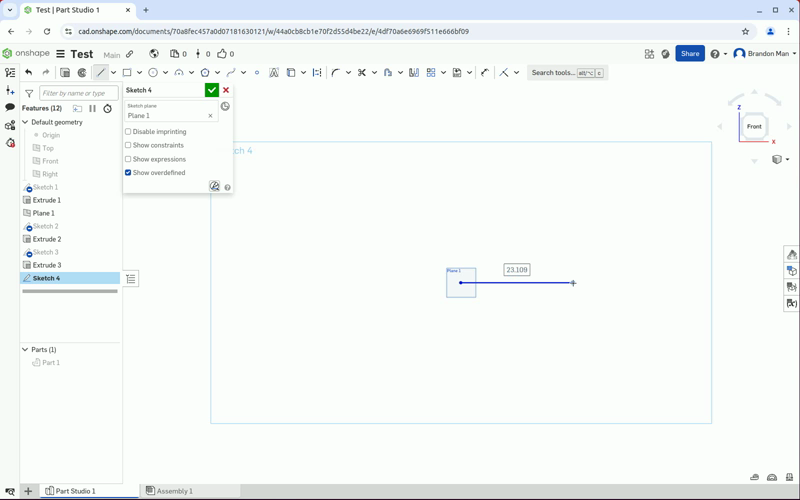
mouse_move(517, 226)
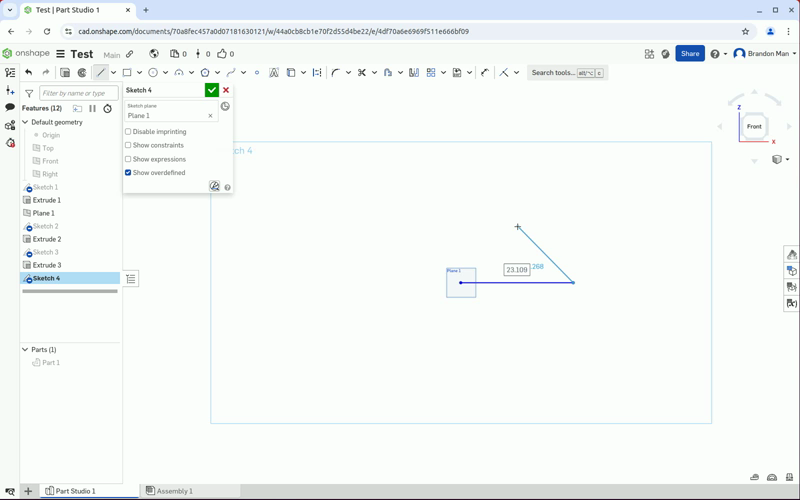
click(517, 226)
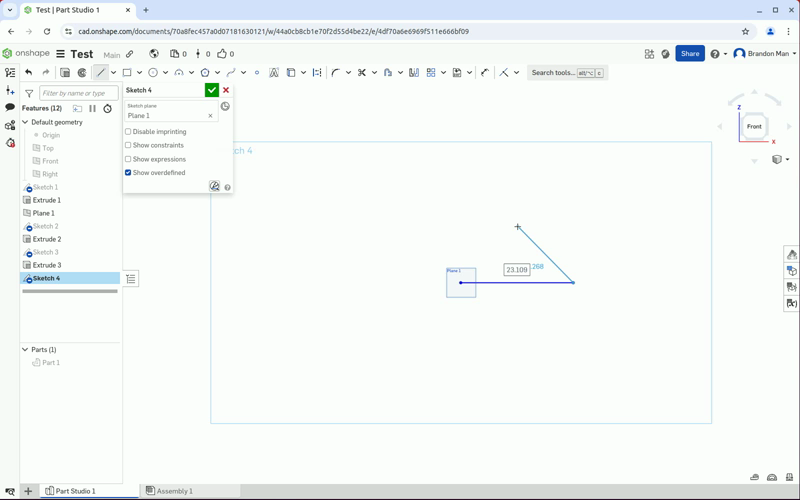
key_up(shift)
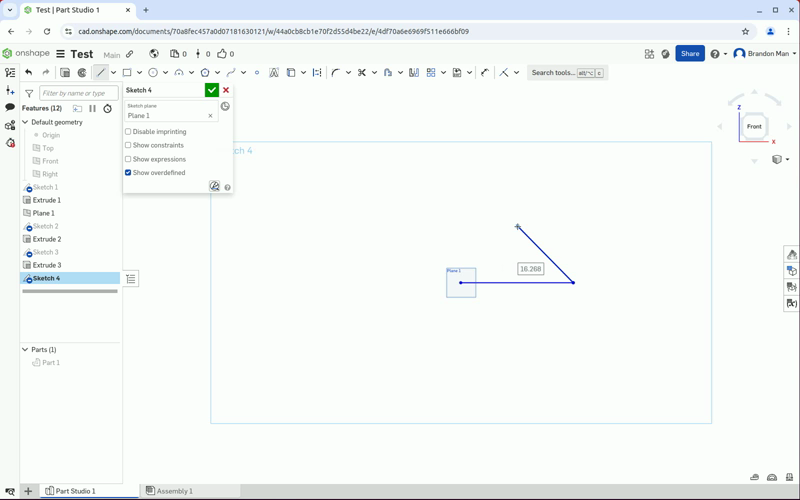
key_down(shift)
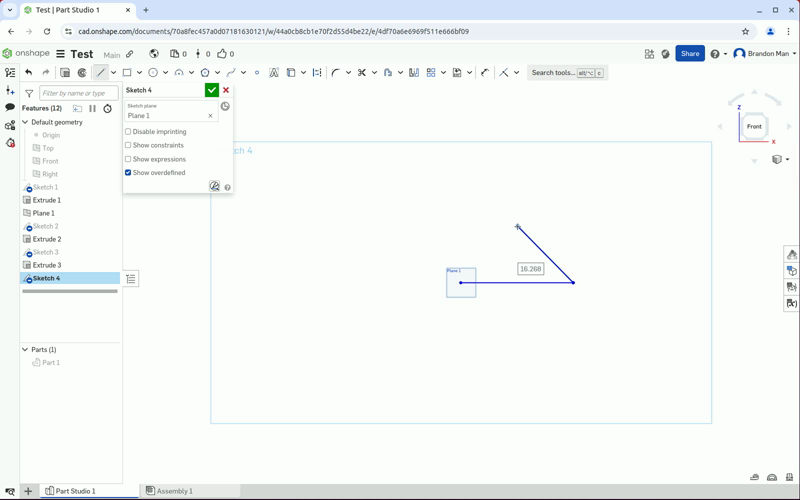
mouse_move(460, 282)
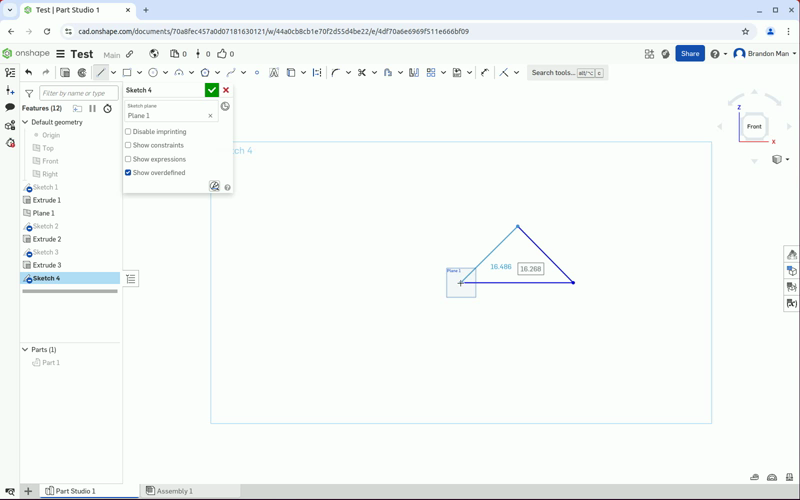
key_up(shift)
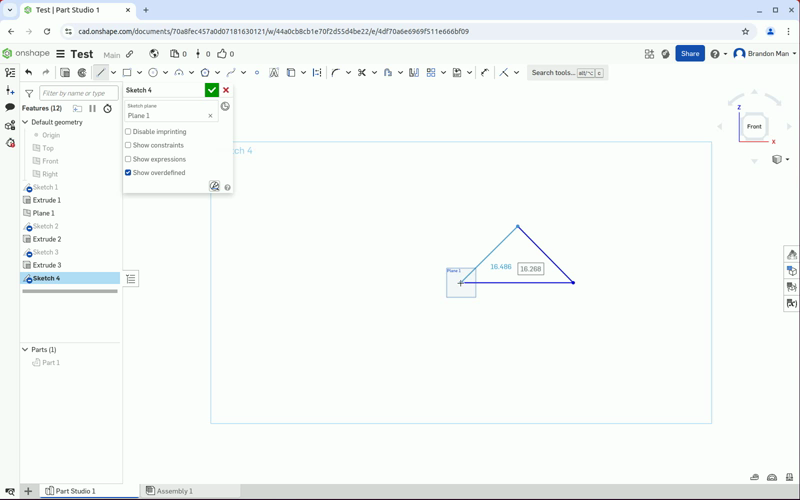
click(460, 282)
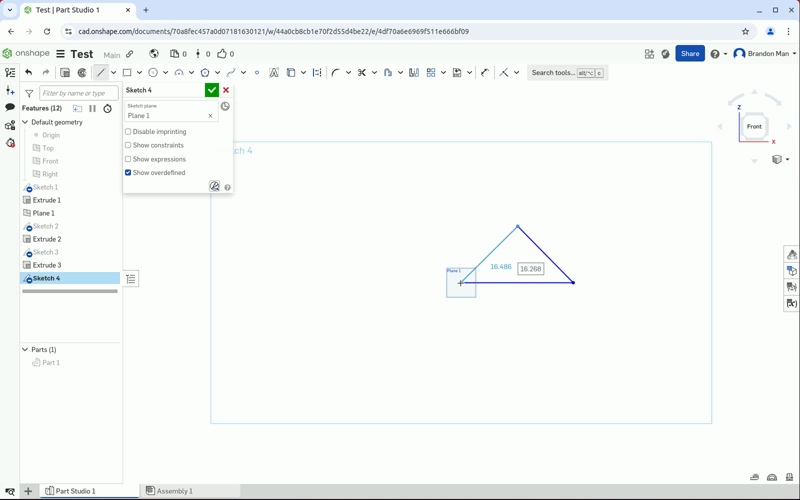
key(esc)
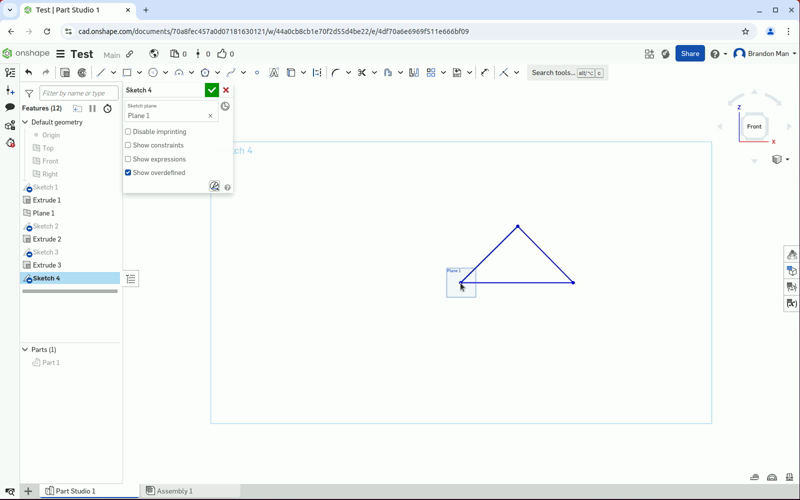
mouse_move(503, 267)
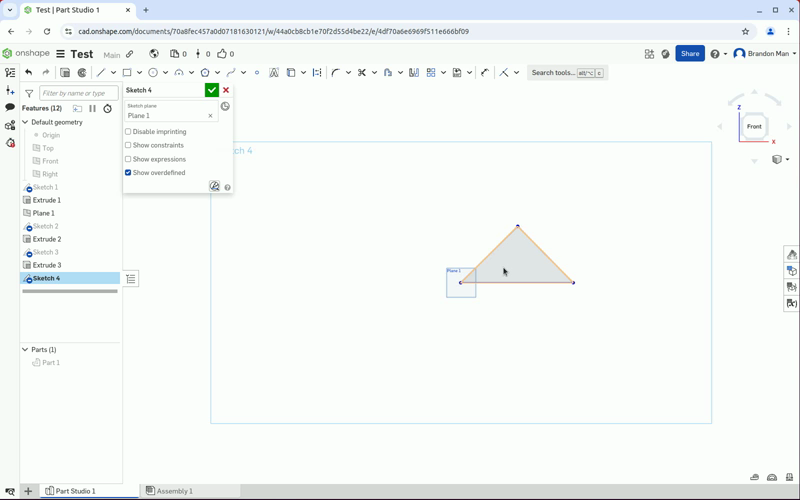
click(503, 267)
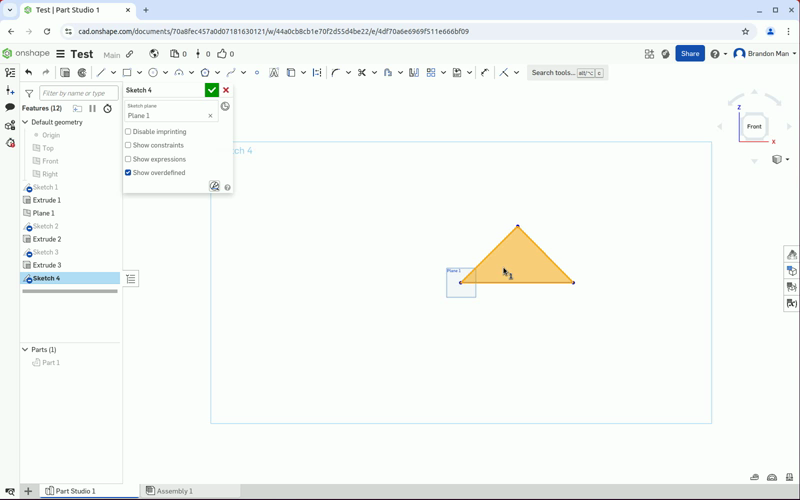
mouse_move(73, 352)
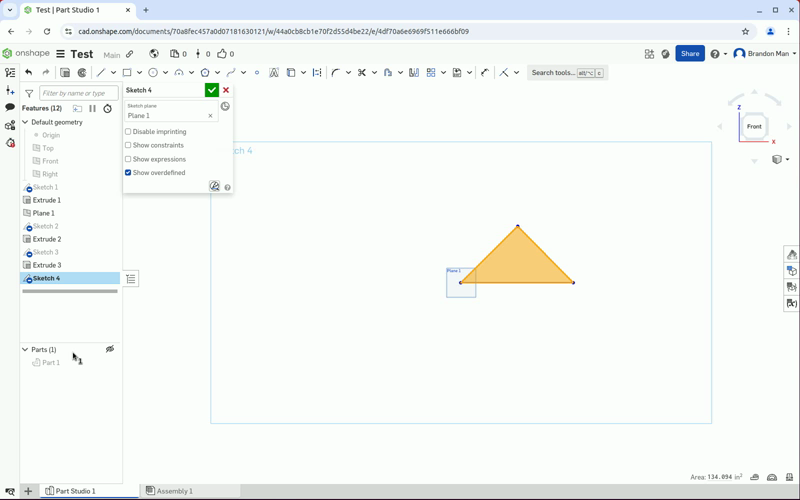
key(shift+y)
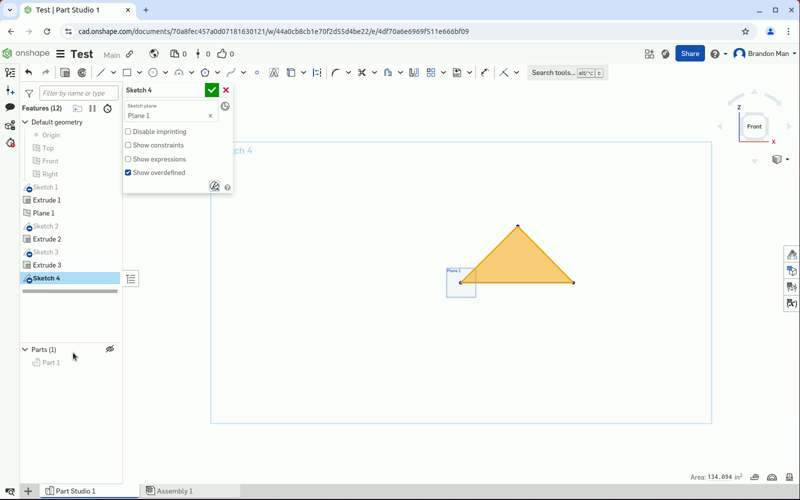
key(shift+e)
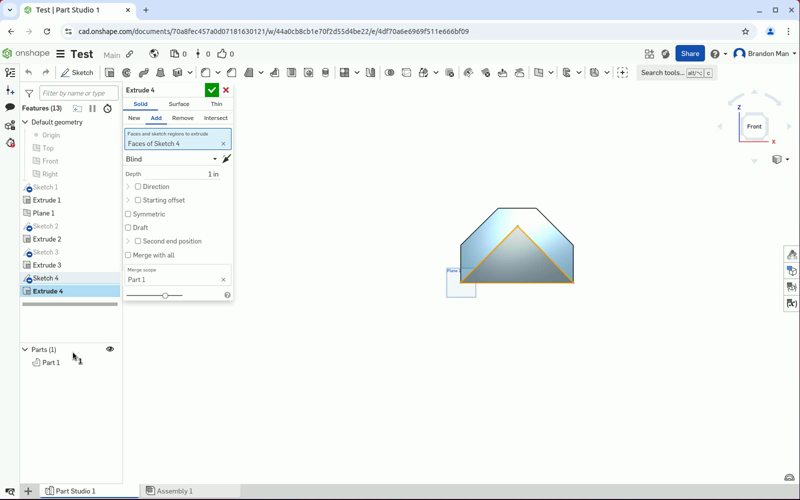
mouse_move(143, 106)
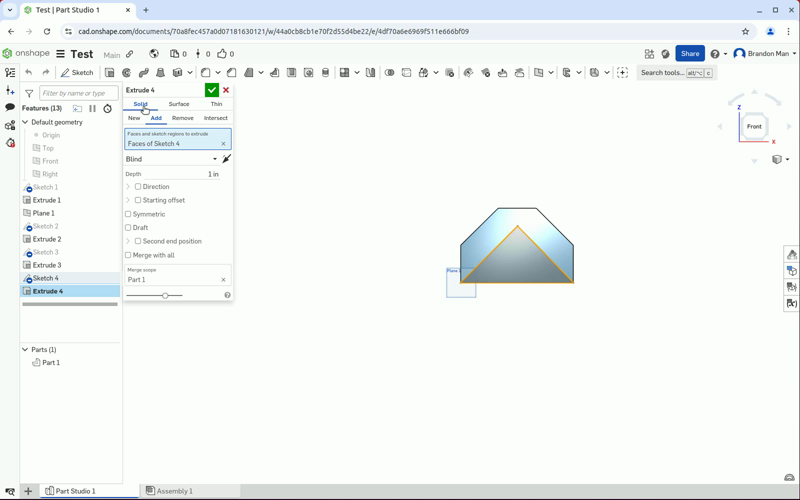
click(143, 106)
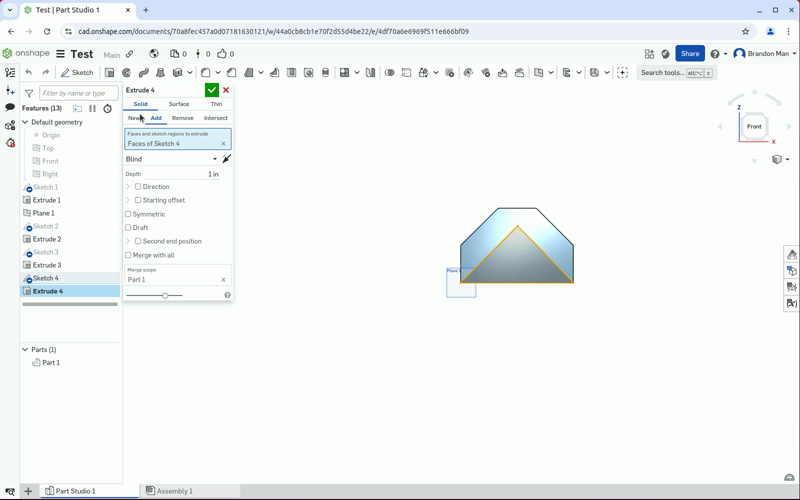
mouse_move(137, 120)
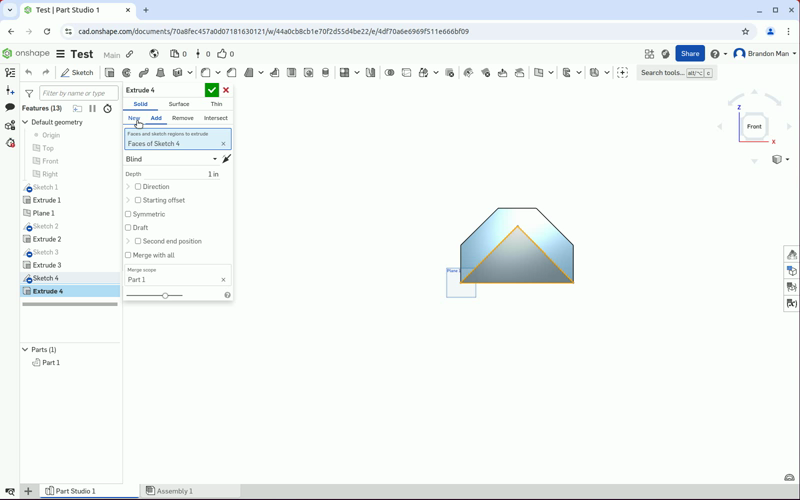
click(137, 120)
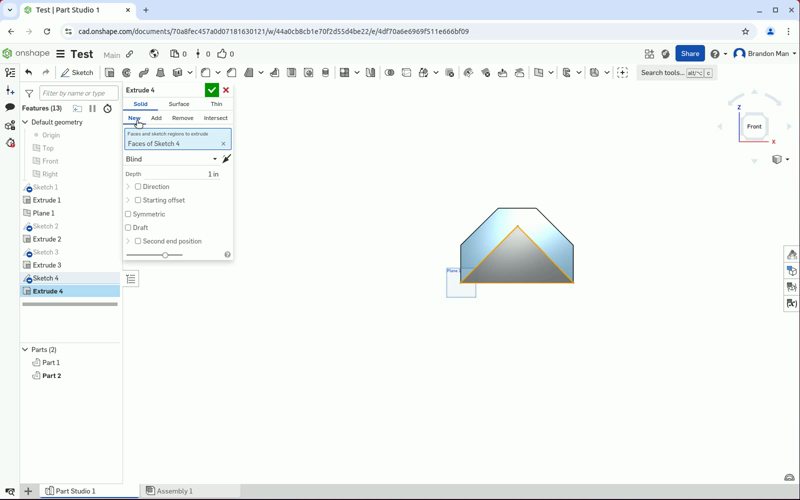
key(tab, 4)
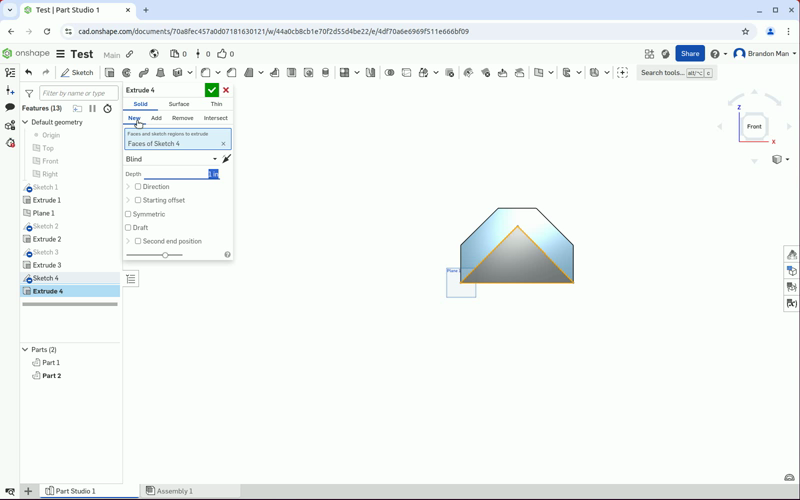
text(11.554)
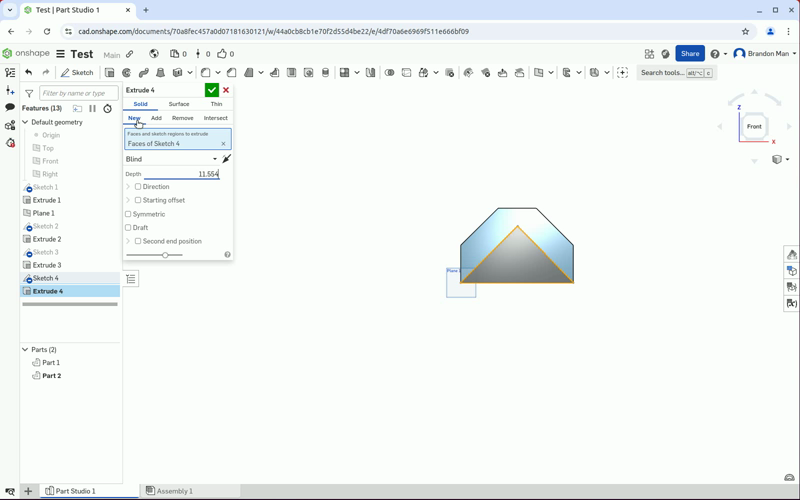
key(enter)
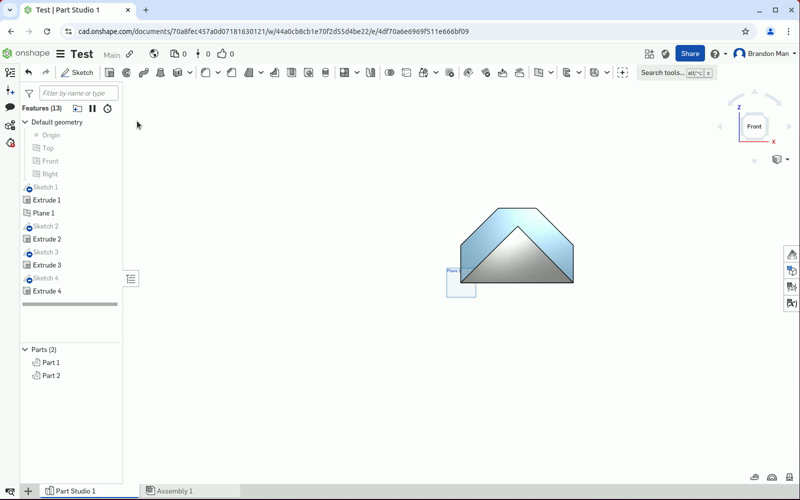
key(shift+h)
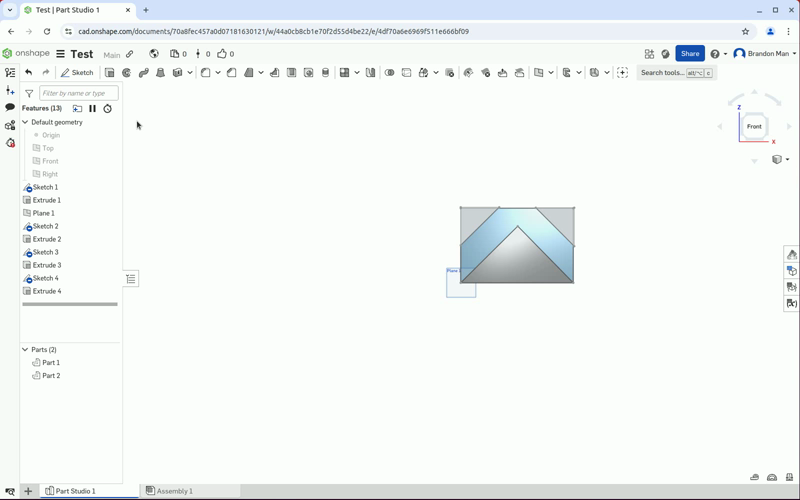
key(shift+h)
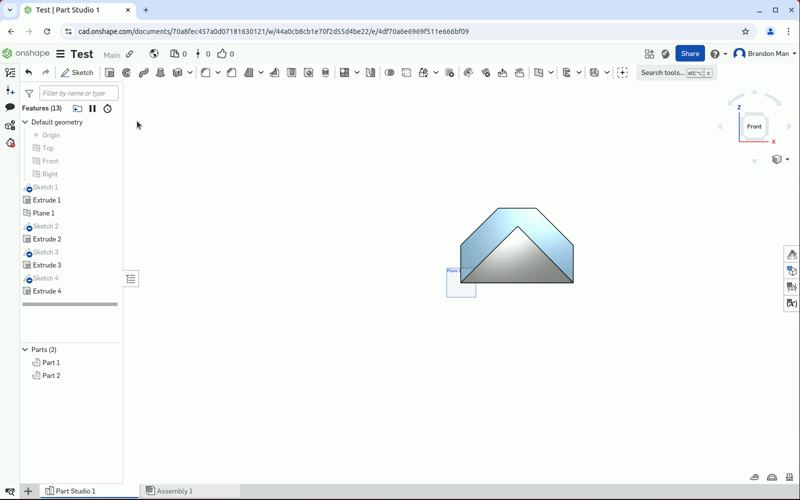
mouse_move(73, 189)
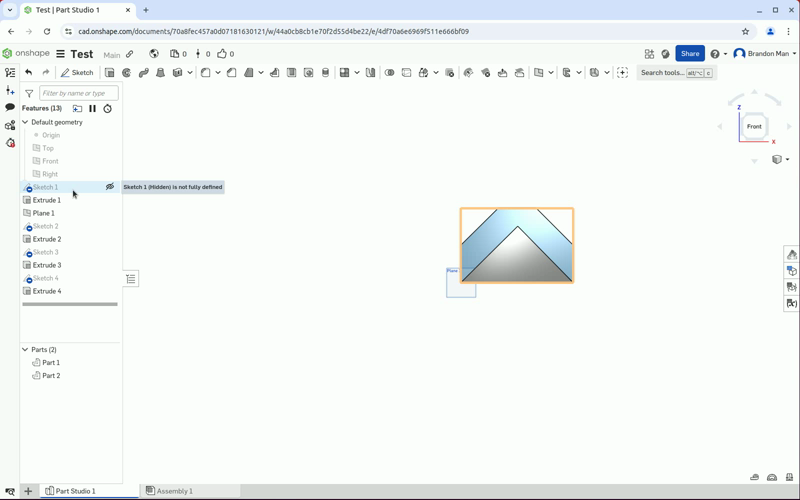
click(73, 189)
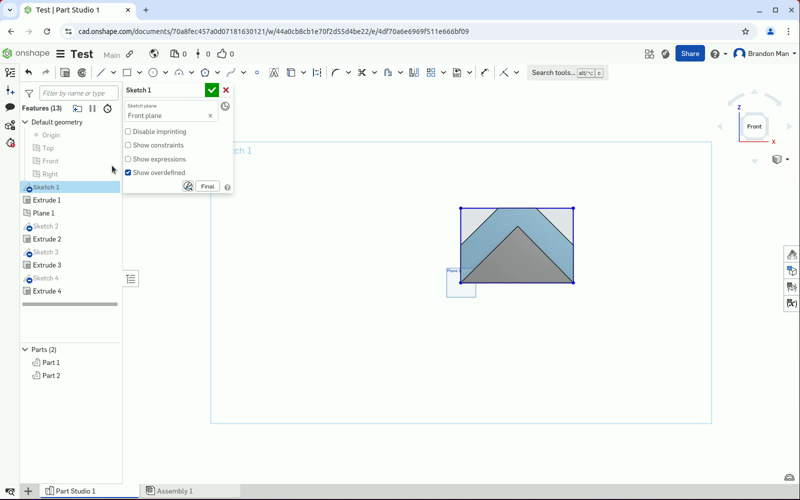
mouse_move(229, 92)
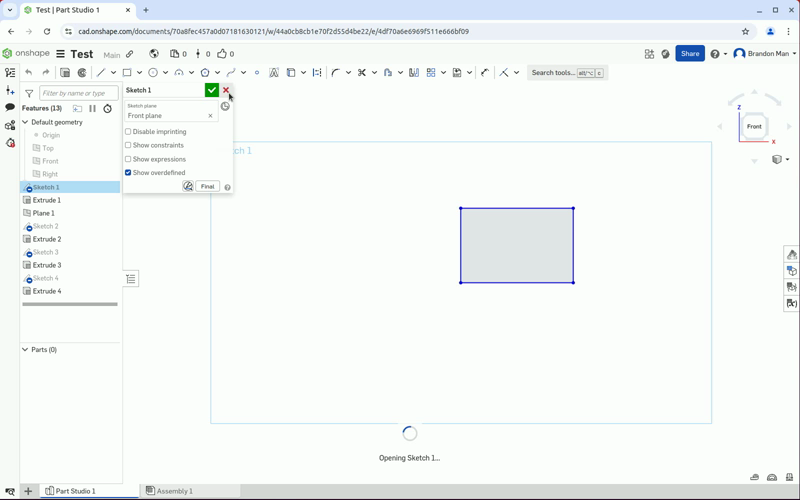
click(229, 92)
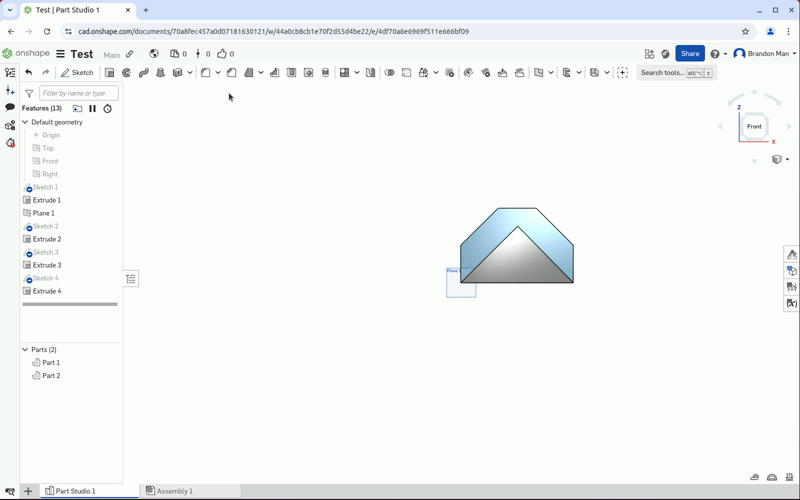
mouse_move(73, 352)
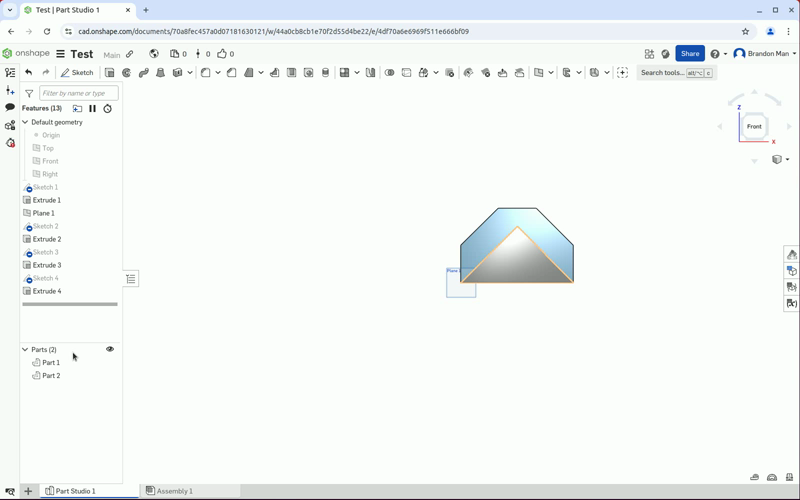
key(y)
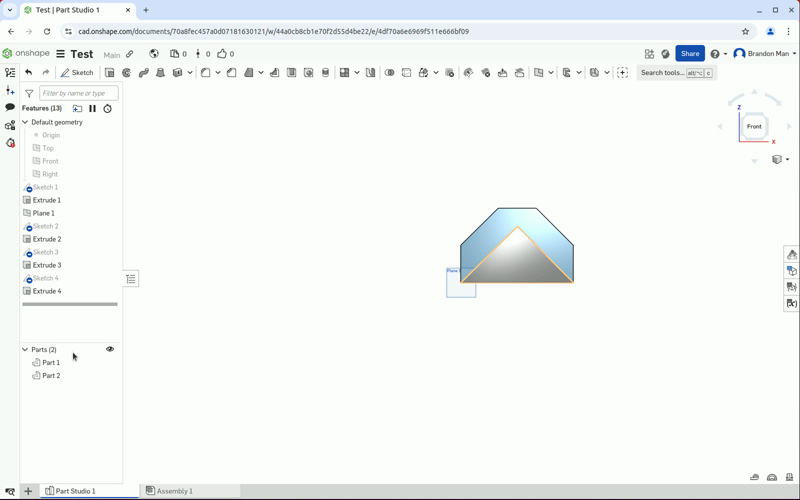
key(shift+p)
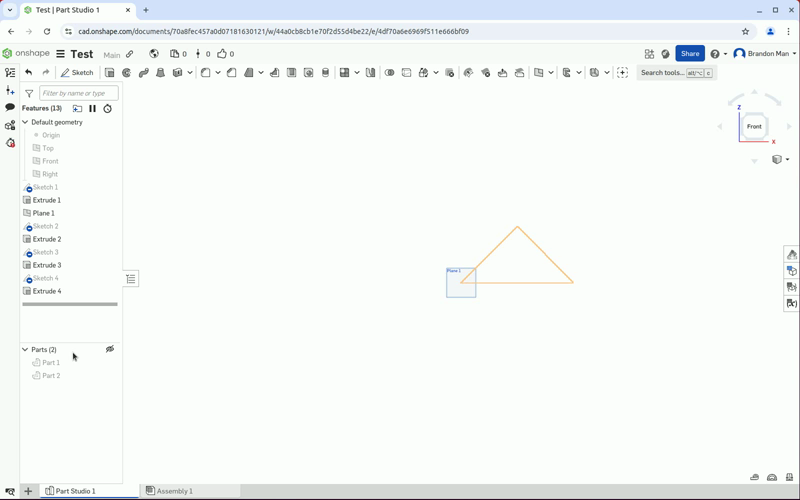
key(space)
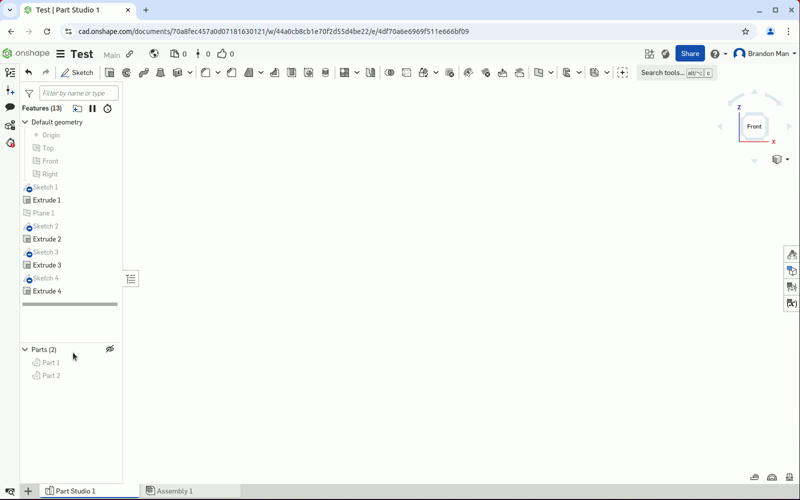
key_down(shift)
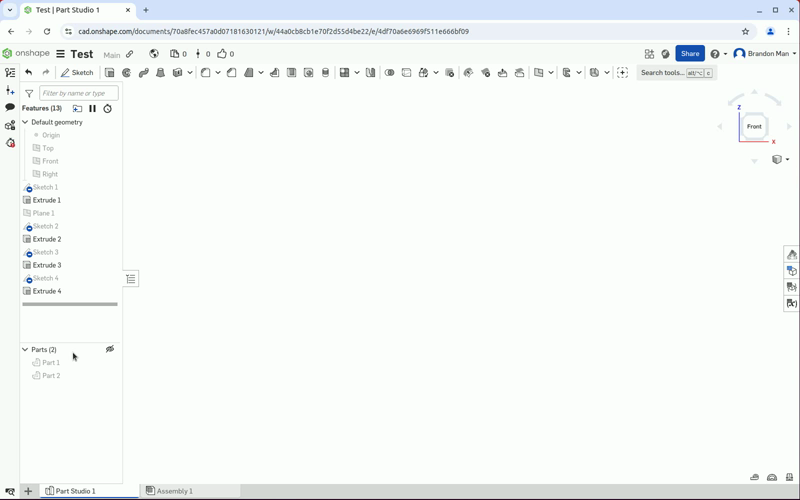
key(left)
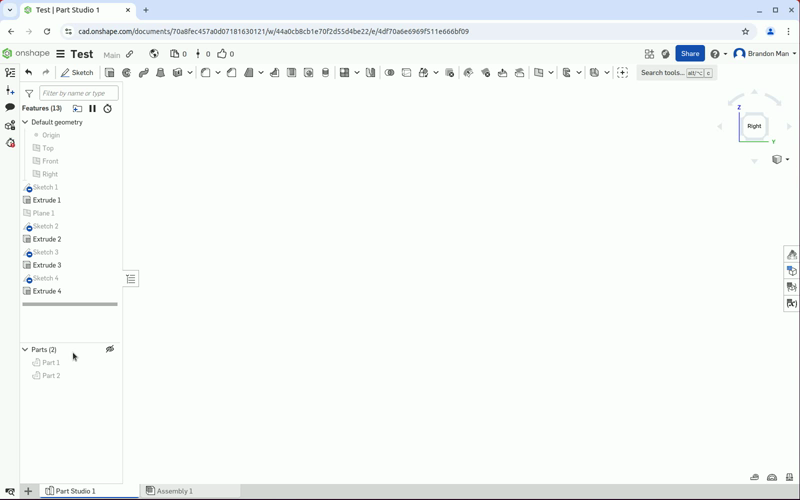
key_up(shift)
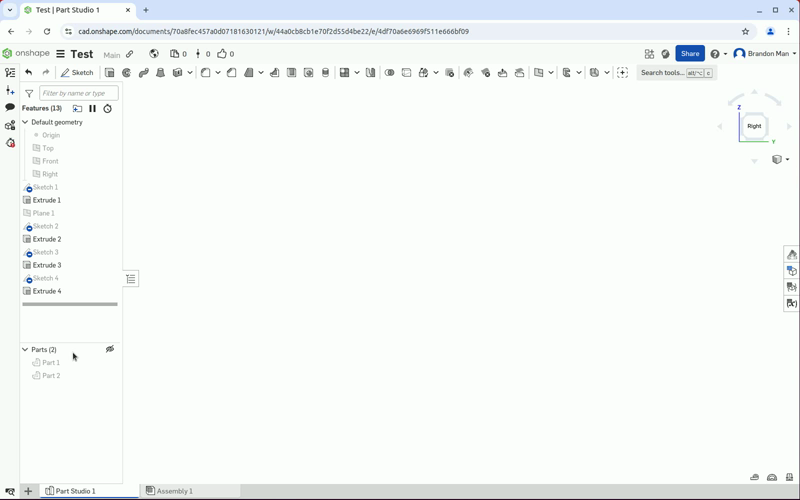
mouse_move(73, 352)
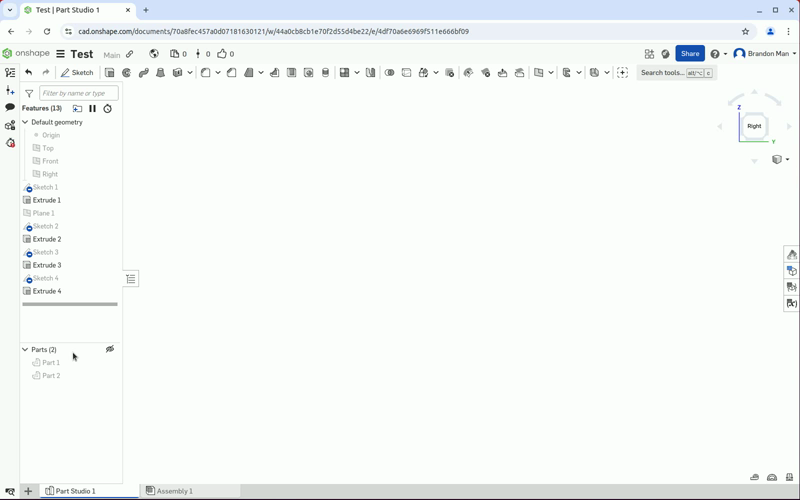
key(shift+y)
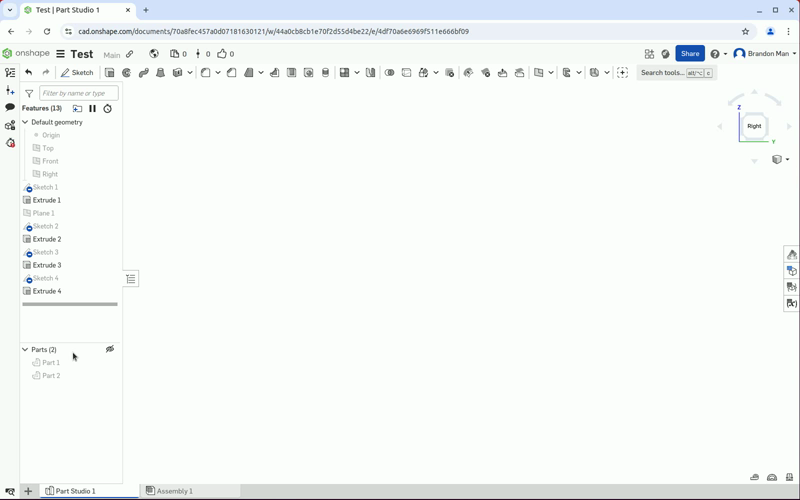
key(shift+s)
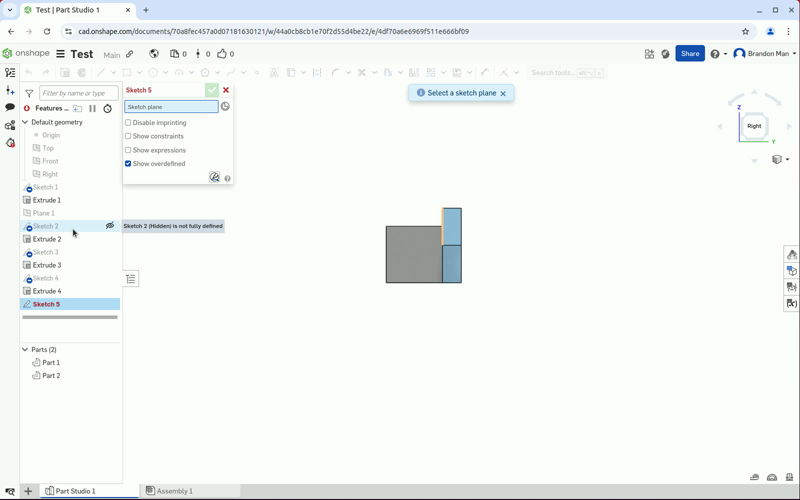
scroll(3)
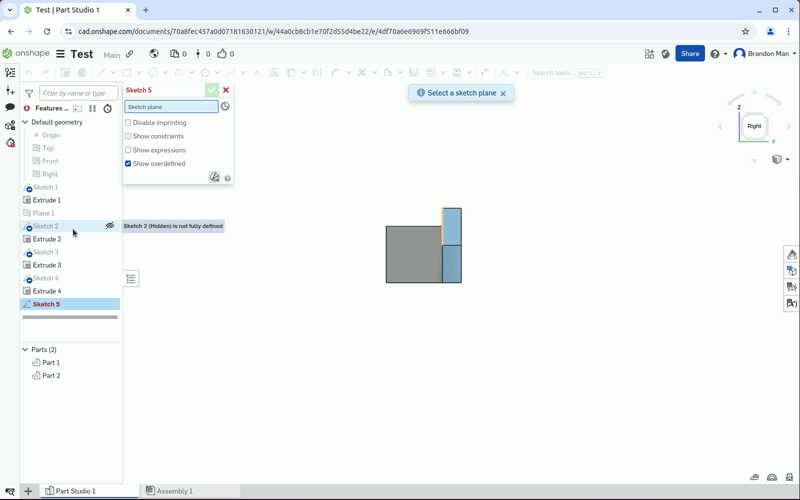
mouse_move(73, 176)
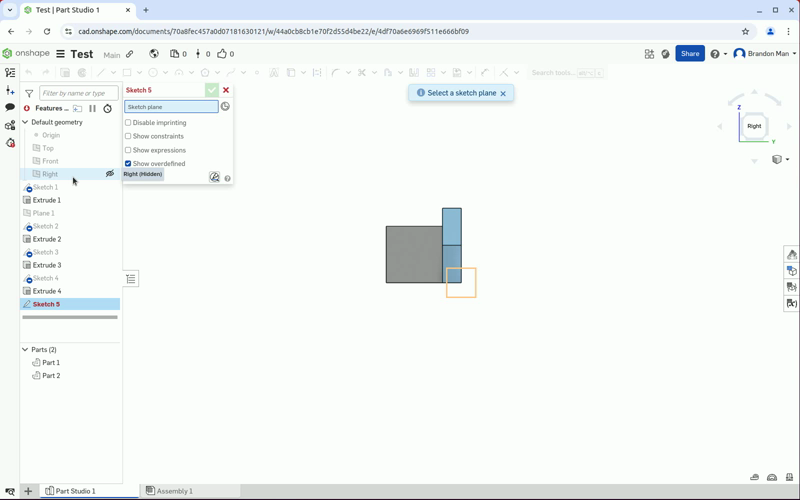
click(73, 176)
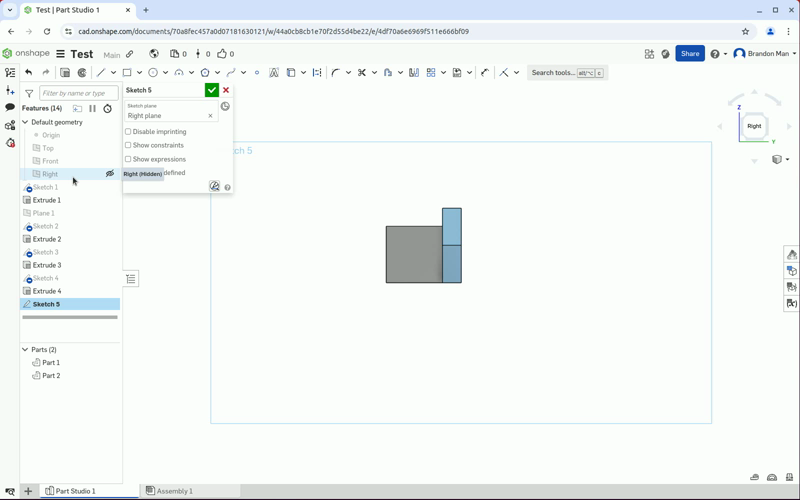
mouse_move(73, 352)
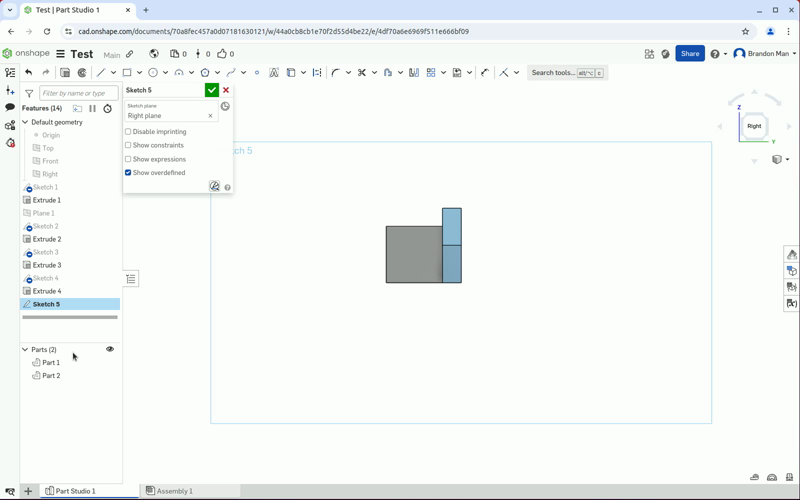
key(y)
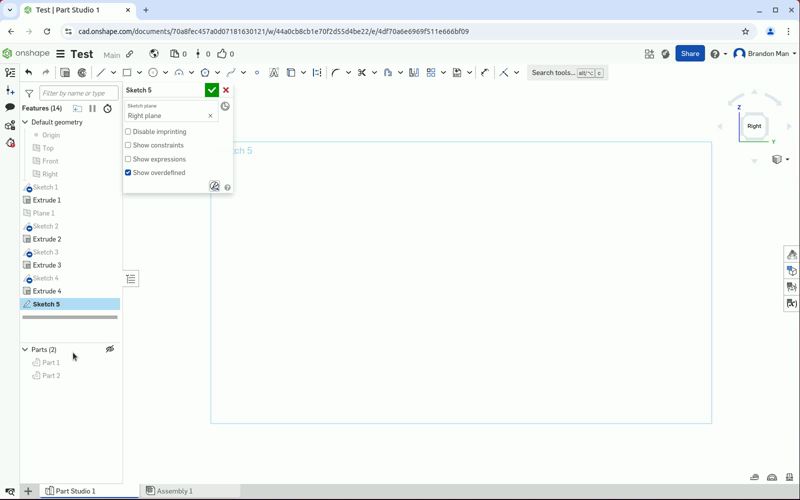
key(l)
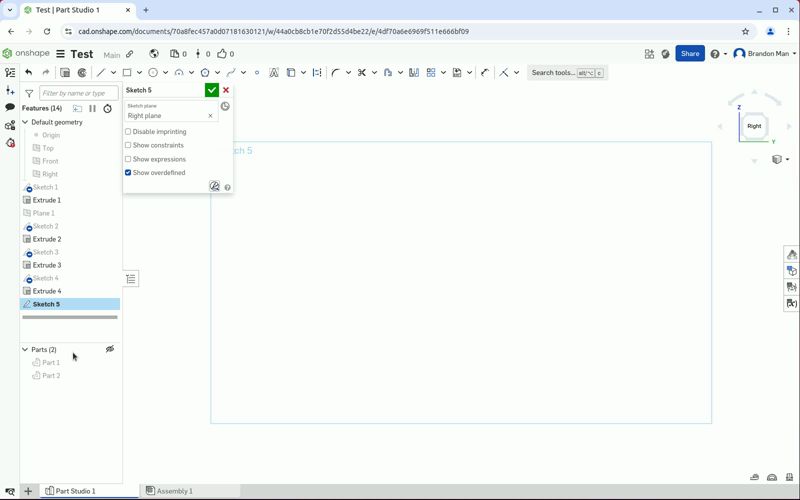
key_down(shift)
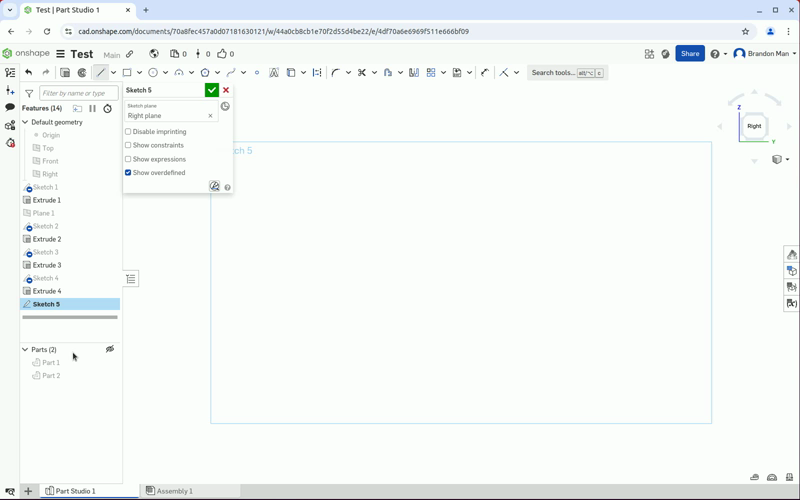
mouse_move(385, 282)
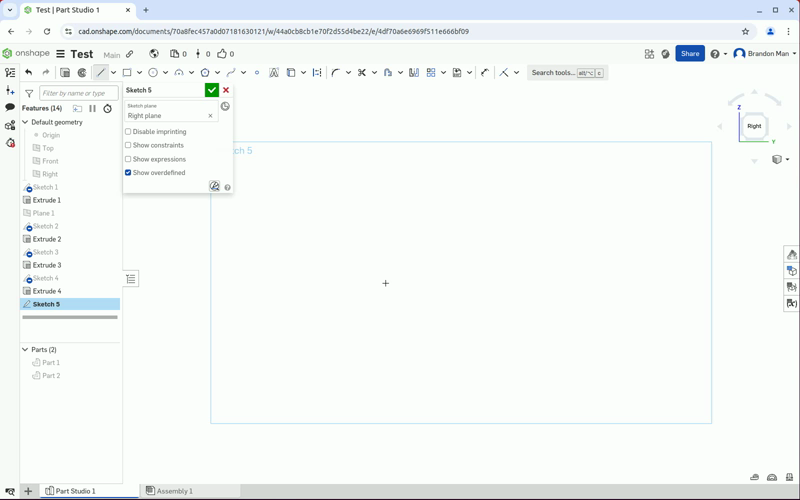
click(385, 282)
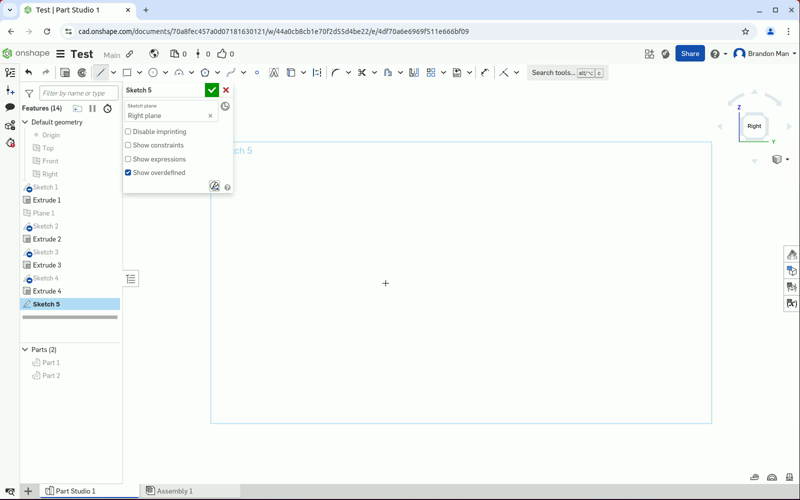
key_up(shift)
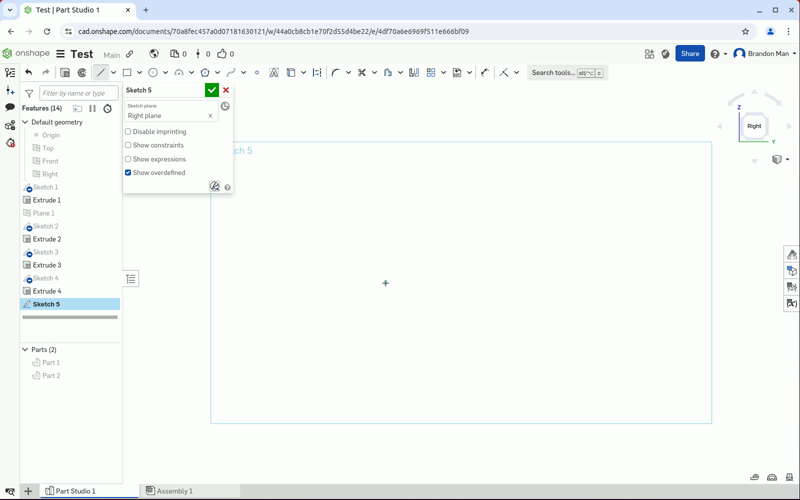
key_down(shift)
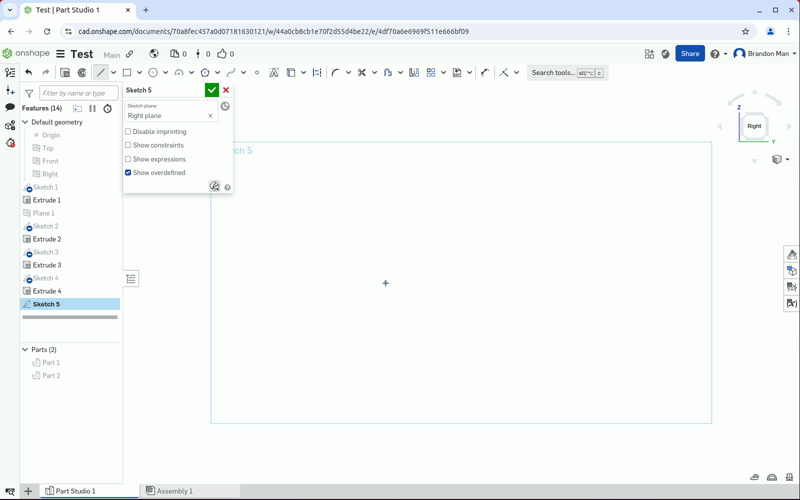
mouse_move(442, 226)
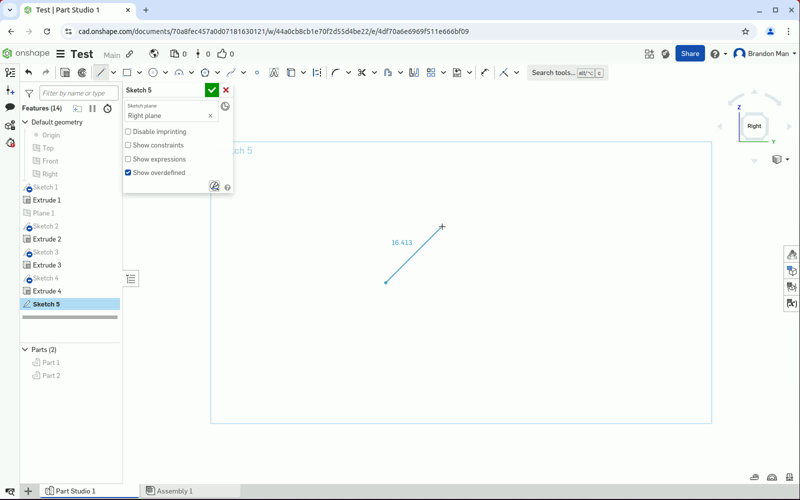
click(442, 226)
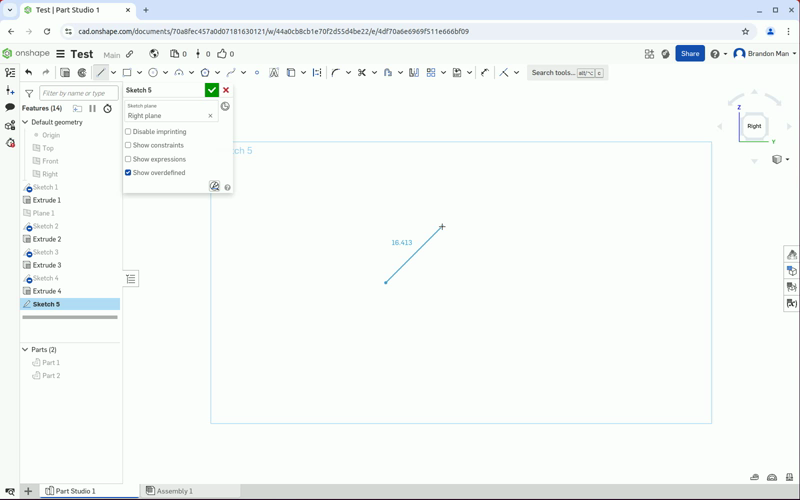
key_up(shift)
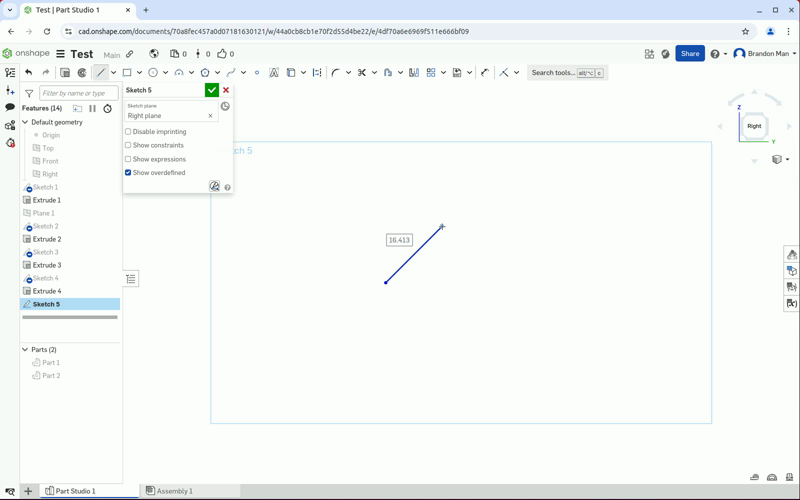
key_down(shift)
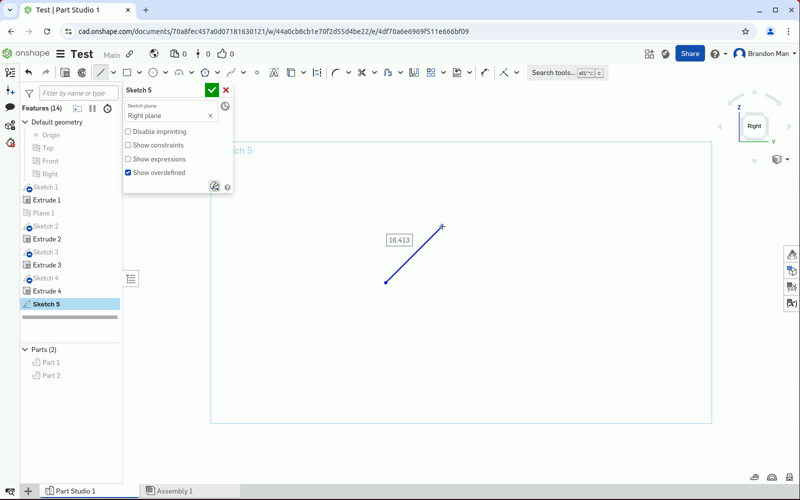
mouse_move(472, 226)
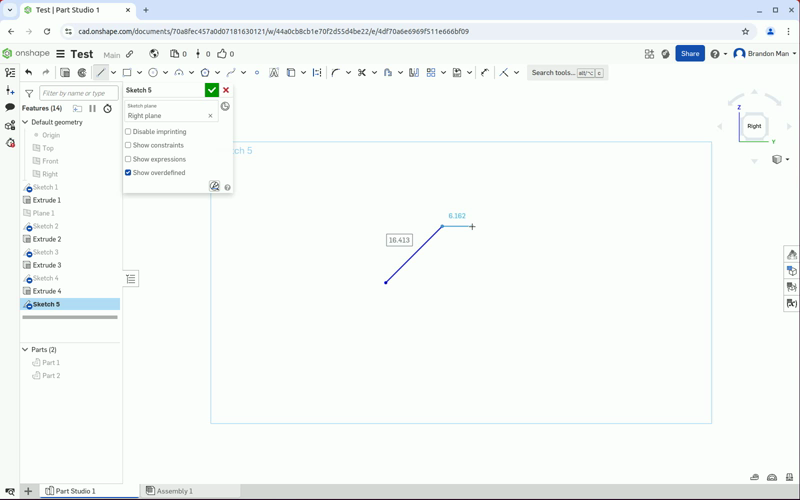
mouse_move(385, 226)
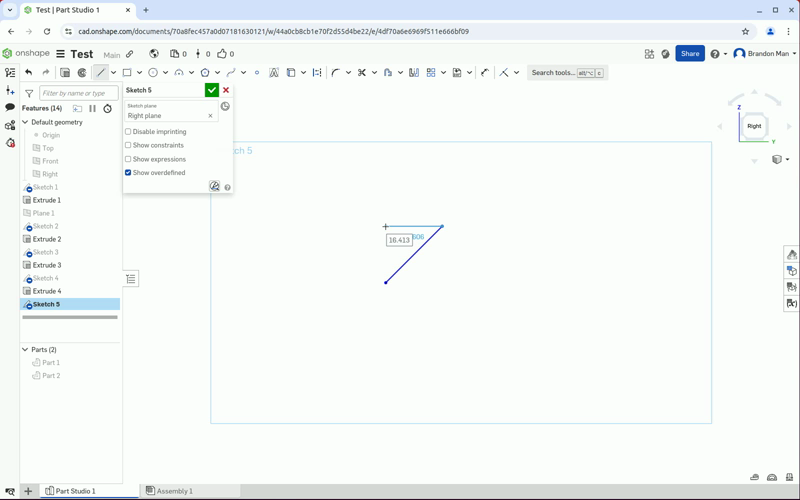
click(385, 226)
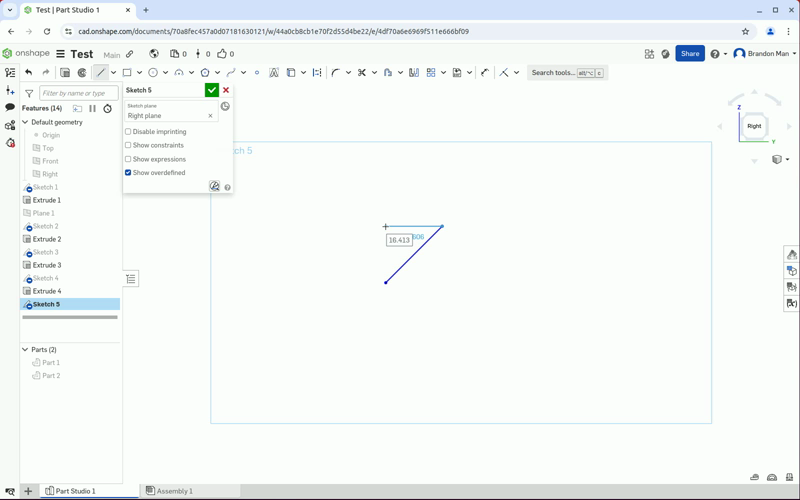
key_up(shift)
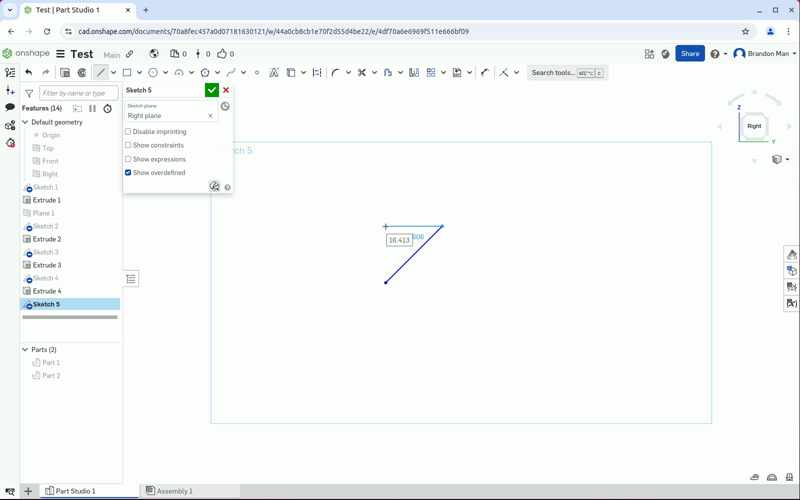
mouse_move(415, 226)
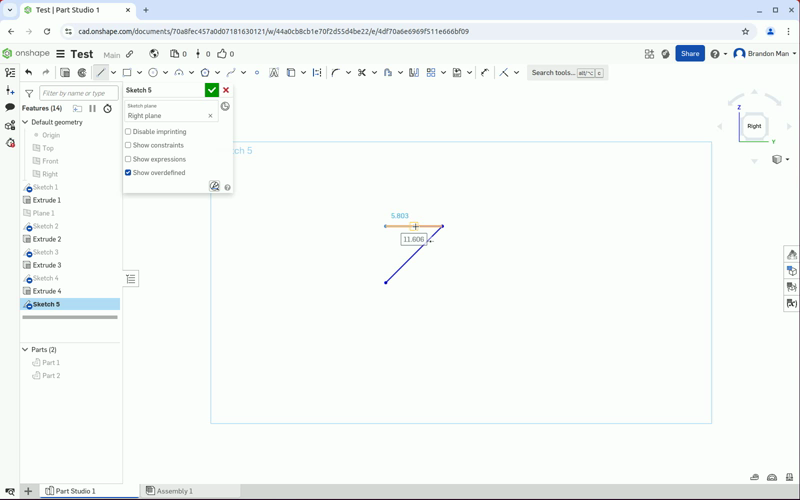
key_down(shift)
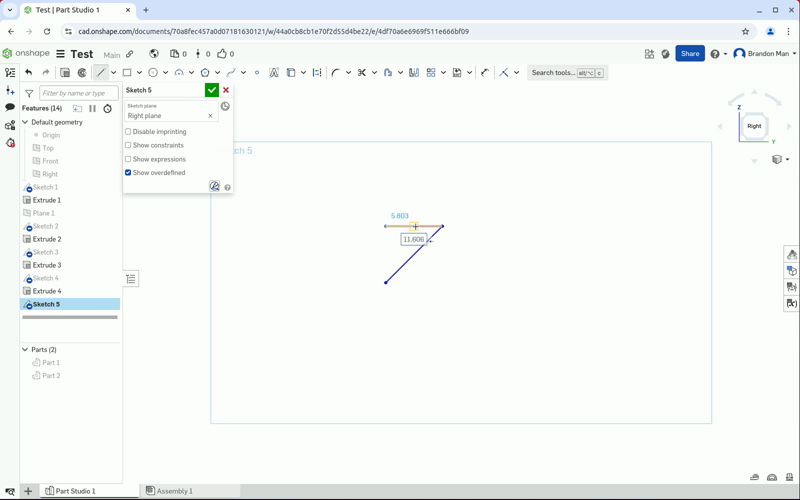
mouse_move(385, 282)
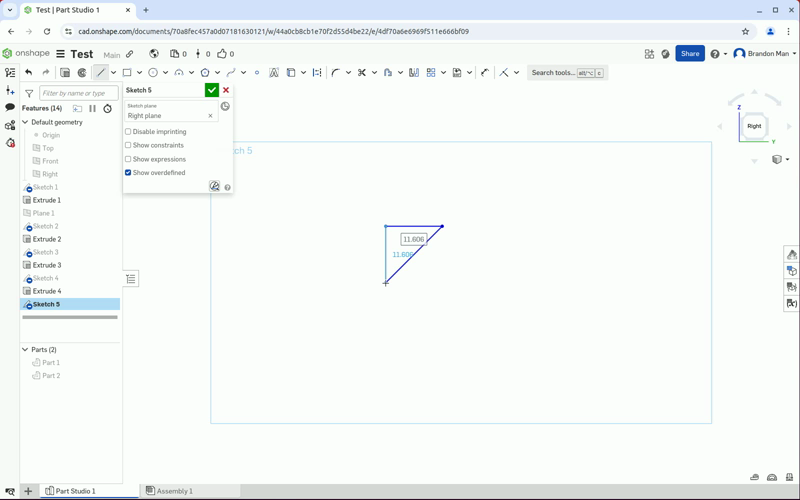
key_up(shift)
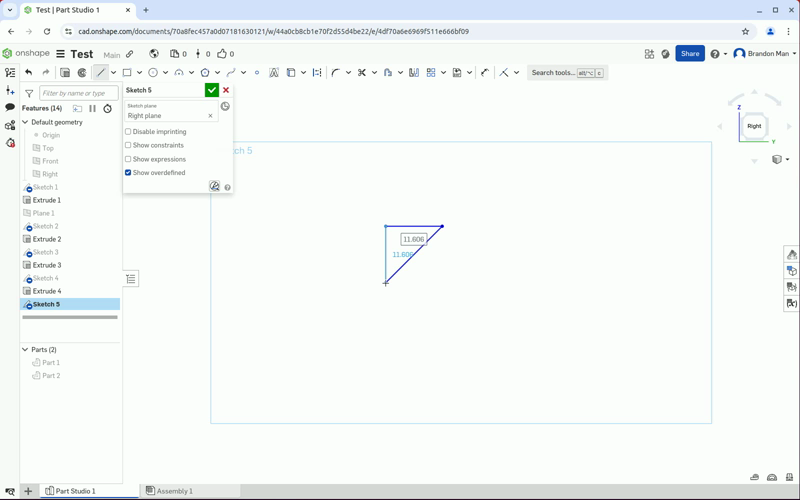
click(385, 282)
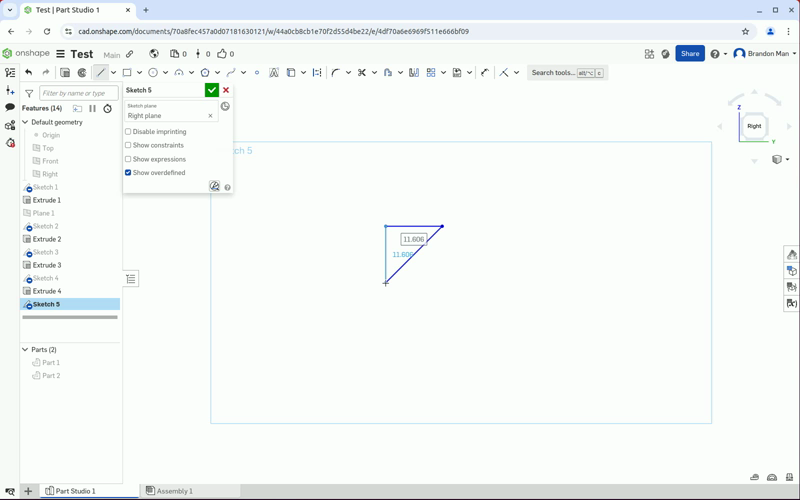
key(esc)
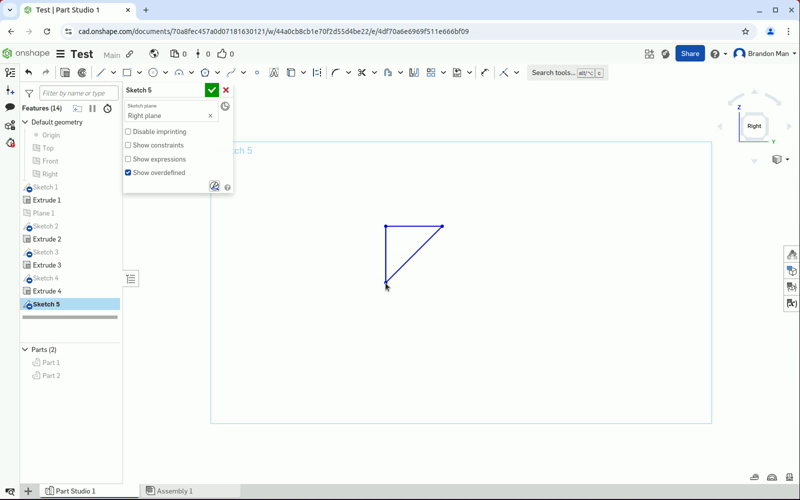
mouse_move(389, 235)
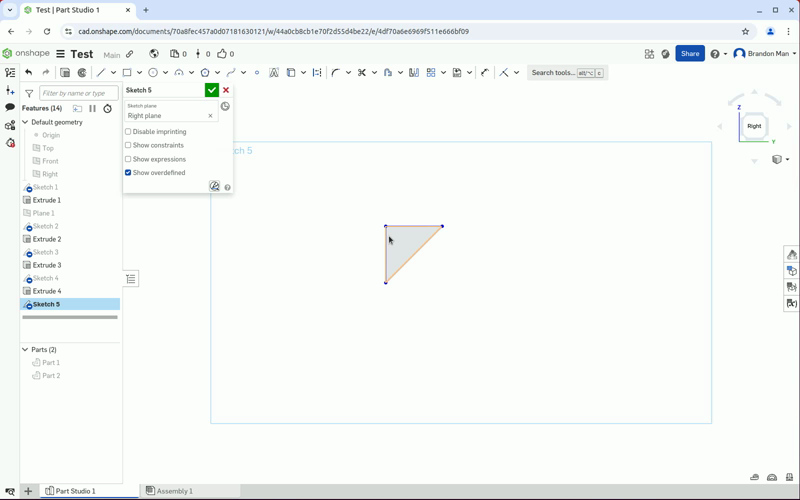
scroll(6)
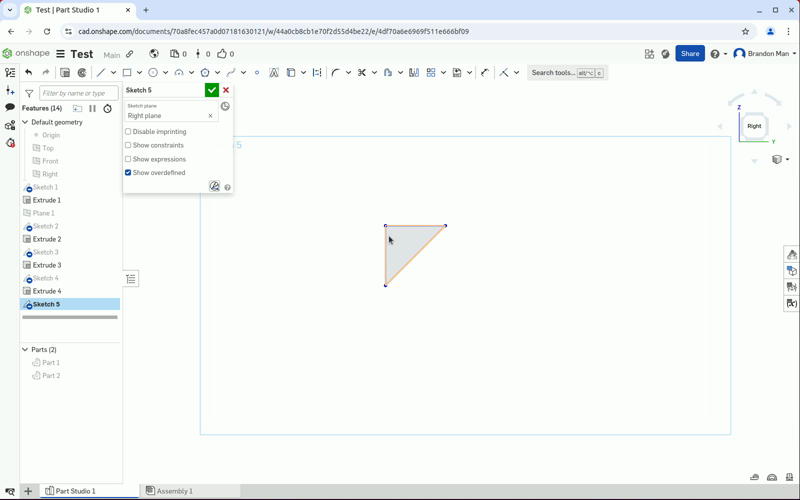
scroll(6)
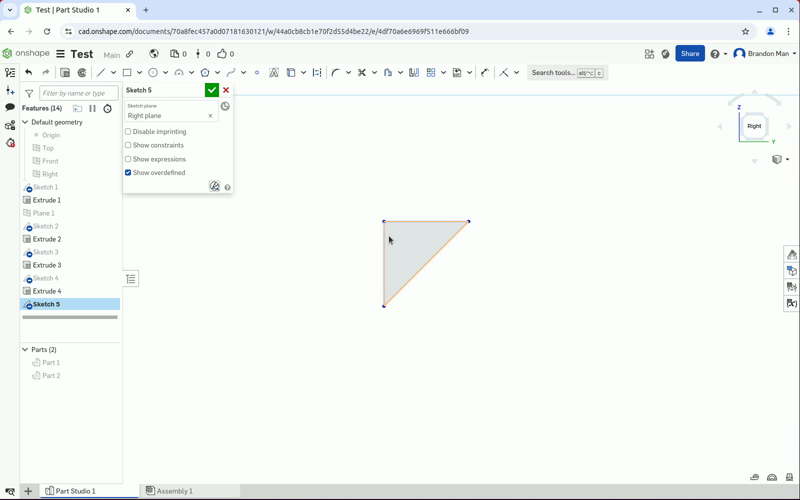
scroll(6)
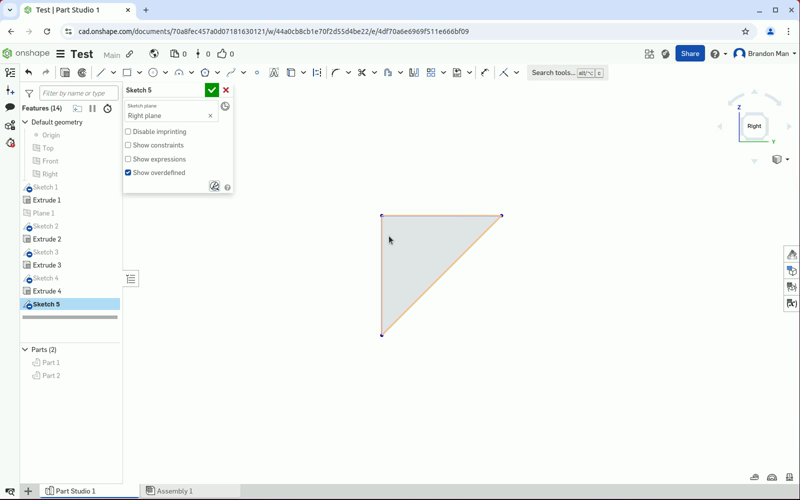
scroll(6)
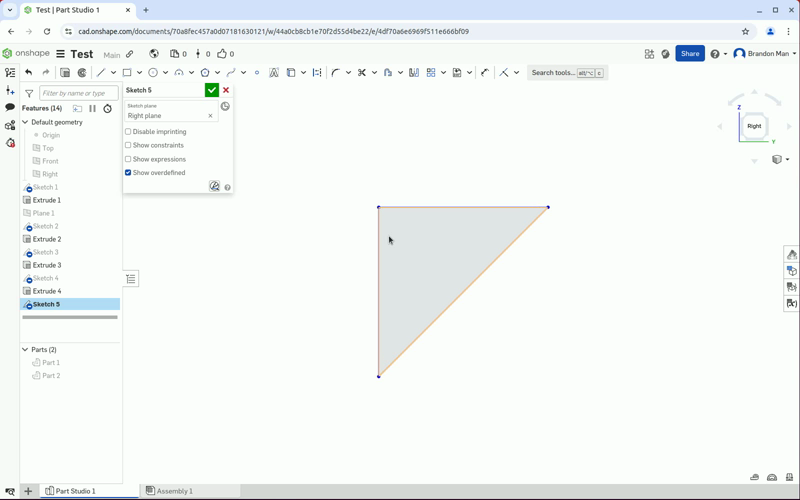
scroll(6)
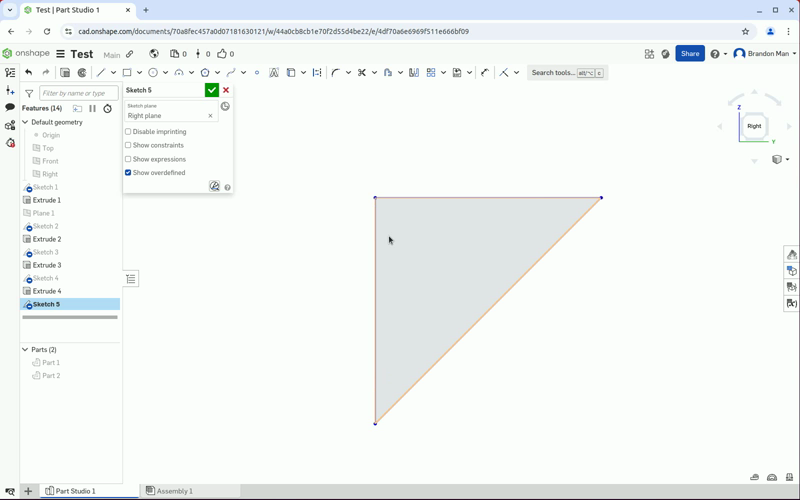
scroll(6)
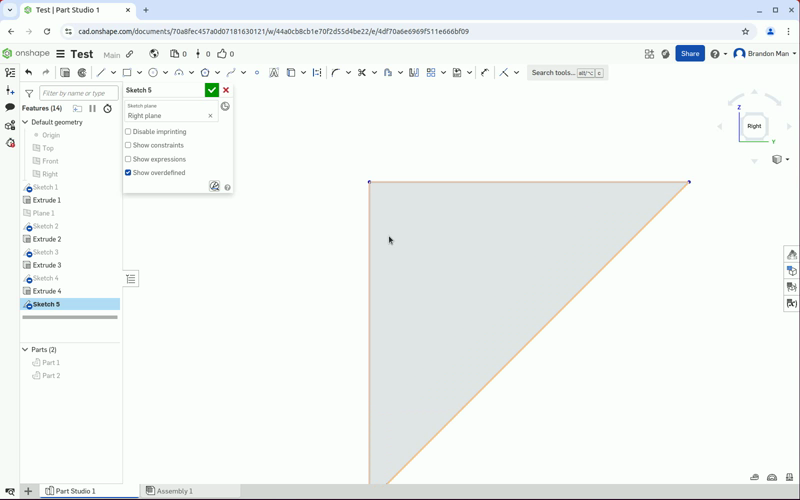
scroll(6)
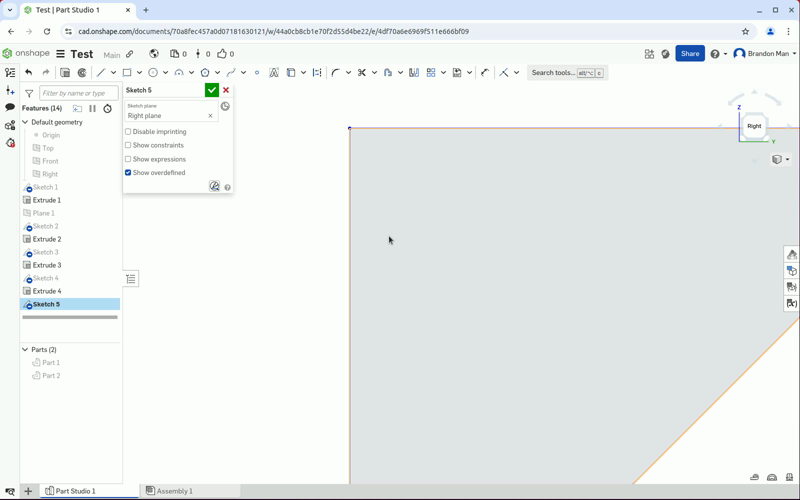
click(389, 235)
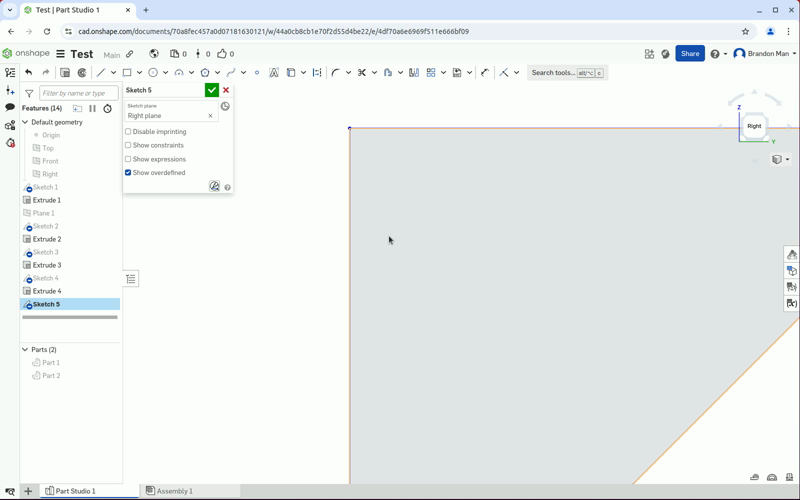
scroll(-6)
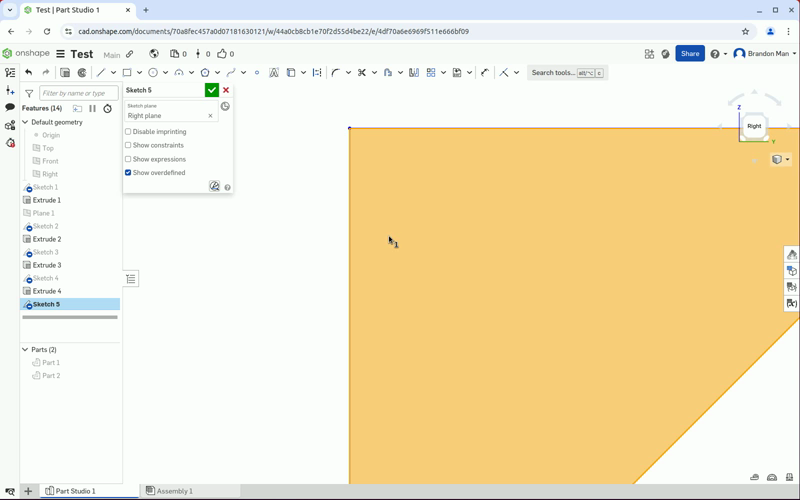
scroll(-6)
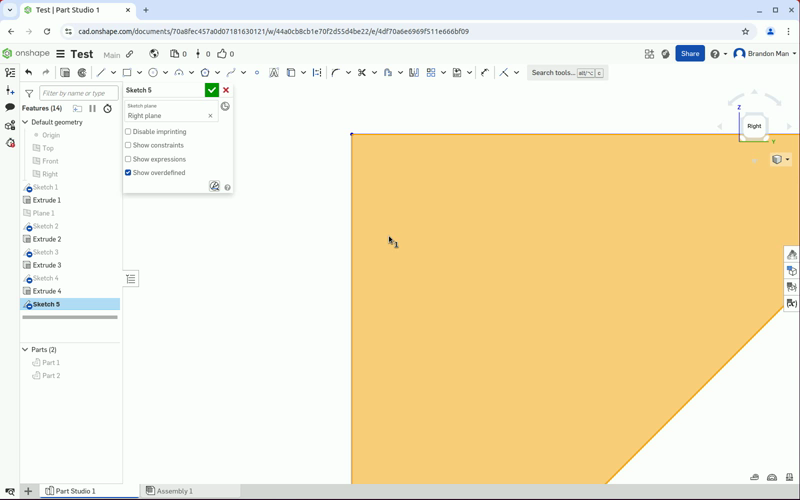
scroll(-6)
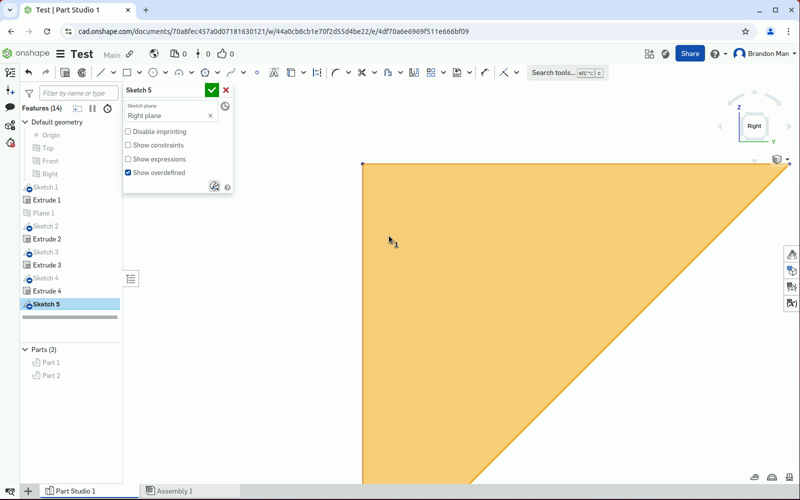
scroll(-6)
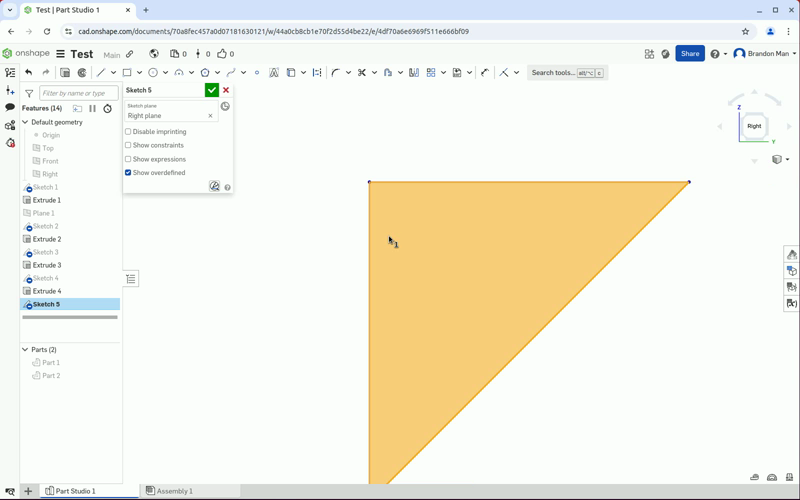
scroll(-6)
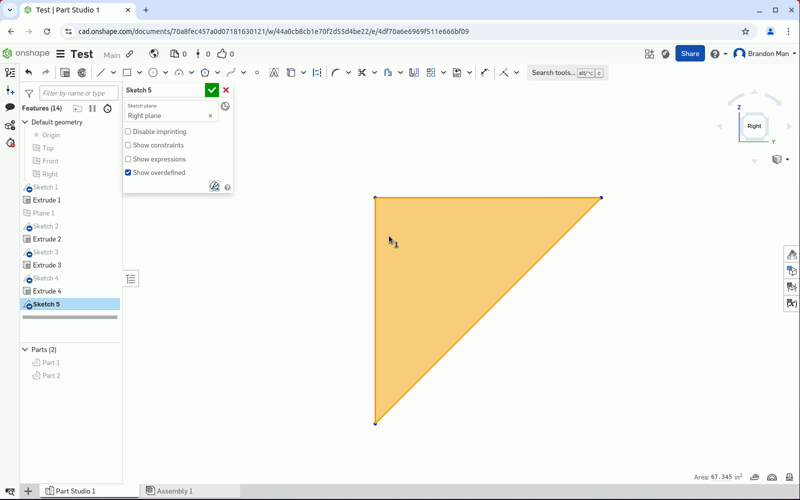
scroll(-6)
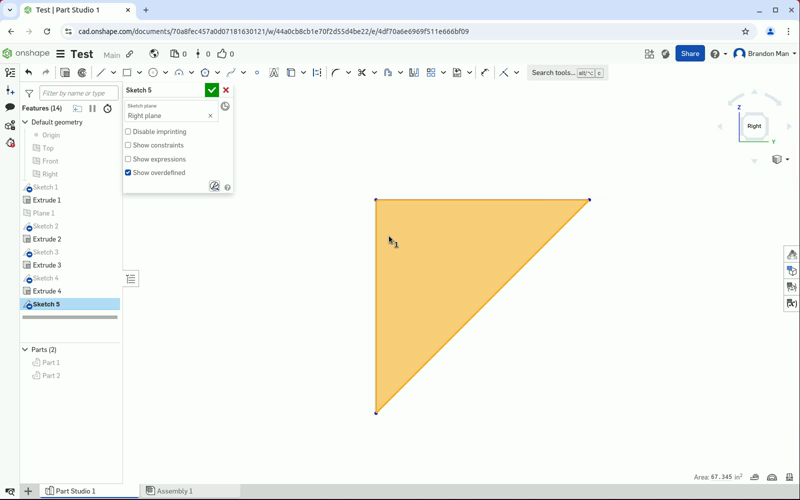
scroll(-6)
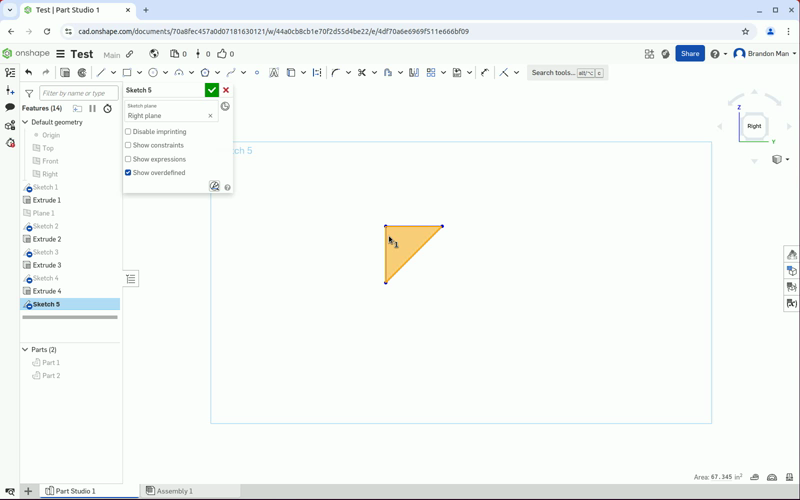
mouse_move(73, 352)
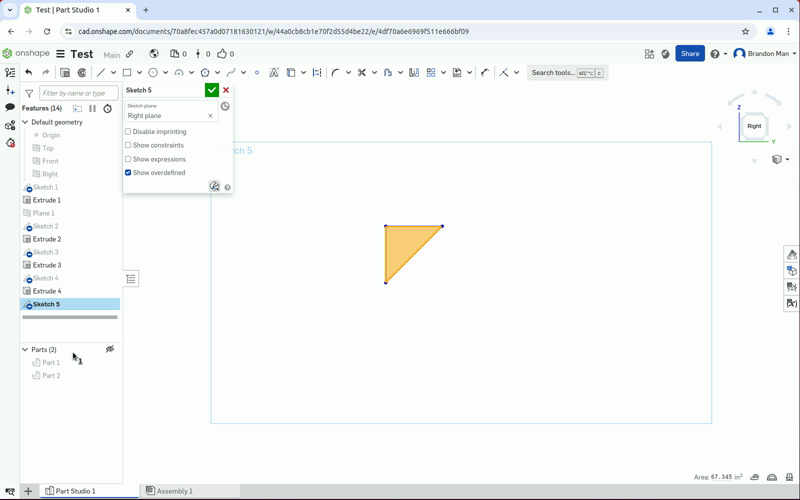
key(shift+y)
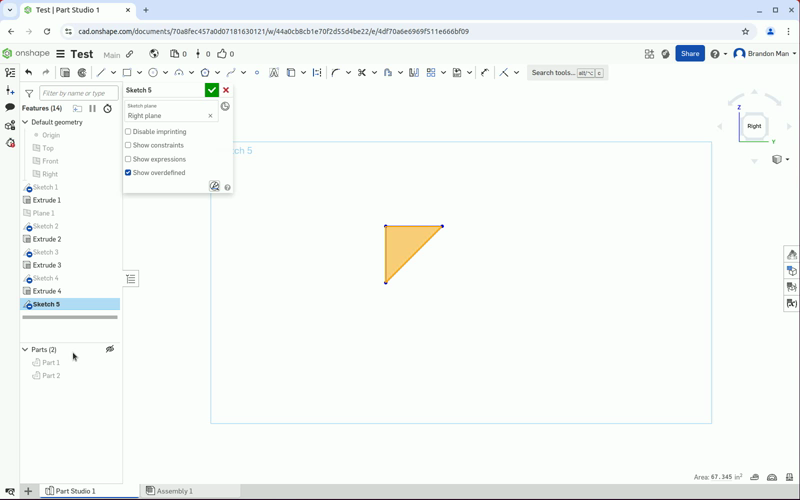
key(shift+e)
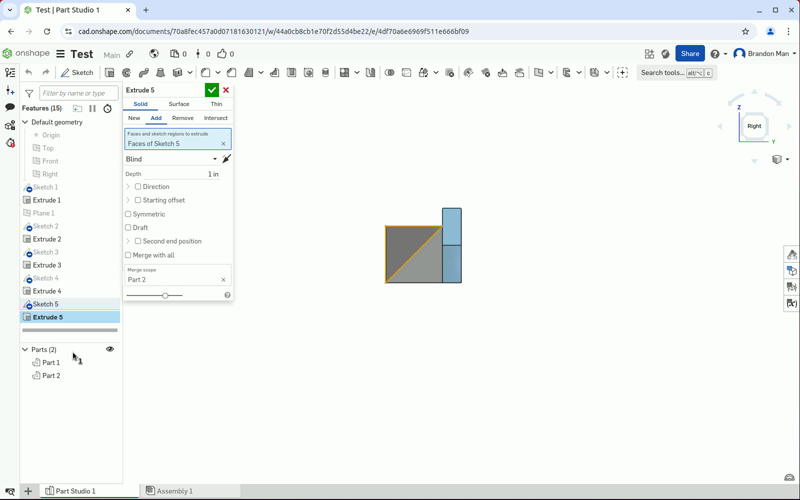
mouse_move(143, 106)
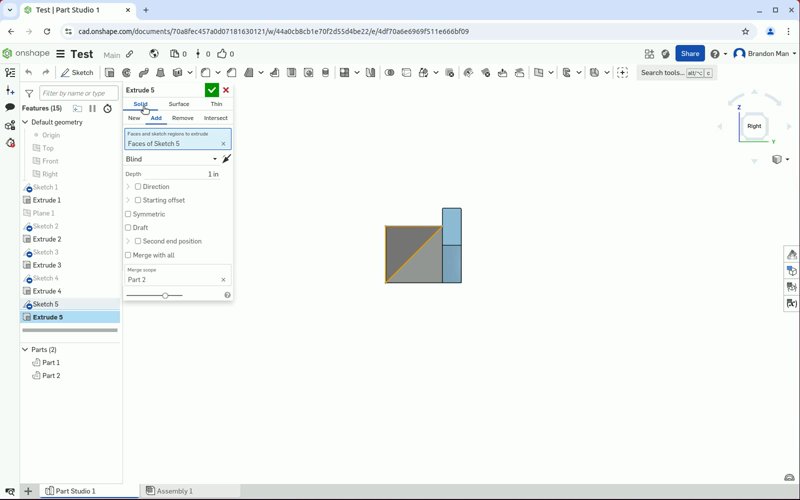
click(143, 106)
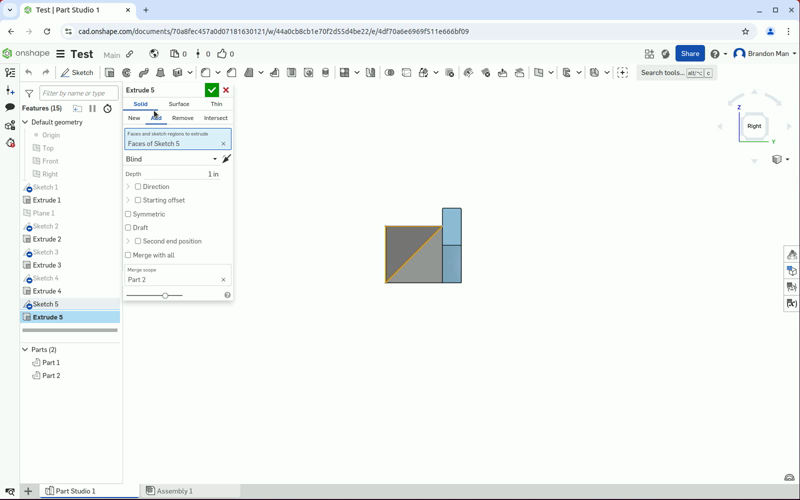
mouse_move(186, 120)
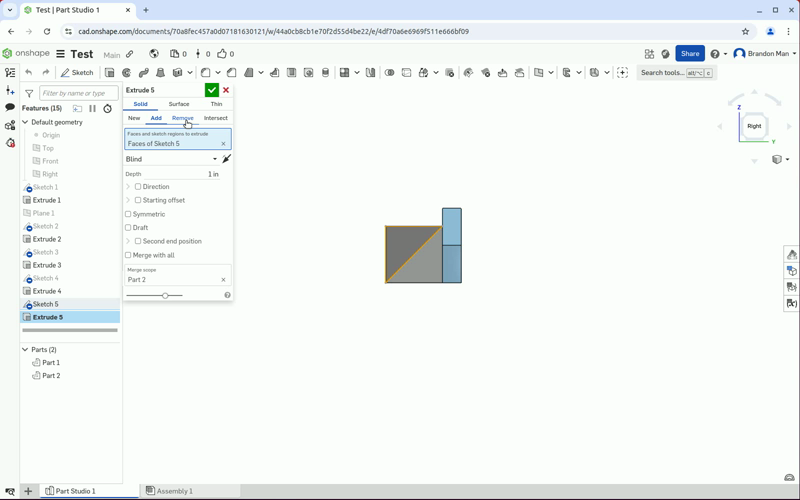
click(186, 120)
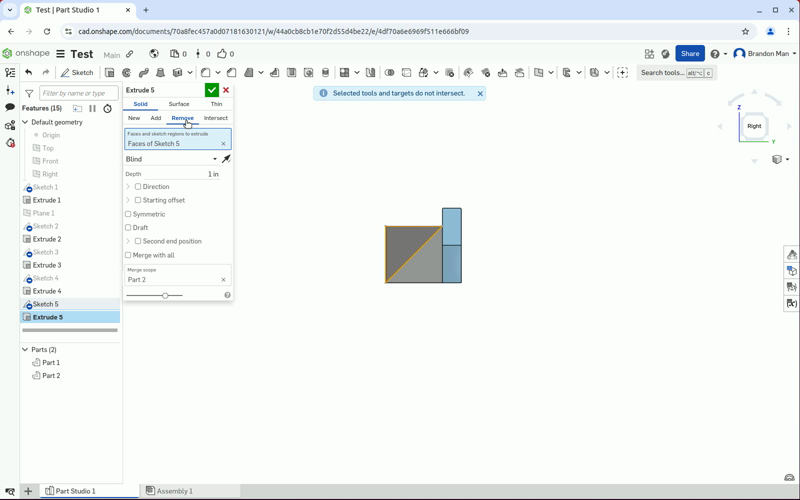
key(tab, 4)
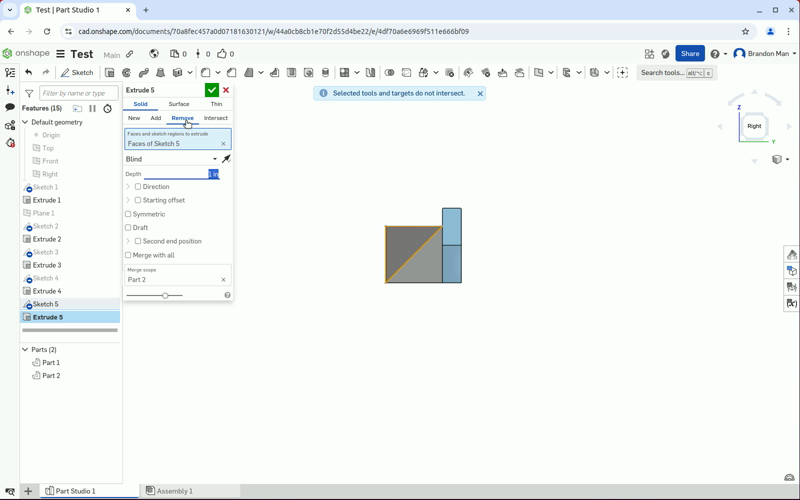
text(-23.108)
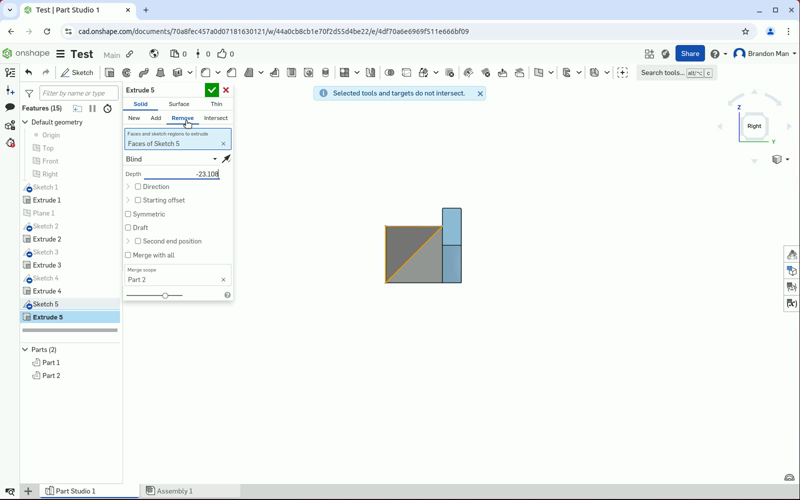
key(tab, 6)
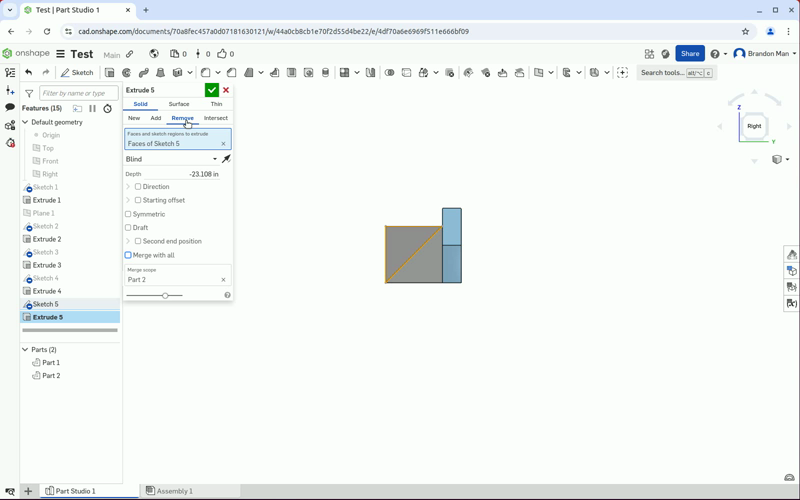
key(space)
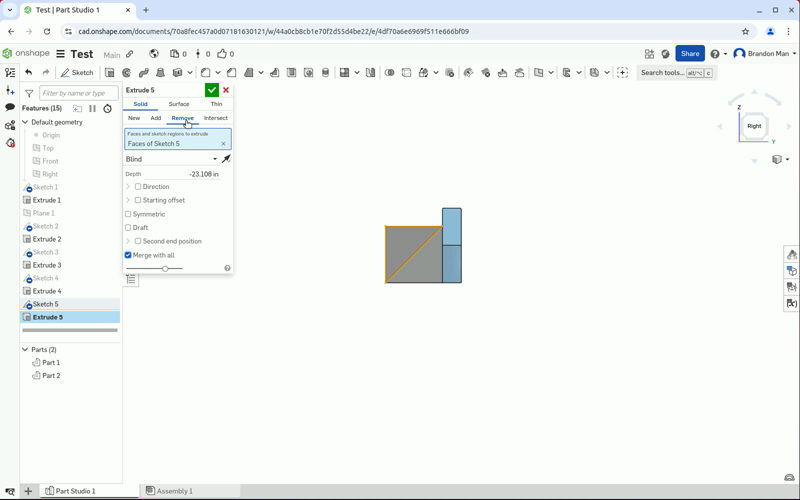
key(enter)
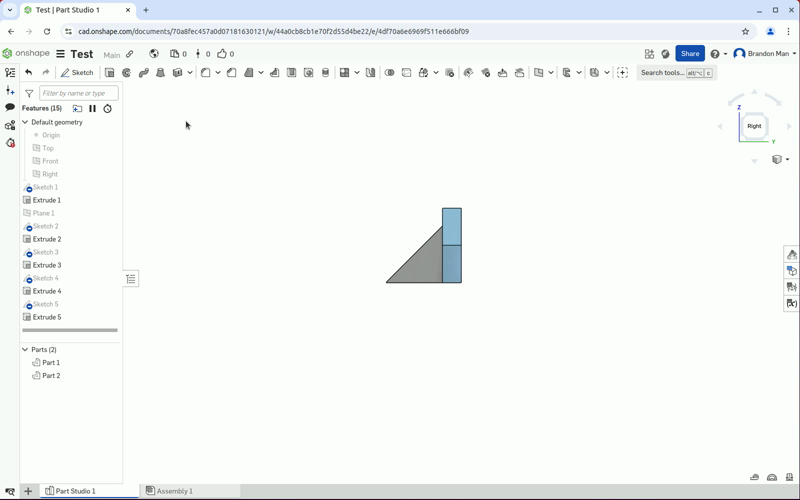
key(shift+h)
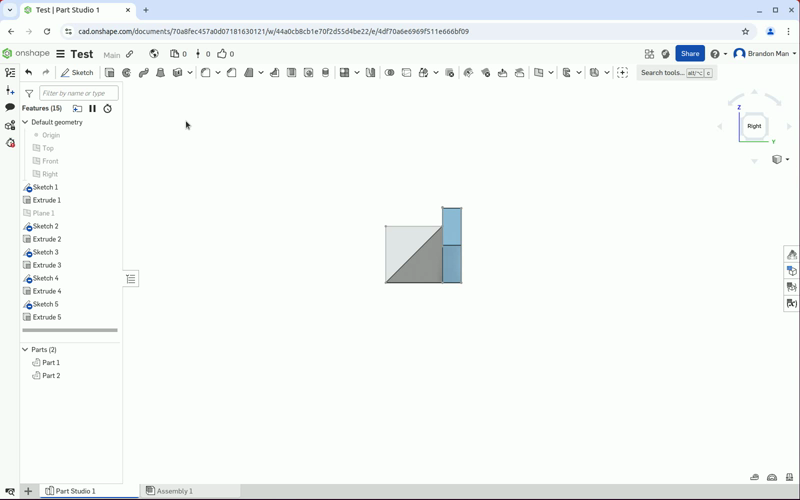
key(shift+h)
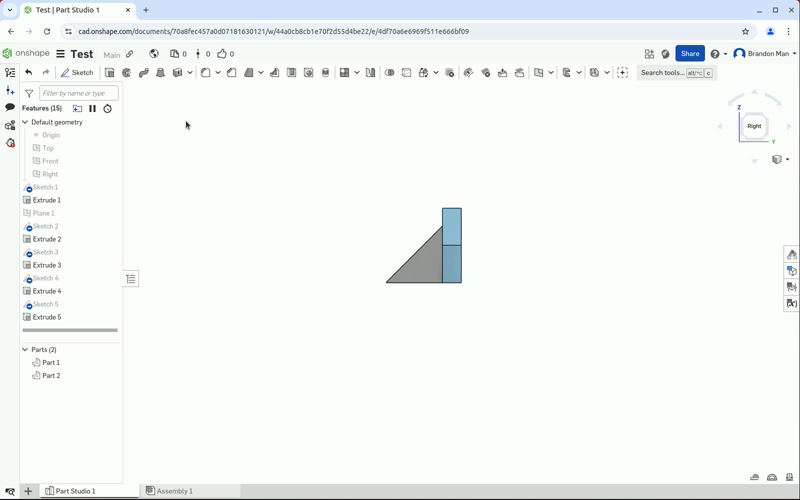
mouse_move(73, 189)
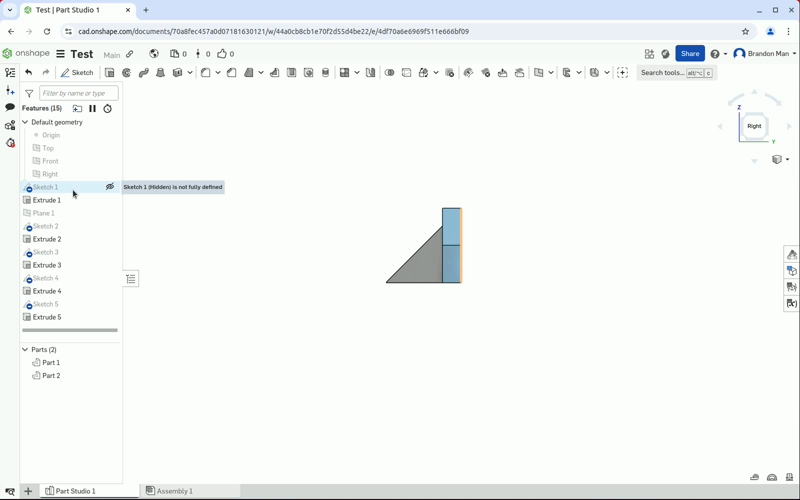
click(73, 189)
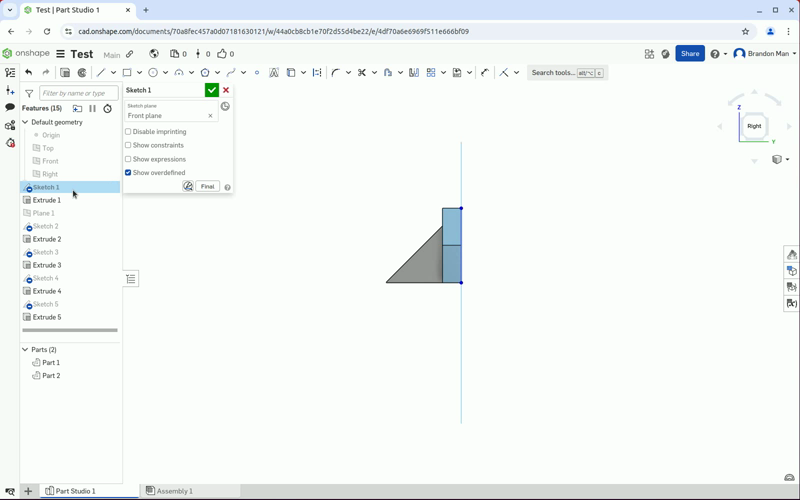
mouse_move(229, 92)
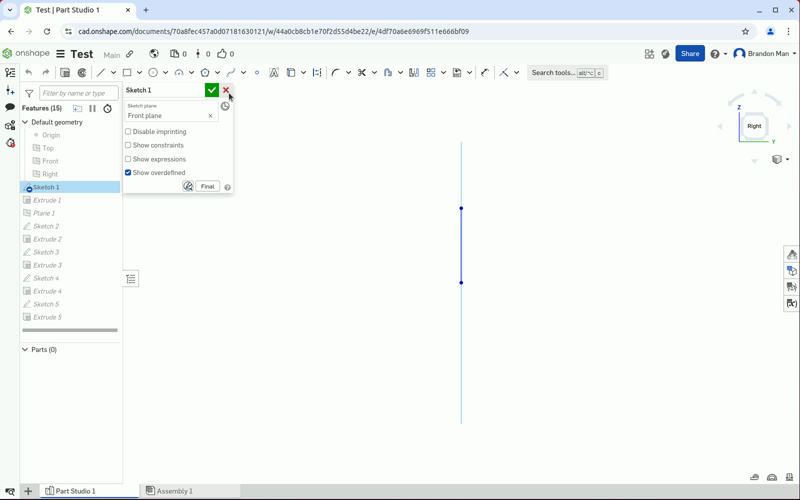
click(229, 92)
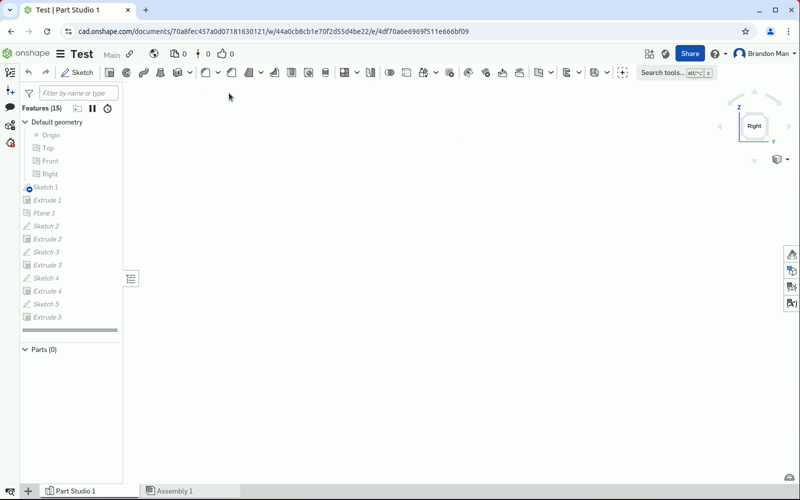
mouse_move(73, 352)
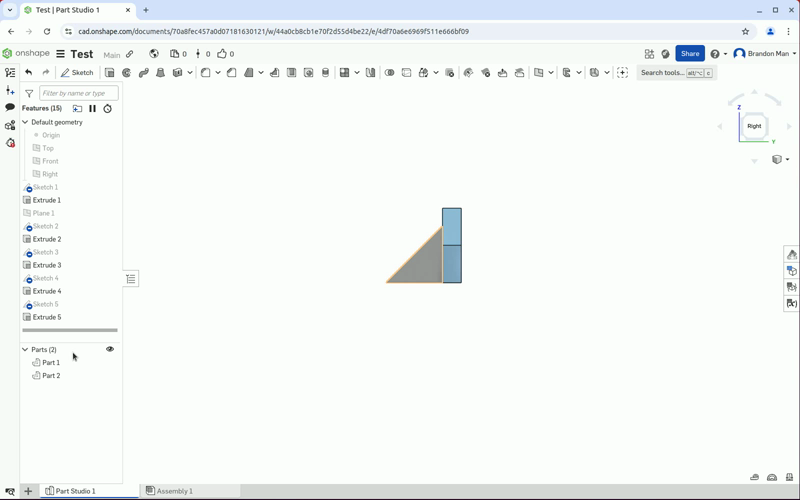
key(y)
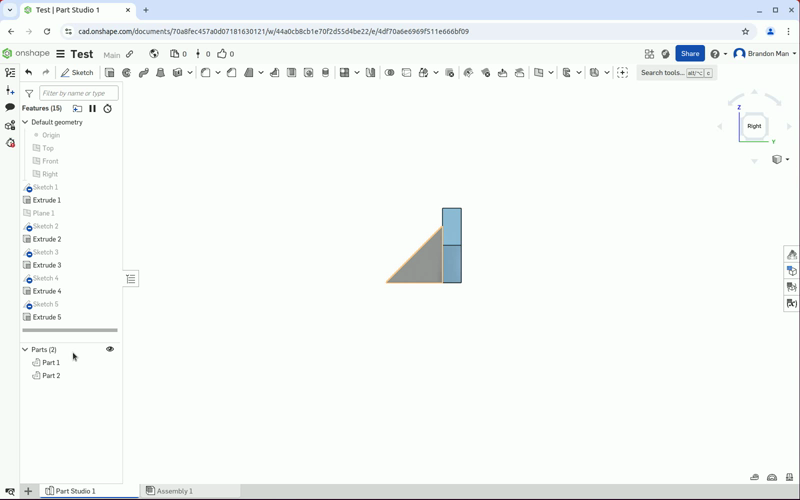
key(shift+p)
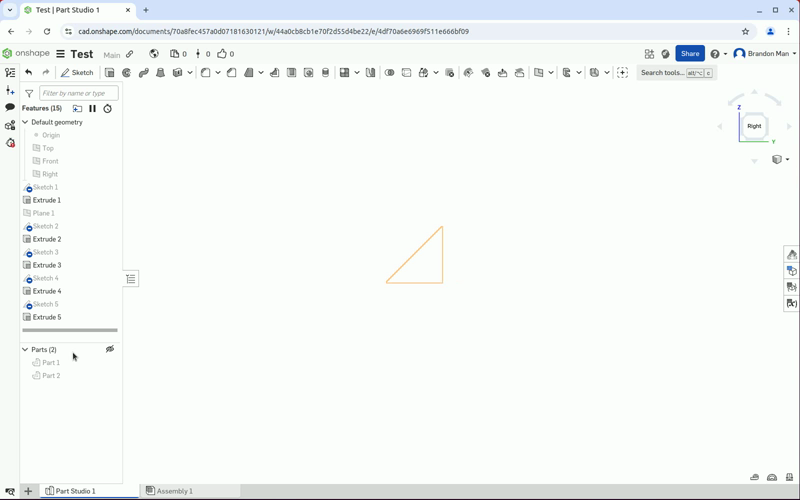
key(space)
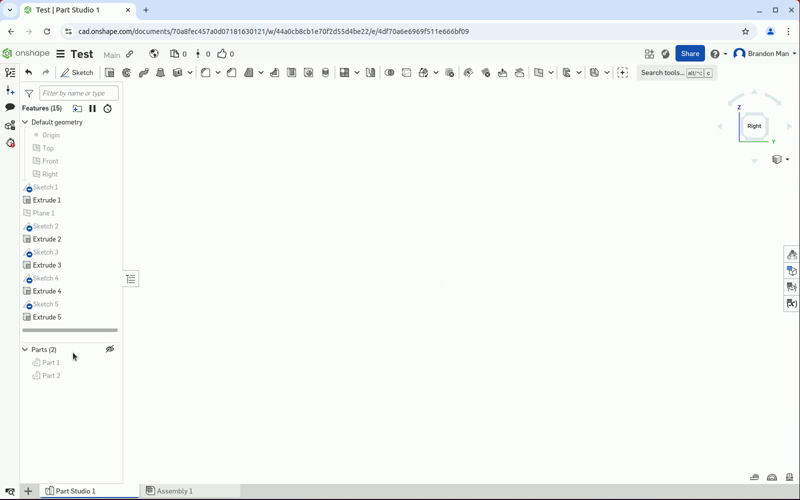
key_down(shift)
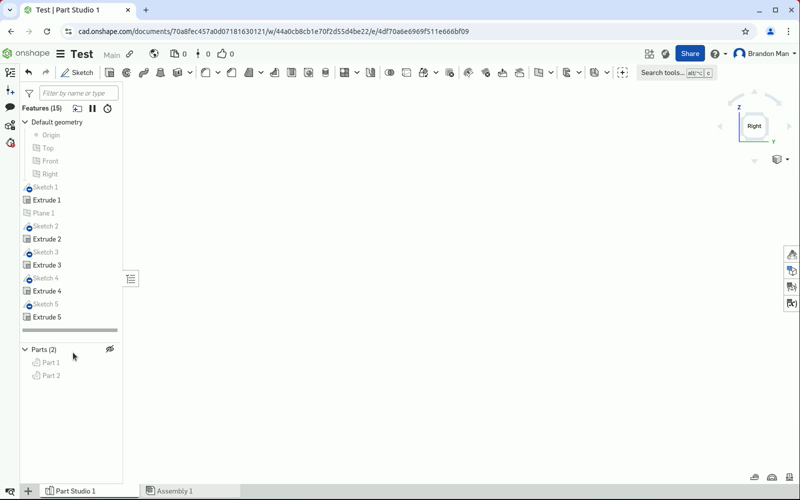
key(right)
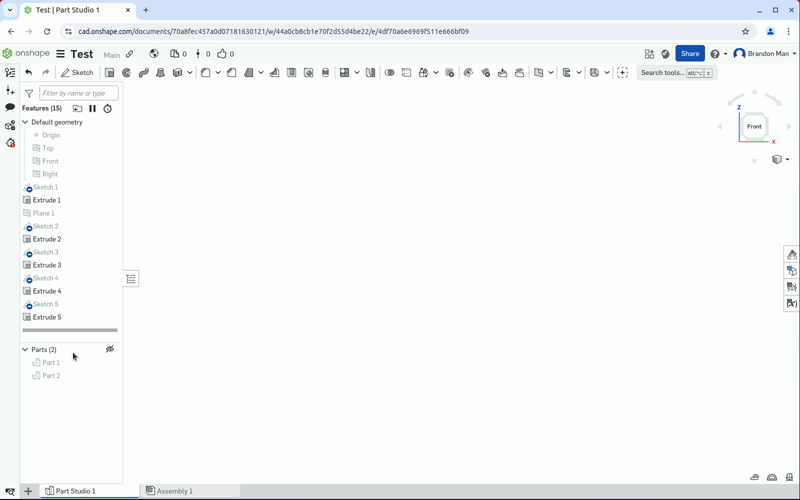
key_up(shift)
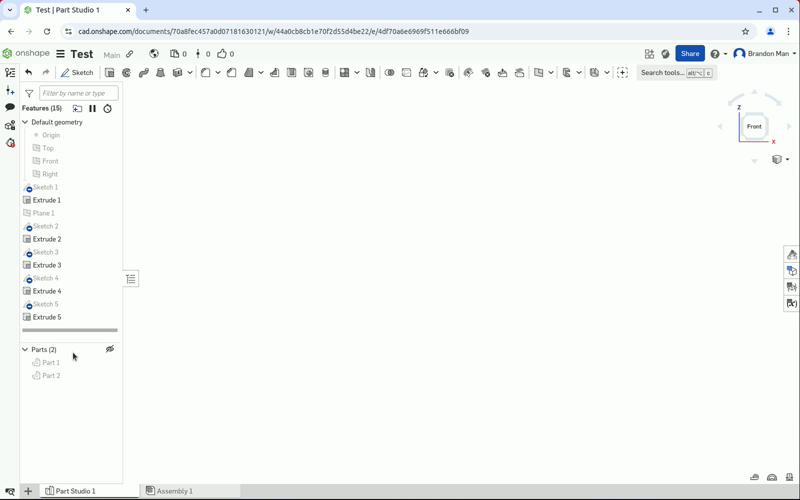
key(space)
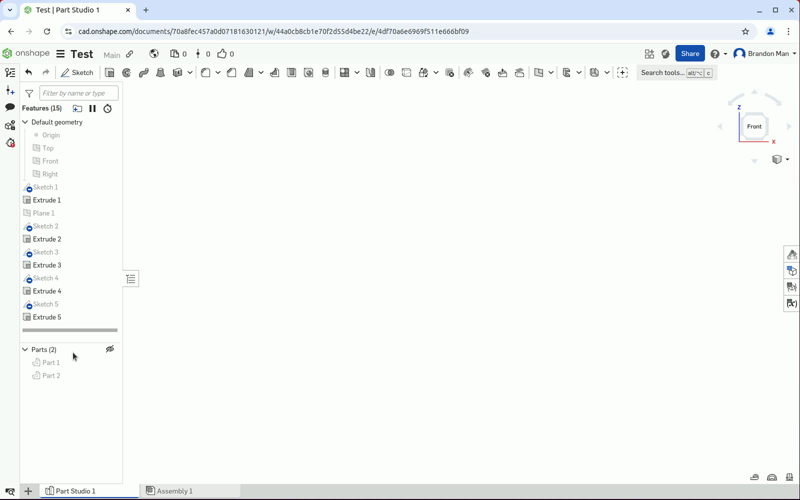
key_down(shift)
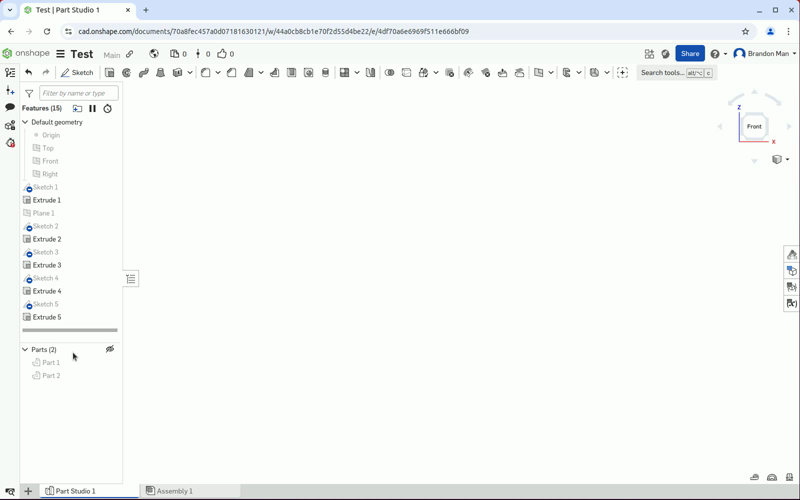
key(down)
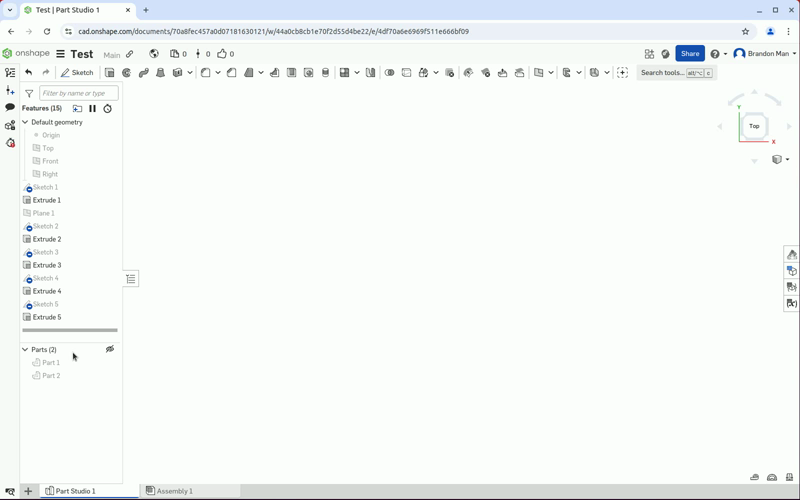
key_up(shift)
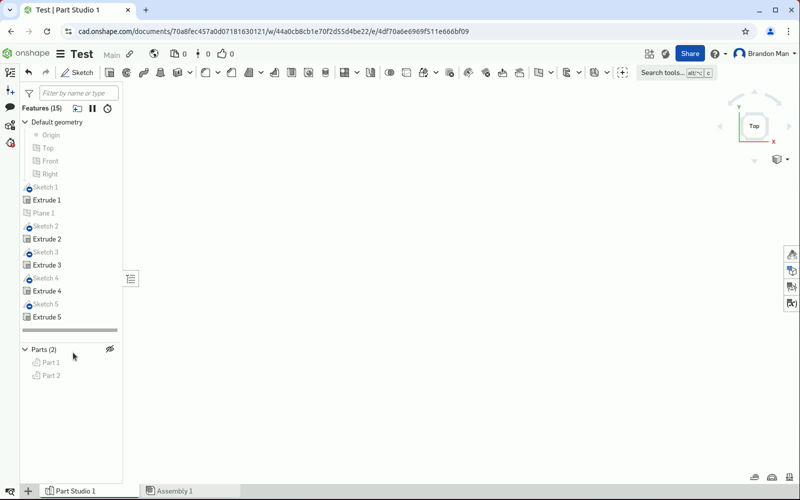
mouse_move(73, 352)
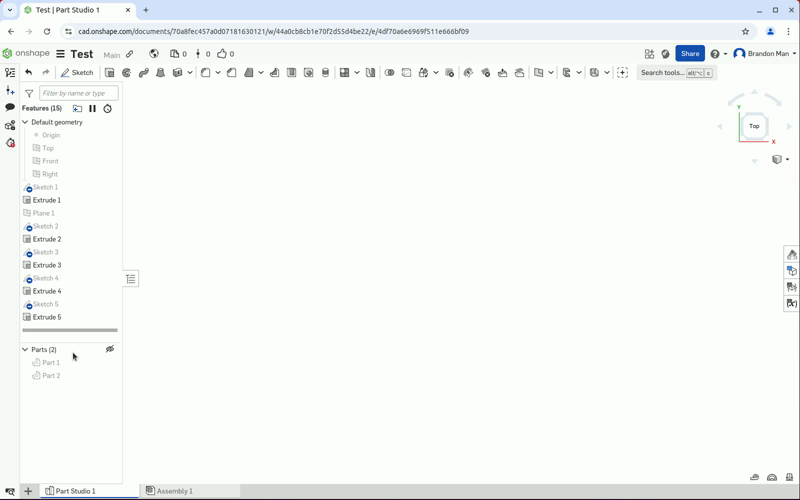
key(shift+y)
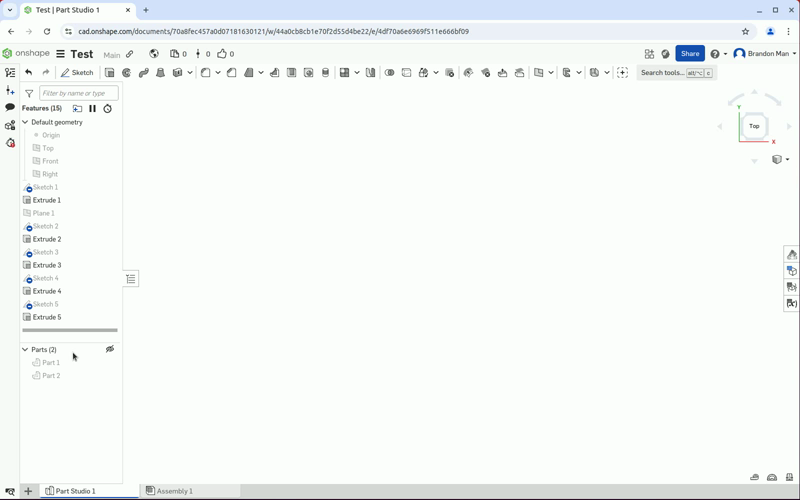
key(shift+s)
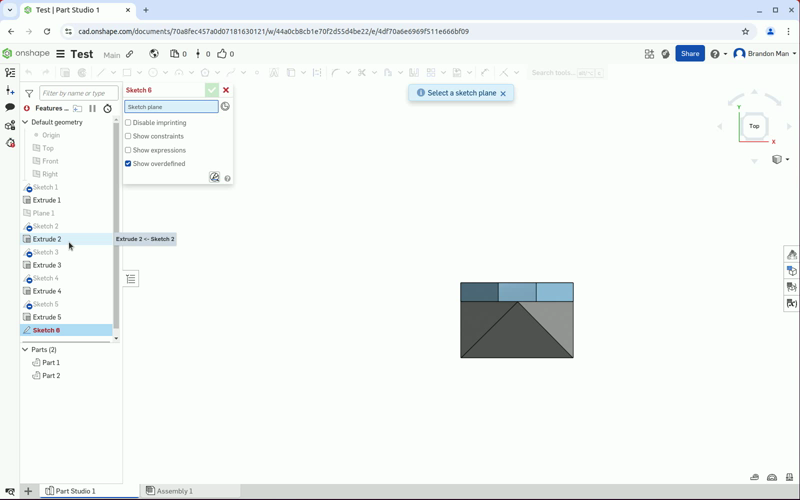
scroll(3)
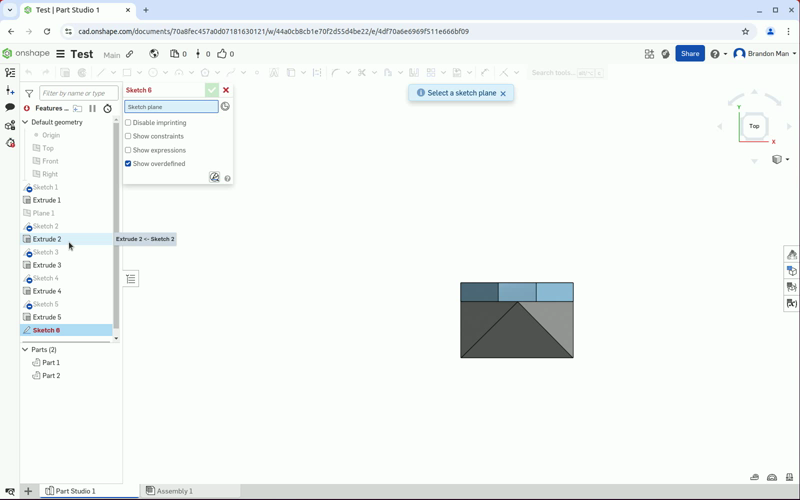
mouse_move(69, 150)
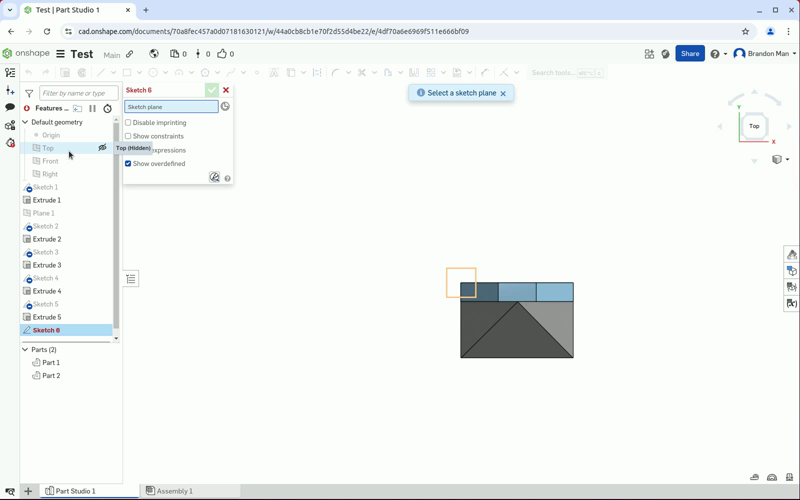
click(69, 150)
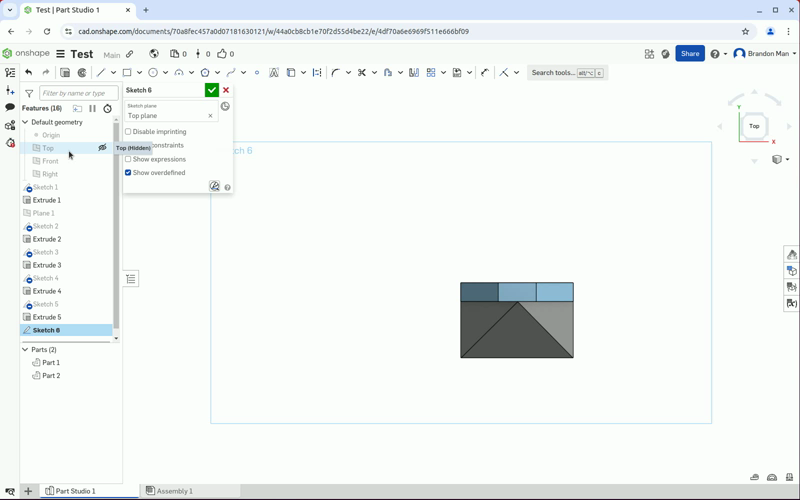
mouse_move(73, 352)
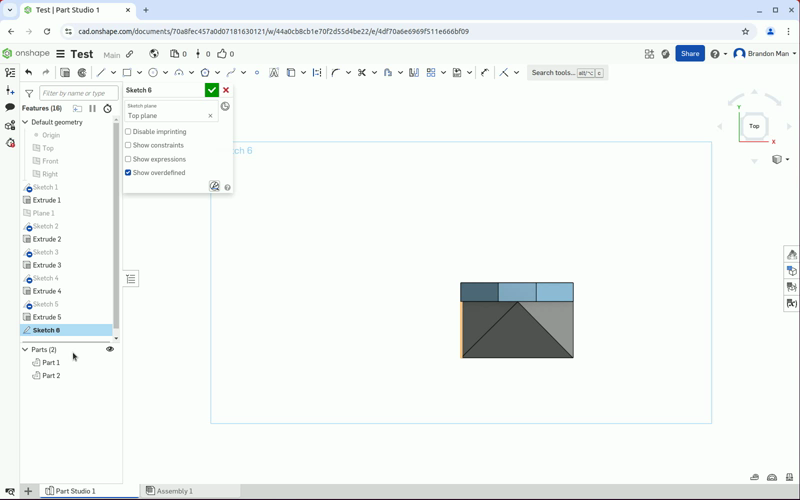
key(y)
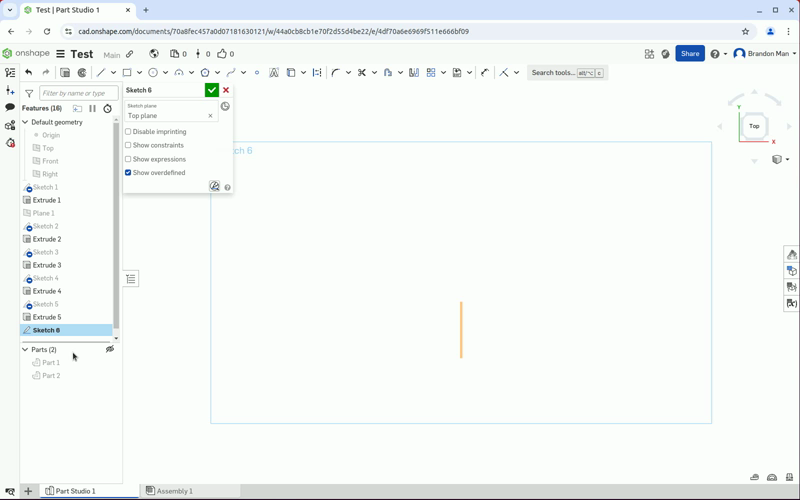
key(l)
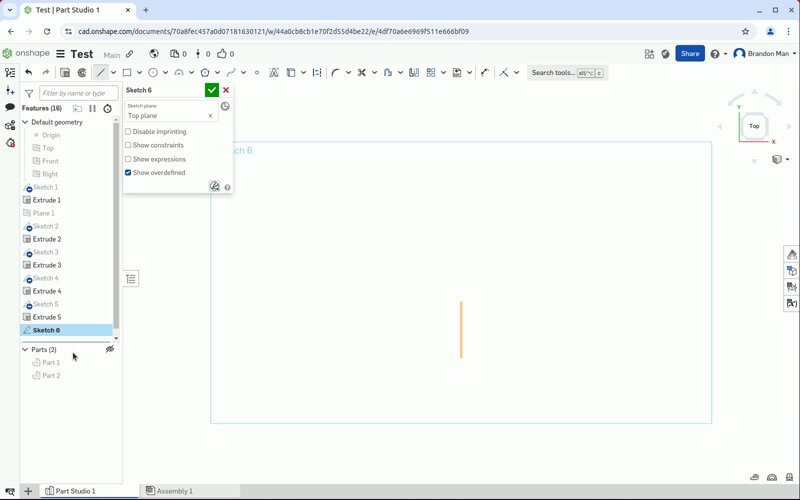
key_down(shift)
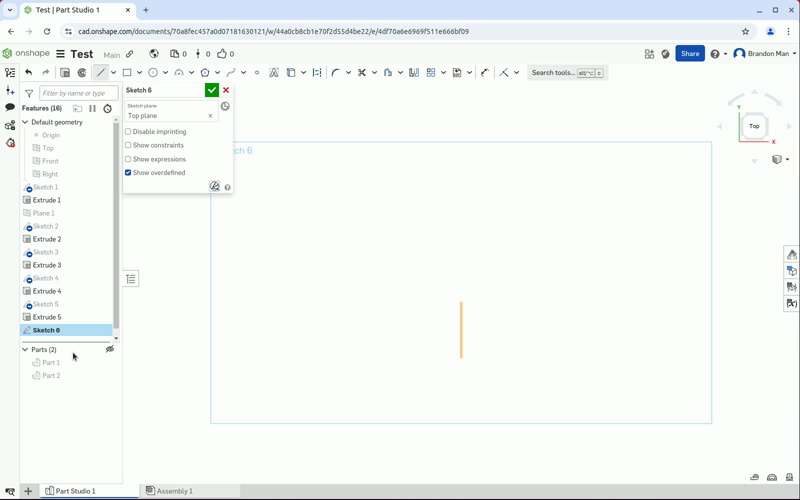
mouse_move(489, 357)
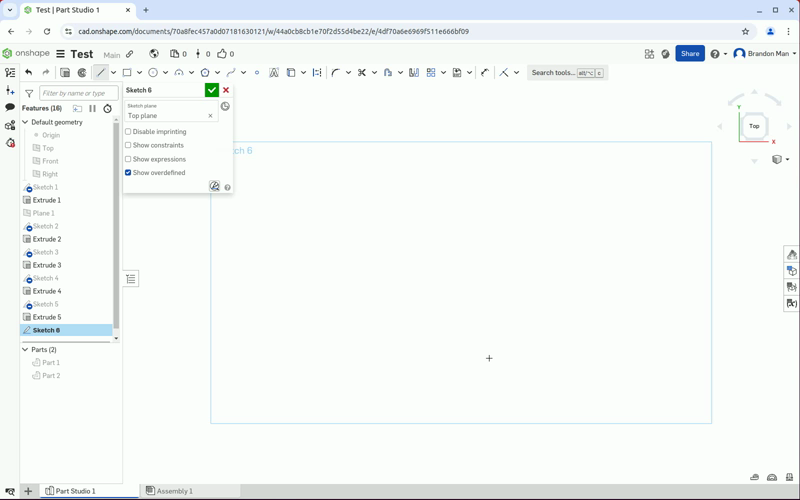
click(489, 357)
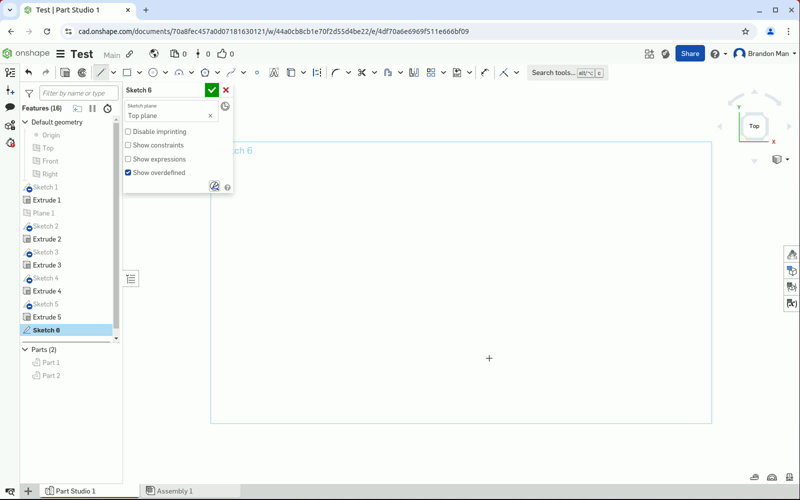
key_up(shift)
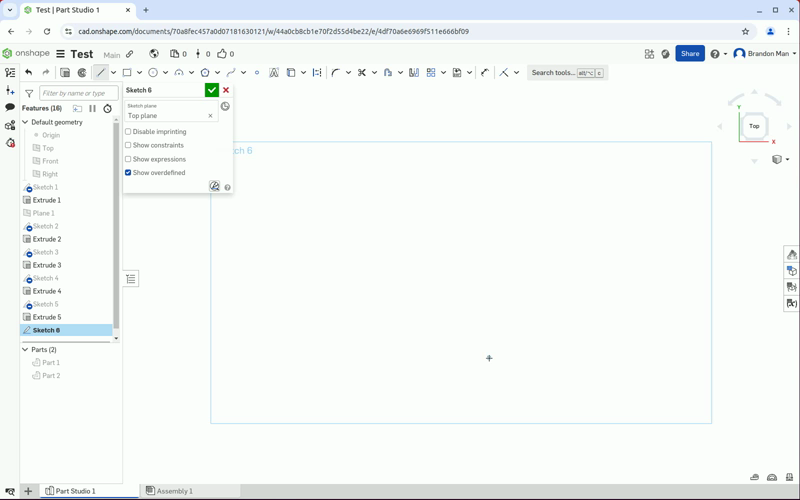
key_down(shift)
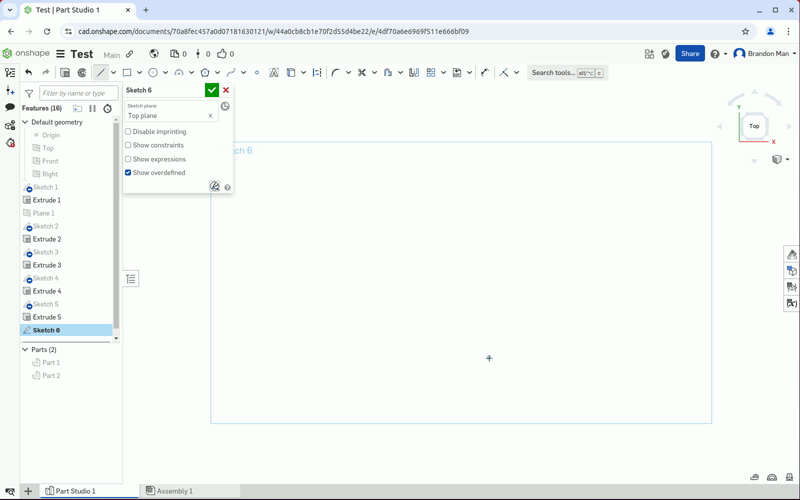
mouse_move(519, 357)
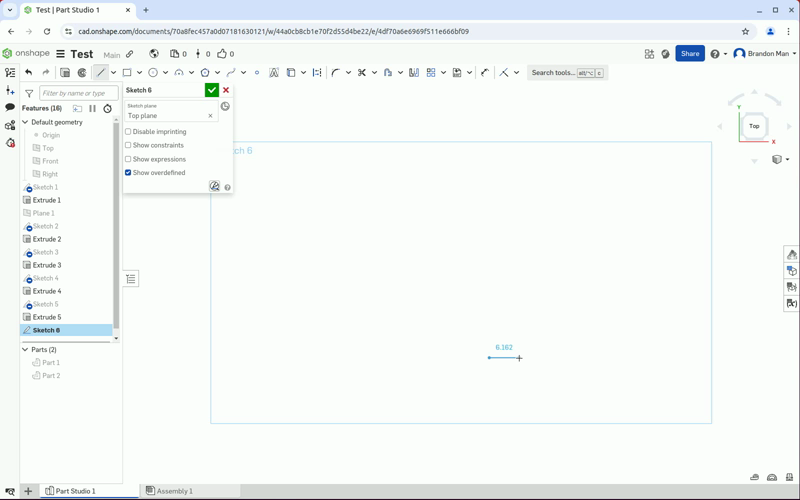
mouse_move(545, 357)
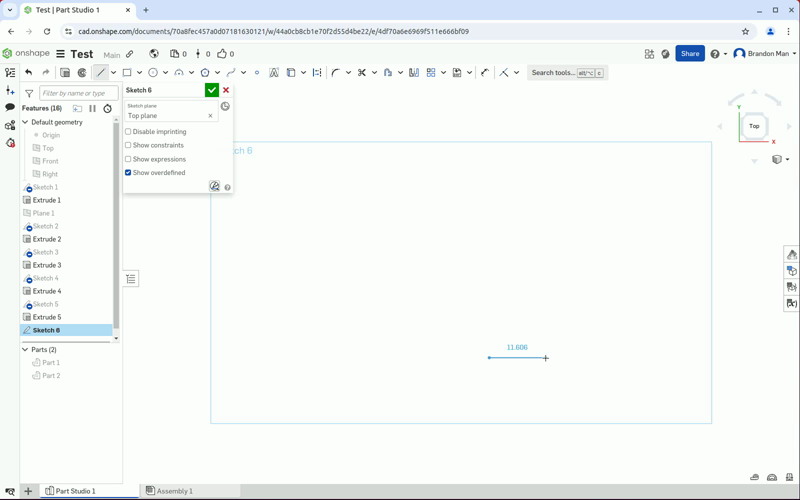
click(545, 357)
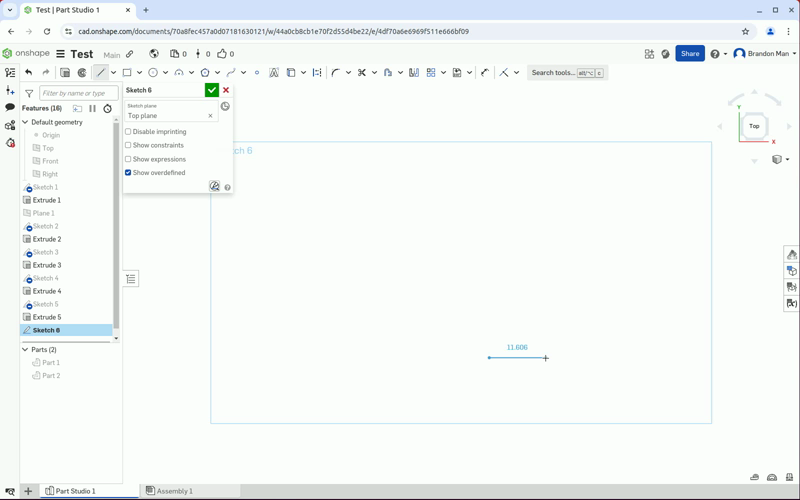
key_up(shift)
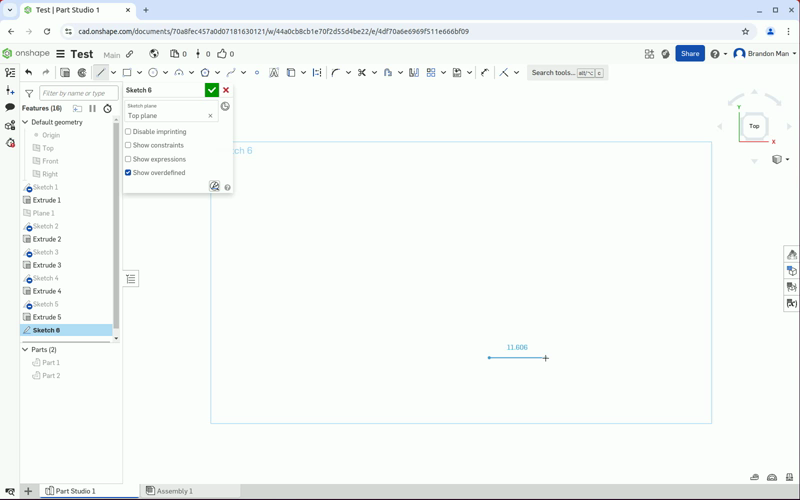
key_down(shift)
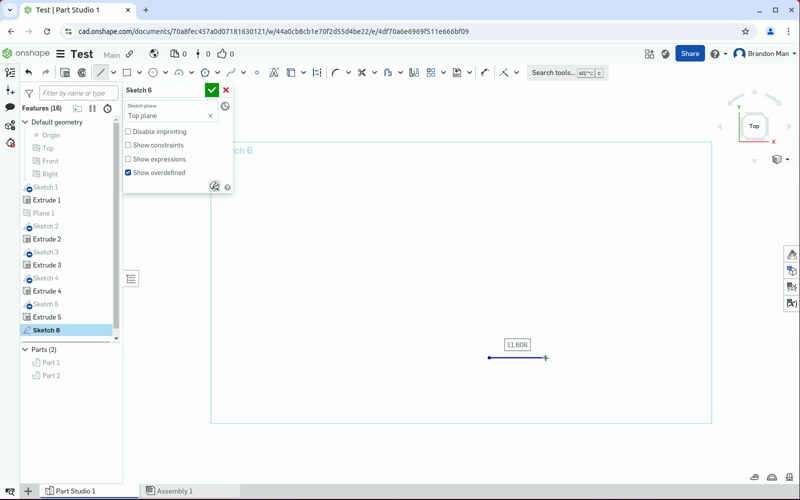
mouse_move(575, 357)
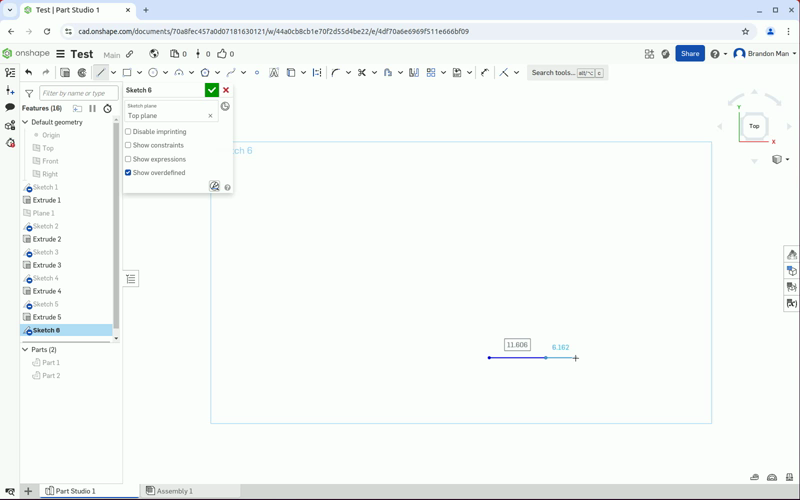
mouse_move(545, 338)
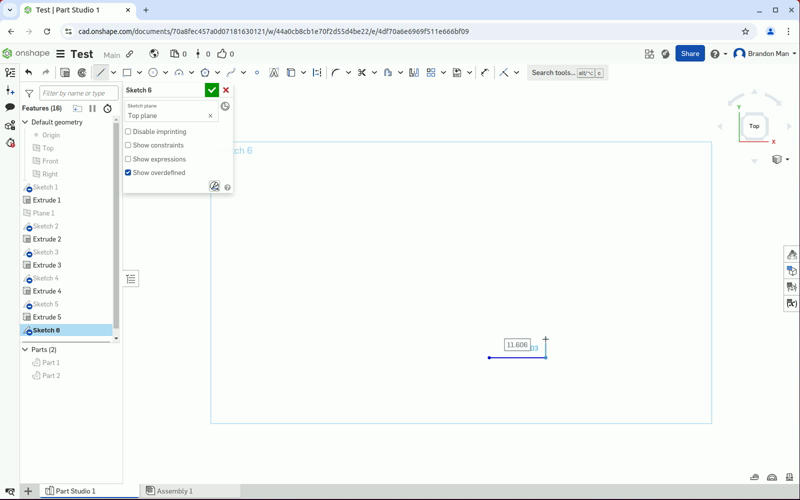
click(545, 338)
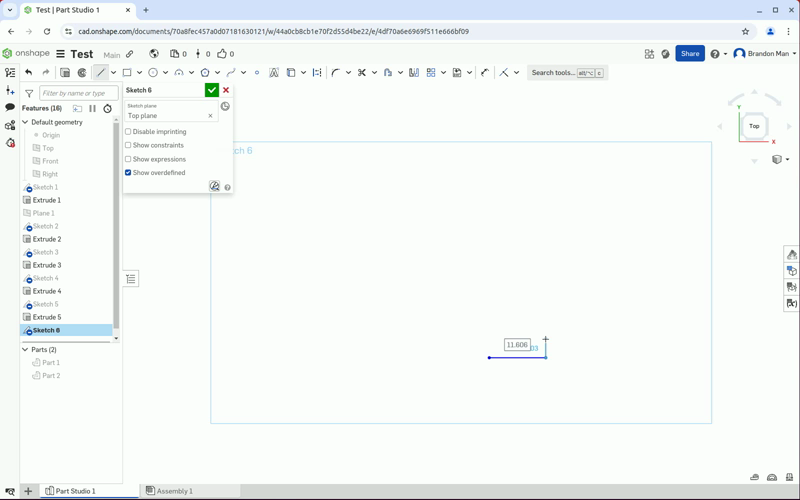
key_up(shift)
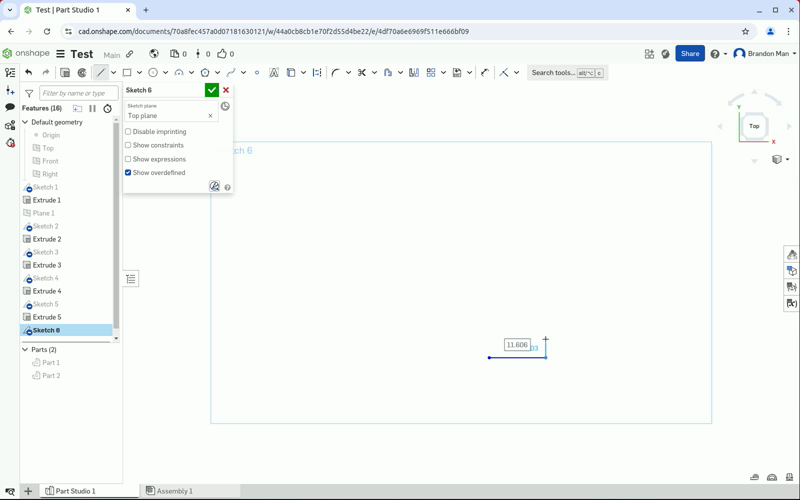
key_down(shift)
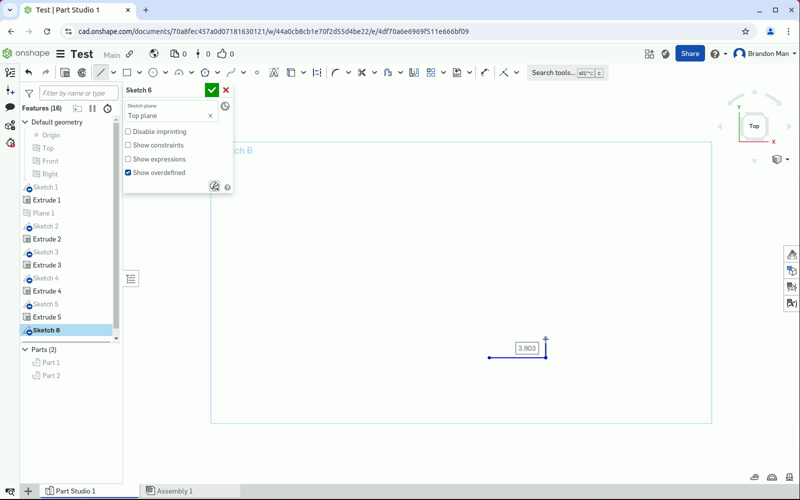
mouse_move(575, 338)
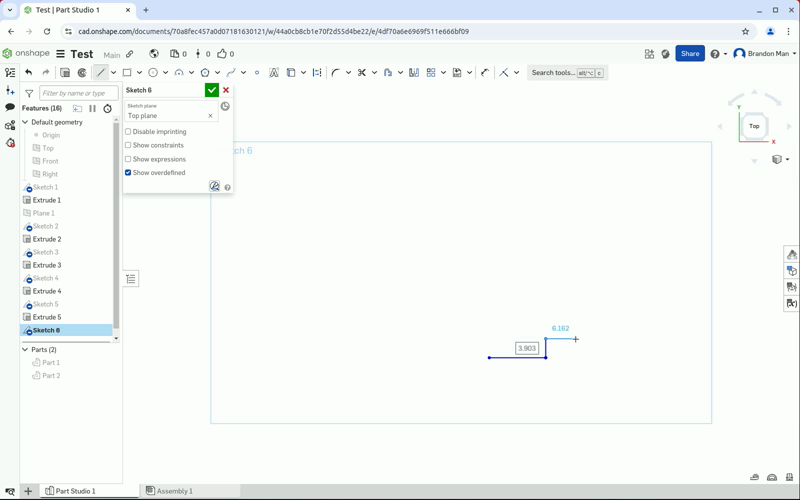
mouse_move(489, 338)
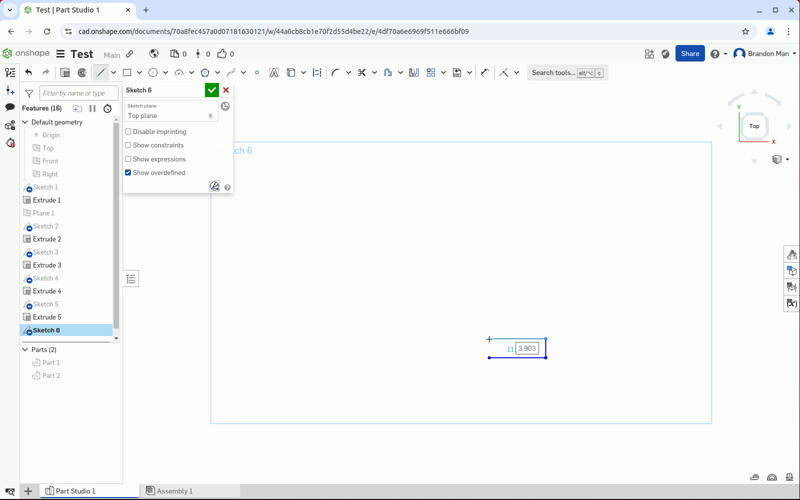
click(489, 338)
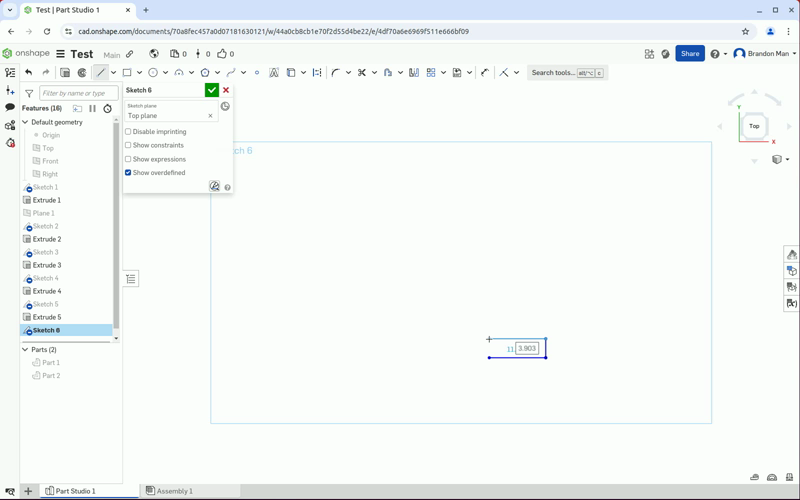
key_up(shift)
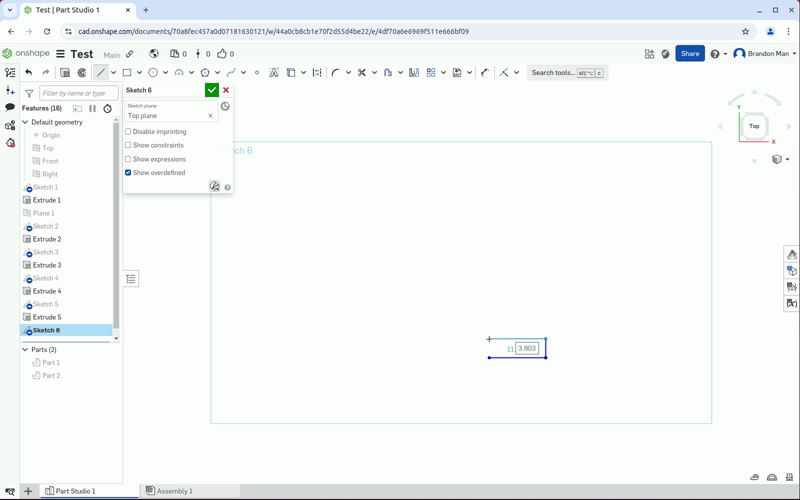
mouse_move(519, 338)
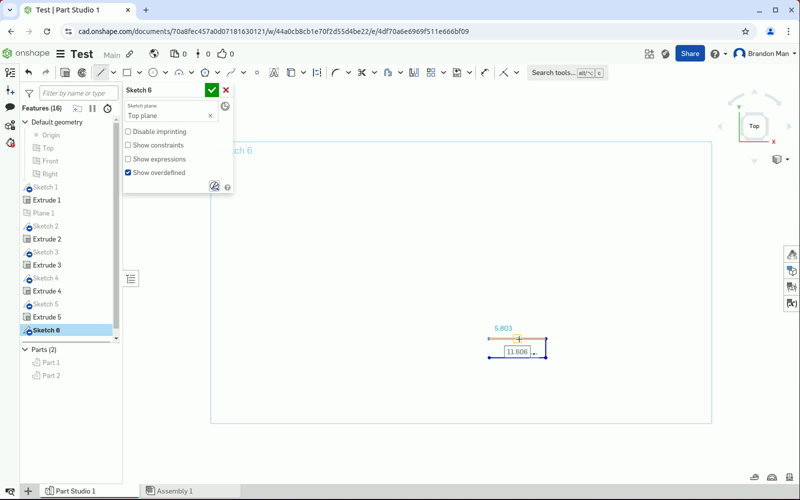
key_down(shift)
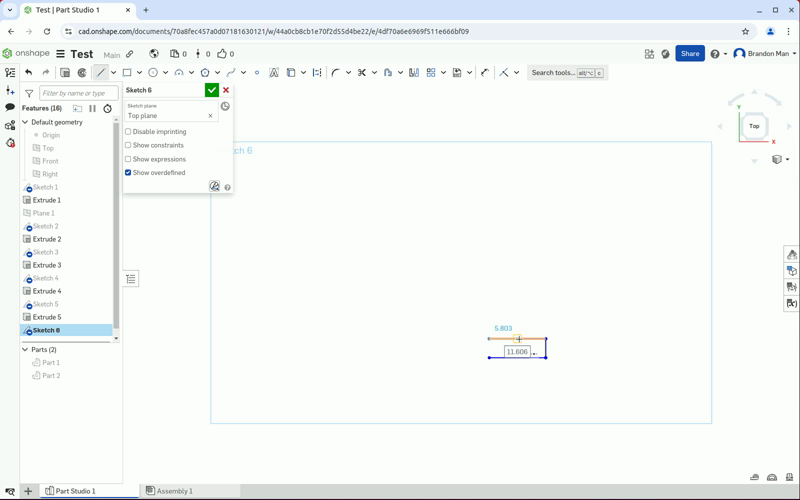
mouse_move(489, 357)
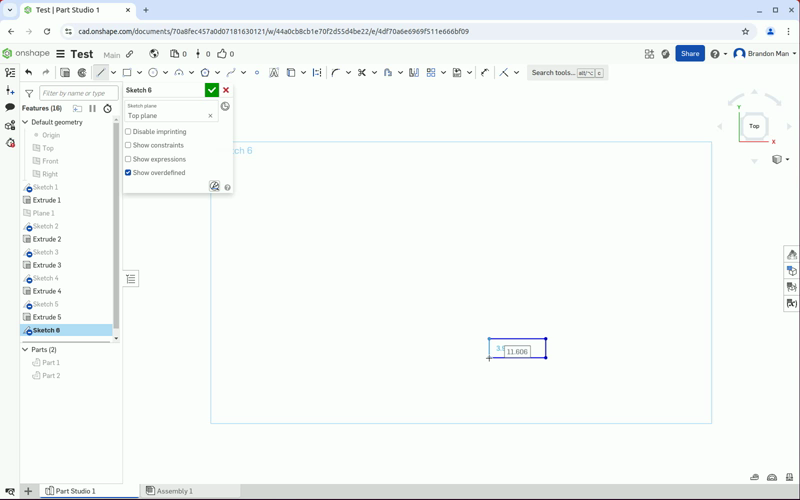
key_up(shift)
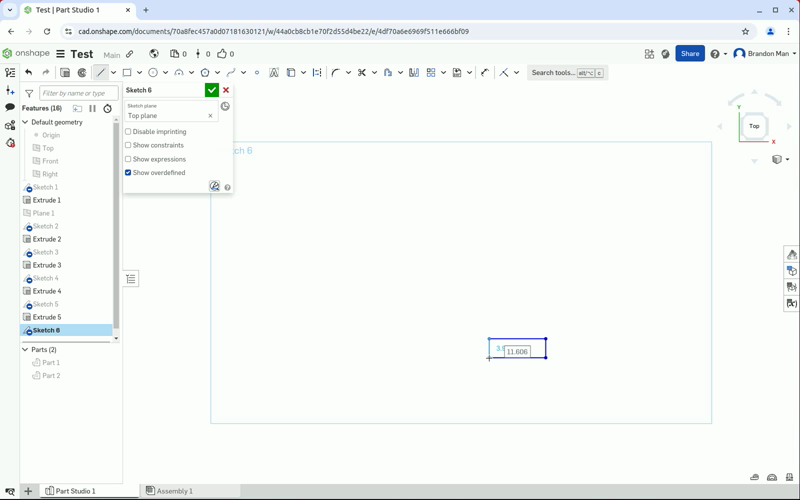
click(489, 357)
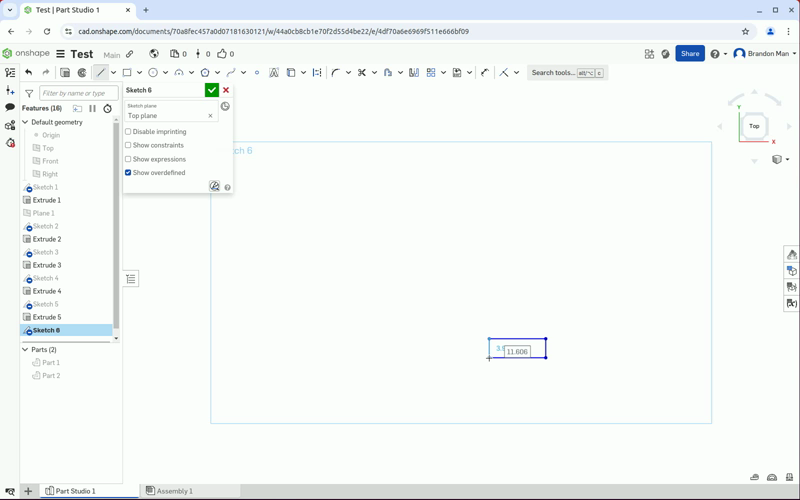
key(esc)
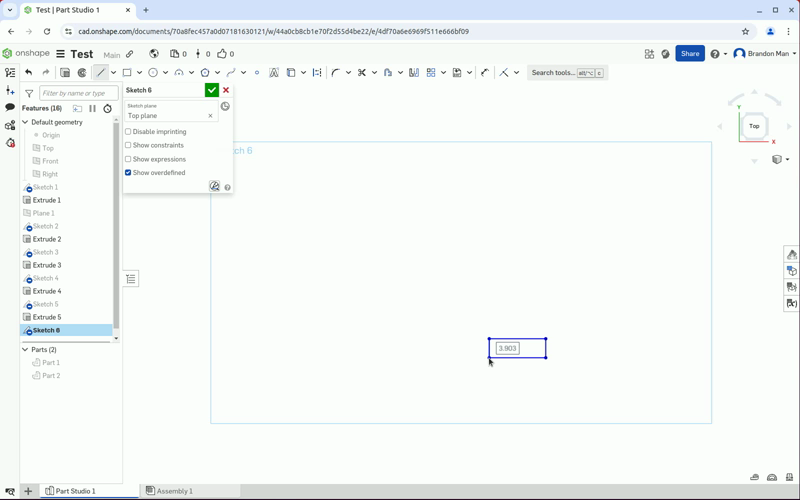
mouse_move(535, 350)
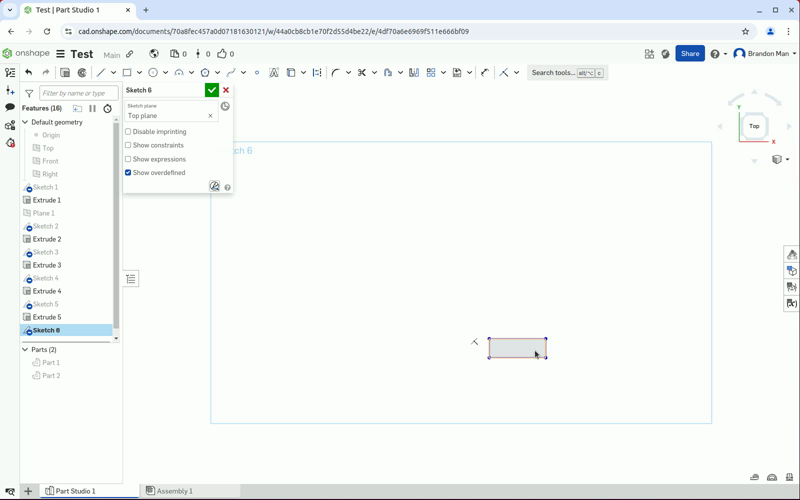
scroll(6)
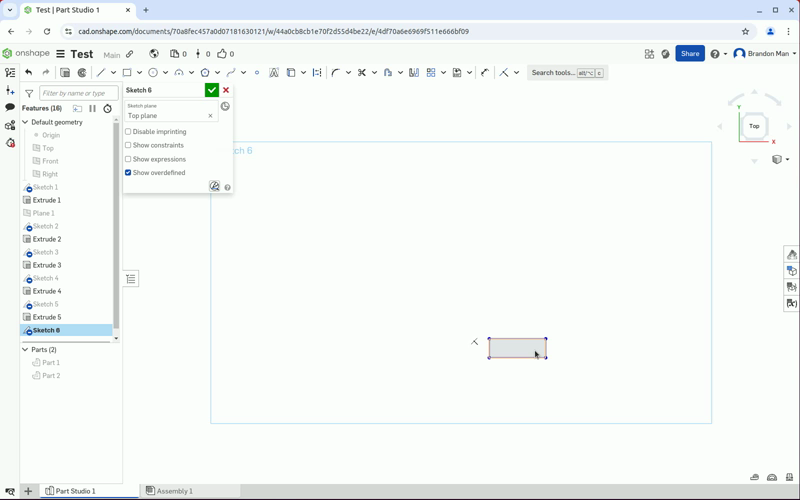
scroll(6)
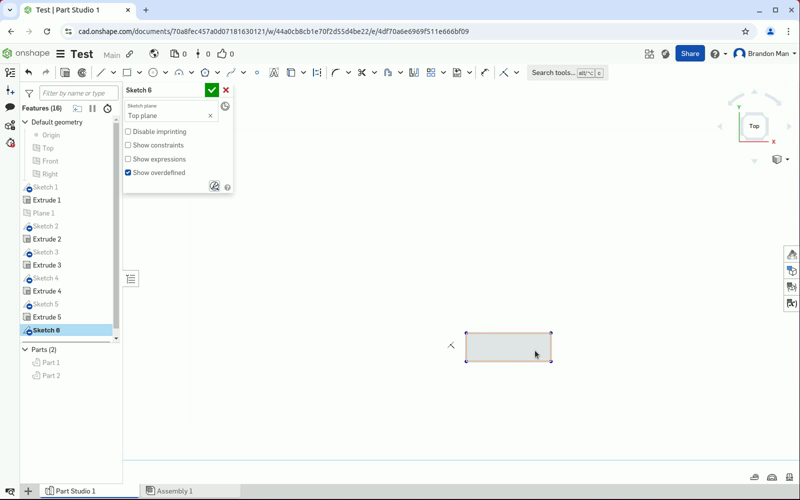
scroll(6)
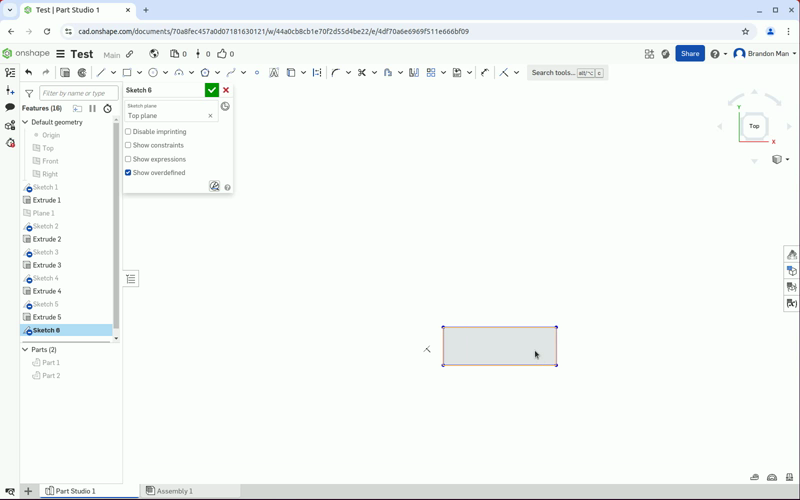
scroll(6)
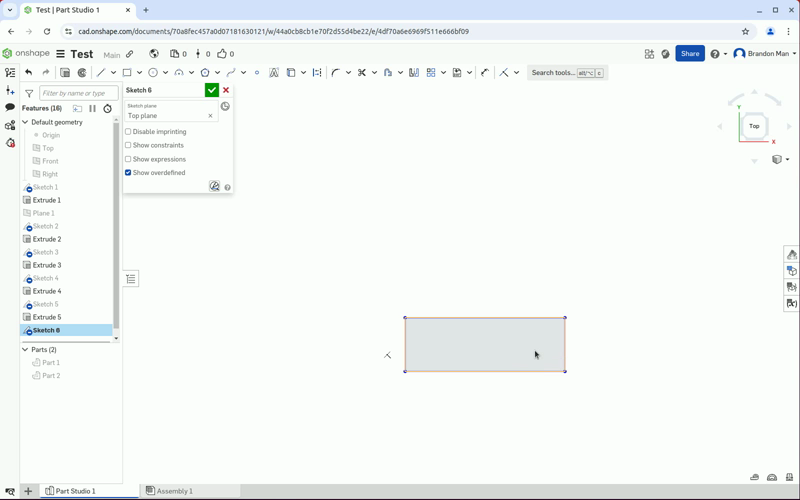
scroll(6)
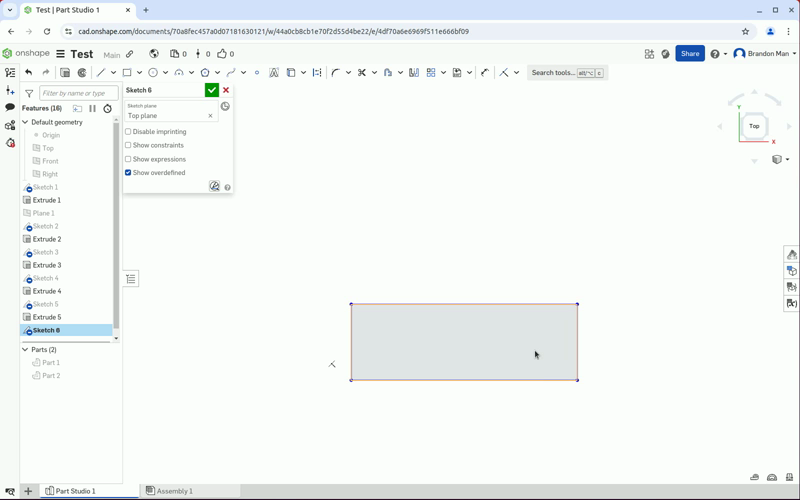
scroll(6)
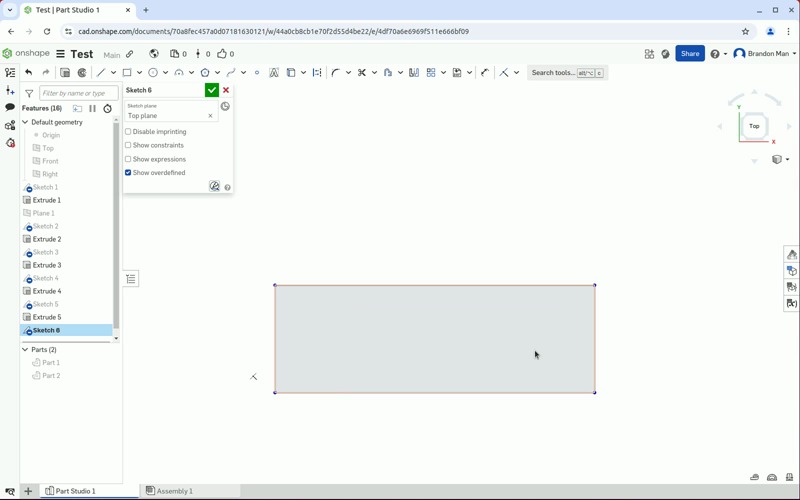
scroll(6)
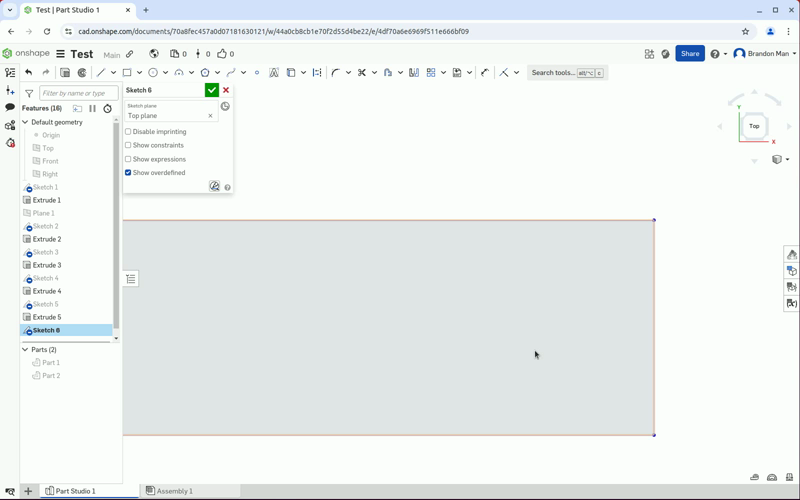
click(535, 350)
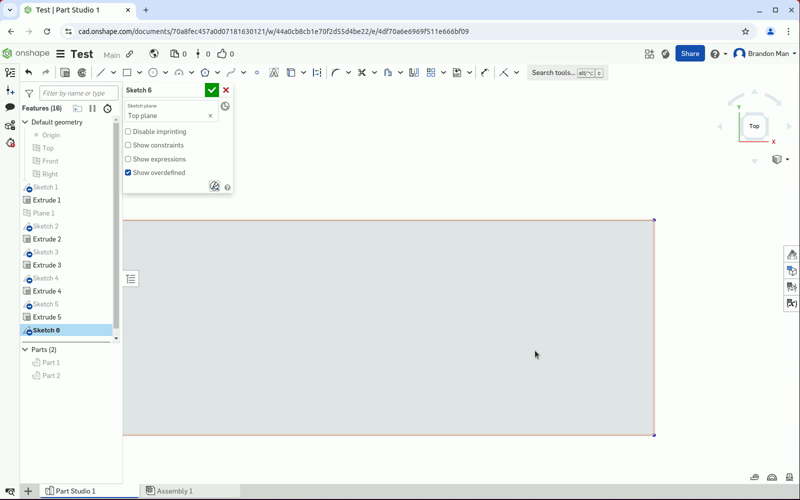
scroll(-6)
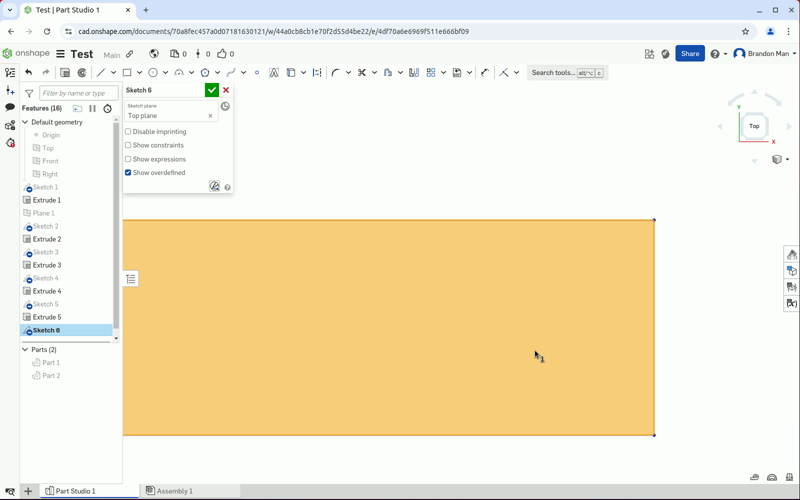
scroll(-6)
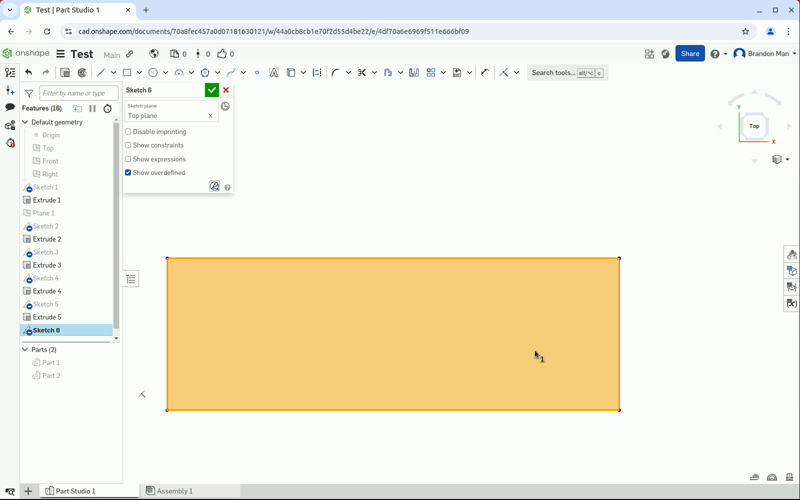
scroll(-6)
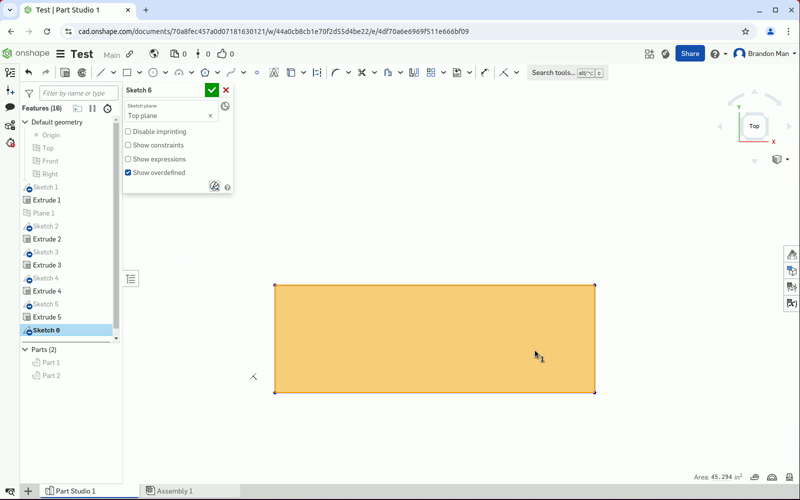
scroll(-6)
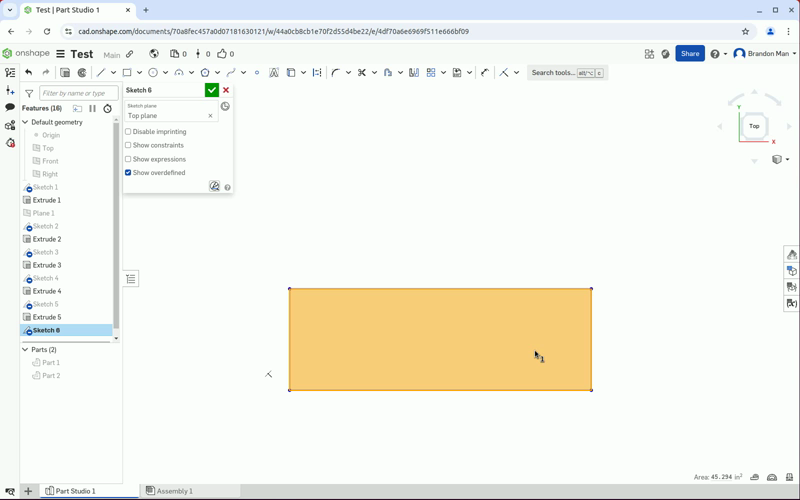
scroll(-6)
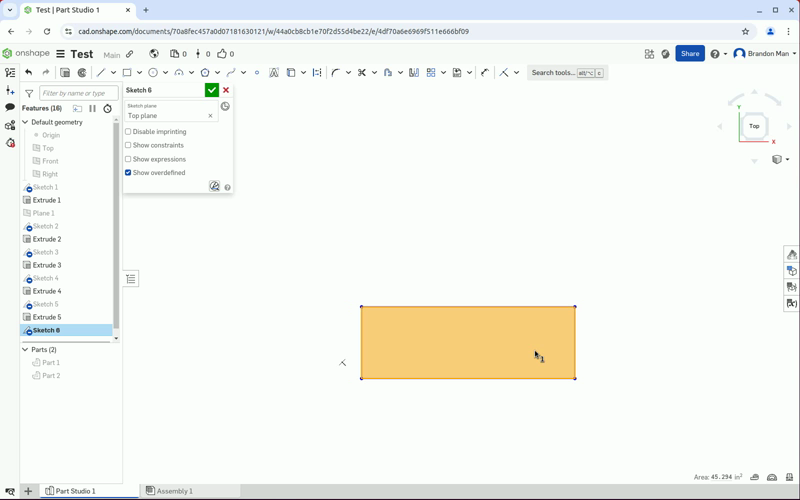
scroll(-6)
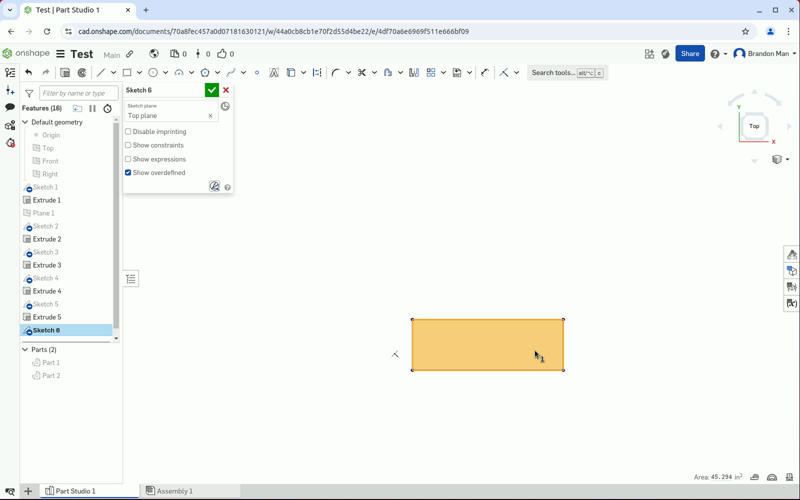
scroll(-6)
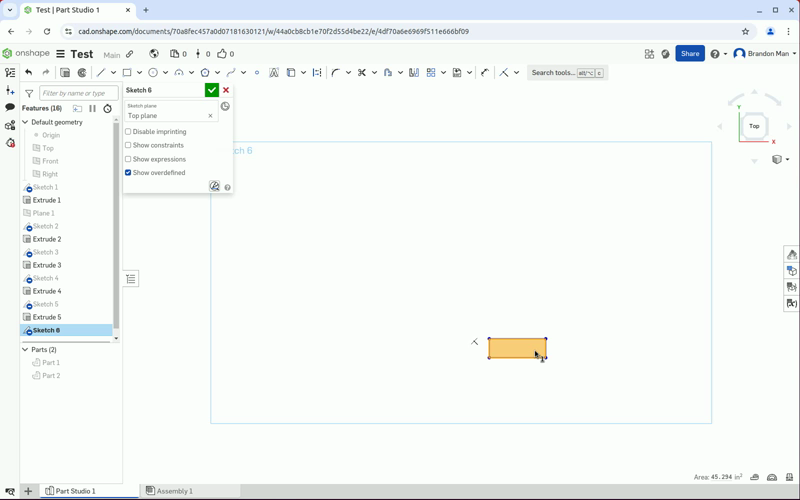
mouse_move(73, 352)
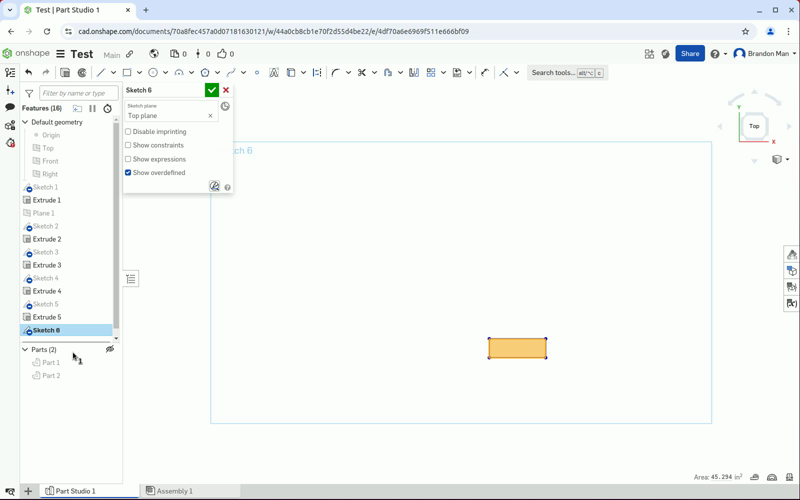
key(shift+y)
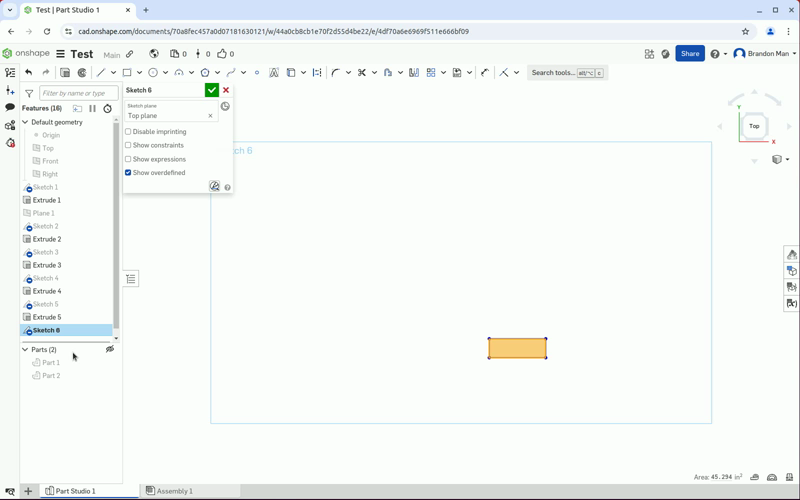
key(shift+e)
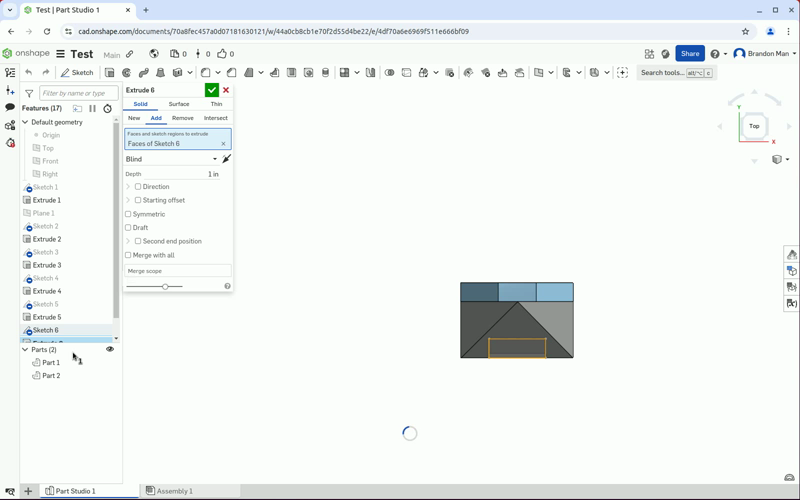
mouse_move(143, 106)
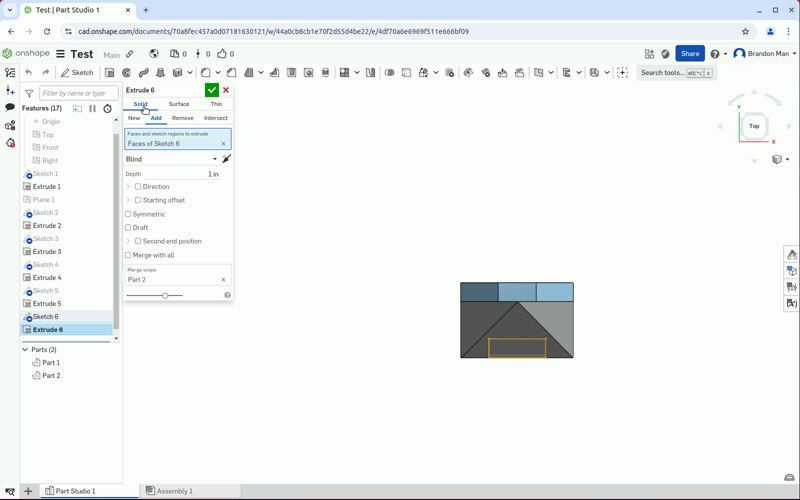
click(143, 106)
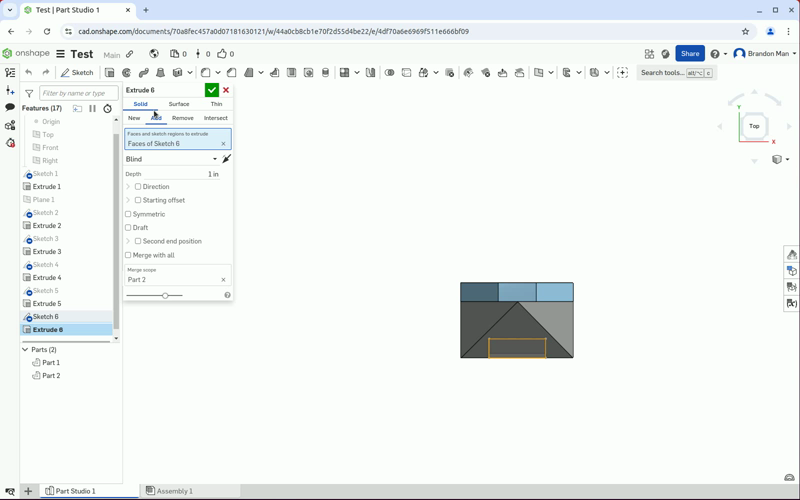
mouse_move(186, 120)
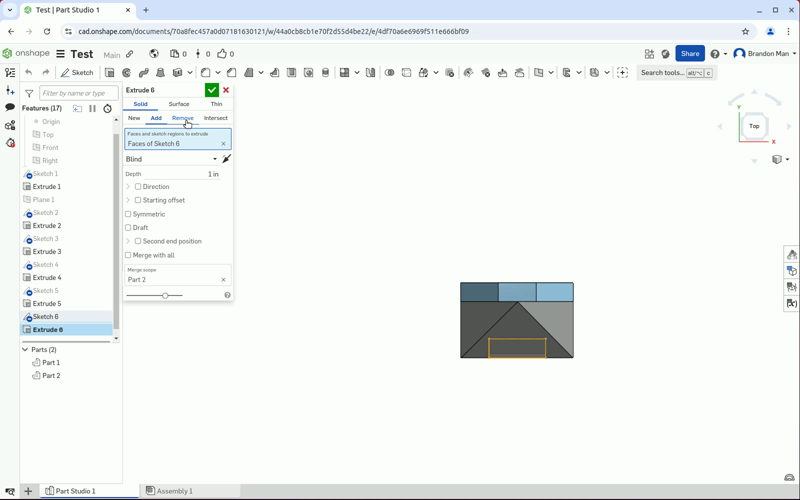
click(186, 120)
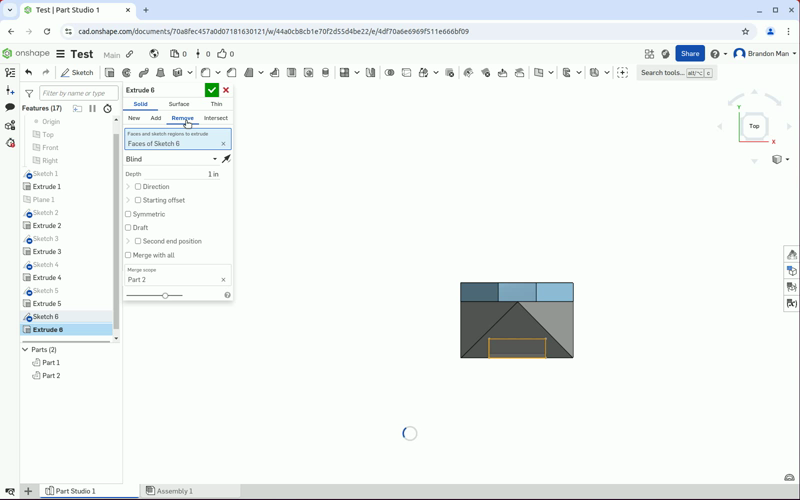
key(tab, 4)
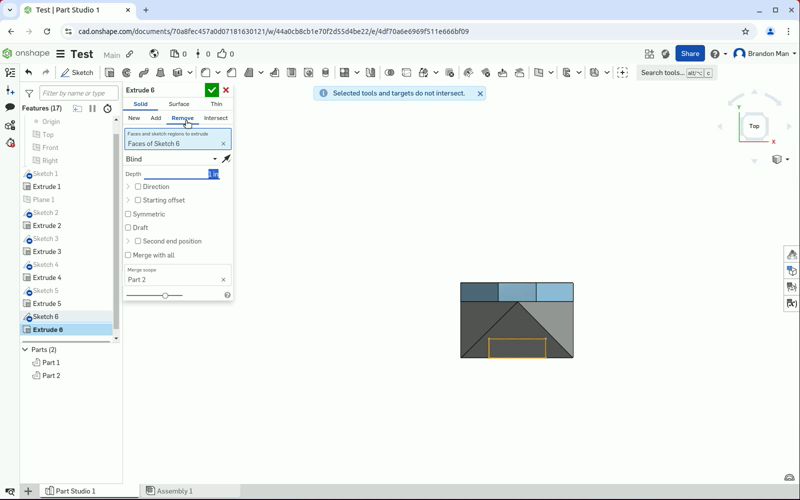
text(-3.851)
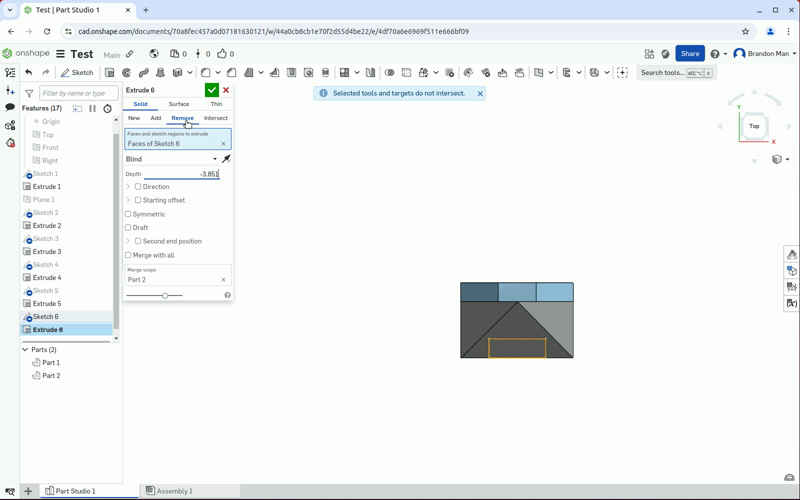
key(tab, 6)
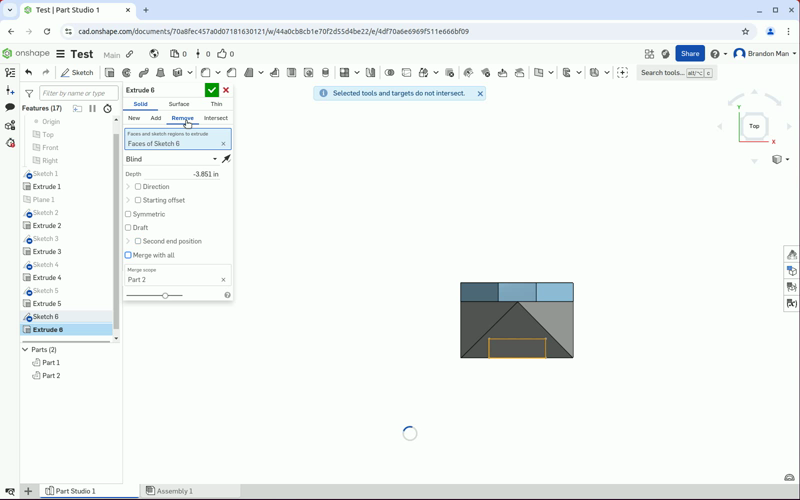
key(space)
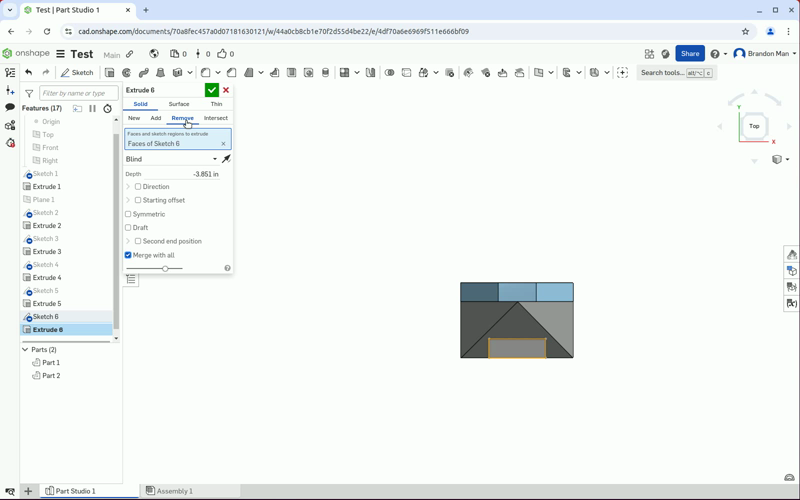
key(enter)
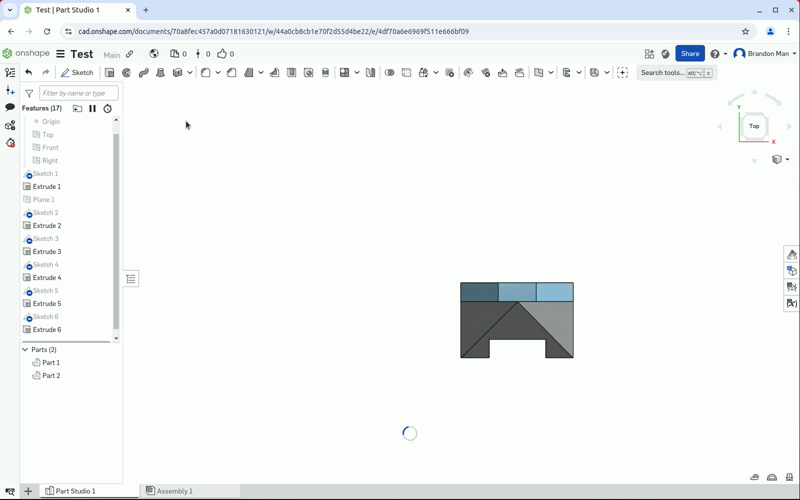
key(shift+h)
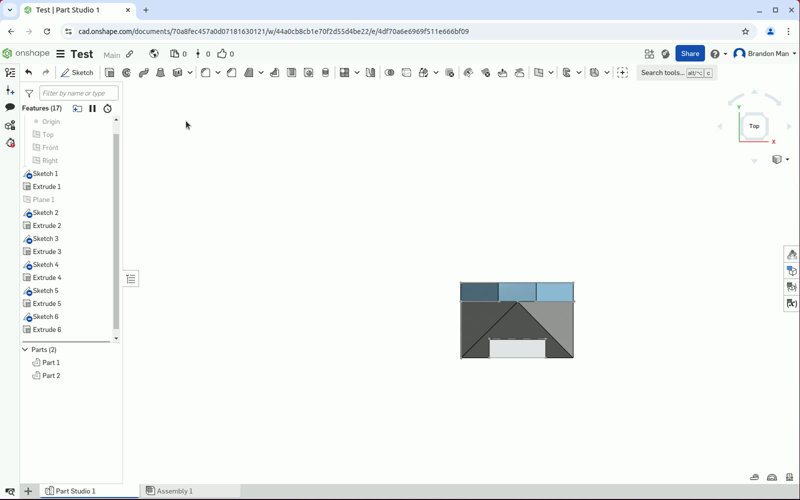
key(shift+h)
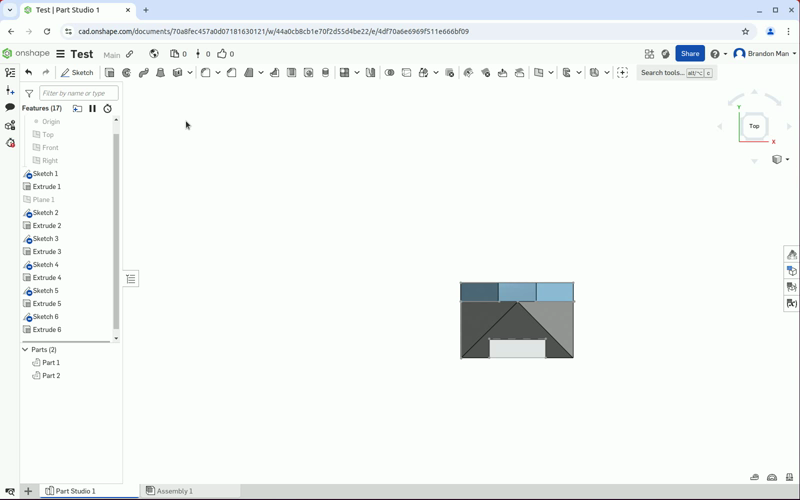
key(shift+7)
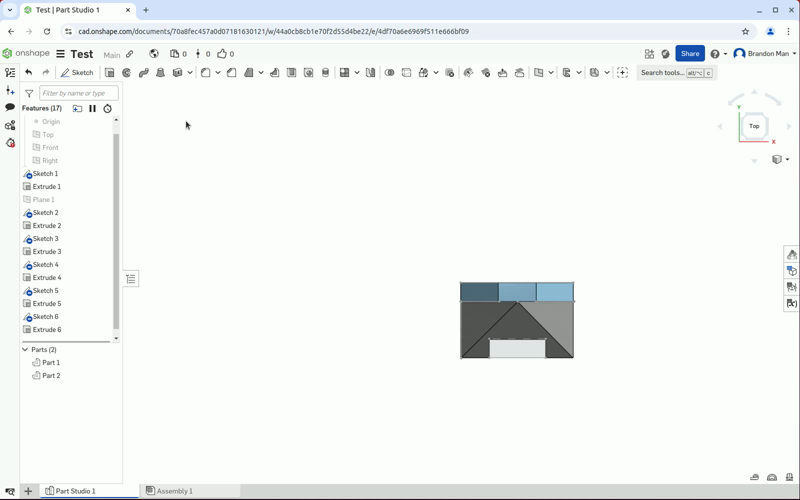
key(up, 3)
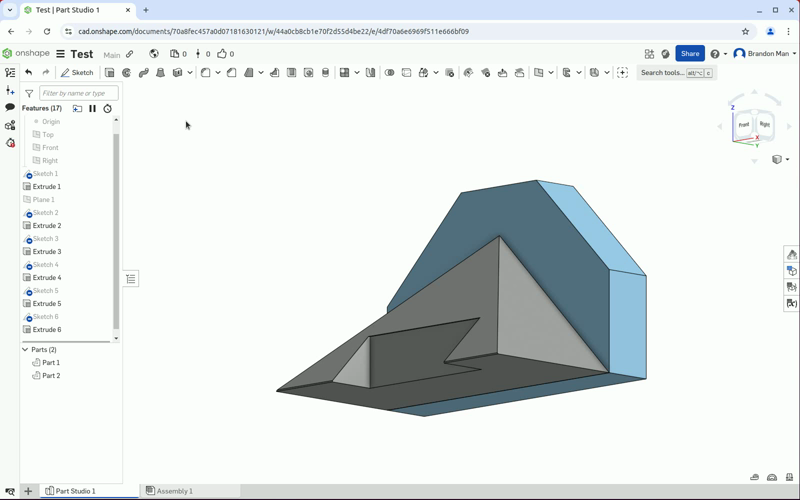
key(left, 3)
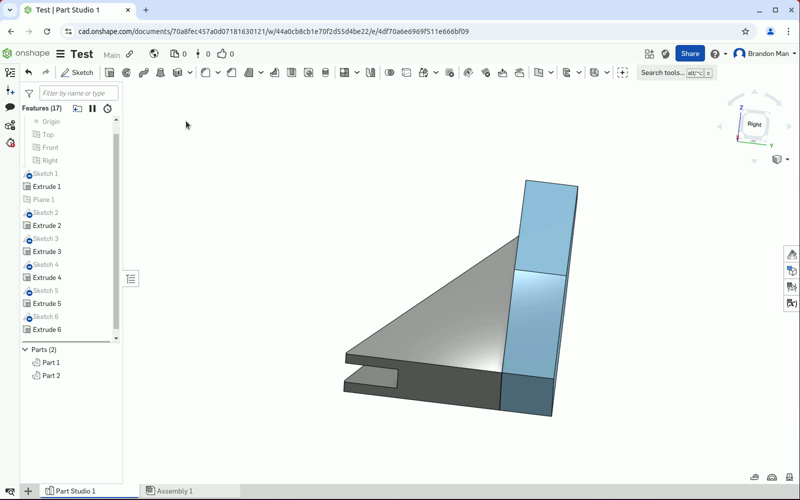
key(right, 3)
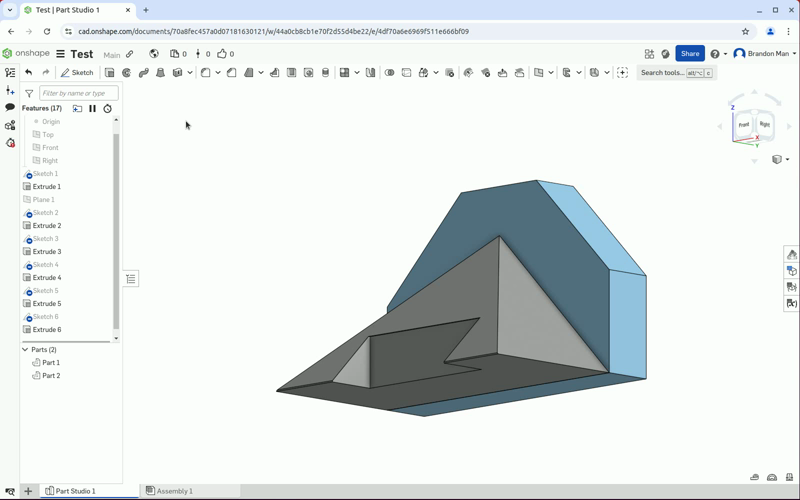
key(down, 3)
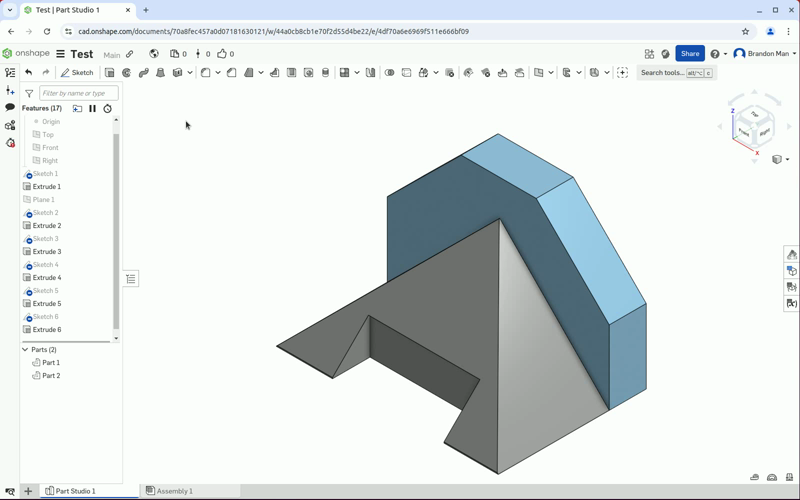
mouse_move(69, 176)
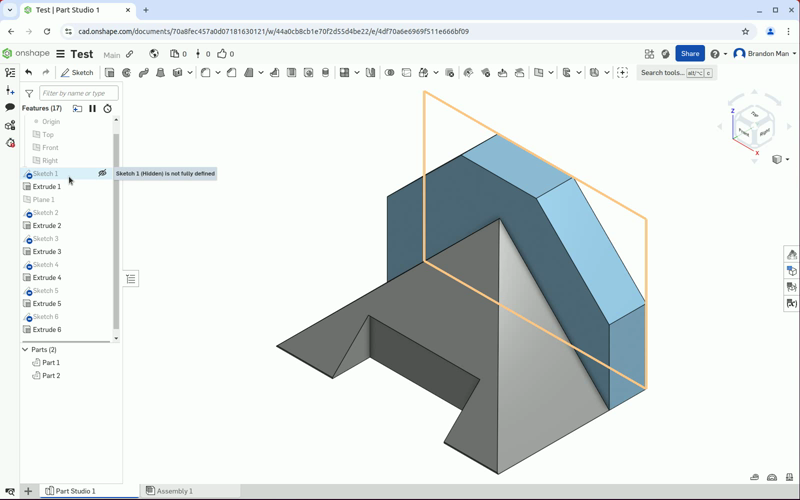
click(69, 176)